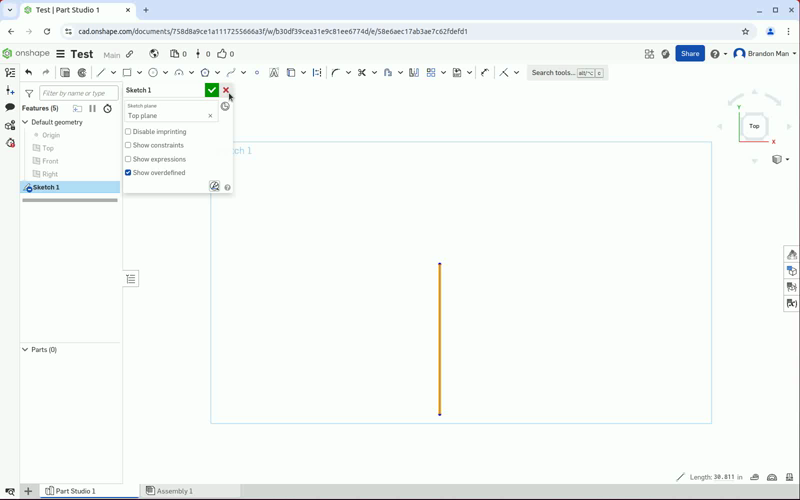
key(shift+h)
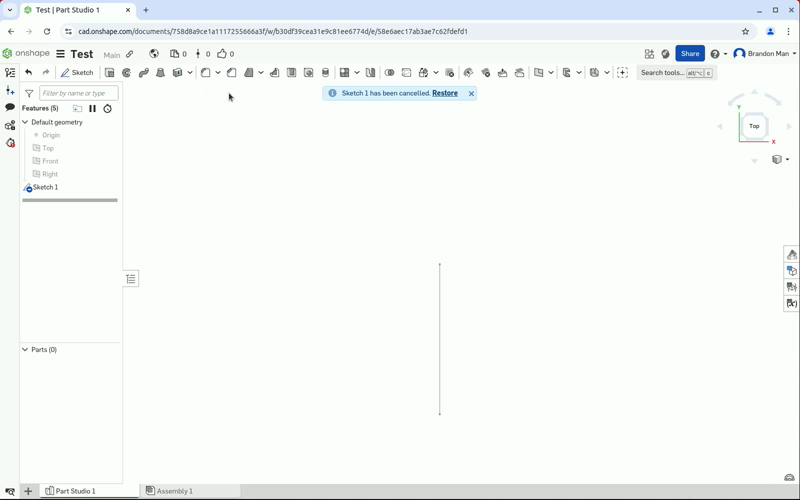
key(shift+s)
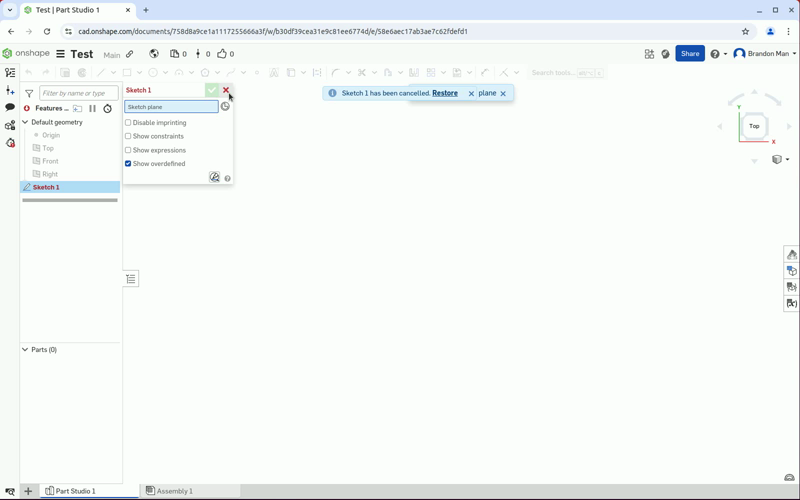
mouse_move(73, 150)
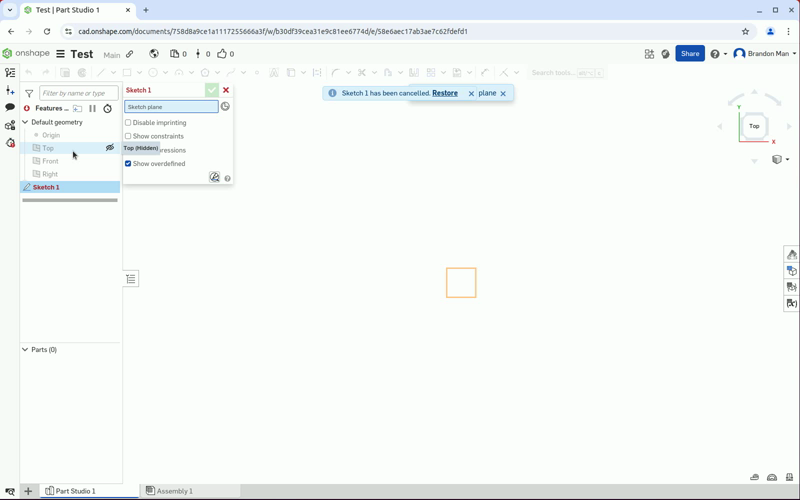
click(73, 150)
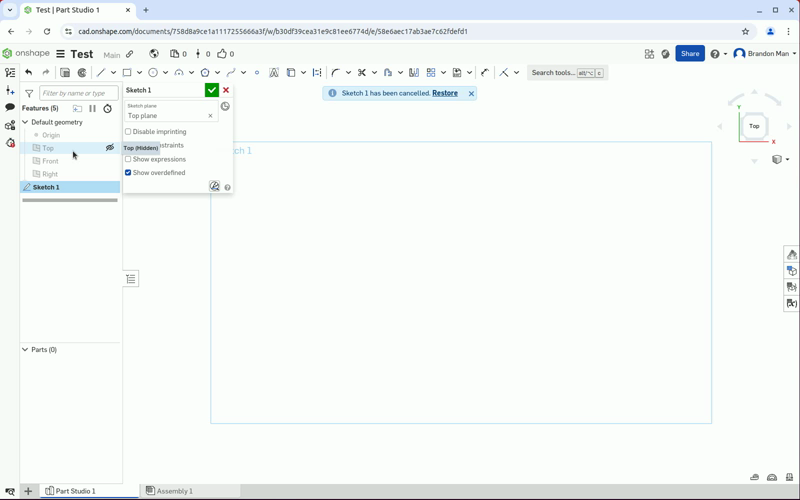
mouse_move(73, 352)
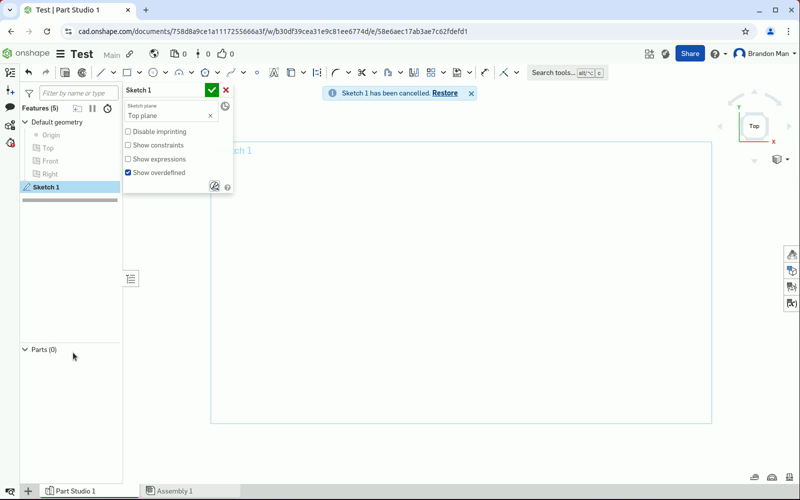
key(y)
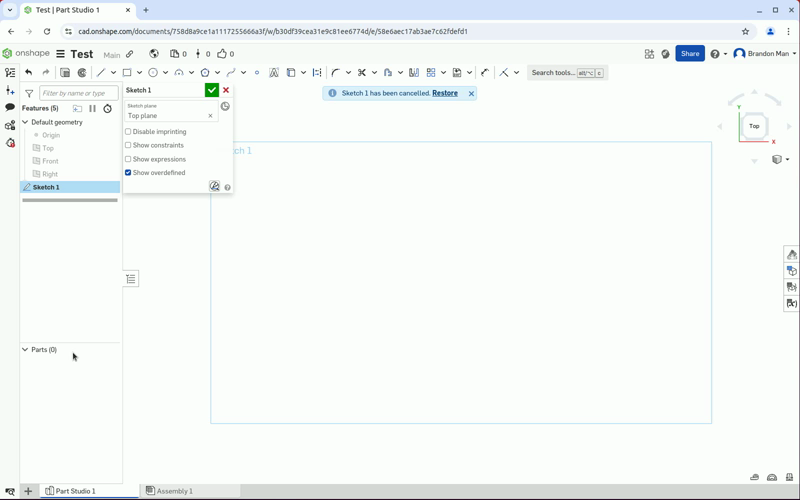
key(l)
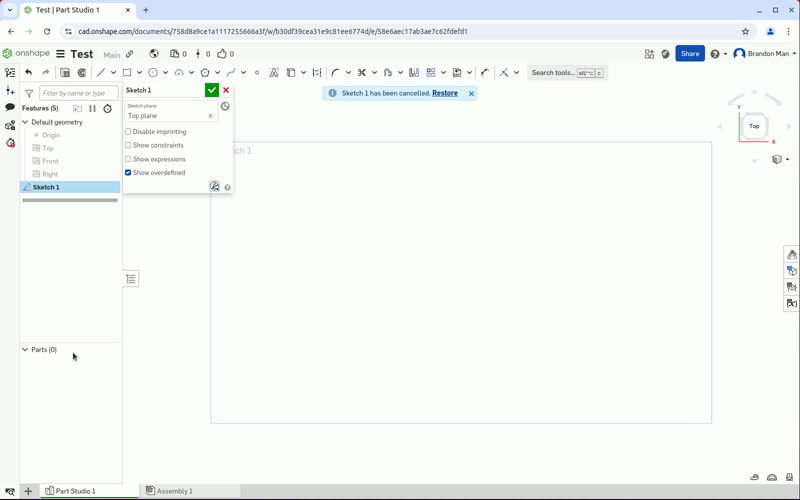
key_down(shift)
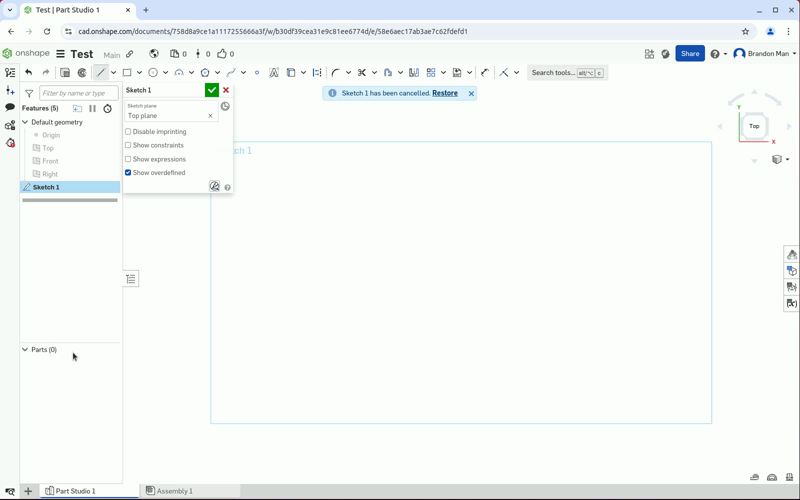
mouse_move(366, 306)
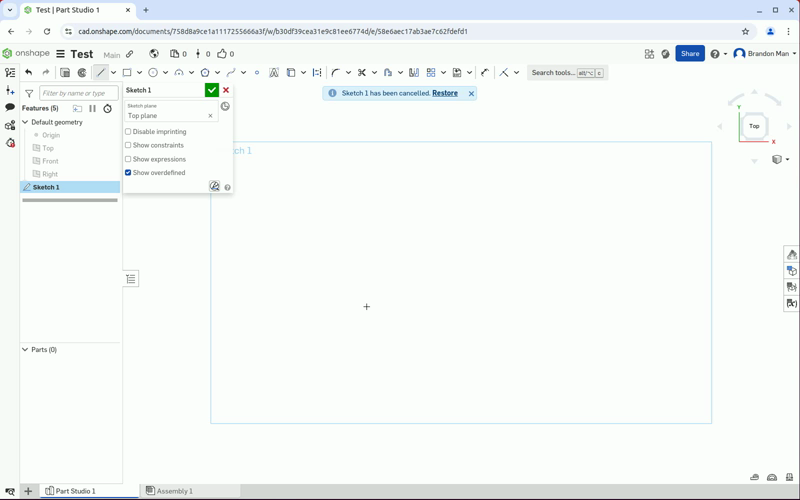
click(366, 306)
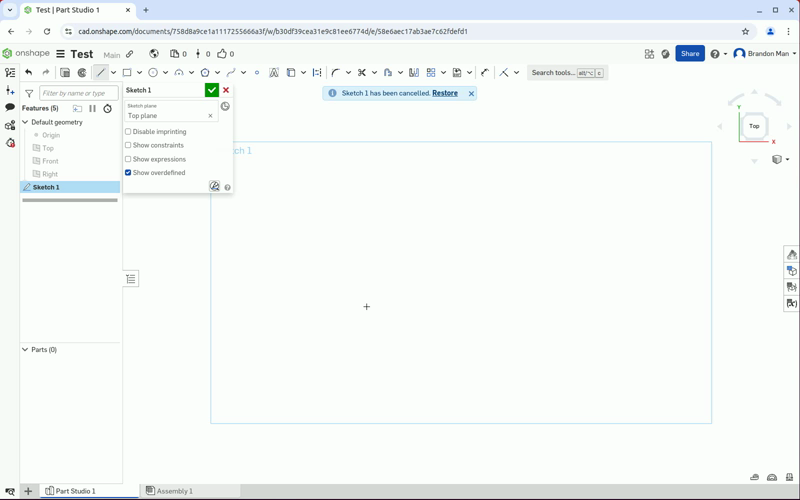
key_up(shift)
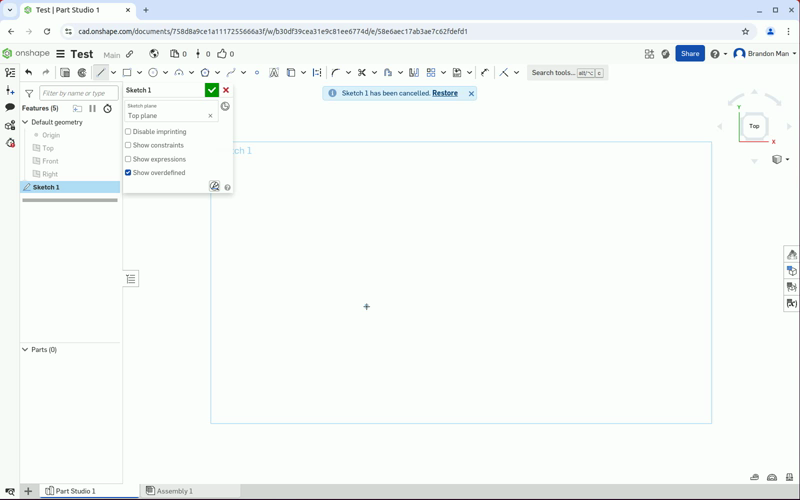
key_down(shift)
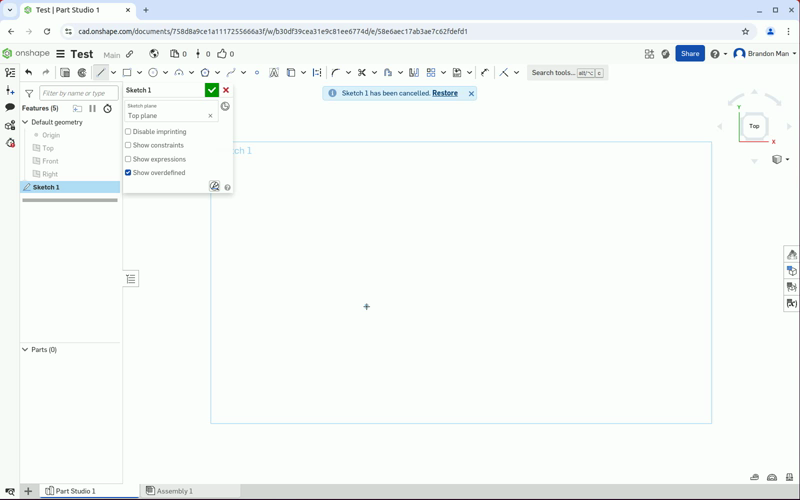
mouse_move(553, 306)
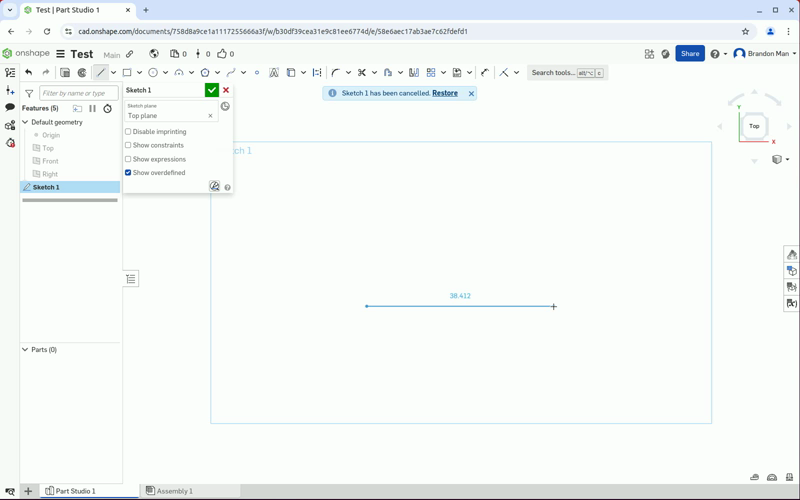
click(553, 306)
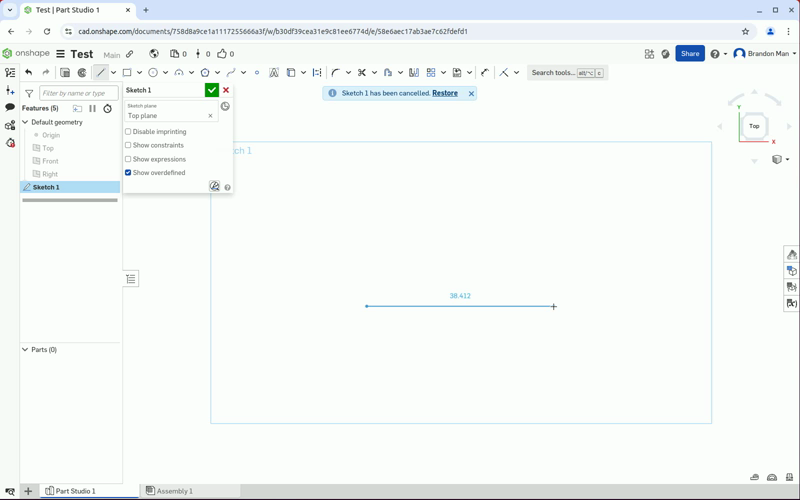
key_up(shift)
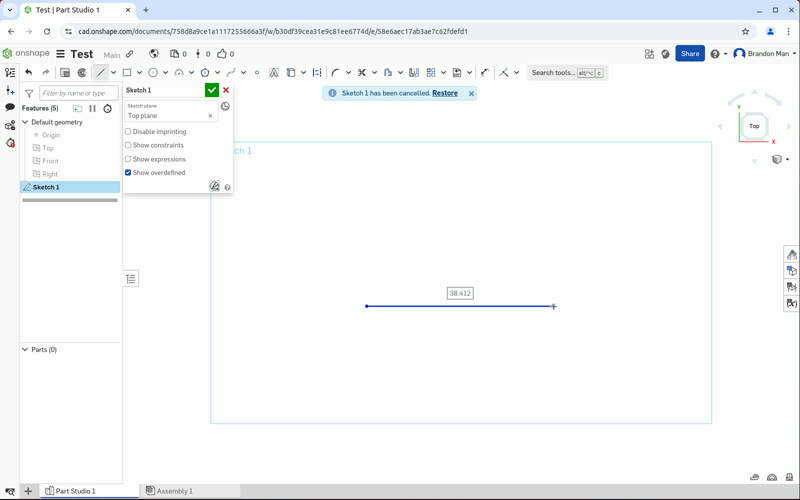
key_down(shift)
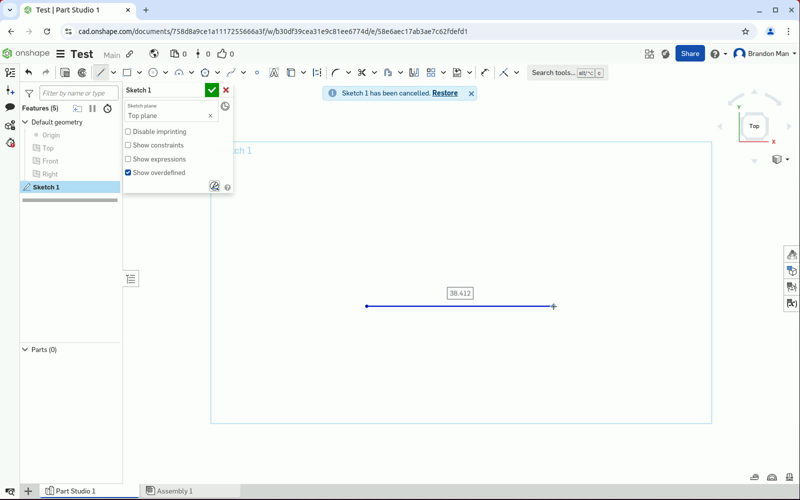
mouse_move(583, 306)
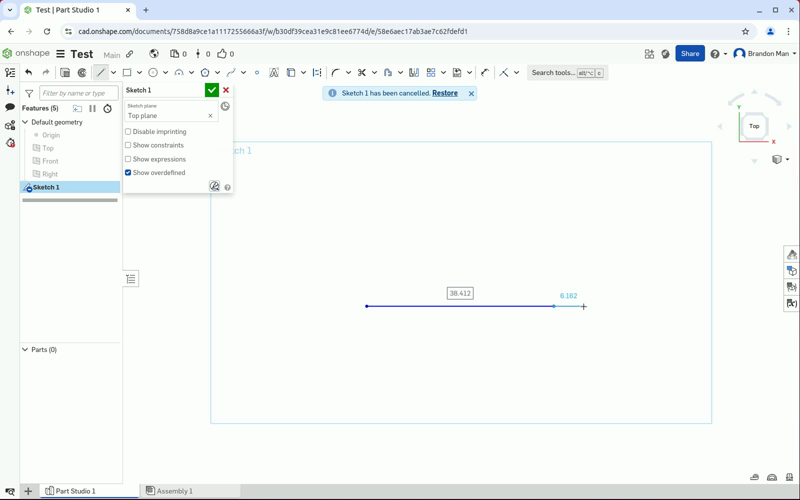
mouse_move(553, 259)
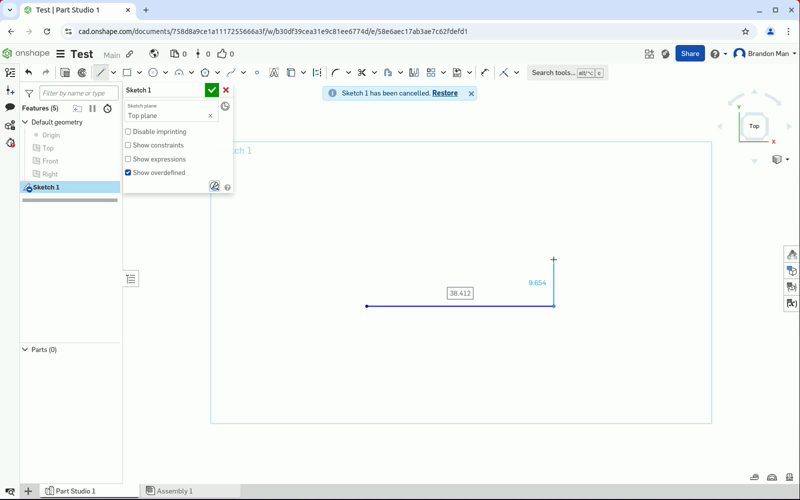
click(553, 259)
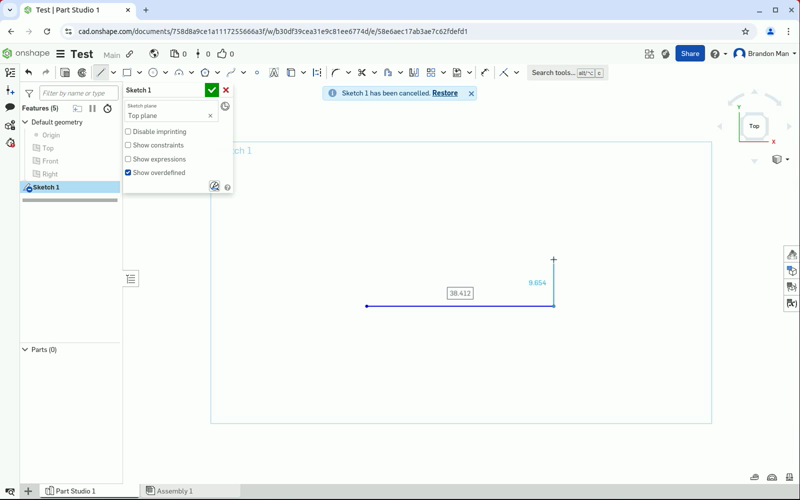
key_up(shift)
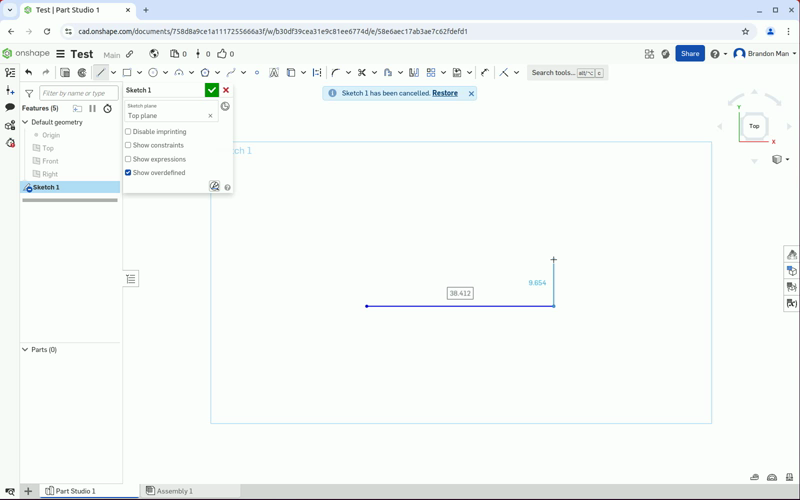
key_down(shift)
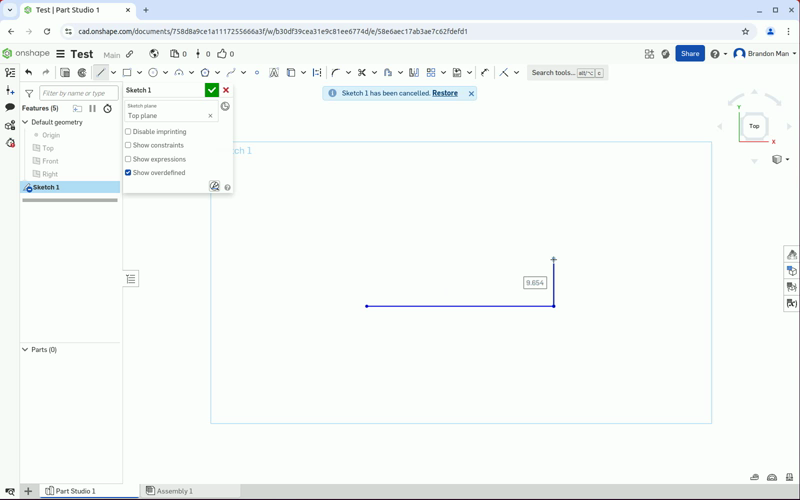
mouse_move(366, 259)
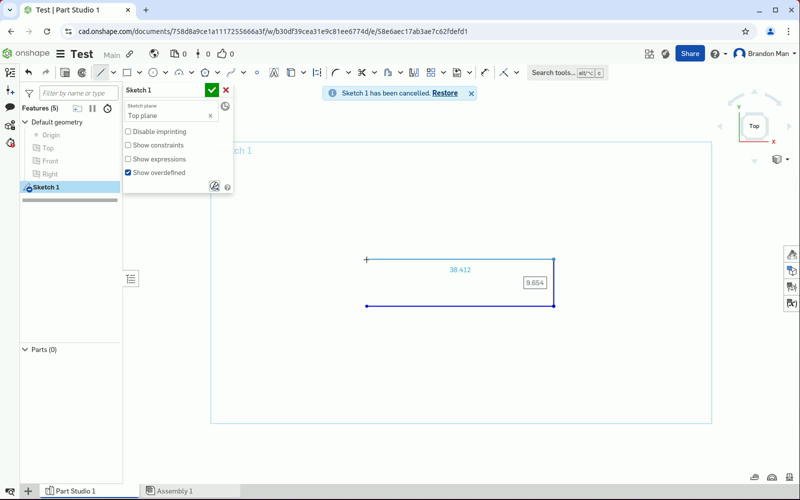
click(366, 259)
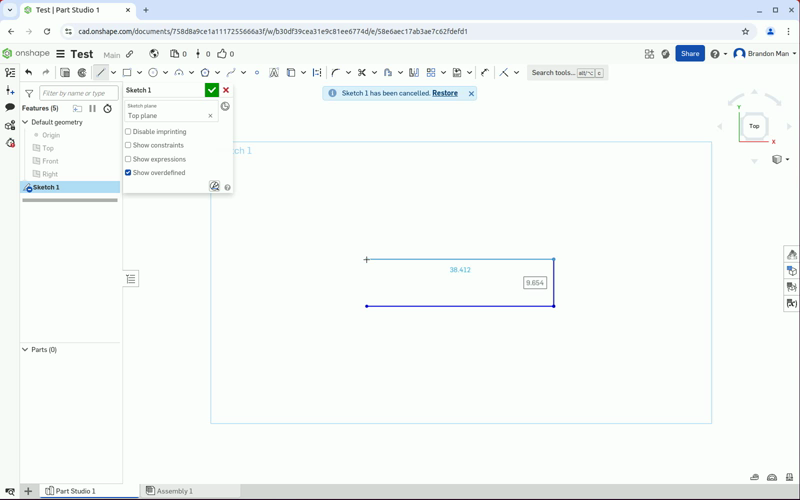
key_up(shift)
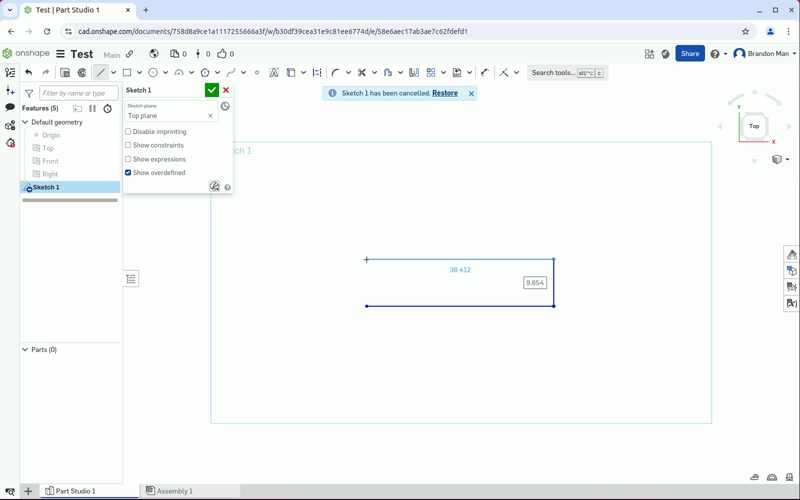
mouse_move(396, 259)
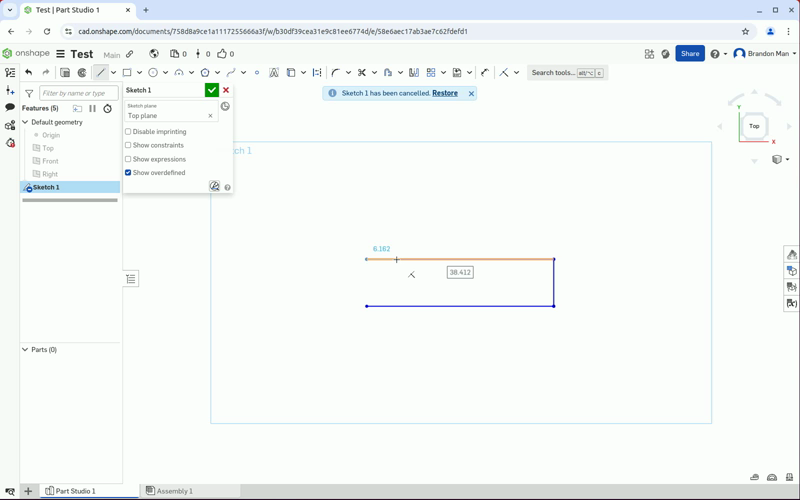
key_down(shift)
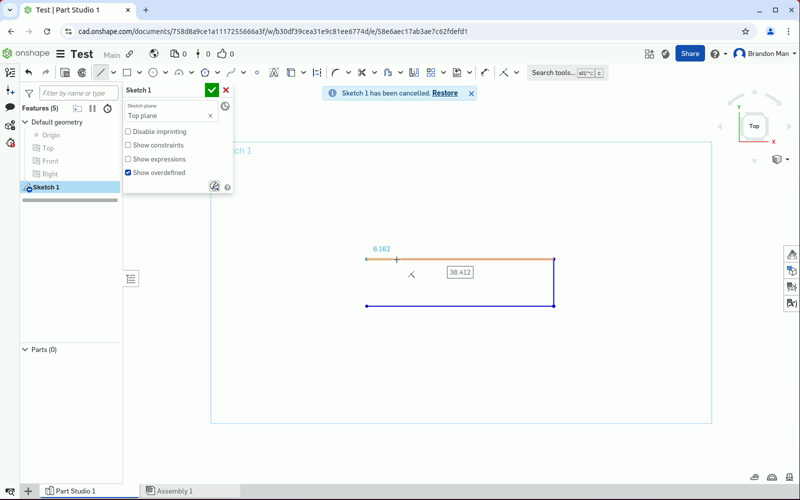
mouse_move(366, 306)
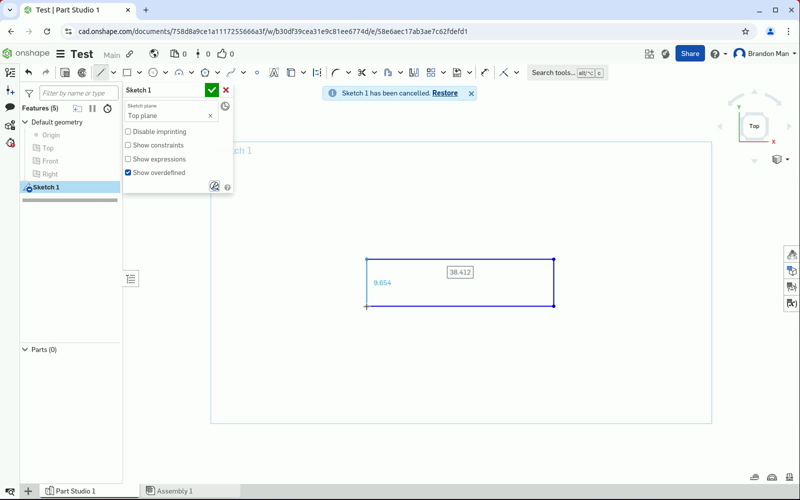
key_up(shift)
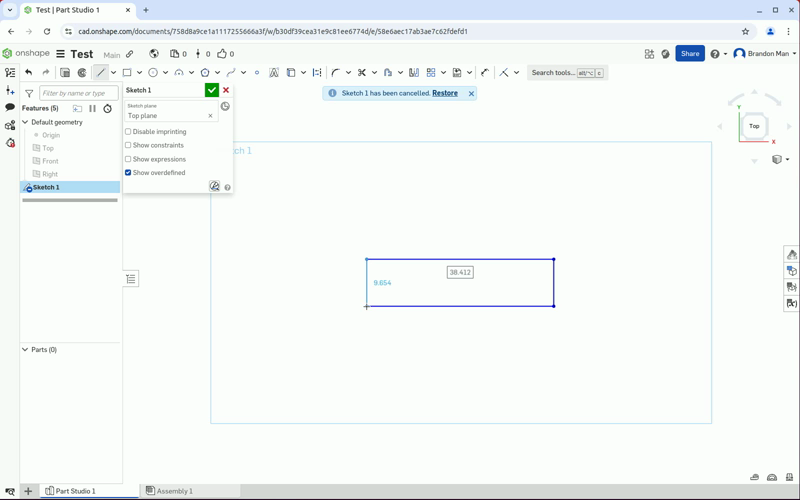
click(366, 306)
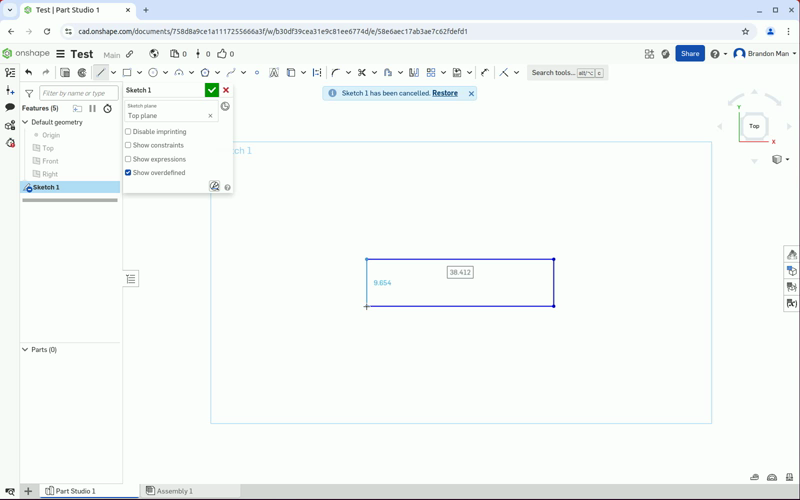
key(esc)
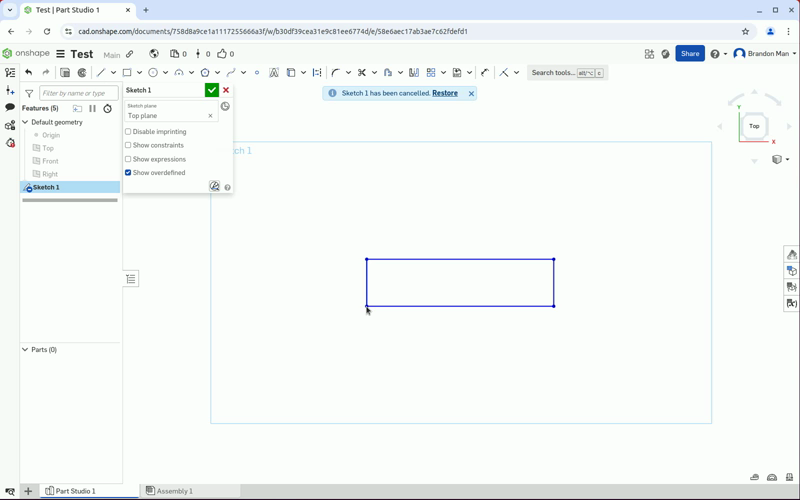
key(l)
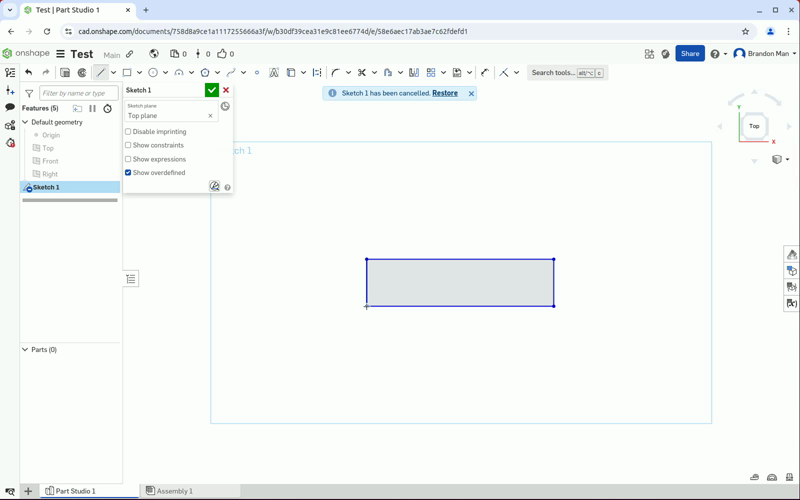
key_down(shift)
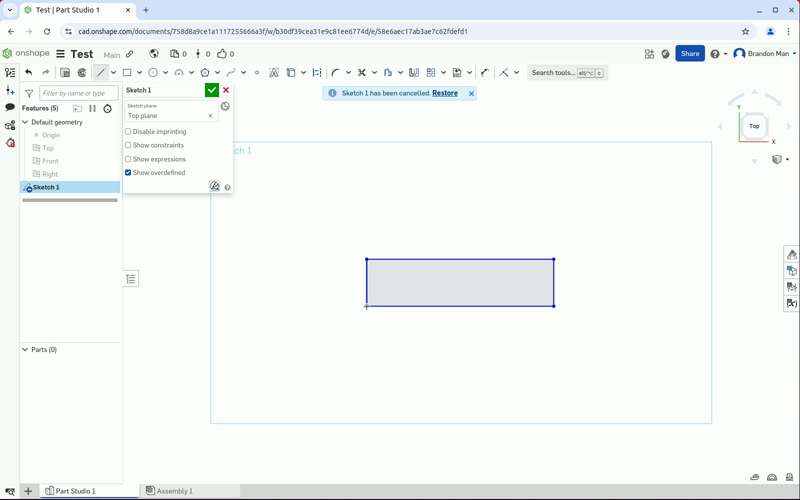
mouse_move(371, 302)
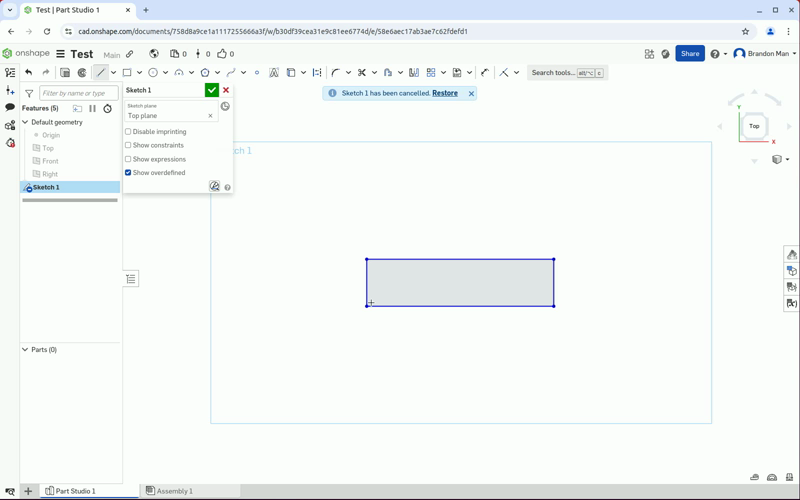
click(371, 302)
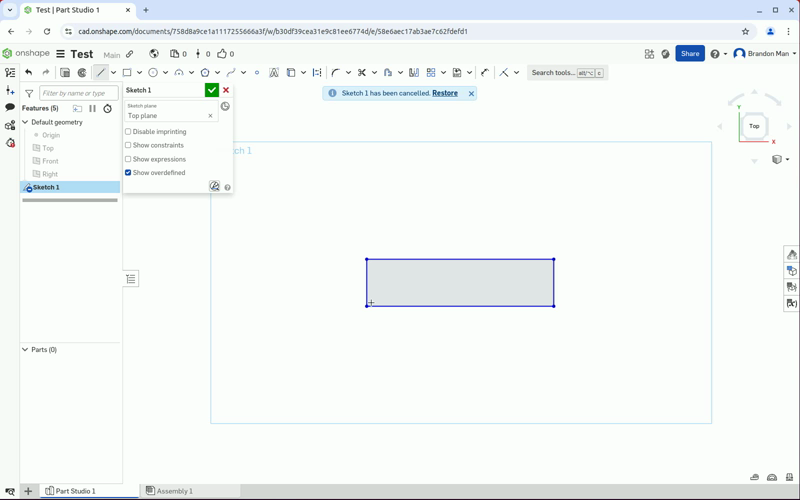
key_up(shift)
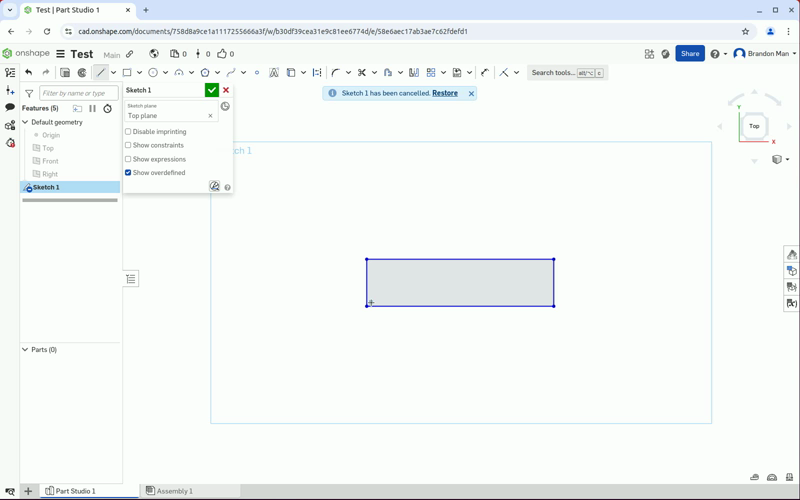
key_down(shift)
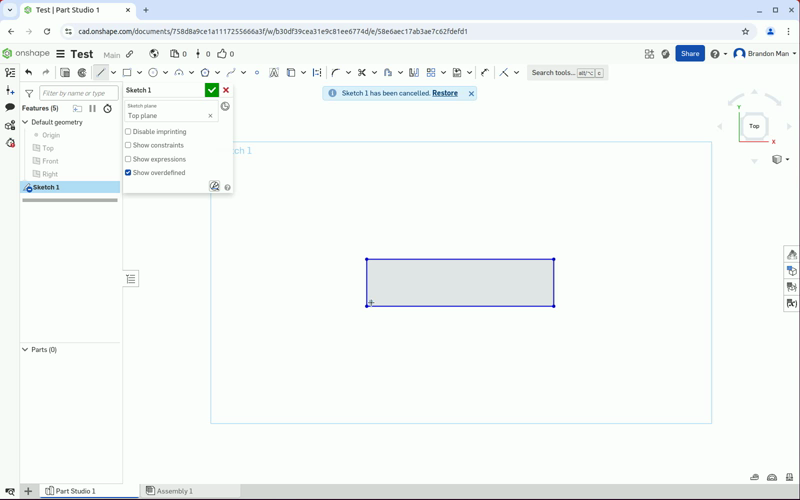
mouse_move(549, 302)
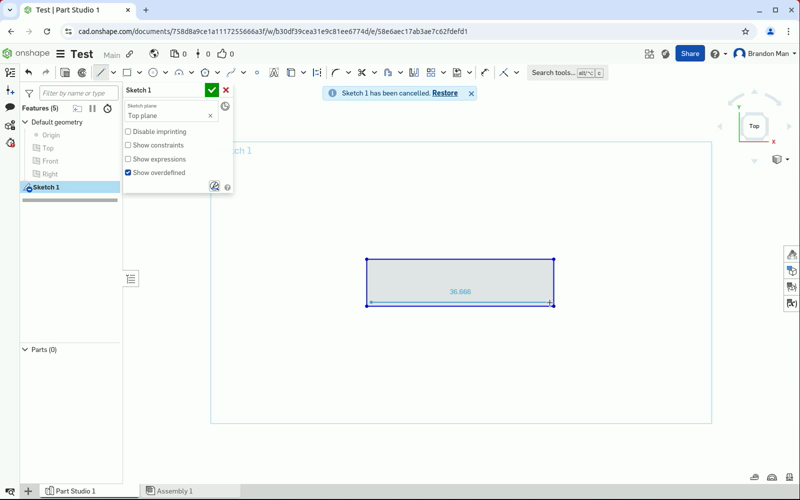
click(549, 302)
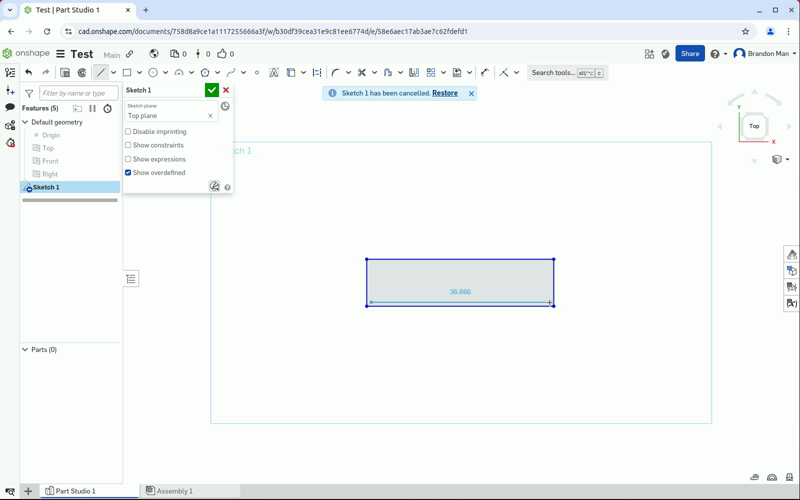
key_up(shift)
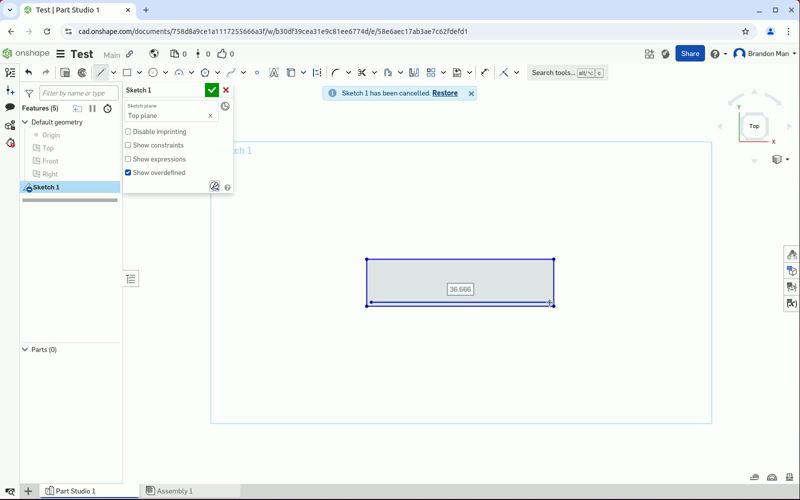
key_down(shift)
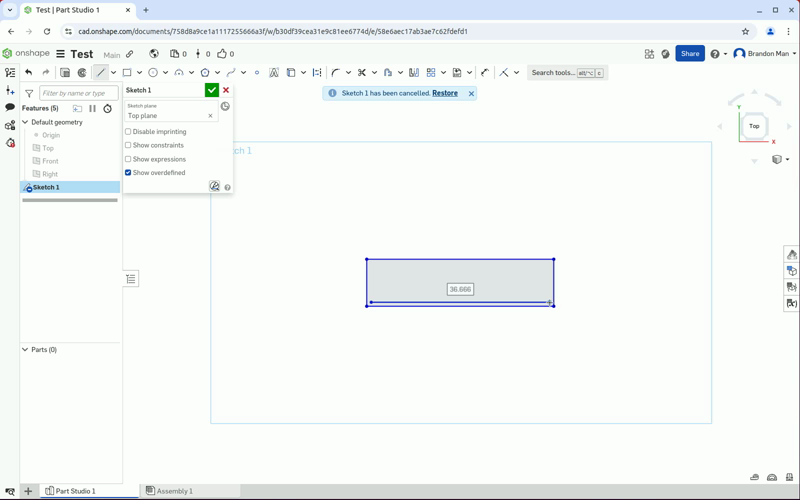
mouse_move(579, 302)
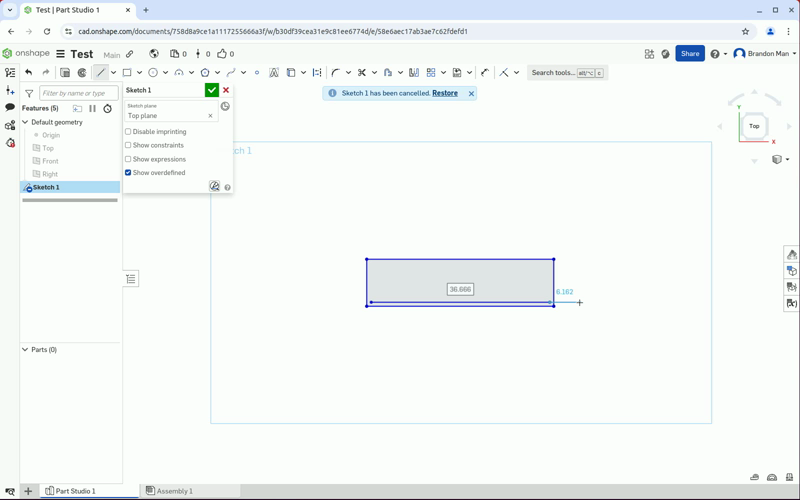
mouse_move(549, 263)
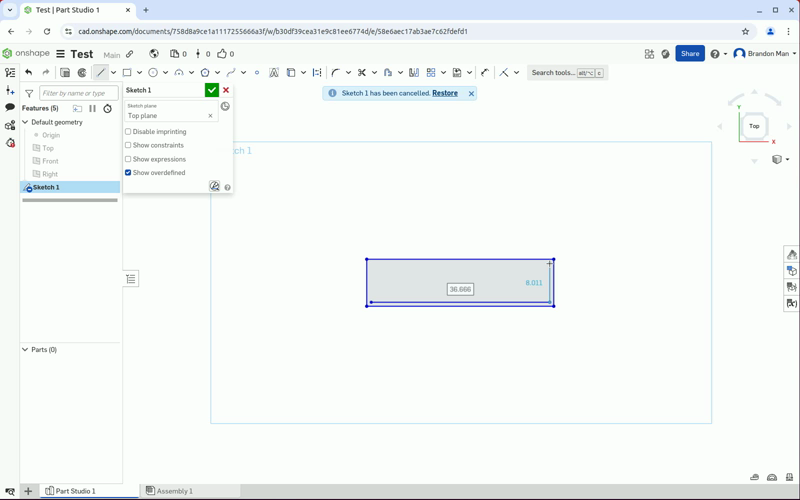
click(549, 263)
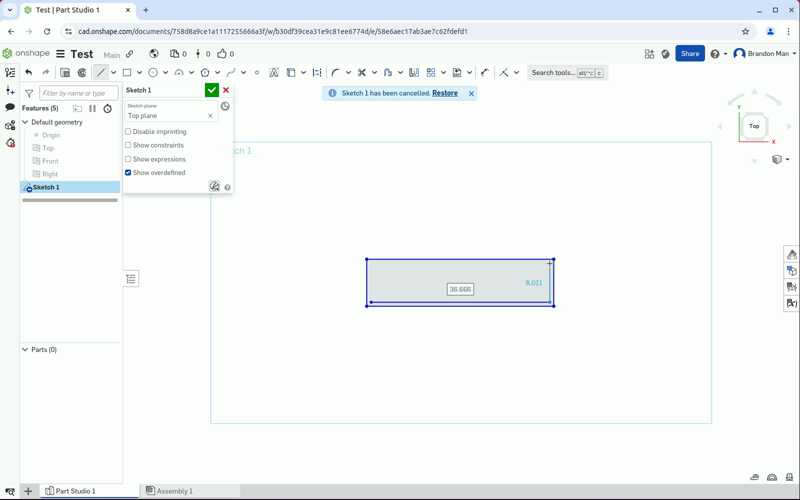
key_up(shift)
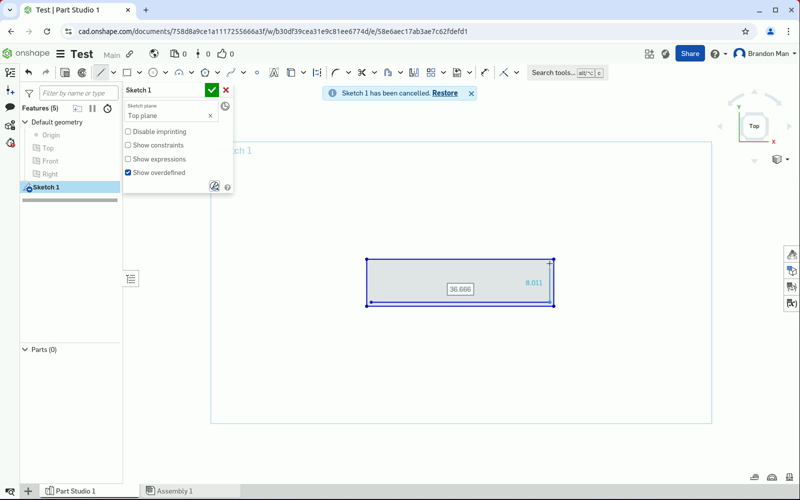
key_down(shift)
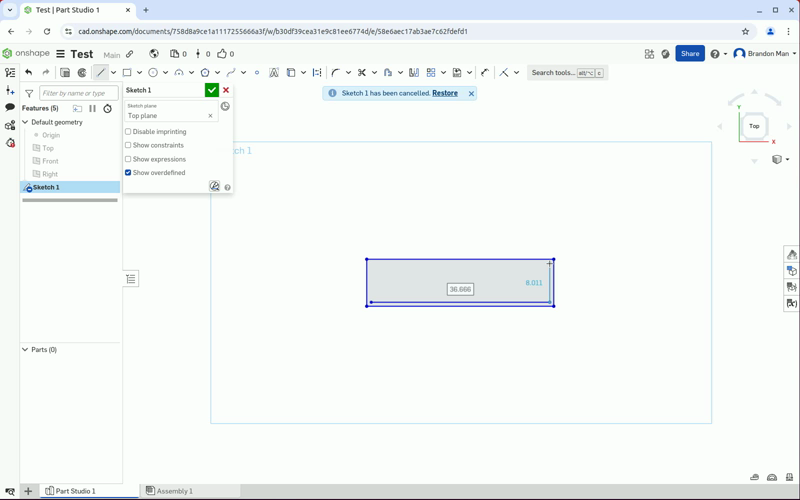
mouse_move(371, 263)
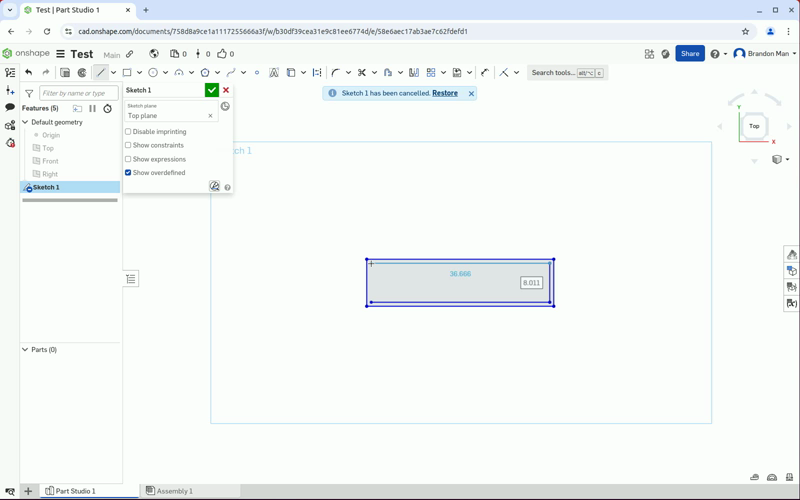
click(371, 263)
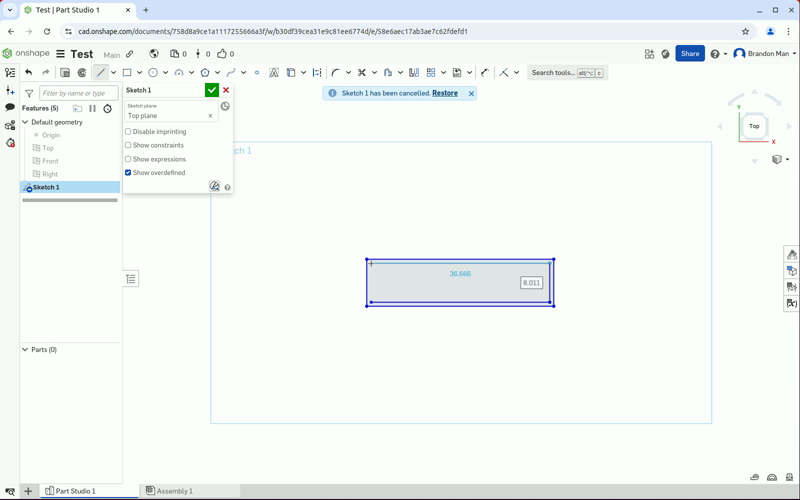
key_up(shift)
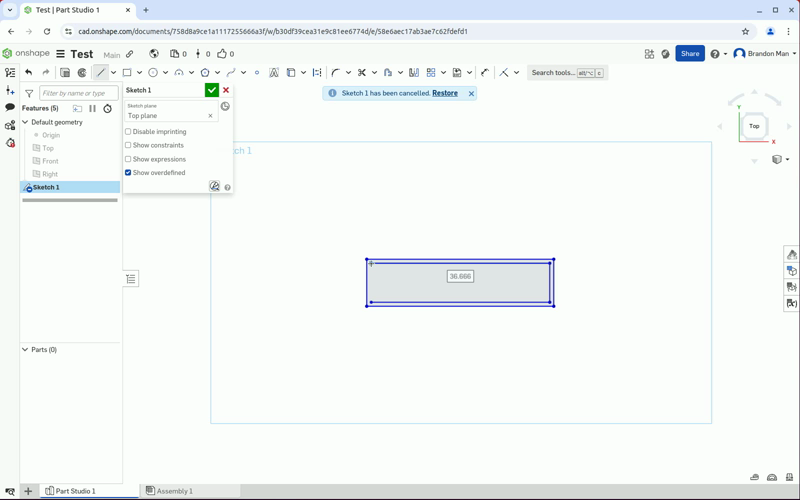
mouse_move(401, 263)
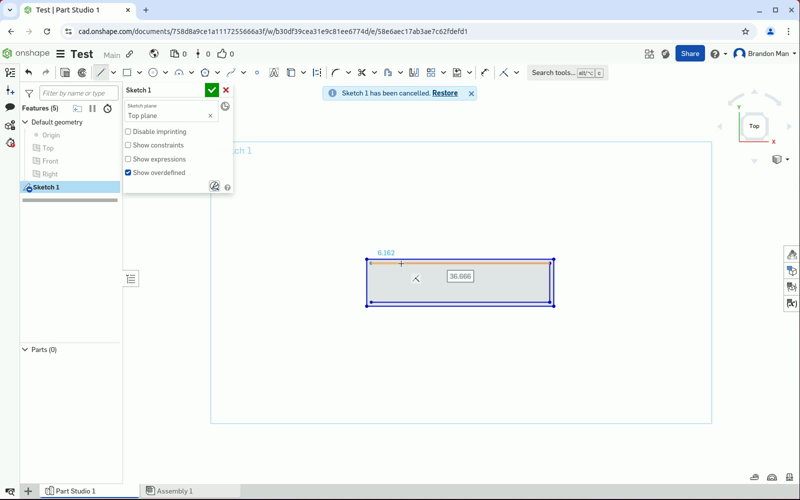
key_down(shift)
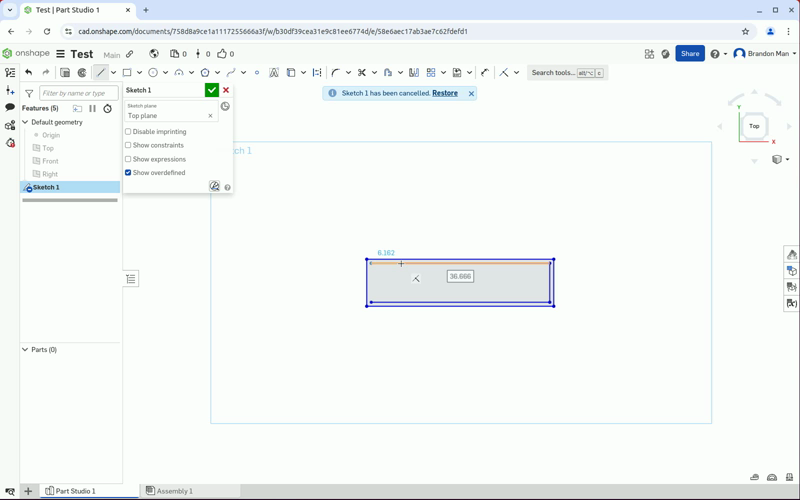
mouse_move(371, 302)
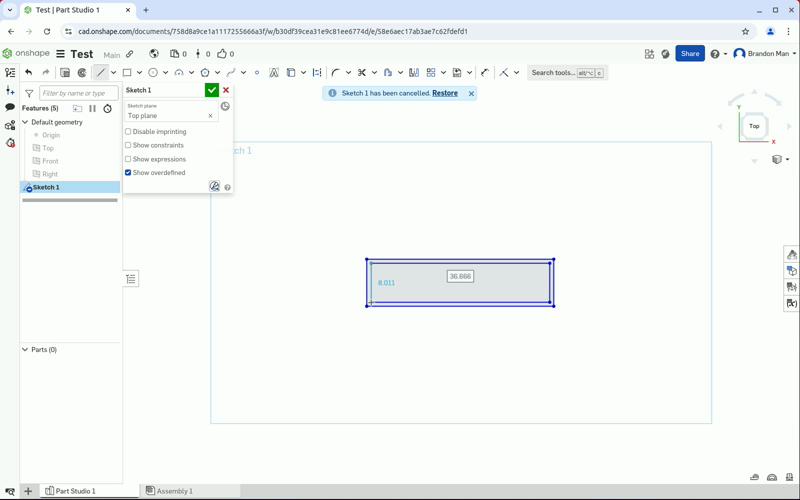
key_up(shift)
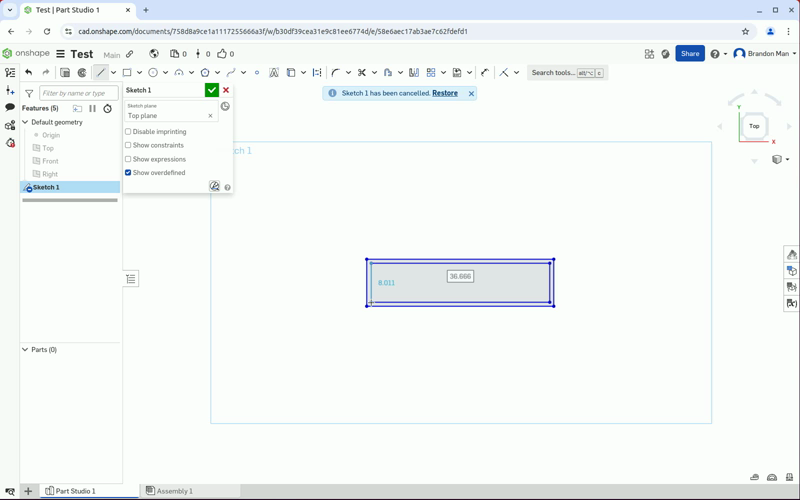
click(371, 302)
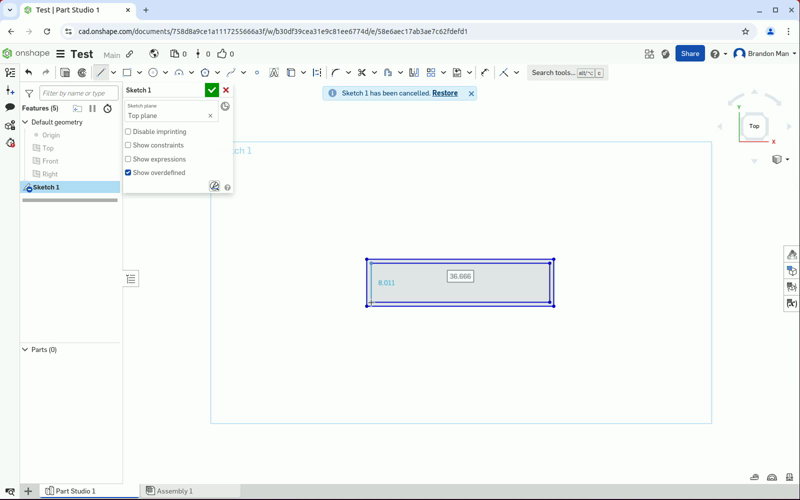
key(esc)
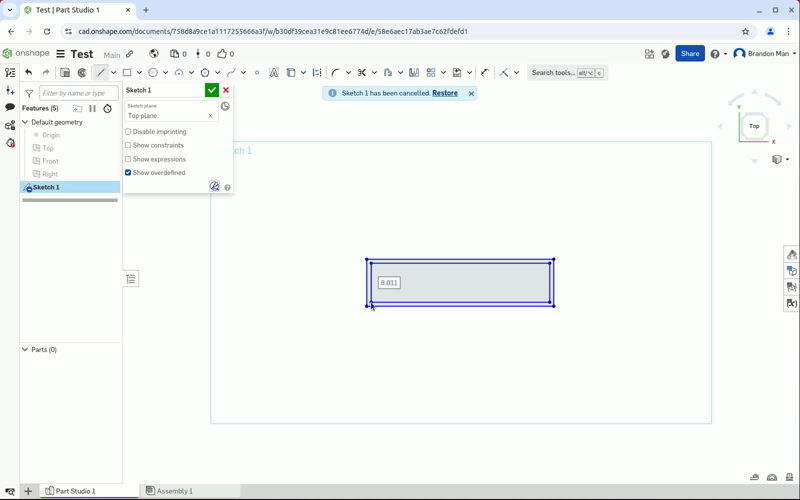
mouse_move(551, 291)
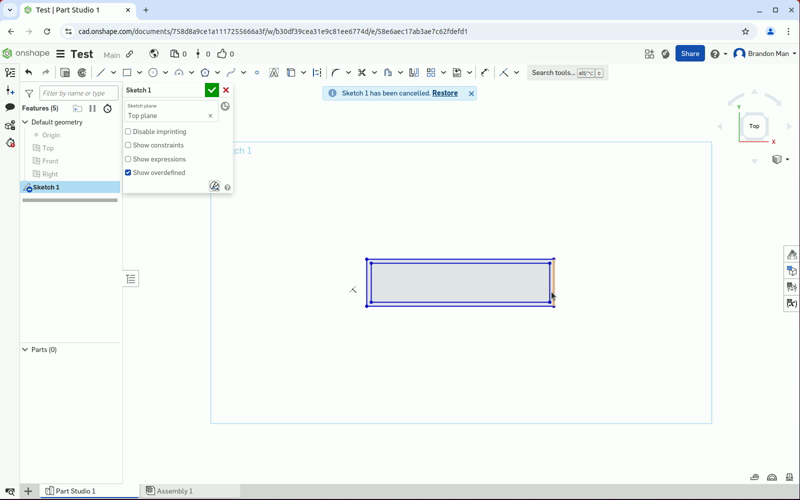
scroll(6)
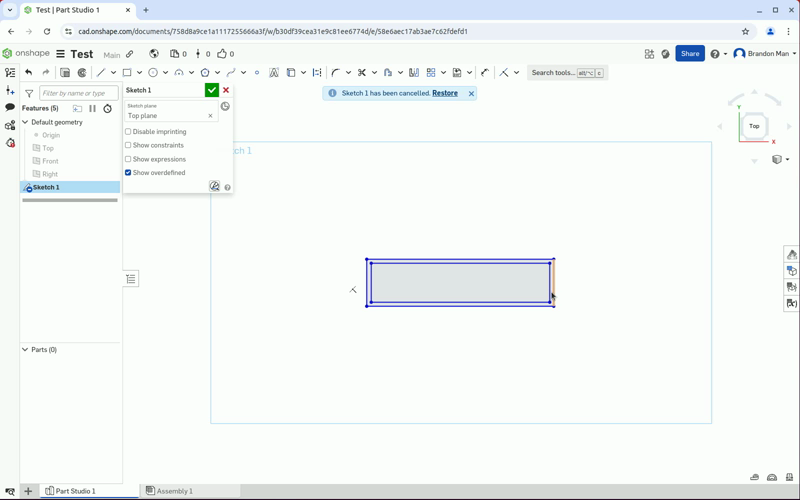
scroll(6)
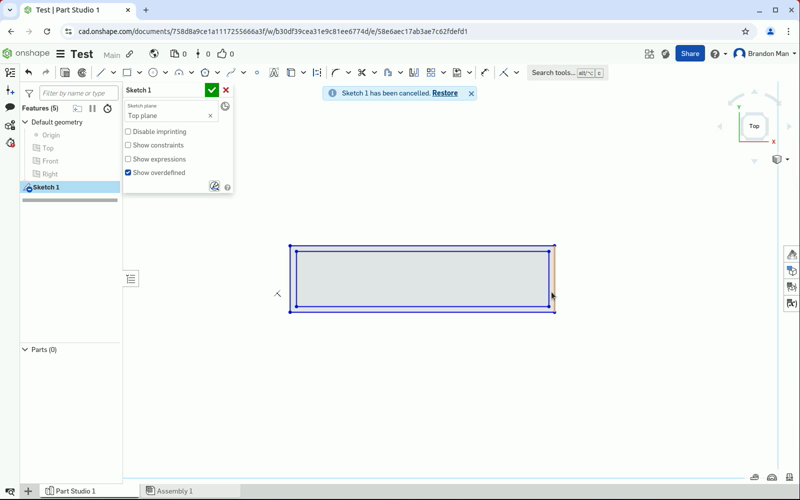
scroll(6)
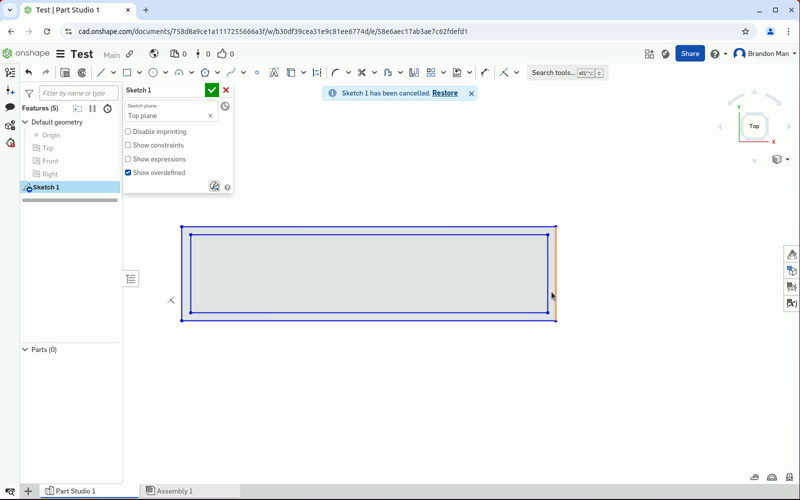
scroll(6)
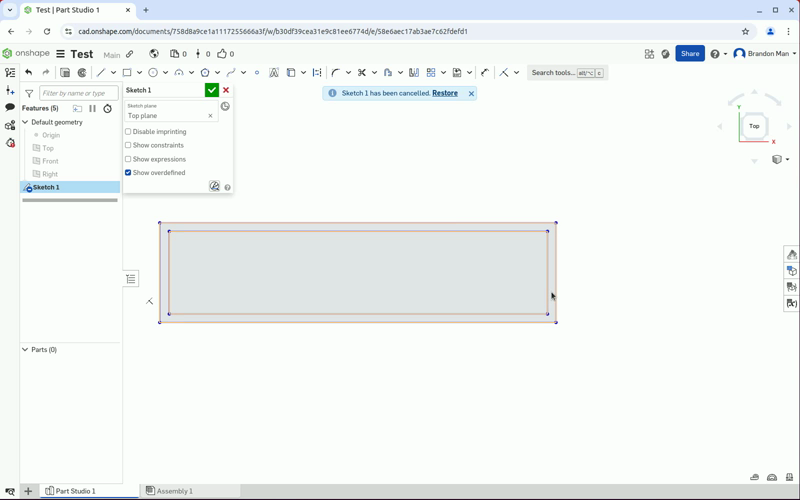
scroll(6)
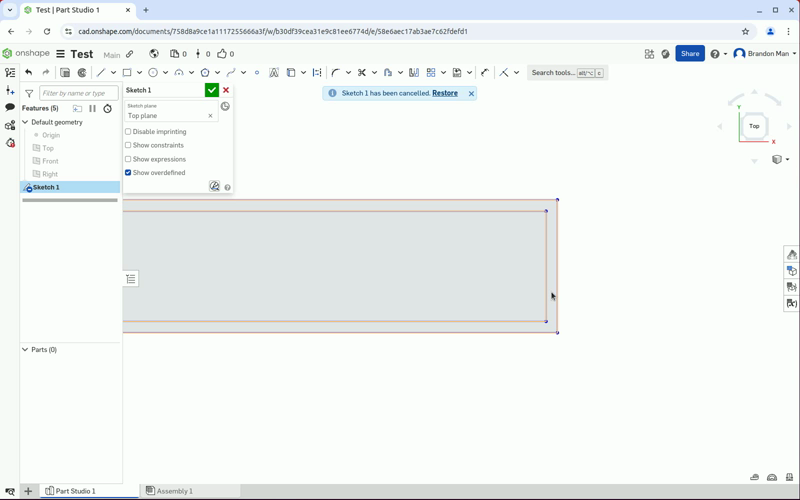
scroll(6)
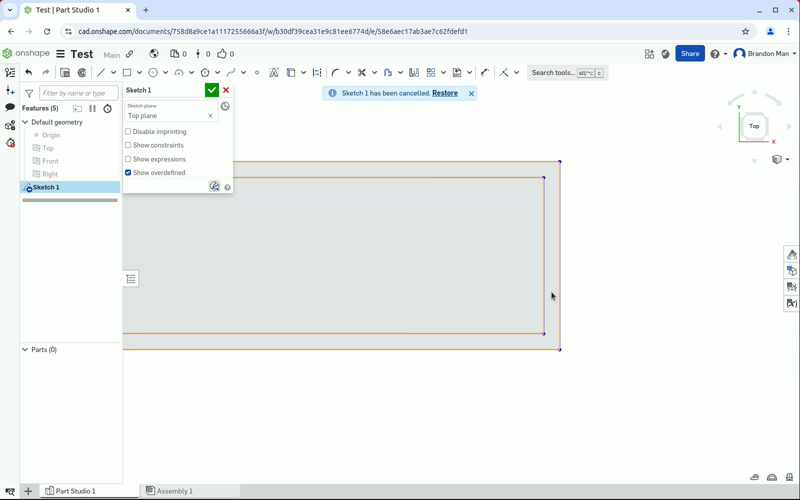
scroll(6)
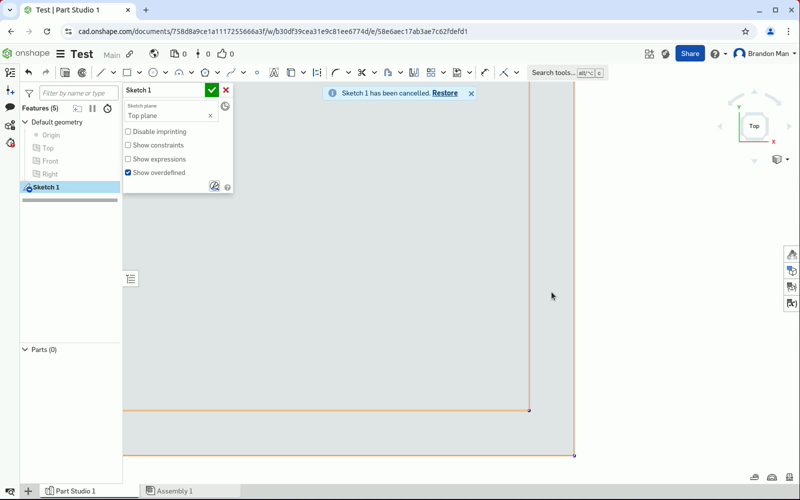
click(551, 291)
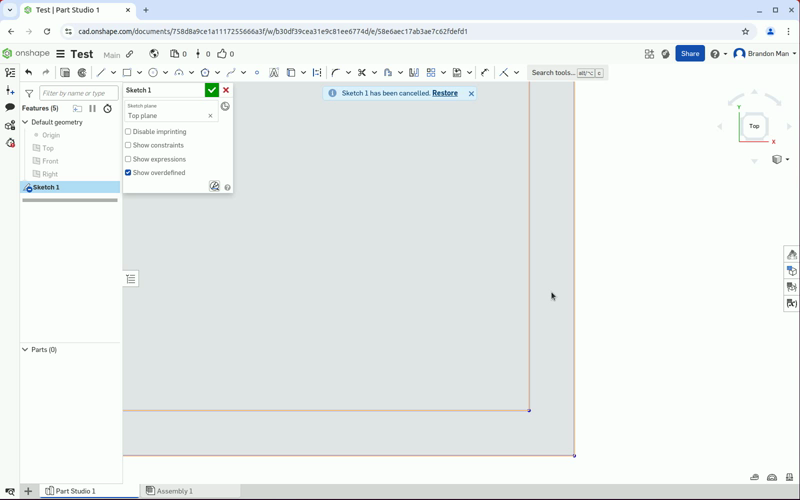
scroll(-6)
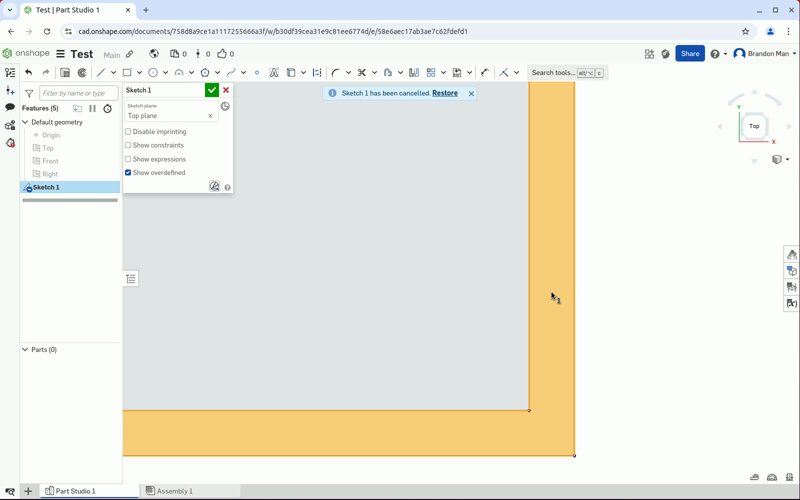
scroll(-6)
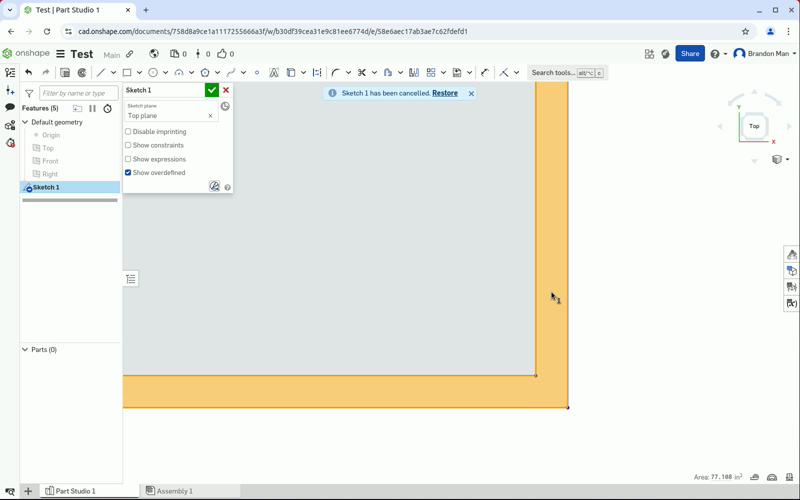
scroll(-6)
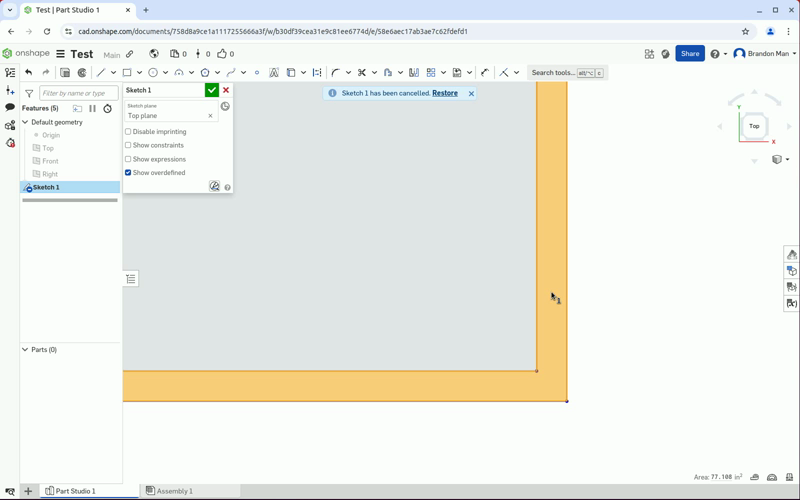
scroll(-6)
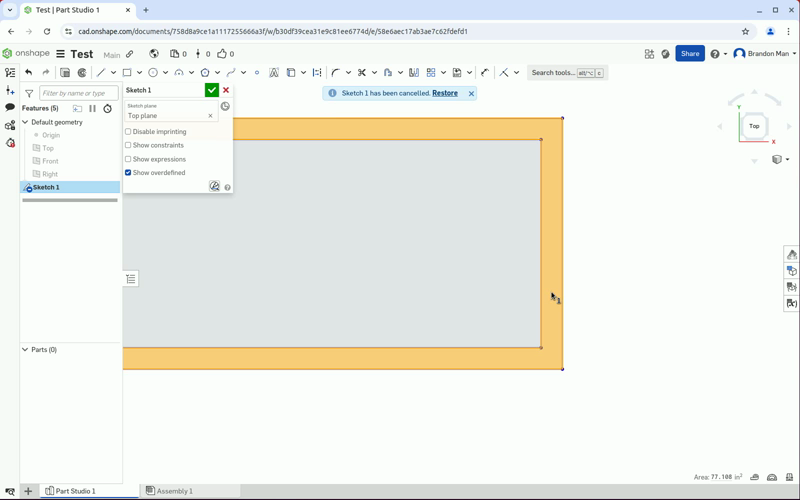
scroll(-6)
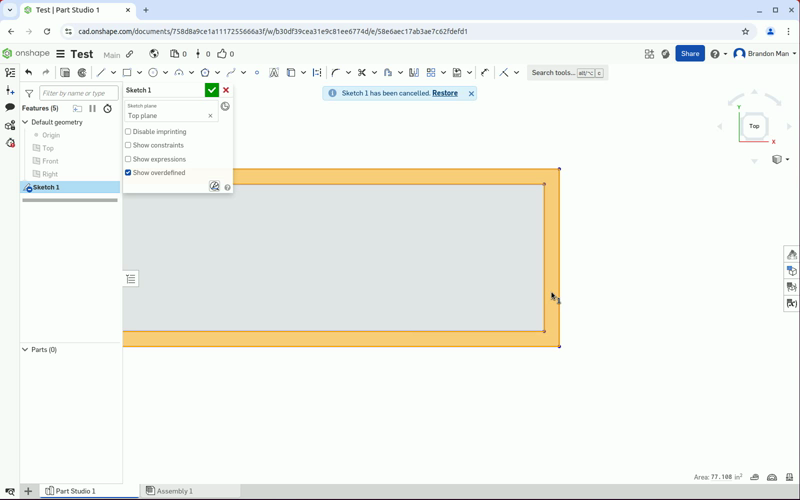
scroll(-6)
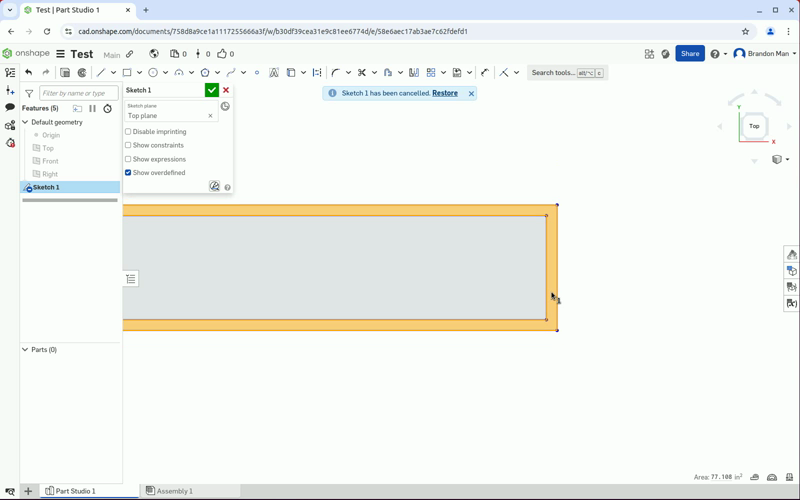
scroll(-6)
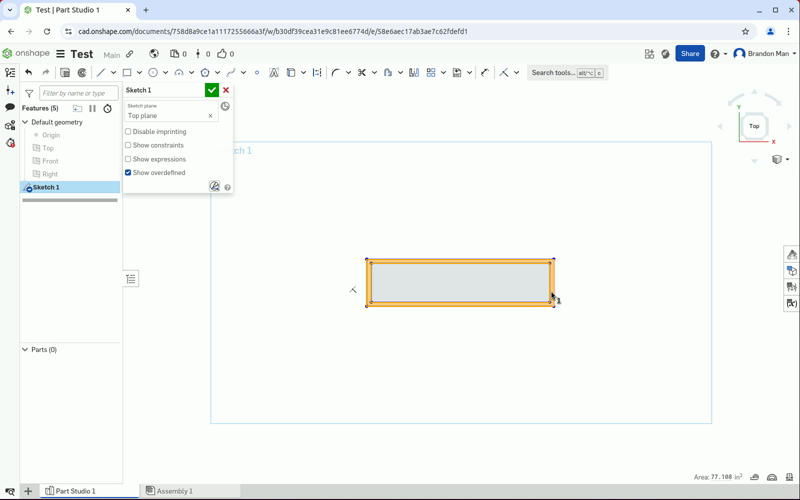
mouse_move(73, 352)
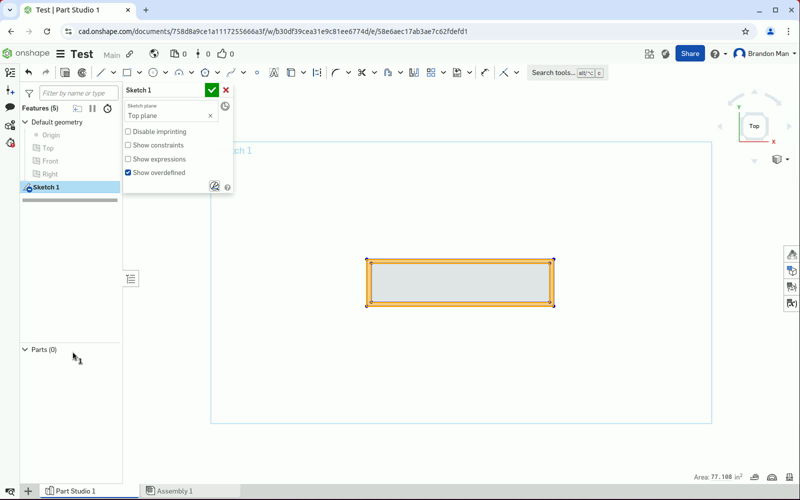
key(shift+y)
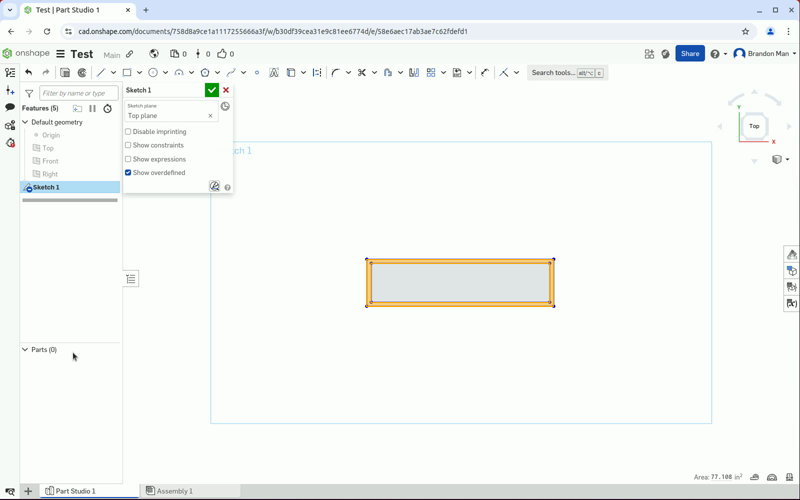
key(shift+e)
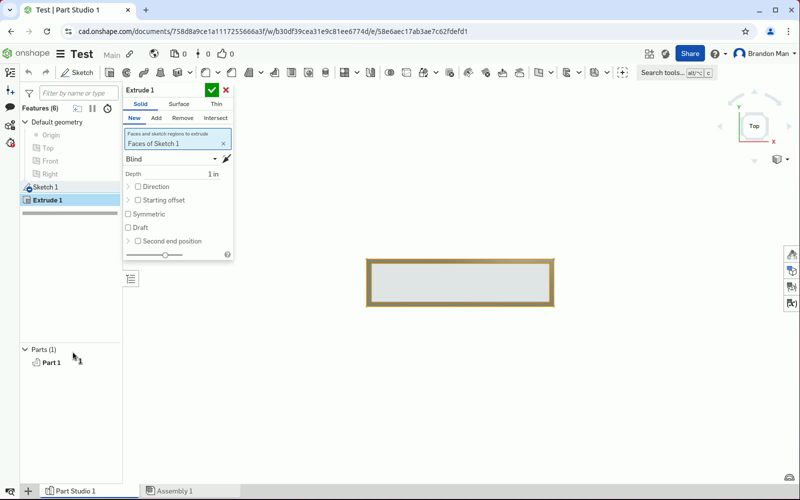
mouse_move(143, 106)
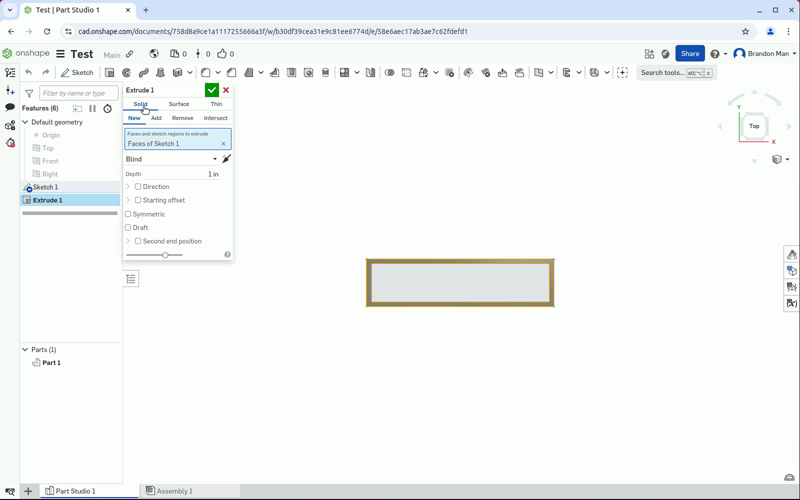
click(143, 106)
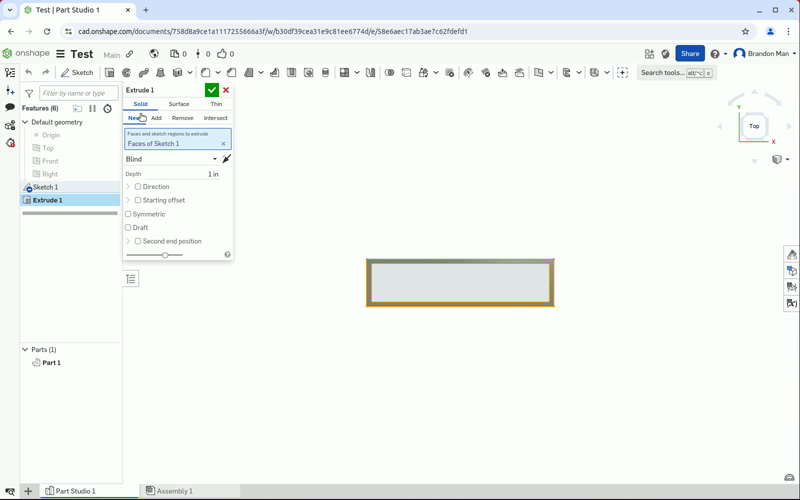
mouse_move(137, 120)
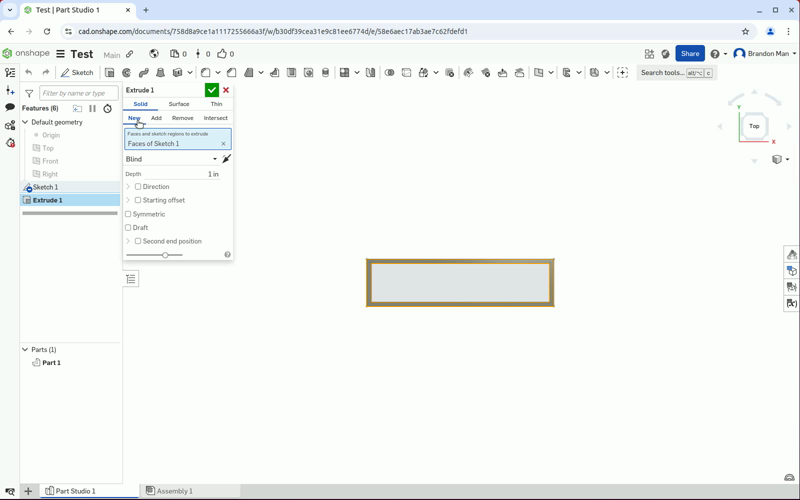
click(137, 120)
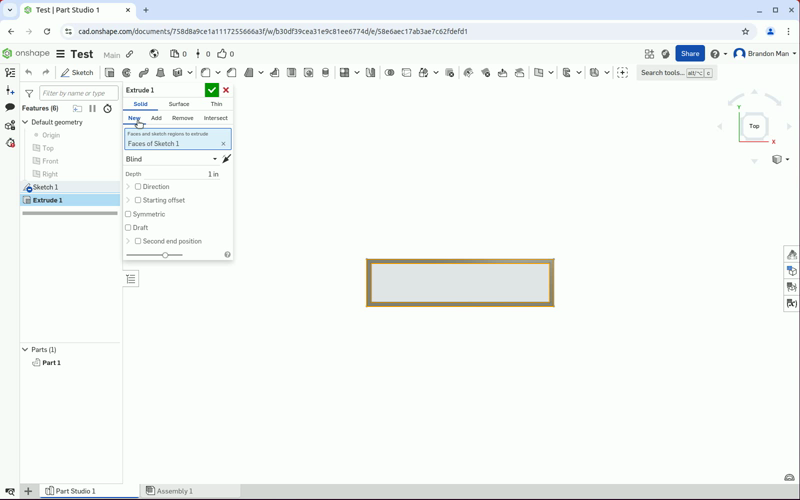
key(tab, 4)
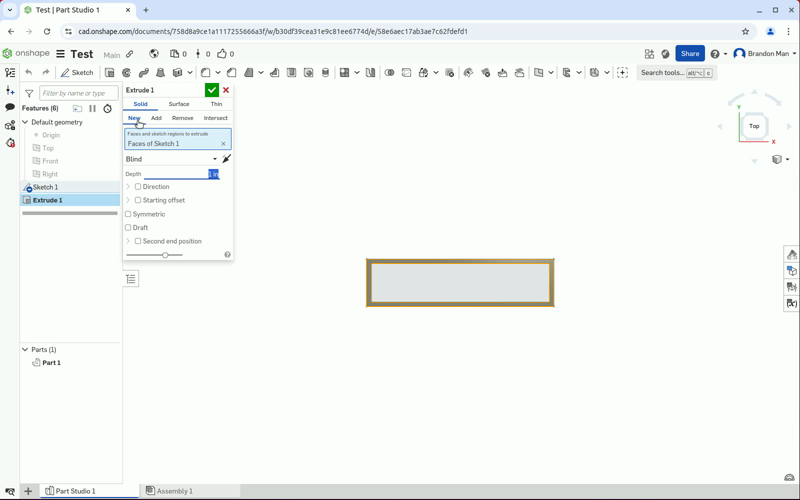
text(2.166)
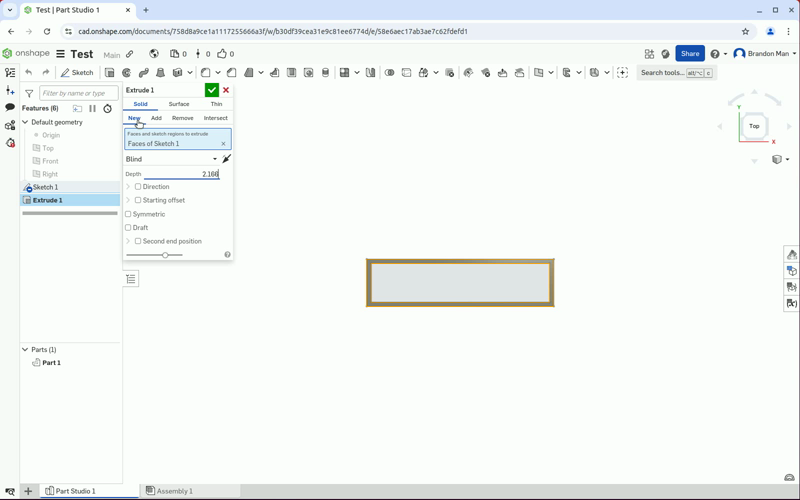
key(enter)
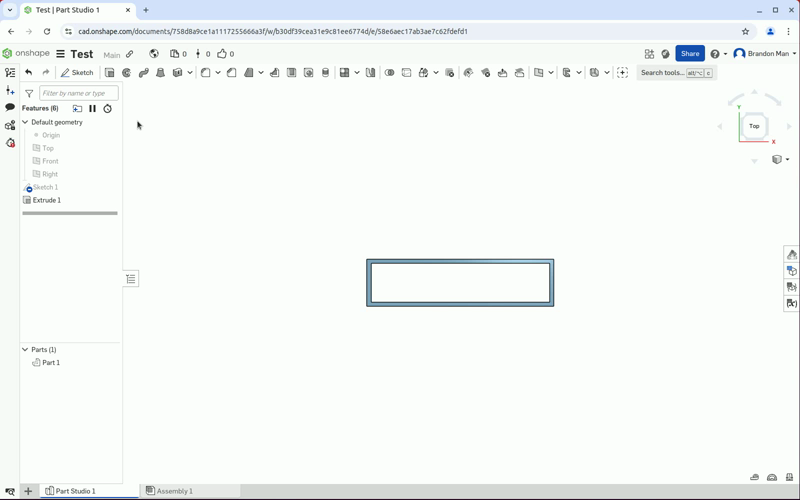
key(shift+h)
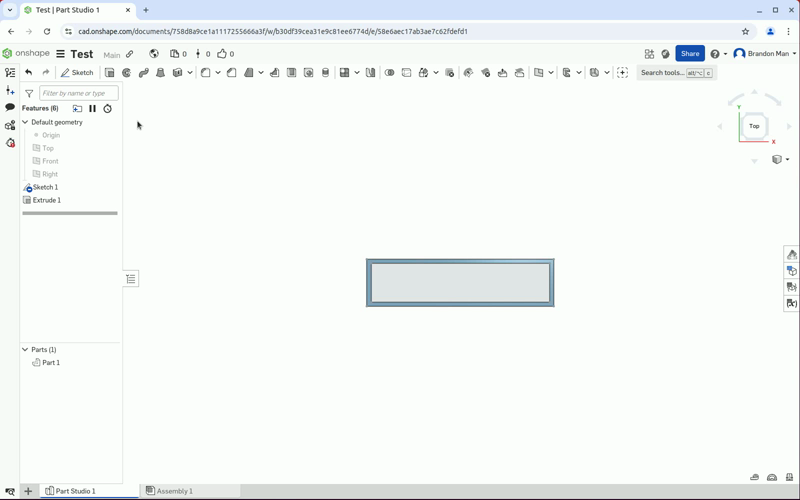
key(shift+h)
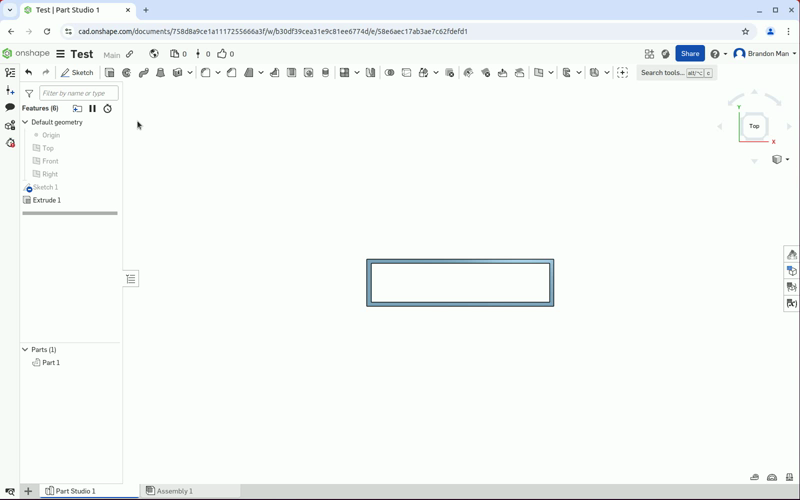
mouse_move(73, 189)
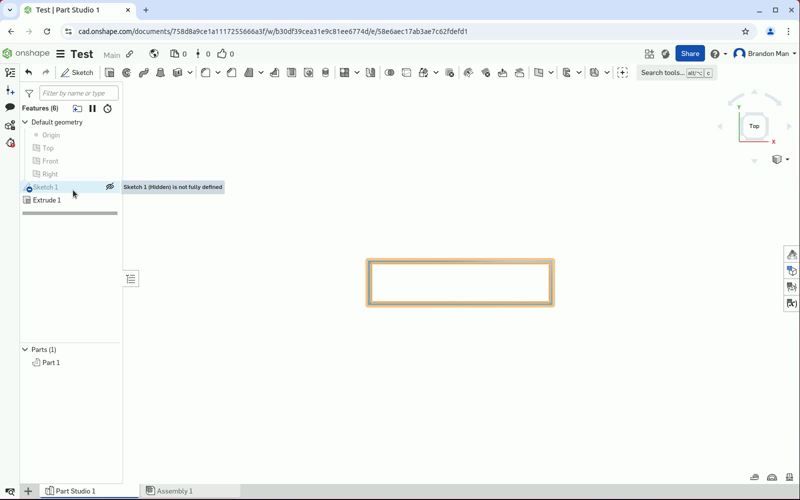
click(73, 189)
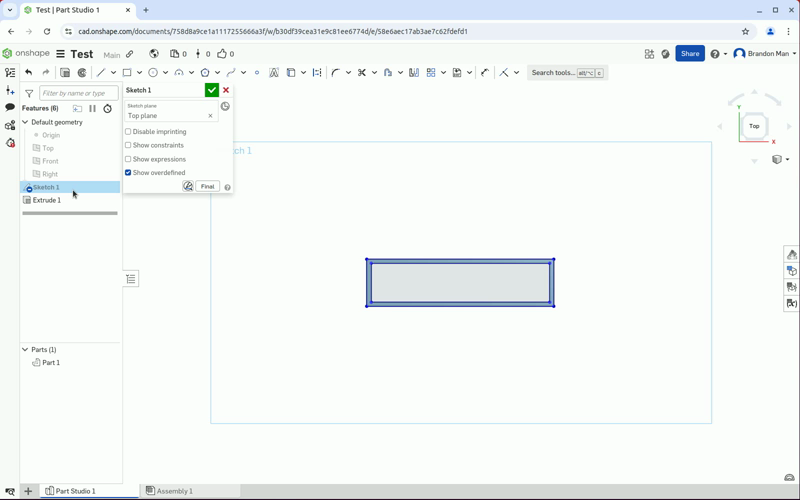
mouse_move(229, 92)
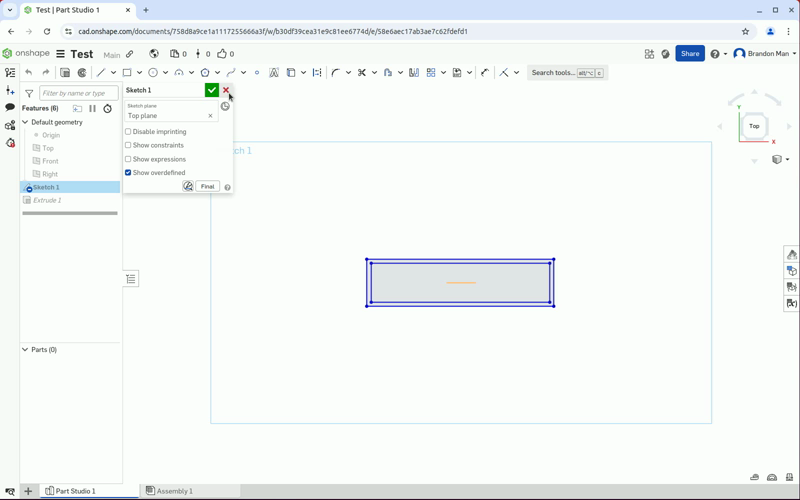
click(229, 92)
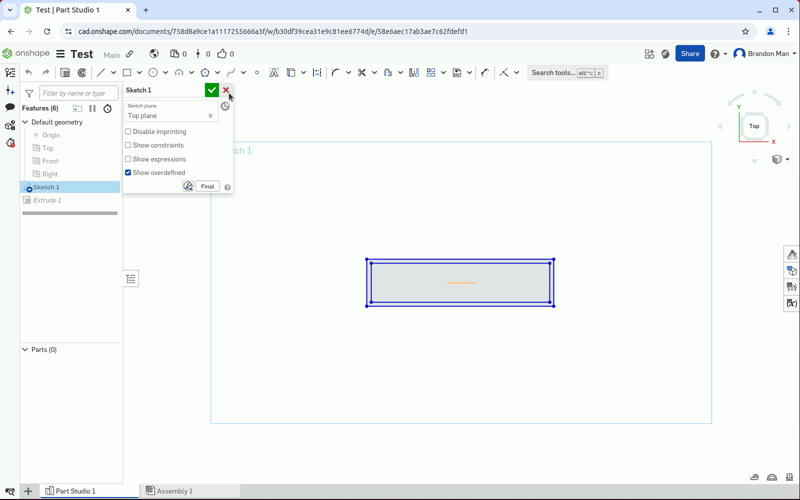
key(shift+s)
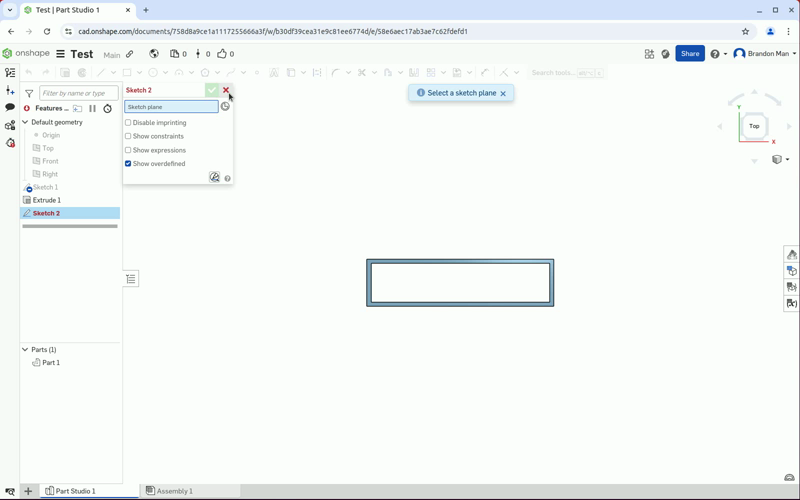
mouse_move(73, 150)
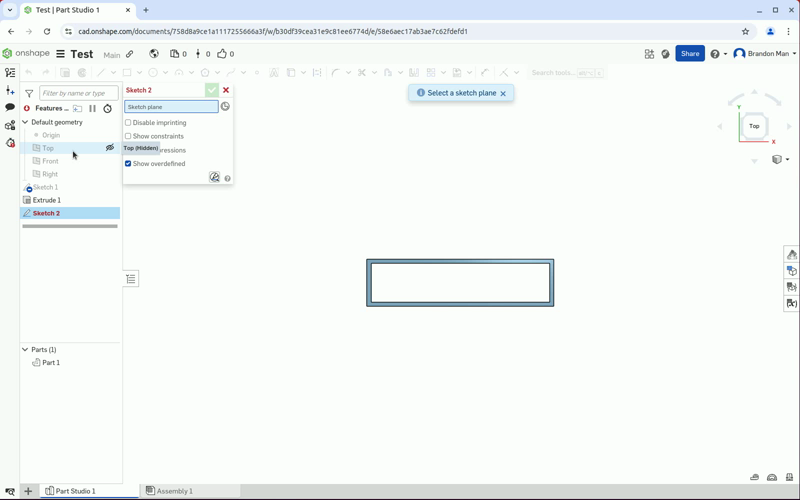
click(73, 150)
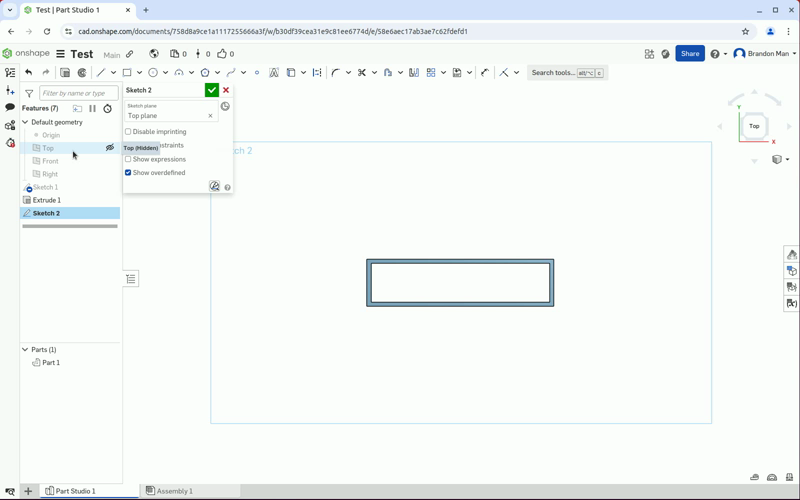
mouse_move(73, 352)
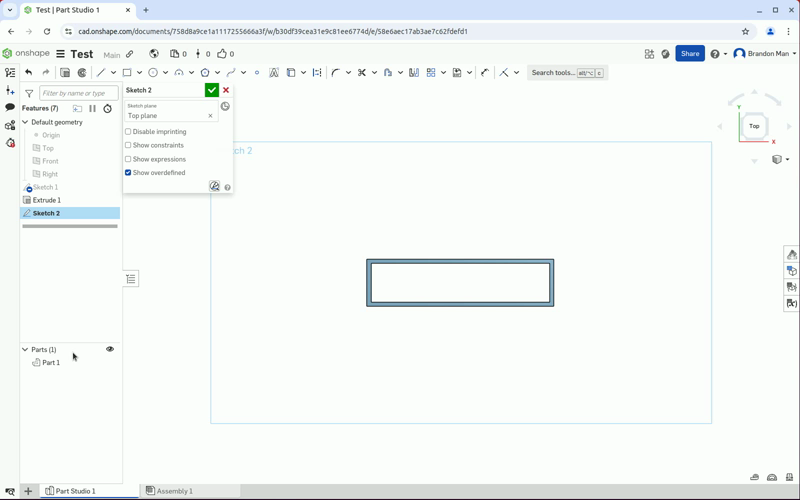
key(y)
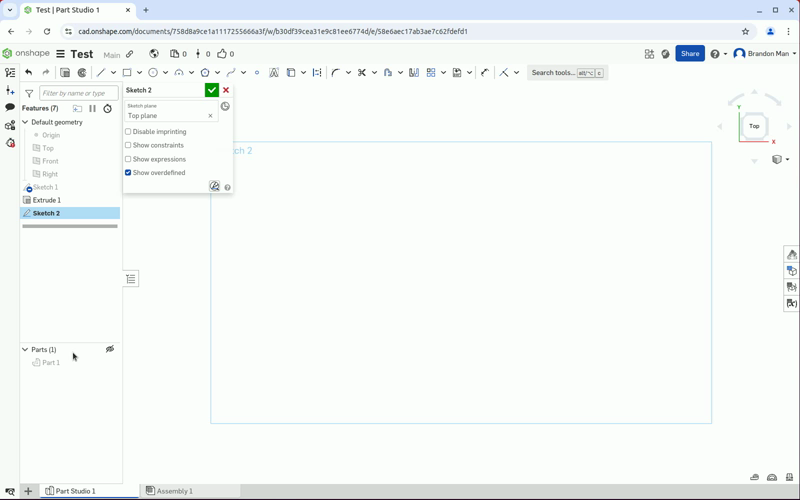
key(l)
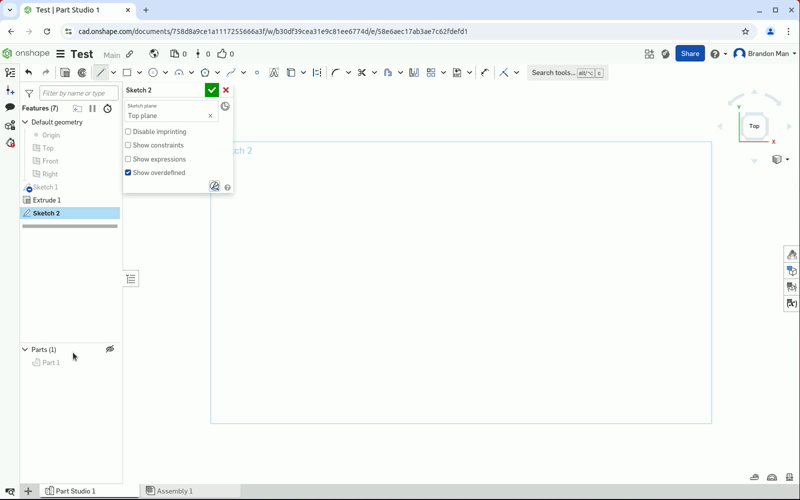
key_down(shift)
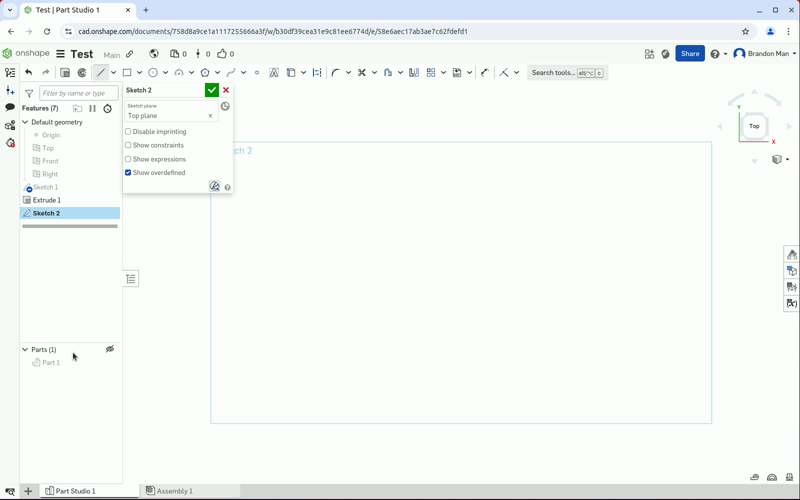
mouse_move(356, 291)
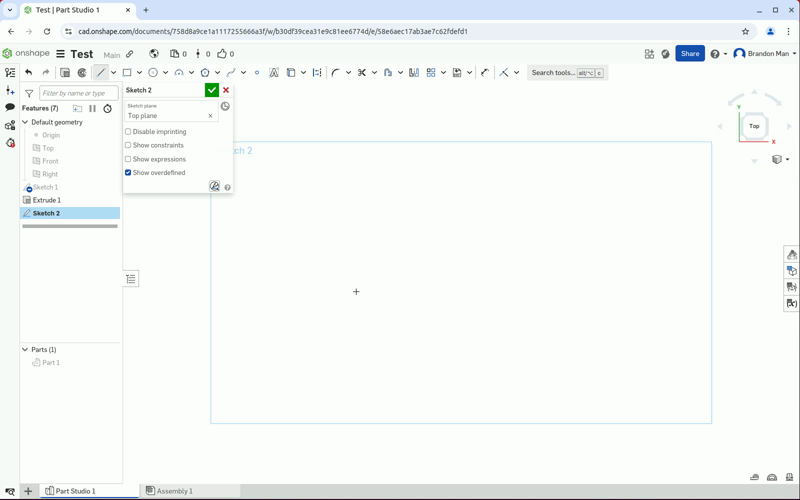
click(356, 291)
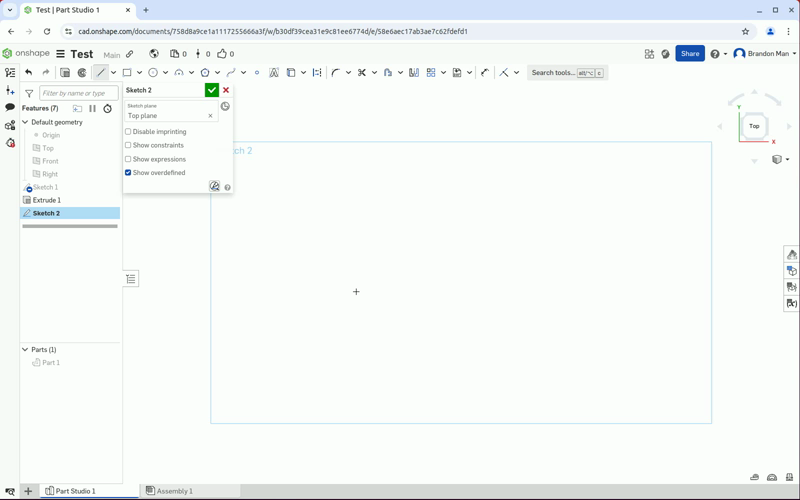
key_up(shift)
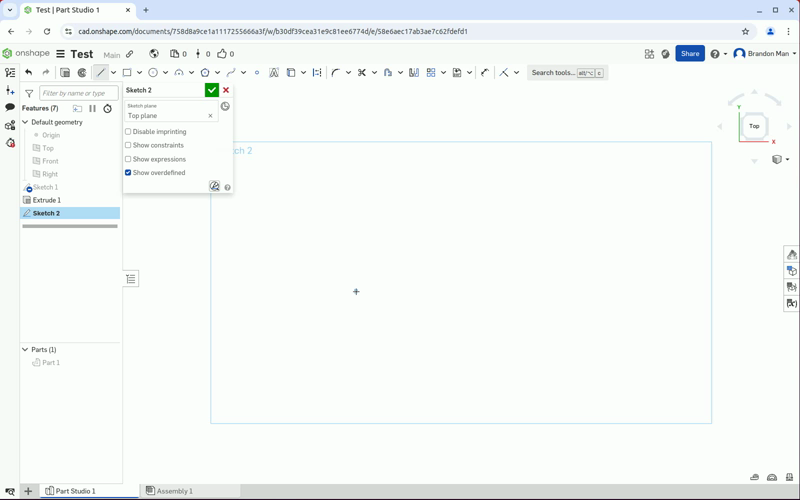
key_down(shift)
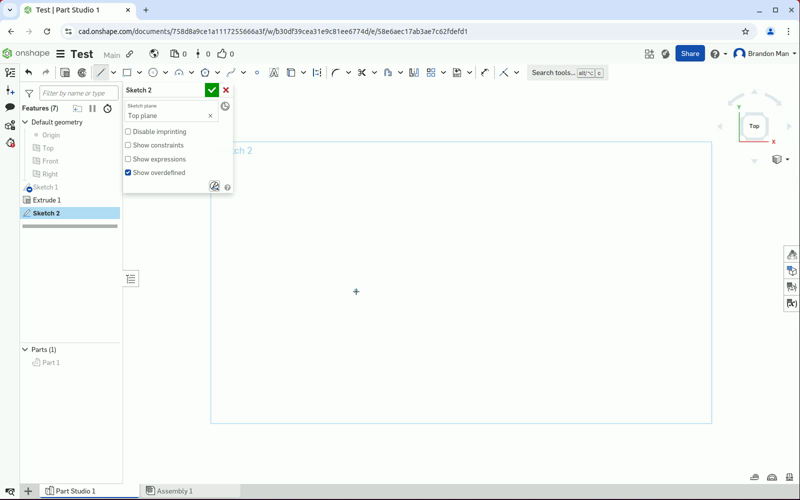
mouse_move(386, 291)
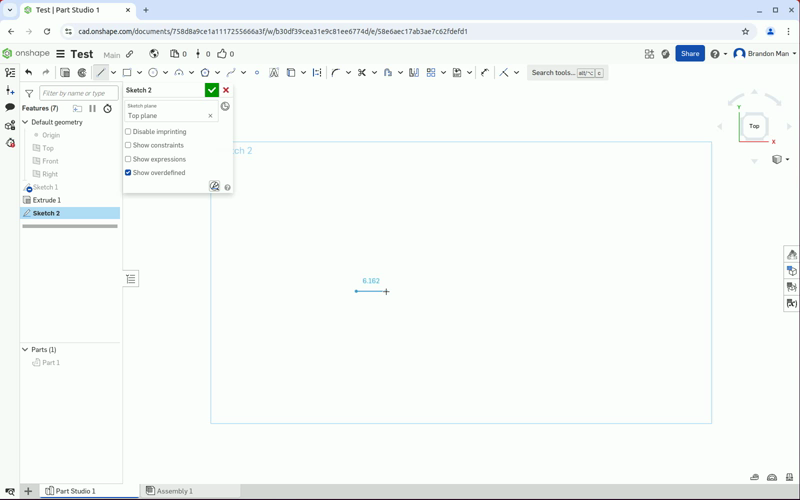
mouse_move(367, 291)
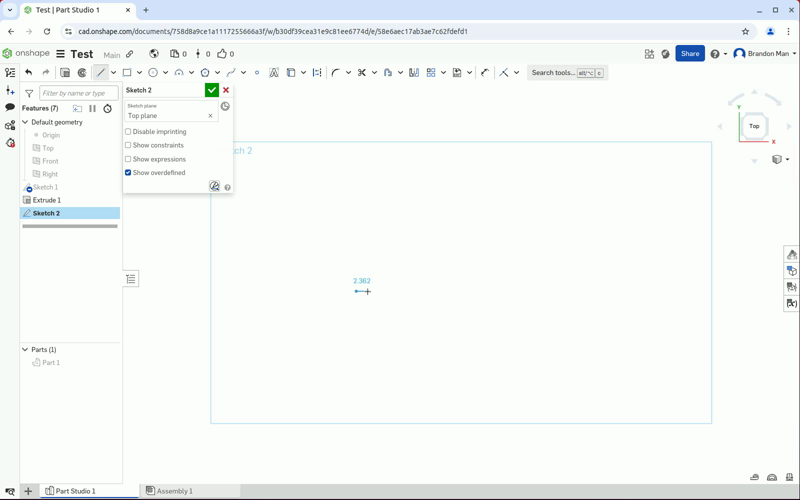
click(367, 291)
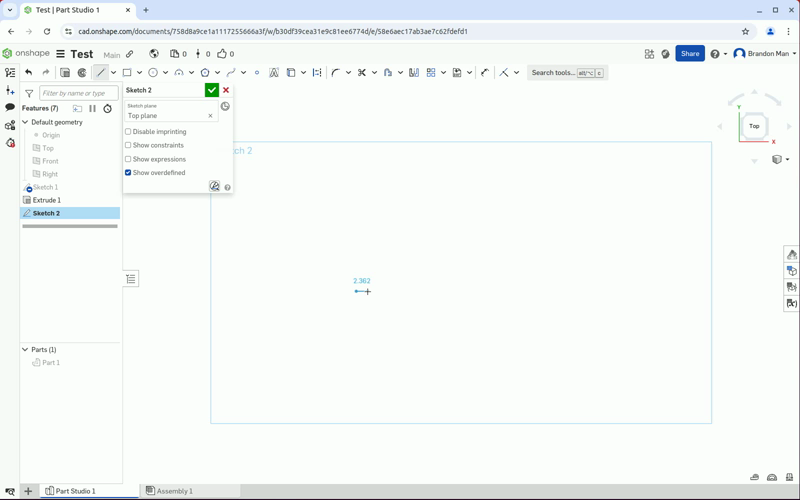
key_up(shift)
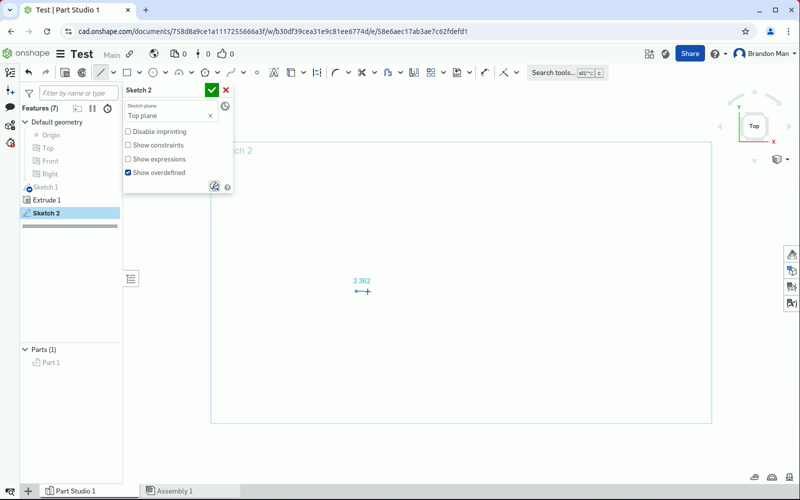
key_down(shift)
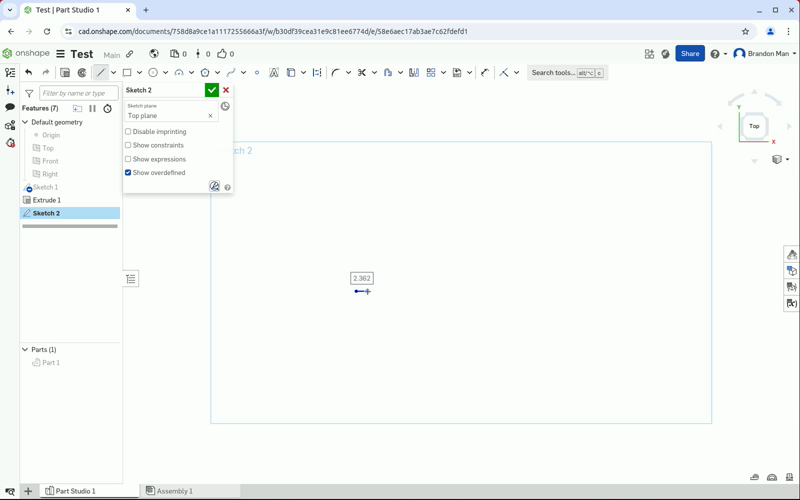
mouse_move(397, 291)
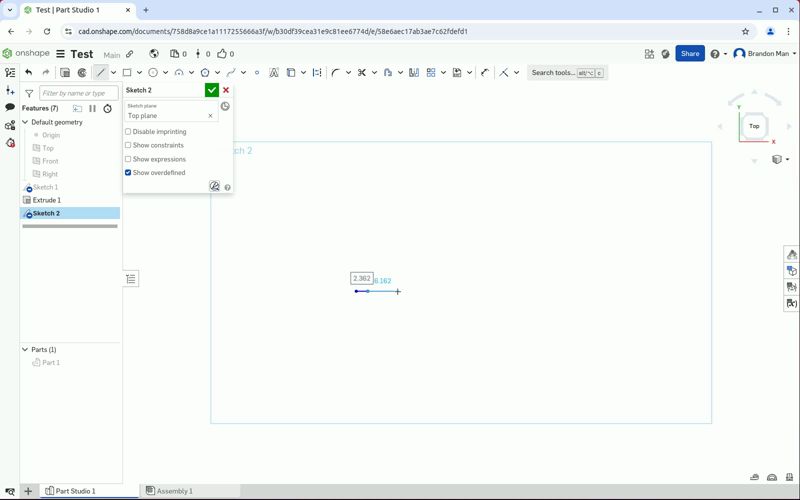
mouse_move(367, 281)
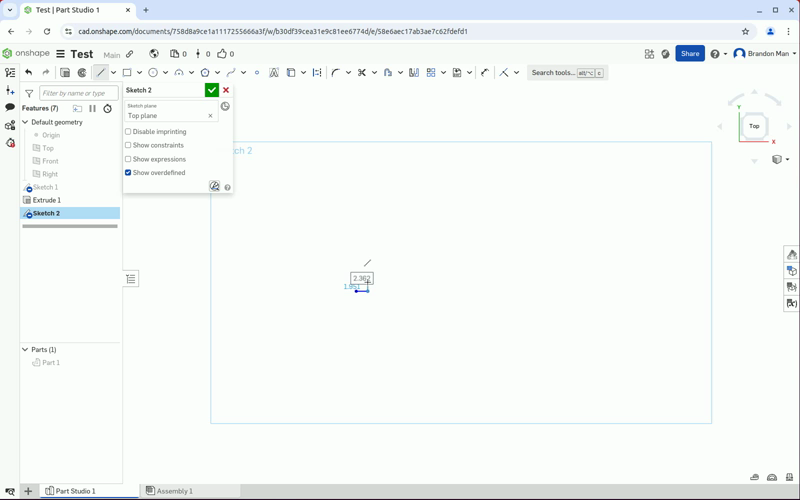
click(367, 281)
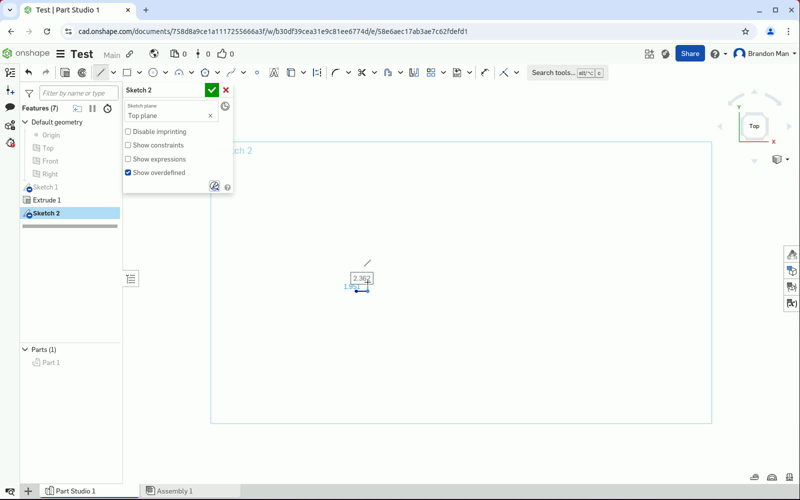
key_up(shift)
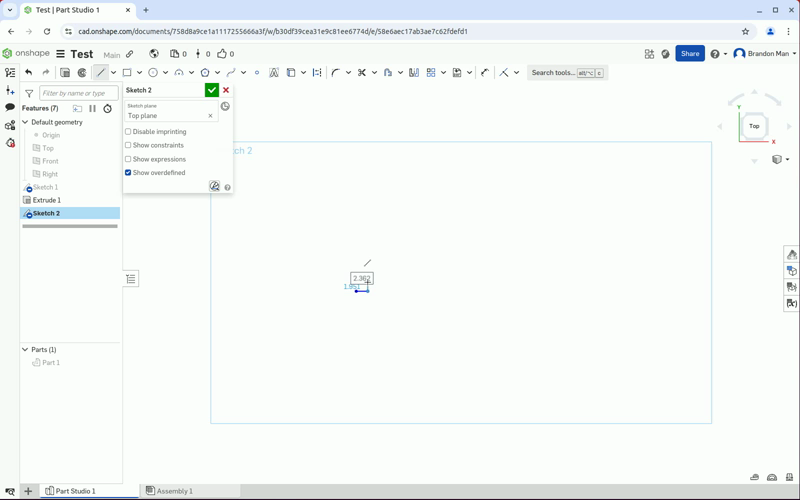
key_down(shift)
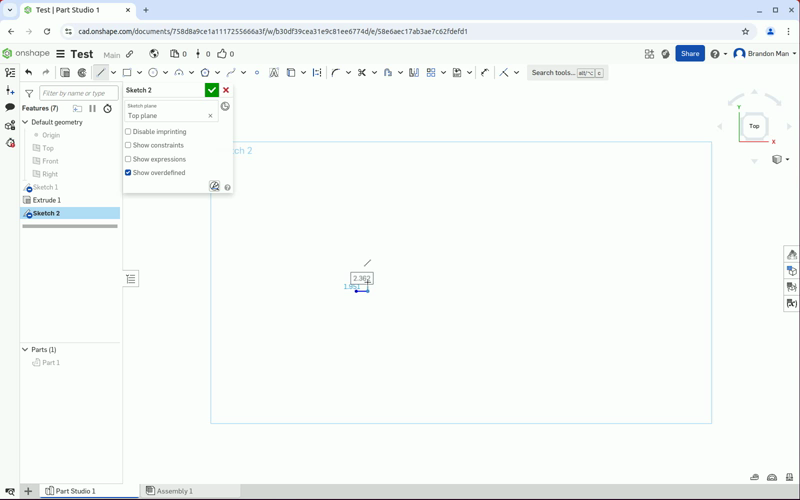
mouse_move(397, 281)
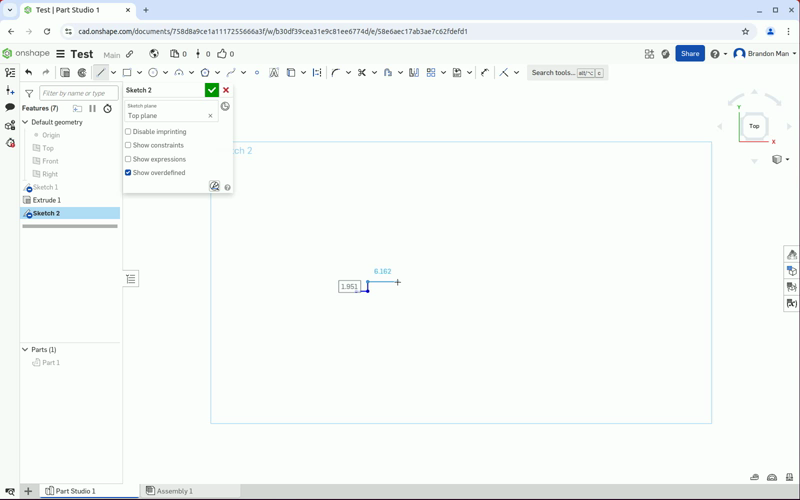
mouse_move(367, 272)
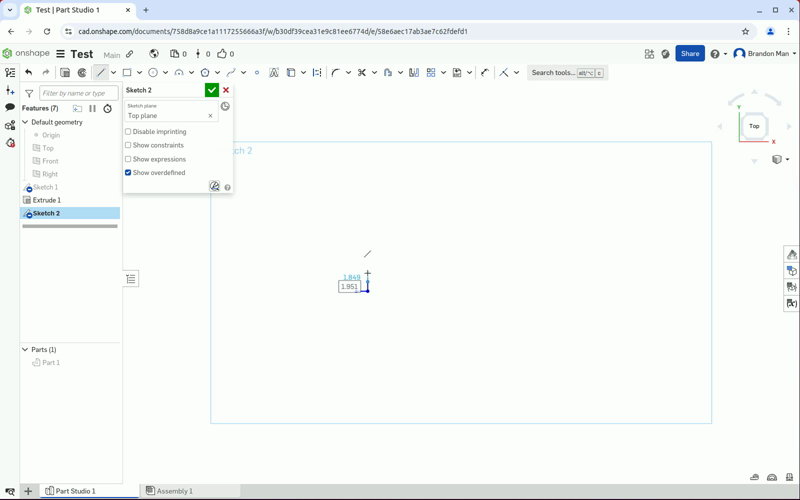
click(367, 272)
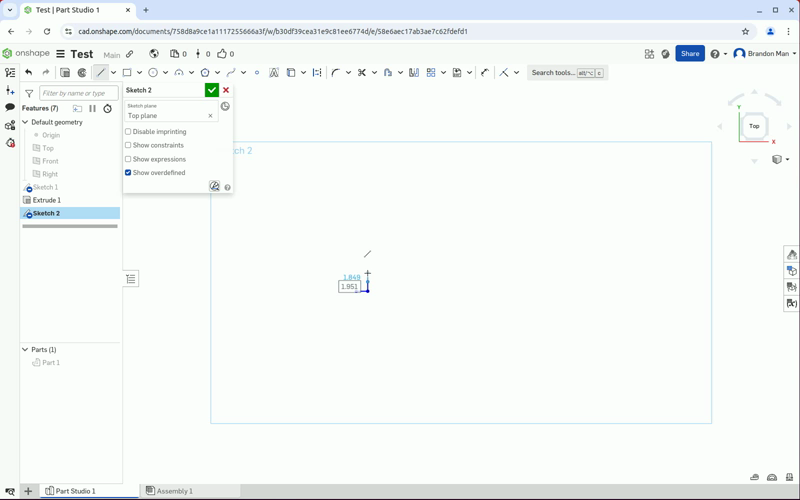
key_up(shift)
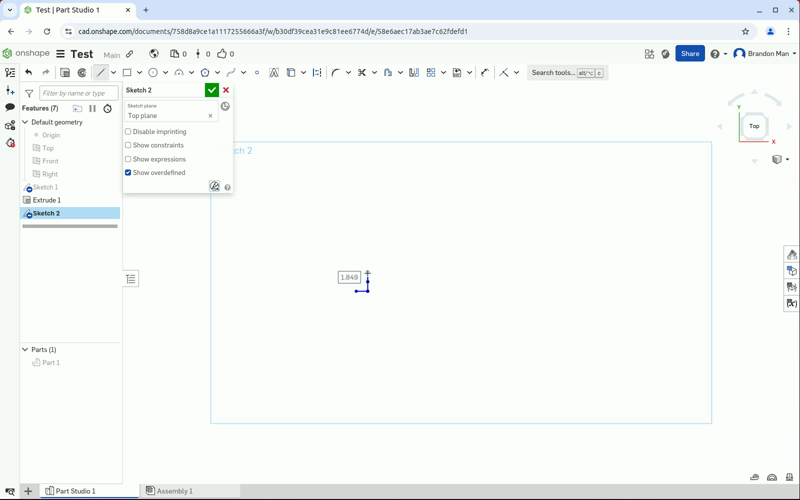
key_down(shift)
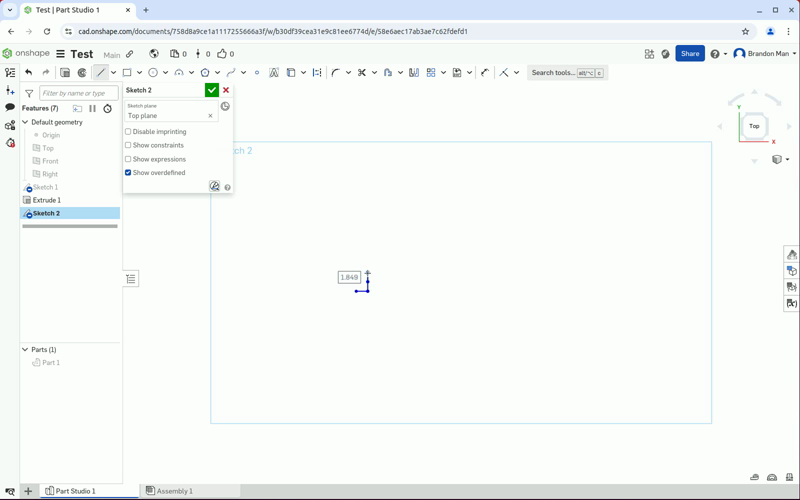
mouse_move(397, 272)
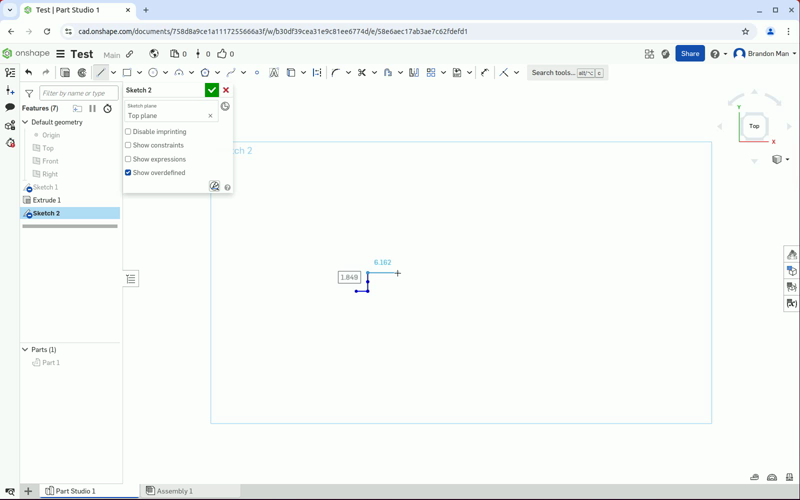
mouse_move(356, 272)
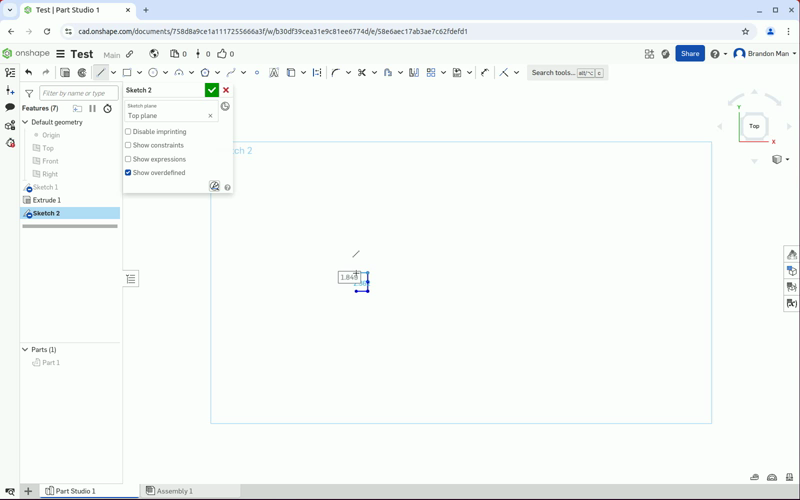
click(356, 272)
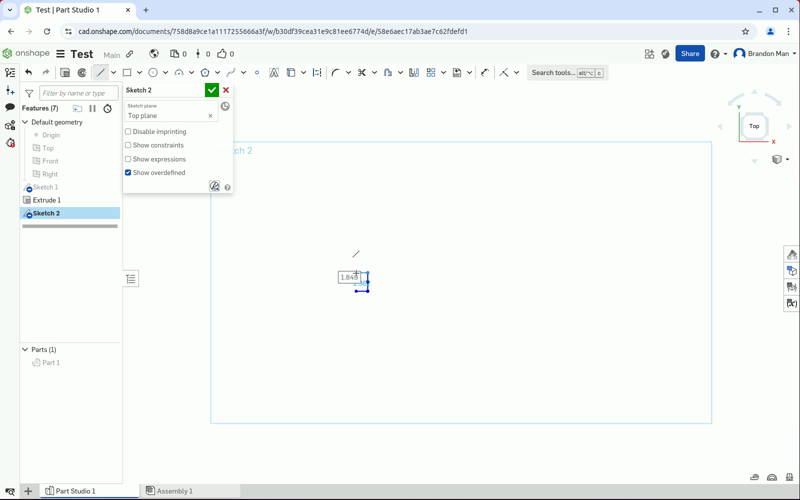
key_up(shift)
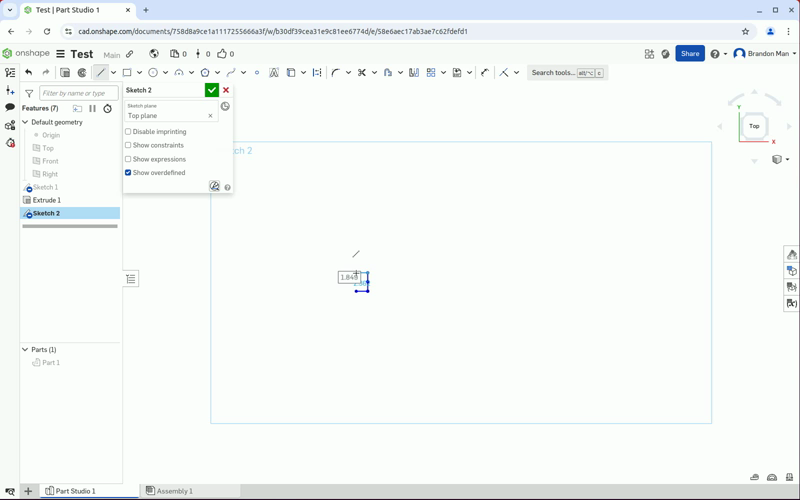
key(esc)
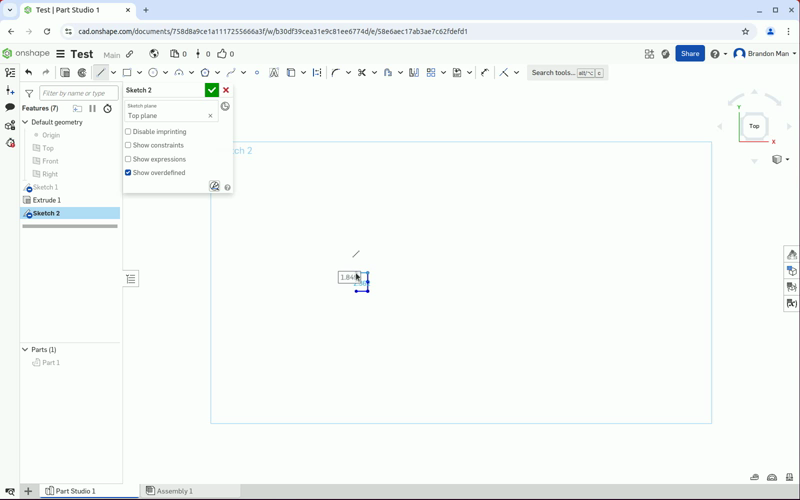
key(a)
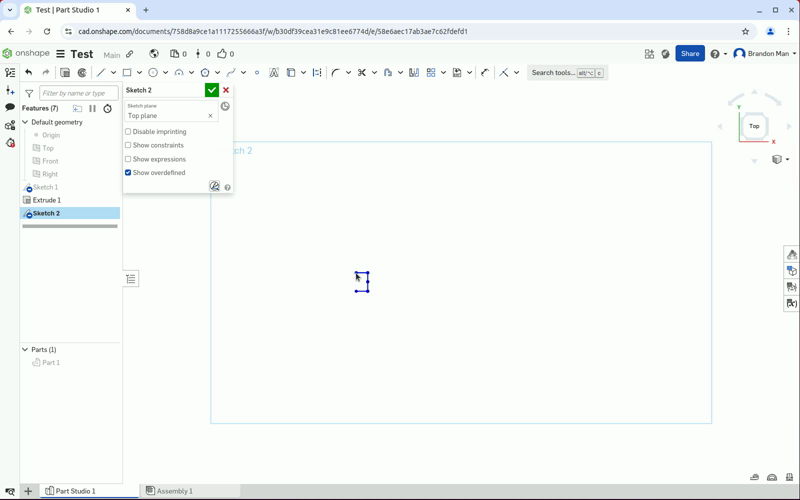
mouse_move(356, 272)
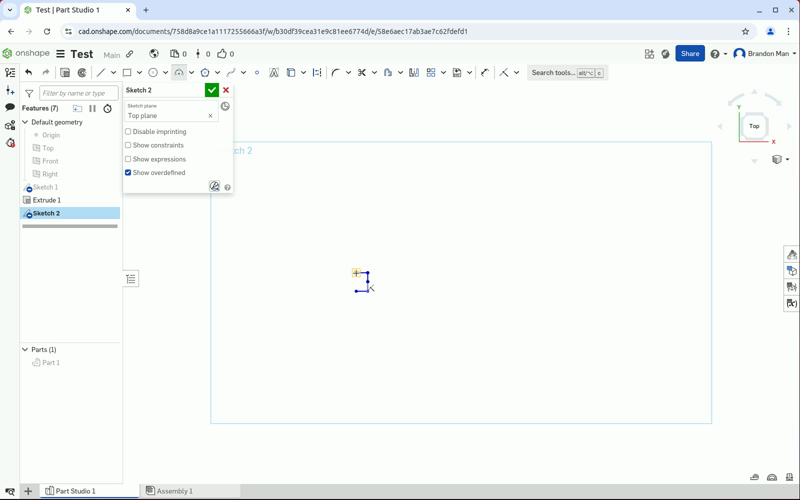
click(356, 272)
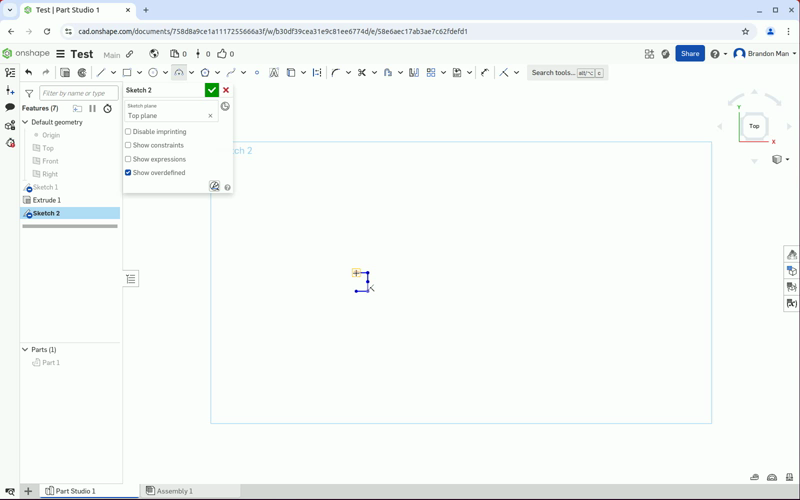
mouse_move(356, 291)
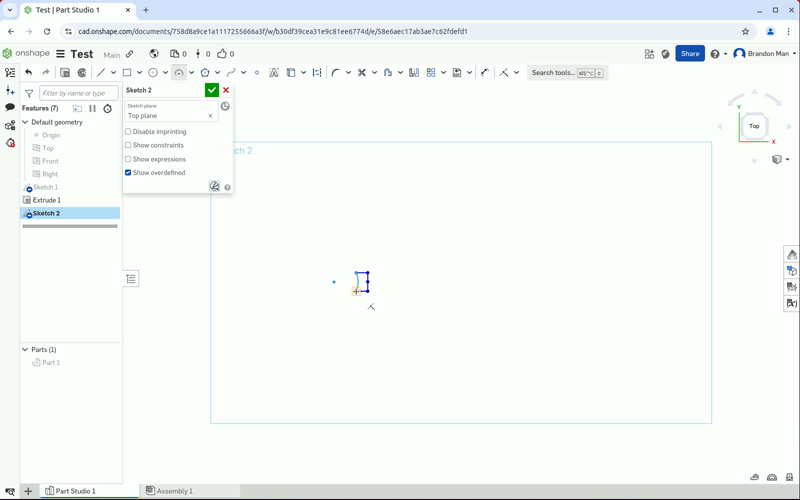
click(356, 291)
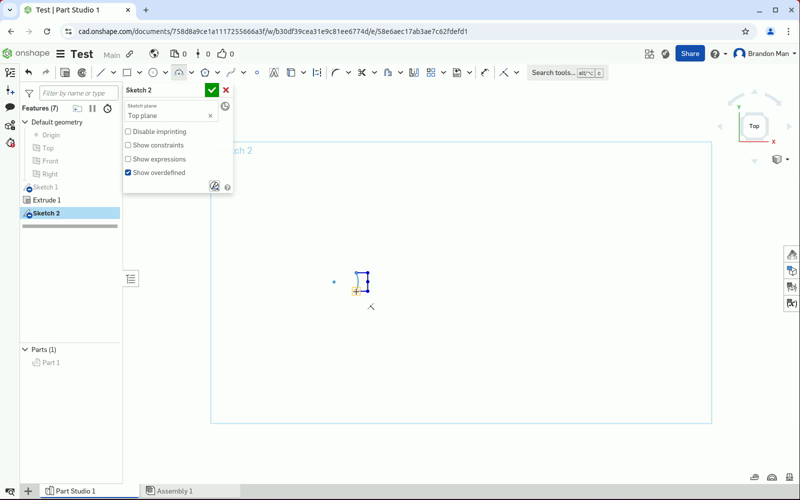
key_down(shift)
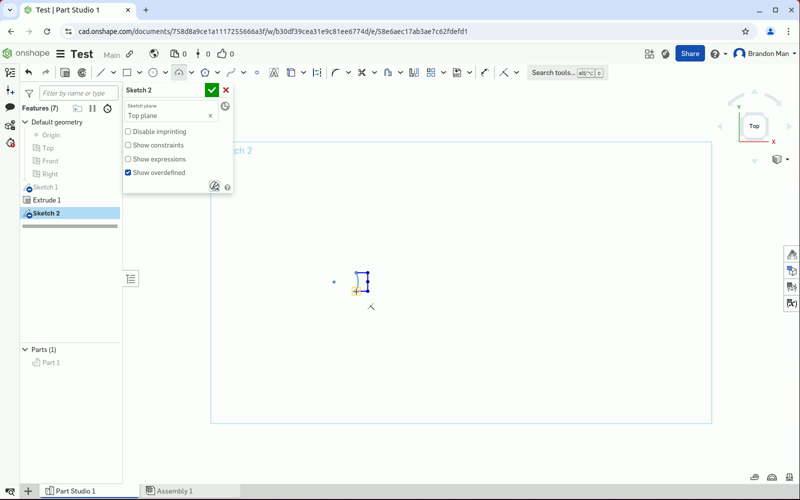
mouse_move(347, 282)
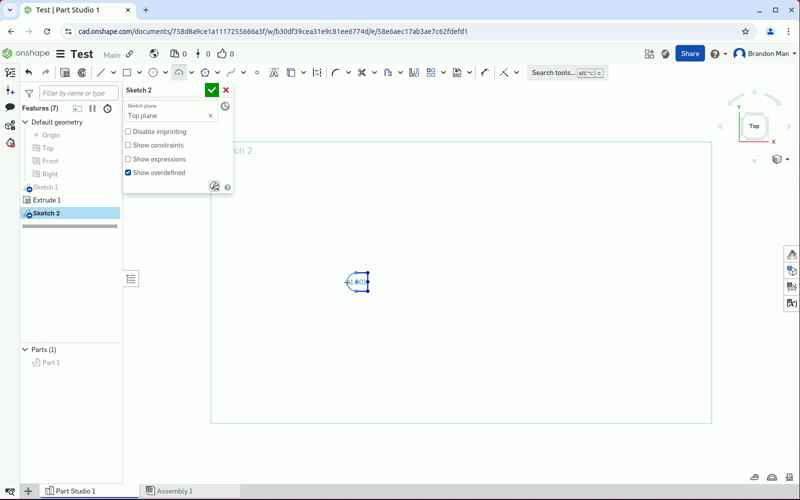
click(347, 282)
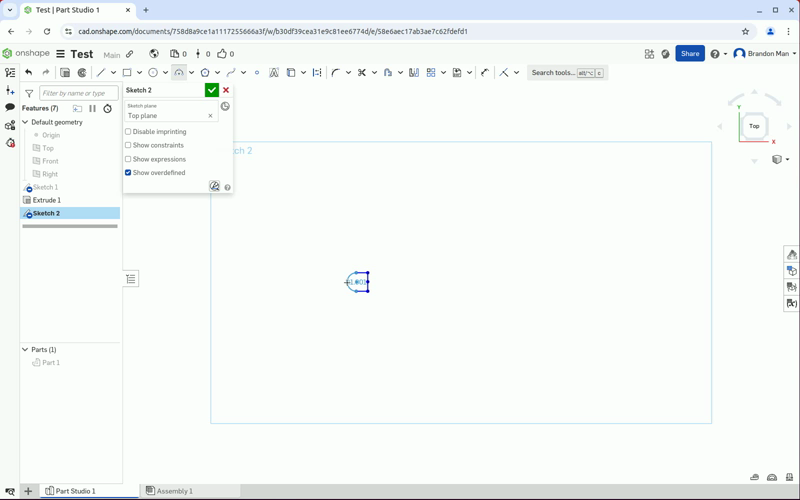
key_up(shift)
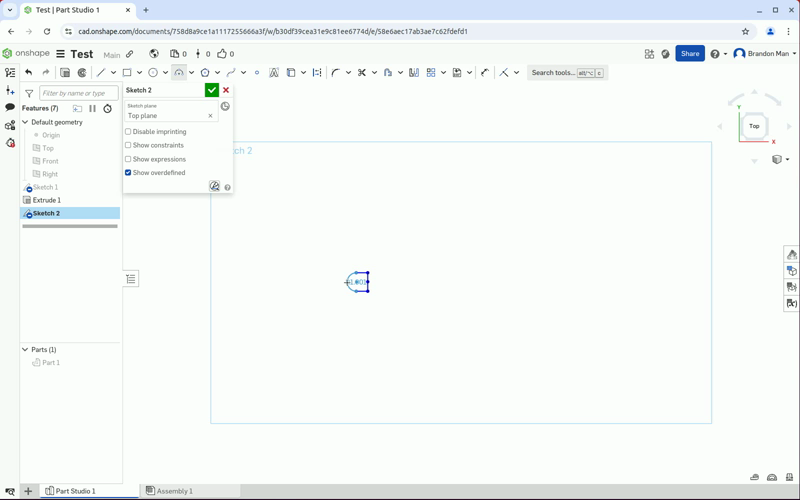
key(esc)
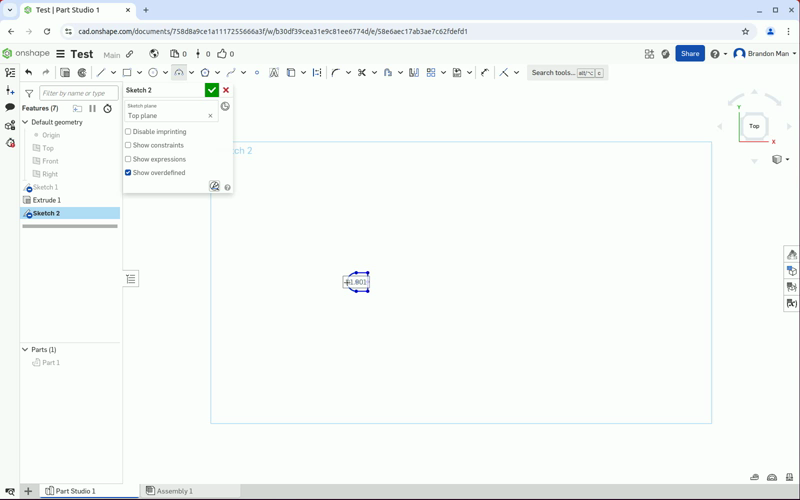
key(c)
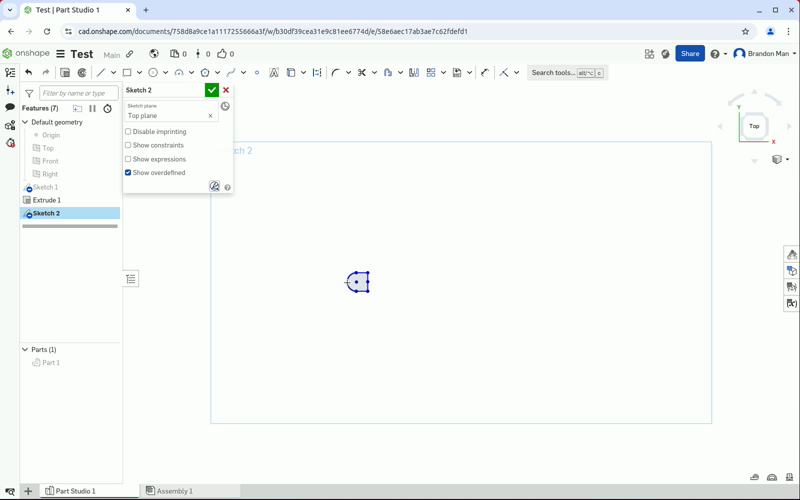
key_down(shift)
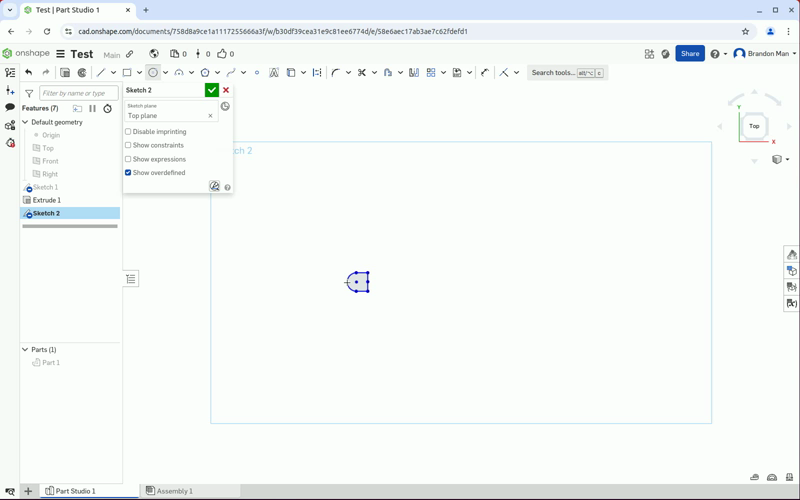
mouse_move(356, 281)
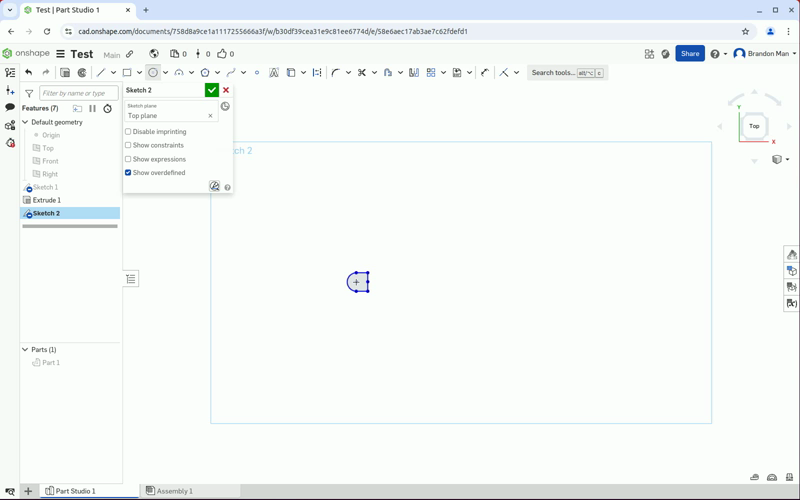
click(356, 281)
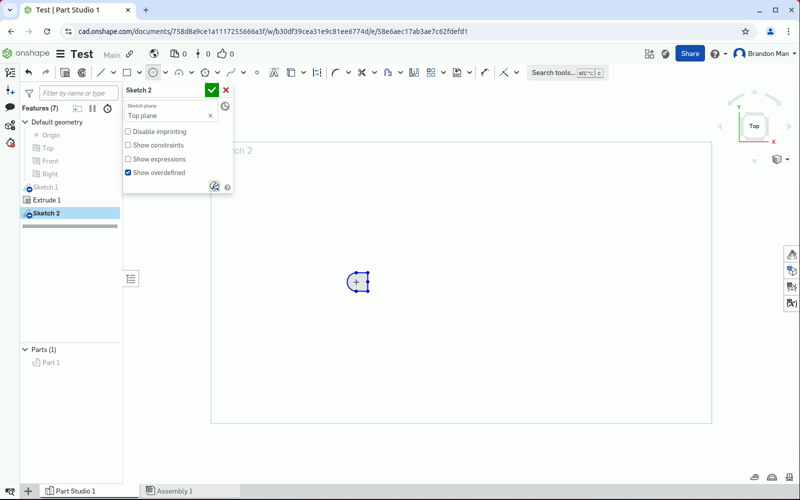
key_up(shift)
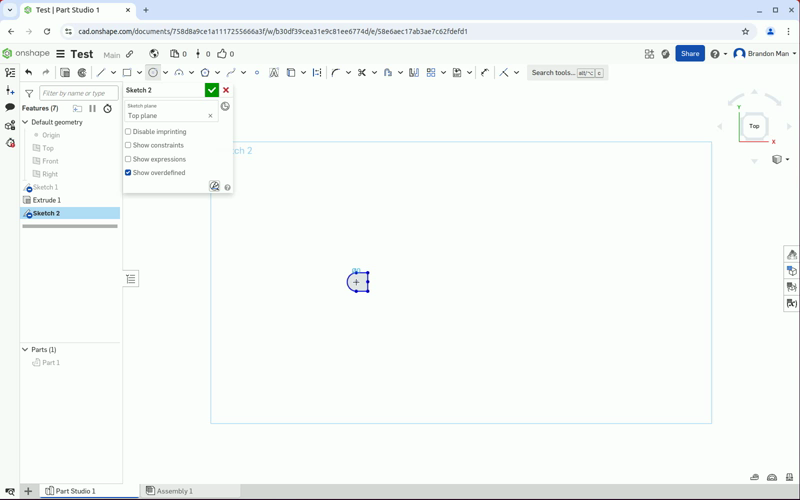
mouse_move(360, 281)
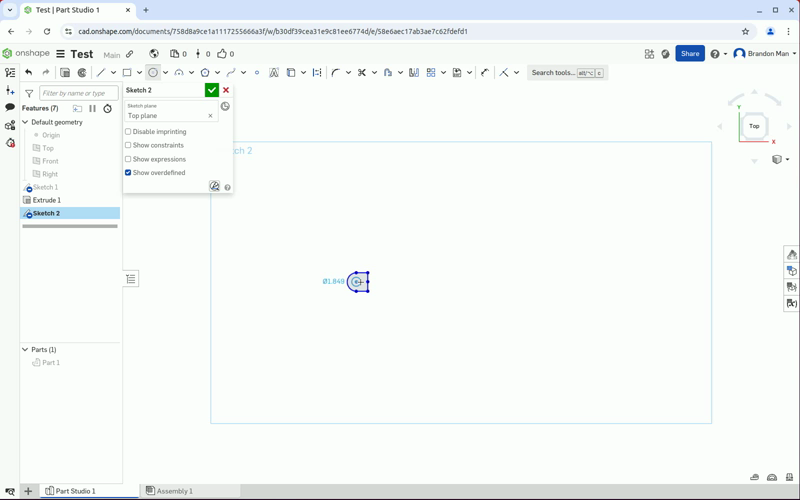
click(360, 281)
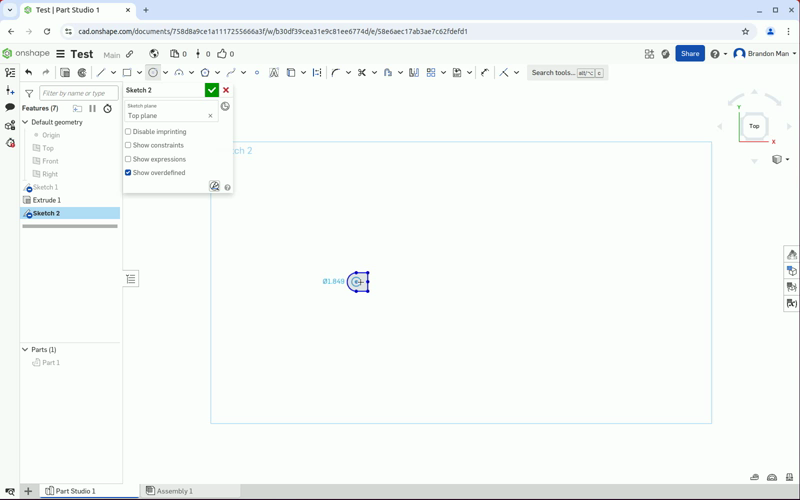
key(esc)
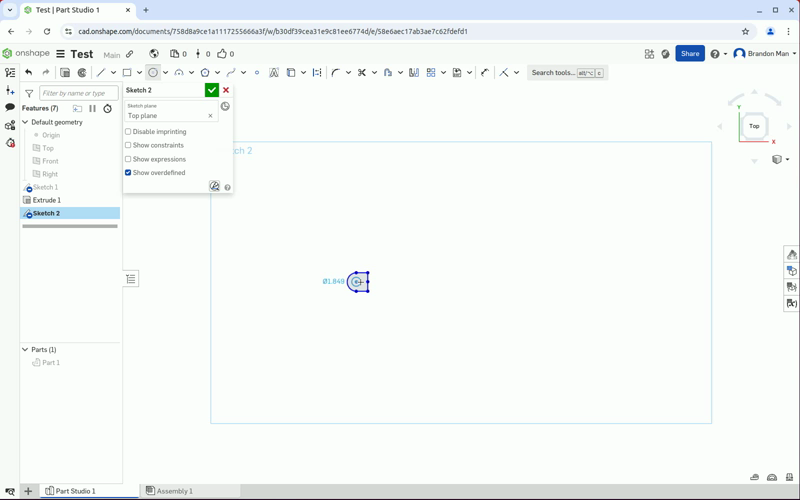
mouse_move(349, 284)
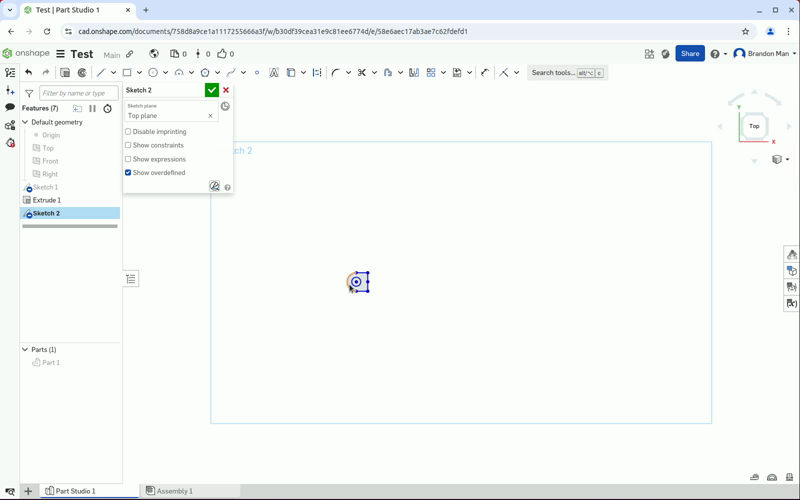
scroll(6)
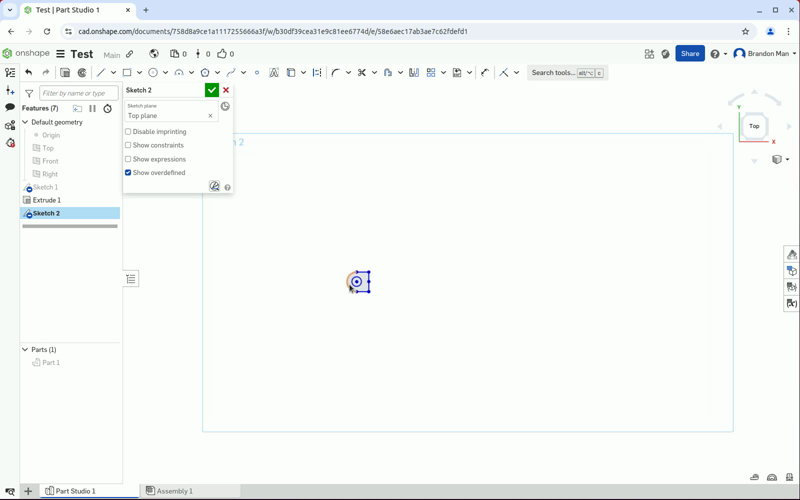
scroll(6)
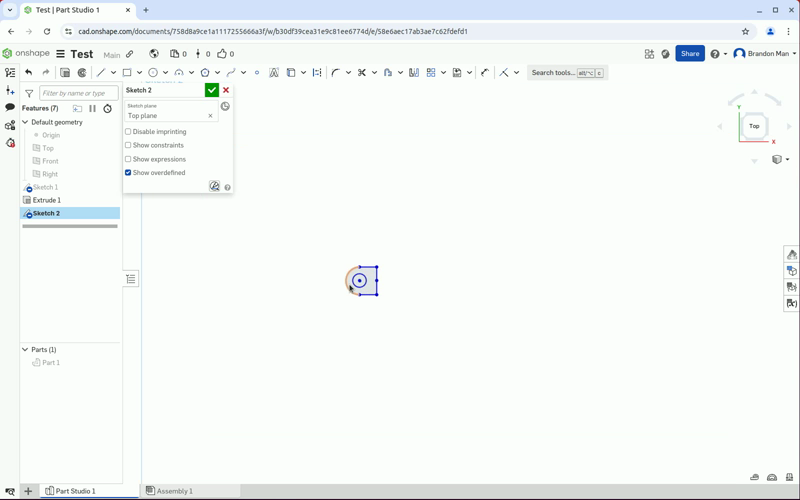
scroll(6)
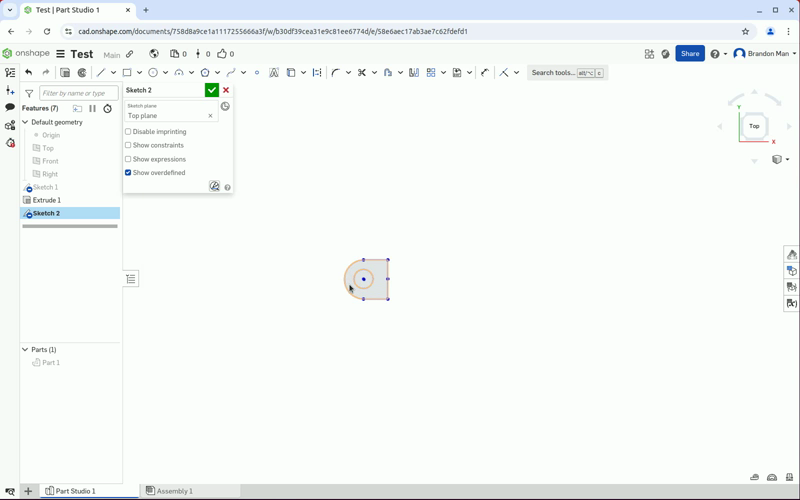
scroll(6)
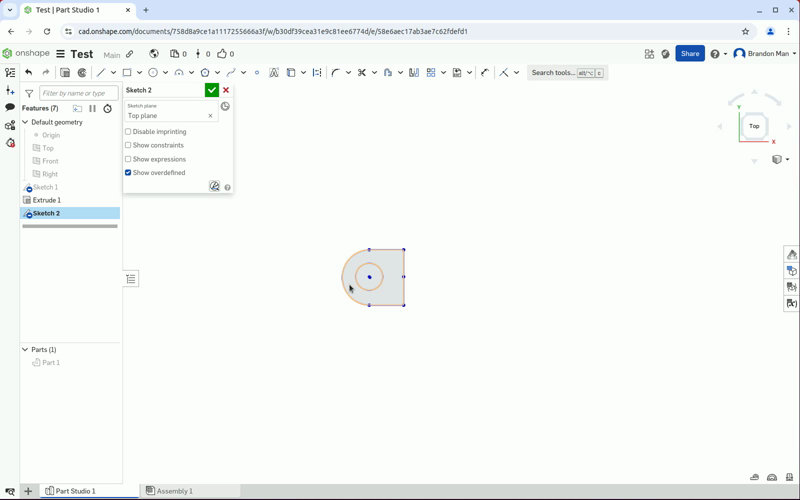
scroll(6)
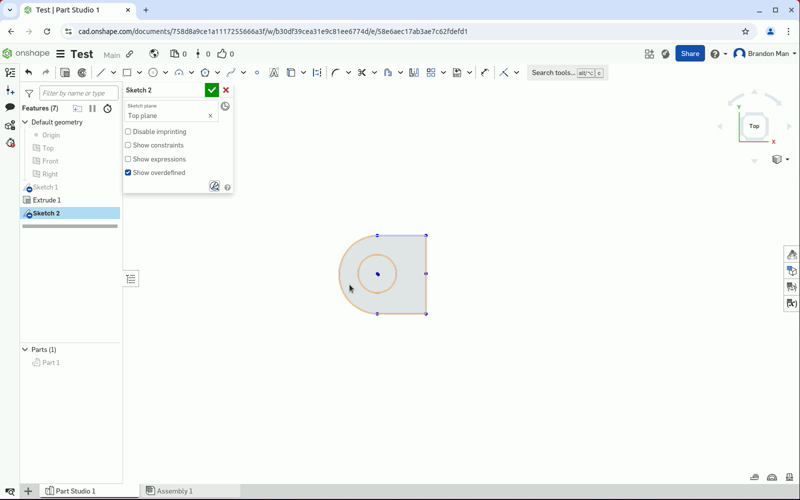
scroll(6)
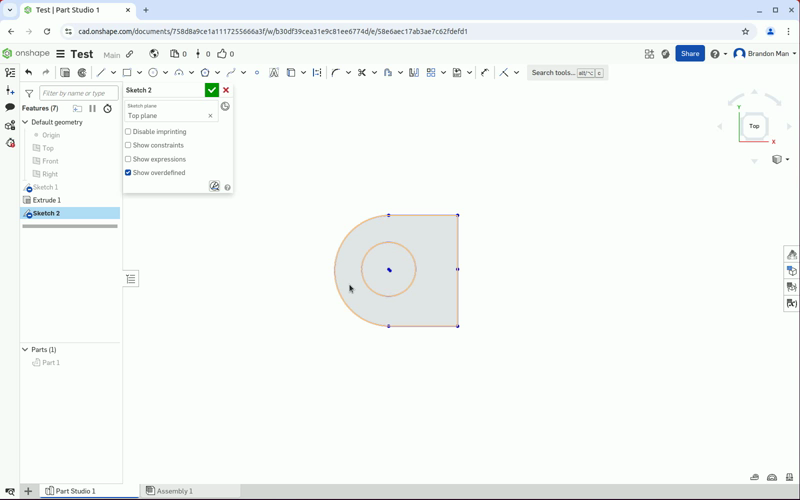
scroll(6)
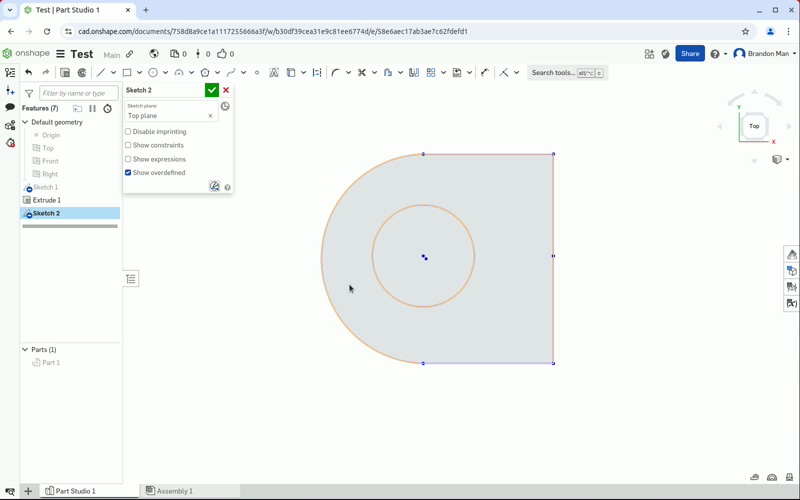
click(349, 284)
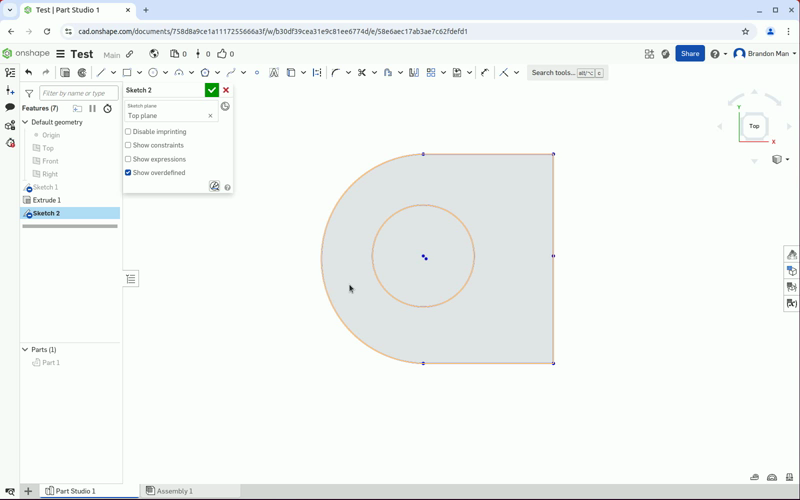
scroll(-6)
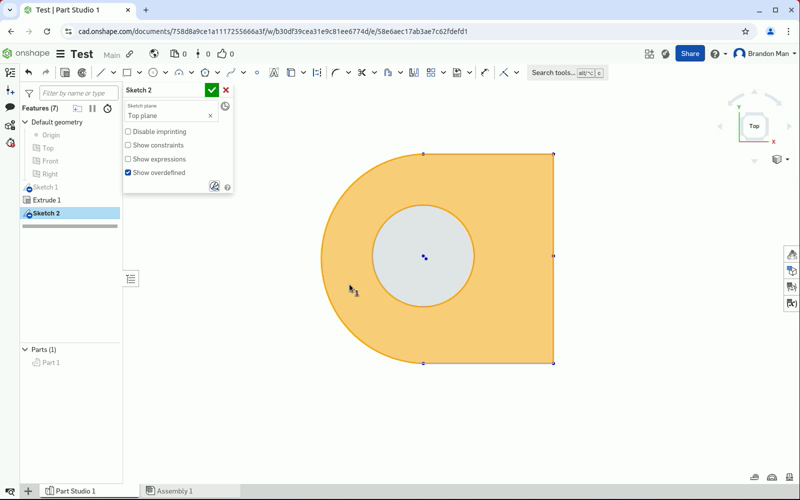
scroll(-6)
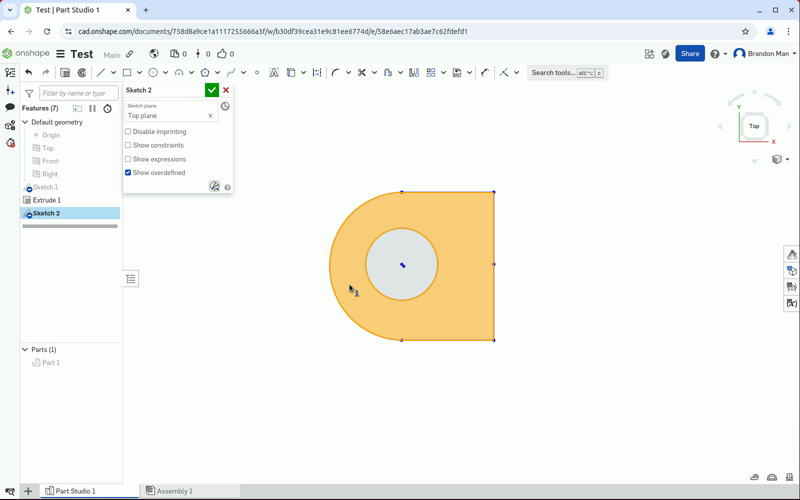
scroll(-6)
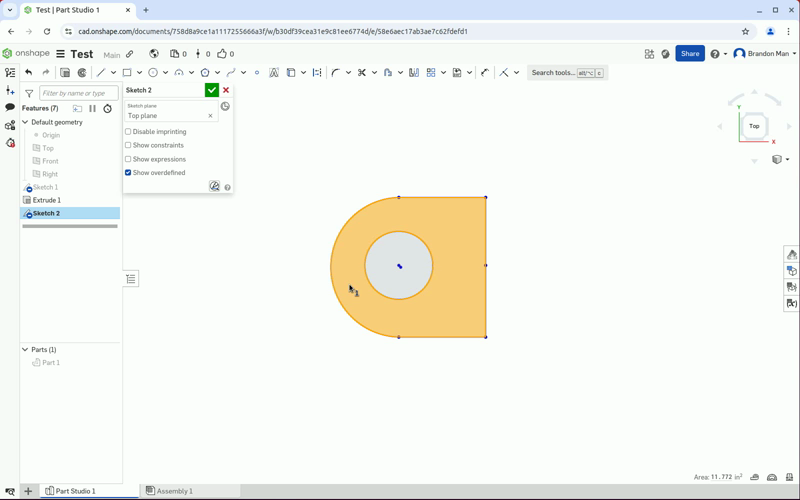
scroll(-6)
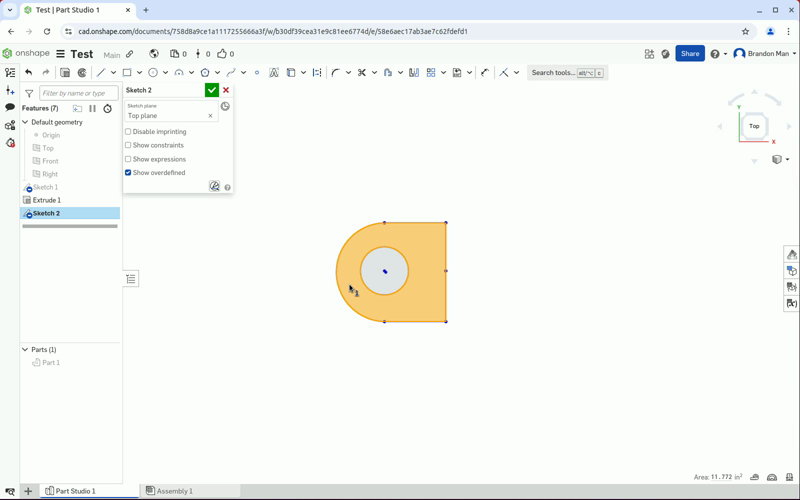
scroll(-6)
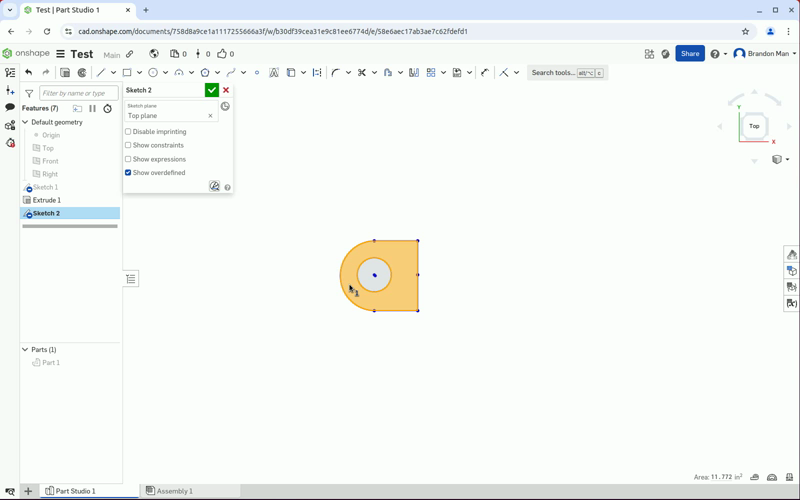
scroll(-6)
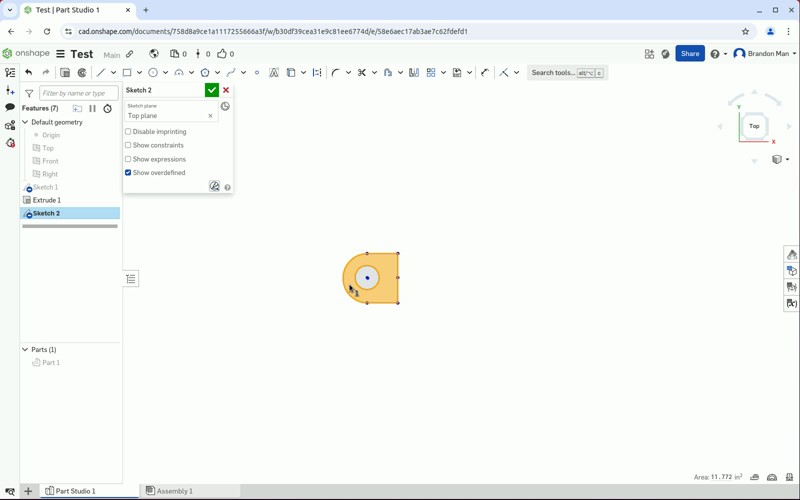
scroll(-6)
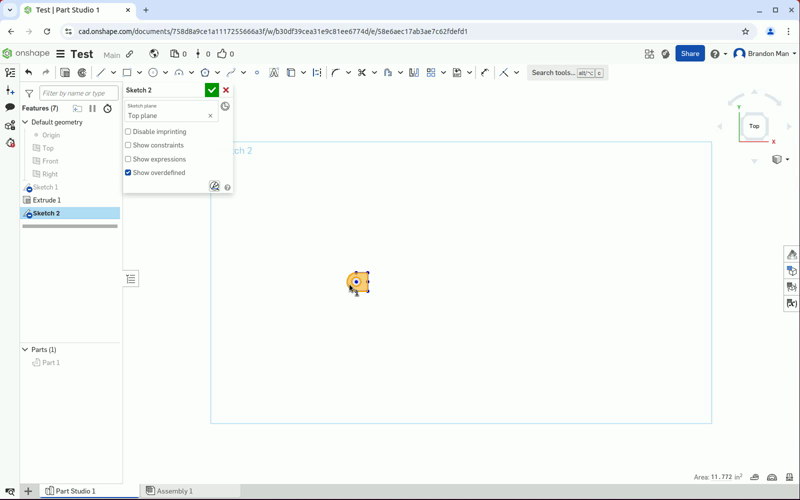
mouse_move(73, 352)
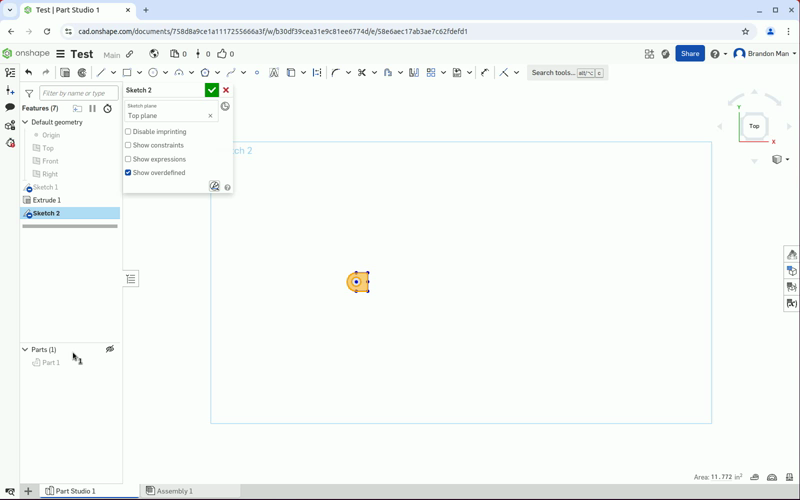
key(shift+y)
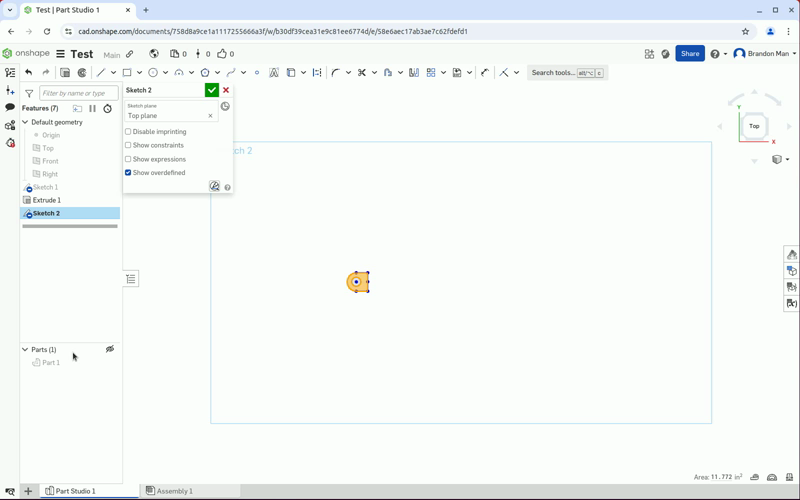
key(shift+e)
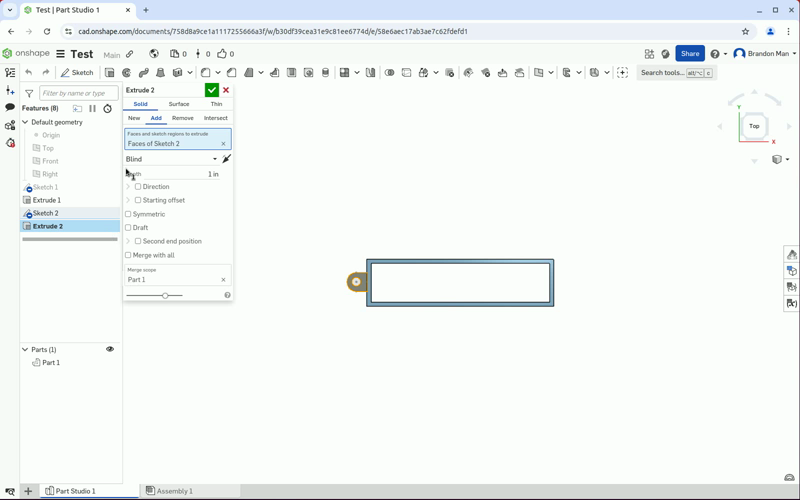
mouse_move(143, 106)
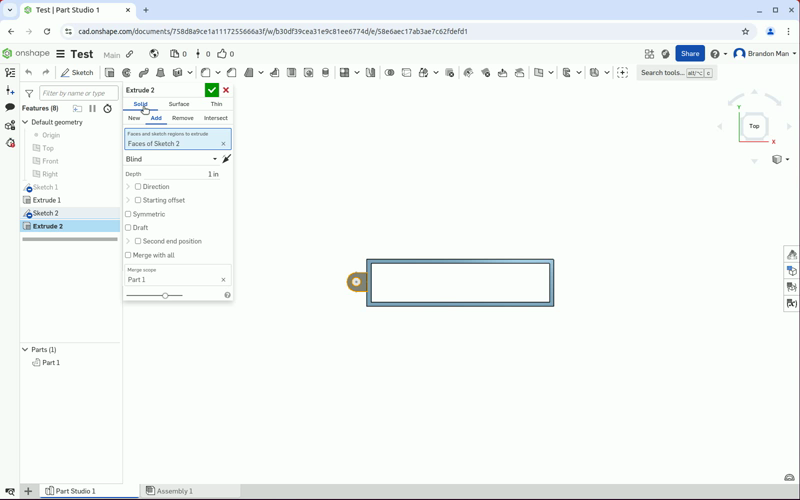
click(143, 106)
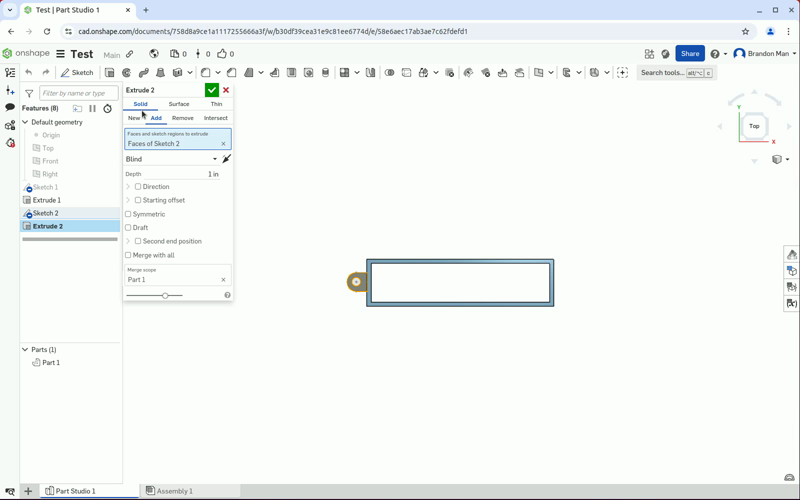
mouse_move(137, 120)
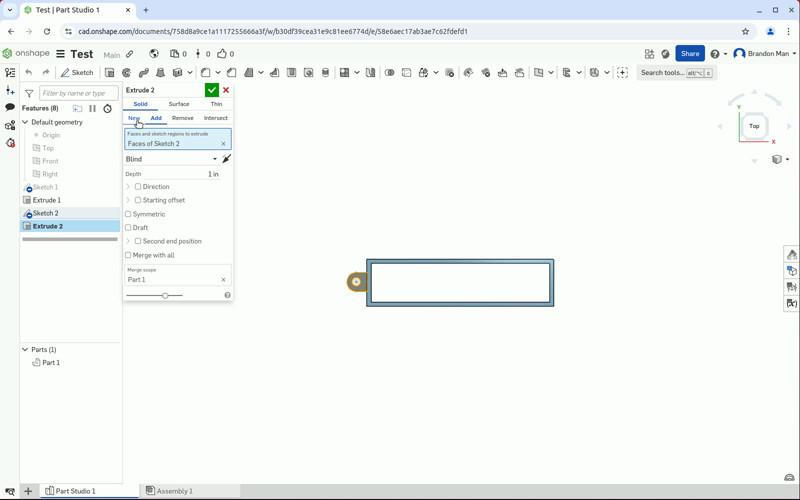
click(137, 120)
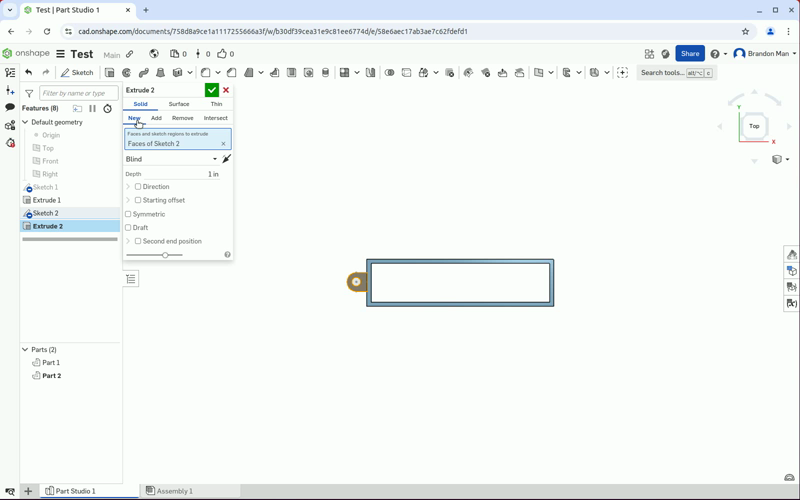
key(tab, 4)
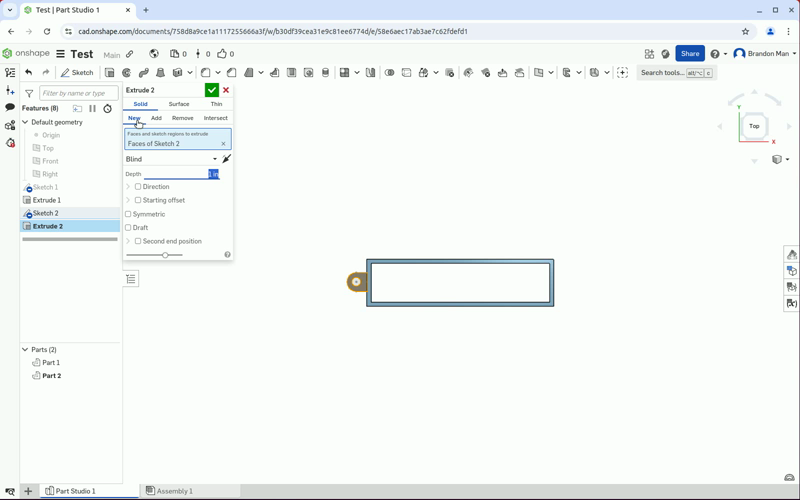
text(1.685)
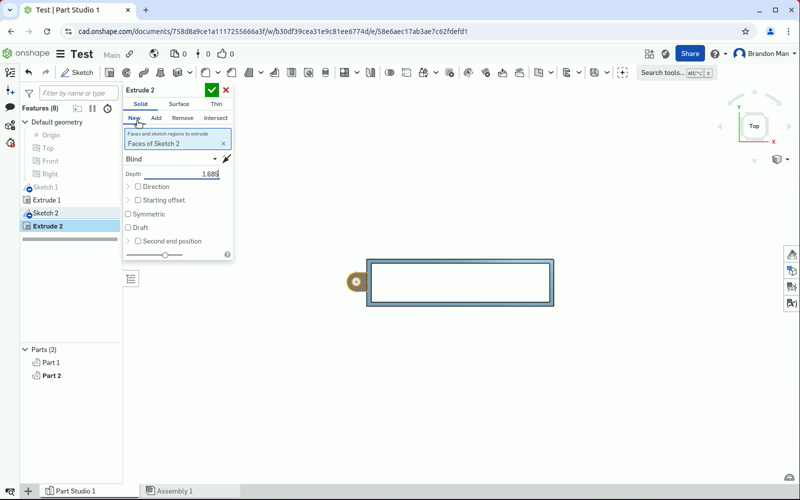
key(enter)
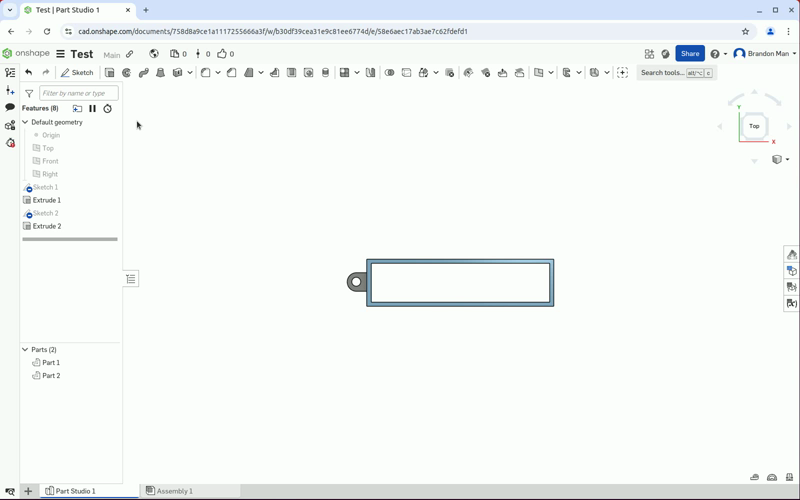
key(shift+h)
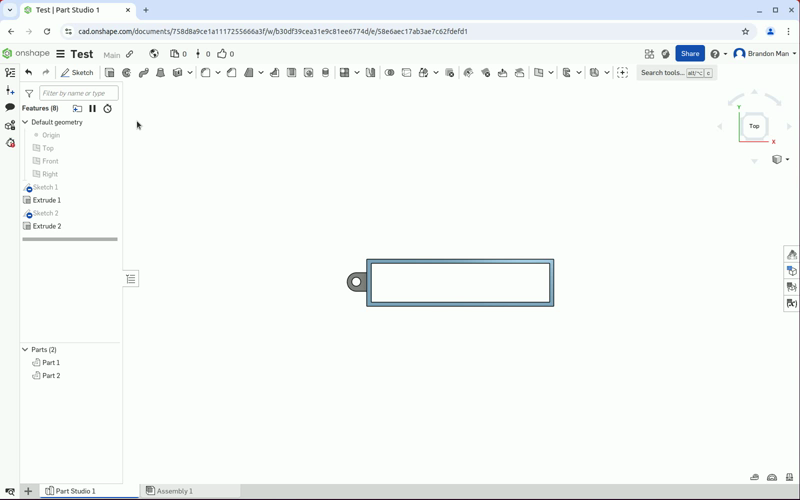
key(shift+h)
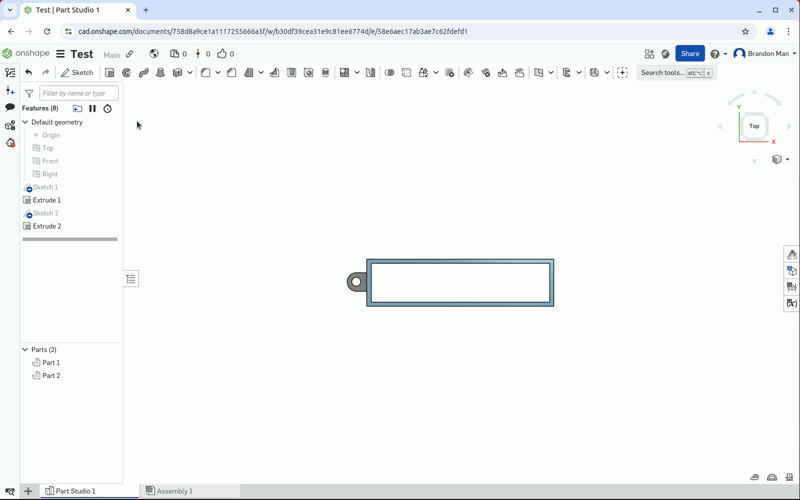
mouse_move(73, 189)
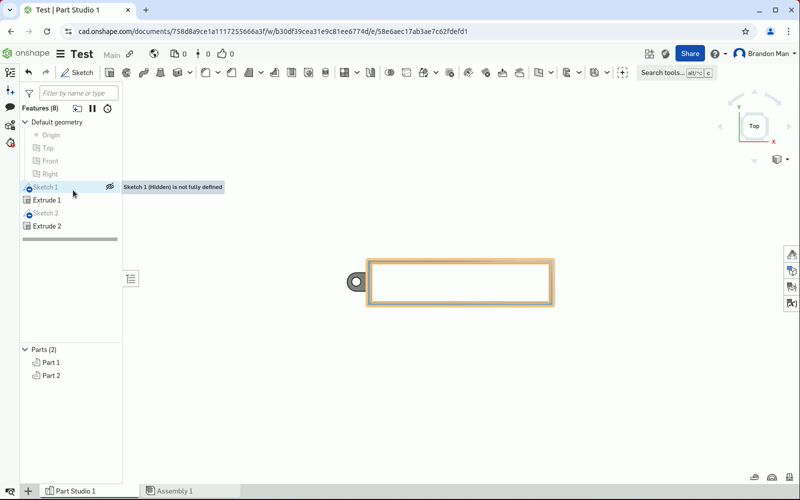
click(73, 189)
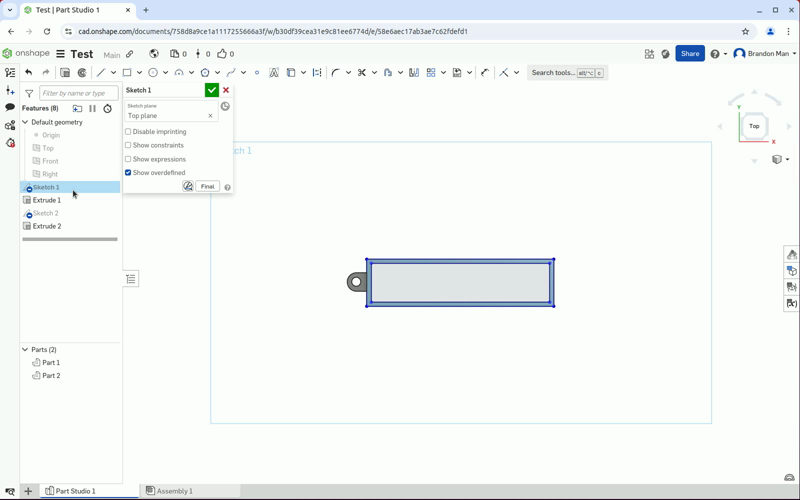
mouse_move(229, 92)
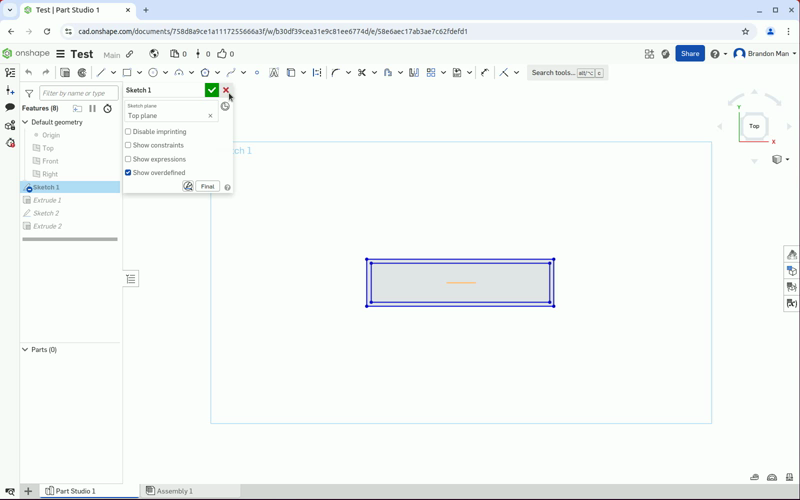
click(229, 92)
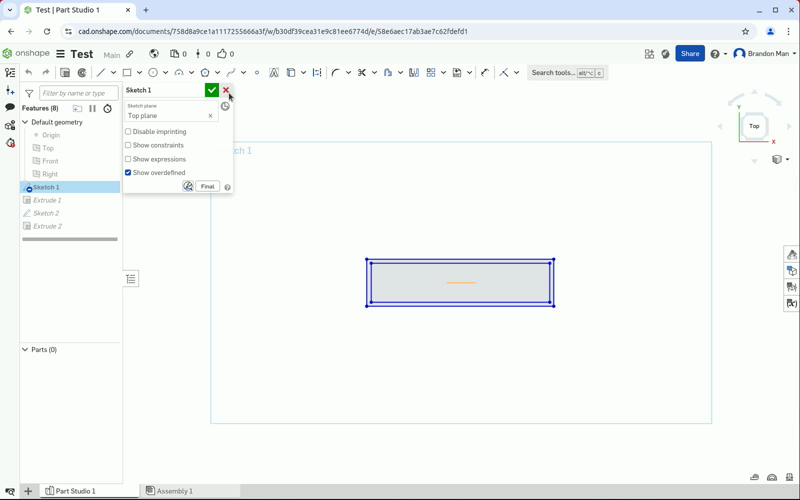
key(shift+s)
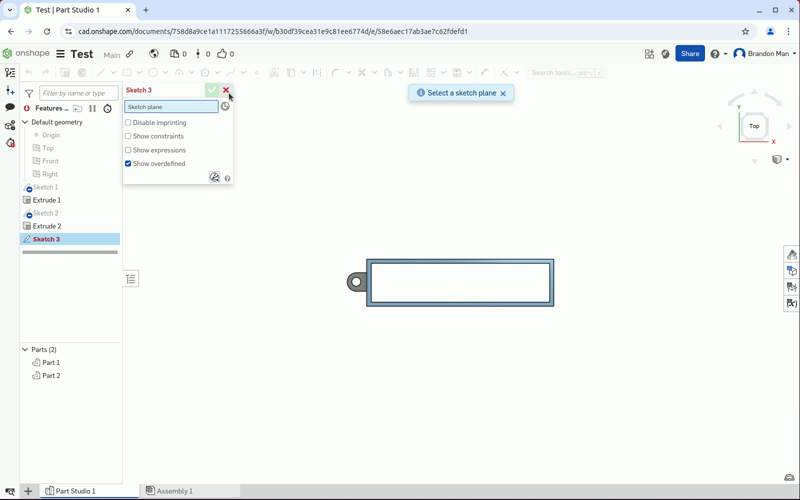
mouse_move(73, 150)
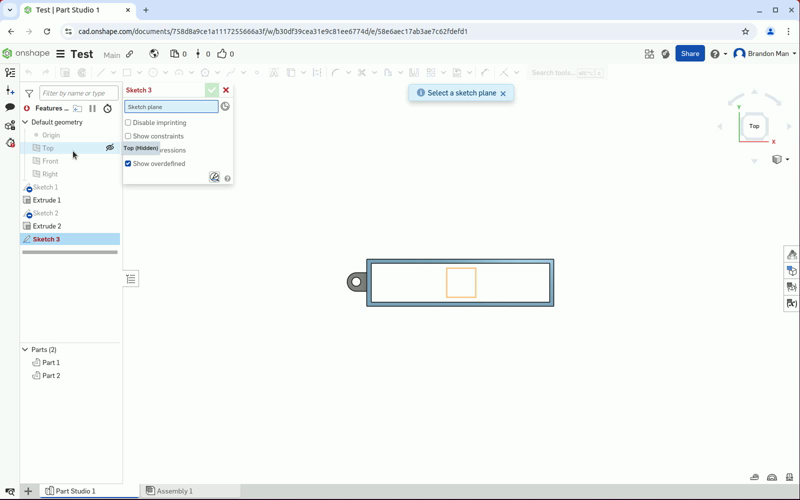
click(73, 150)
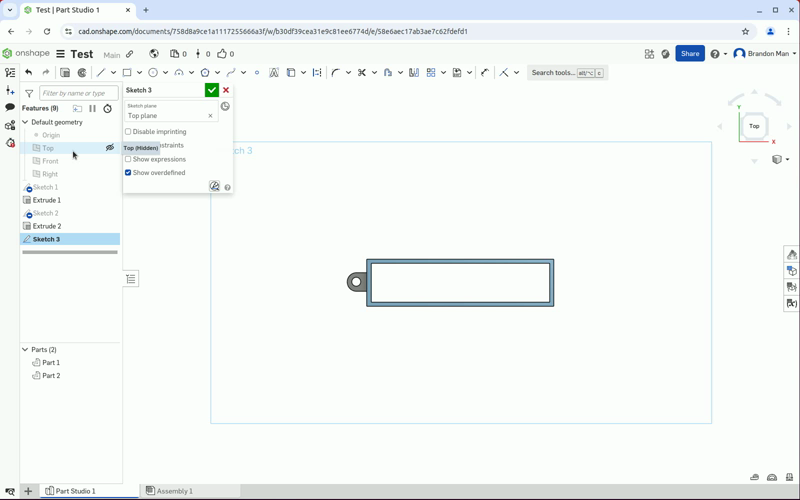
mouse_move(73, 352)
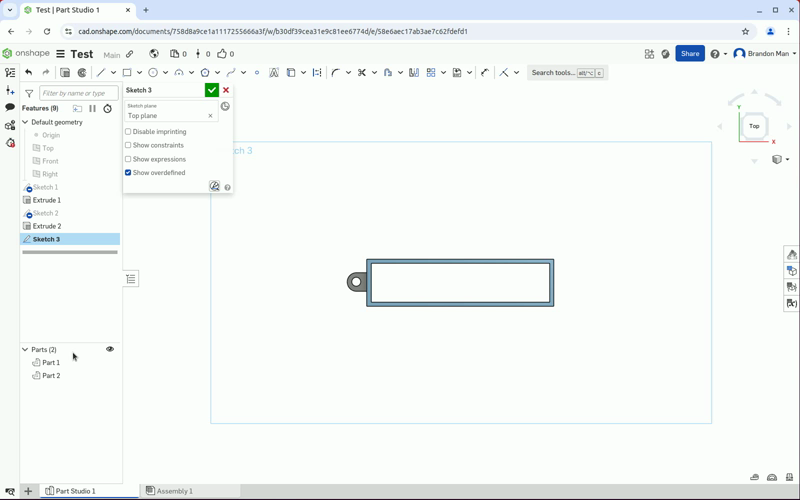
key(y)
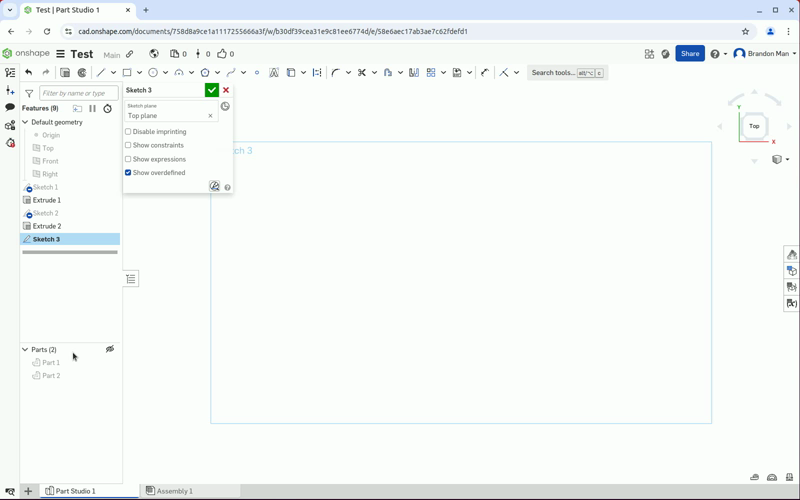
key(l)
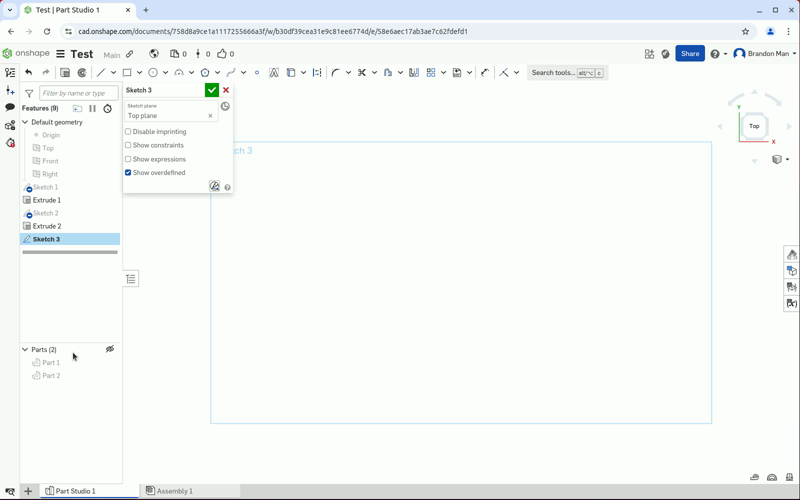
key_down(shift)
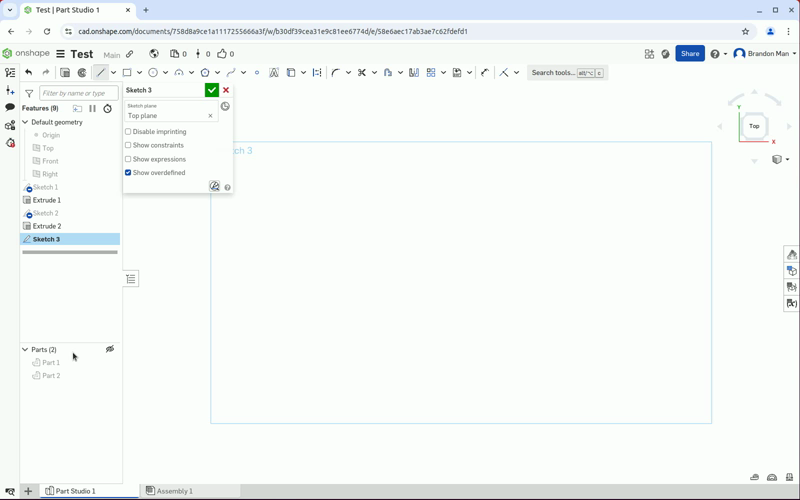
mouse_move(554, 291)
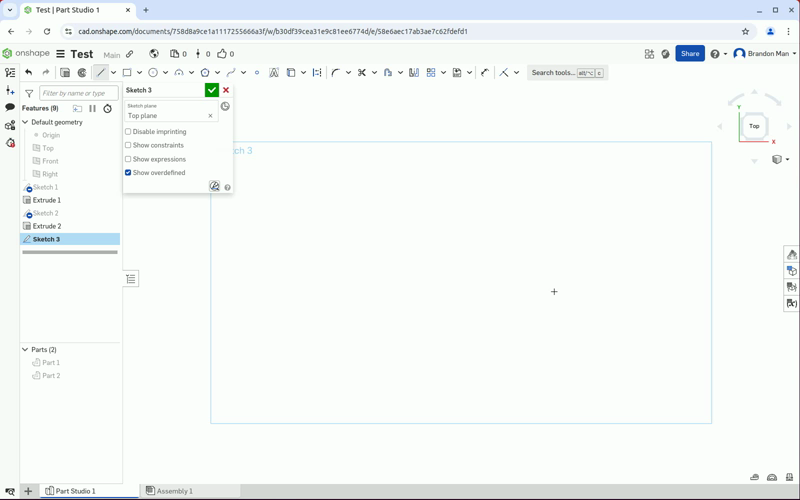
click(554, 291)
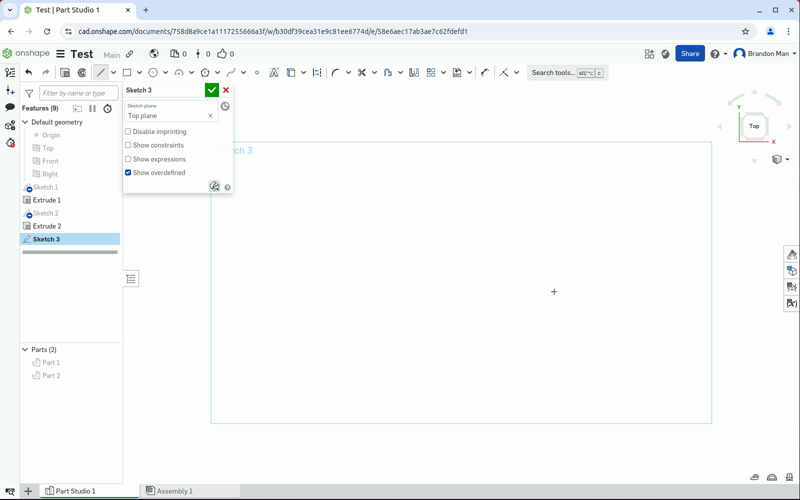
key_up(shift)
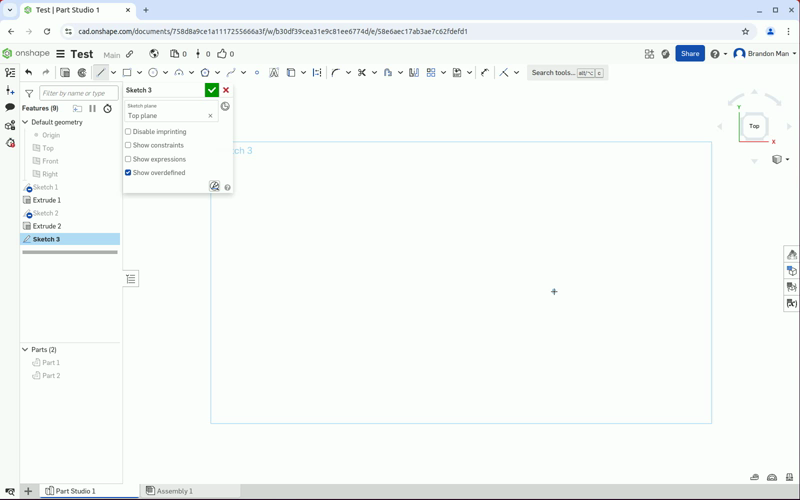
key_down(shift)
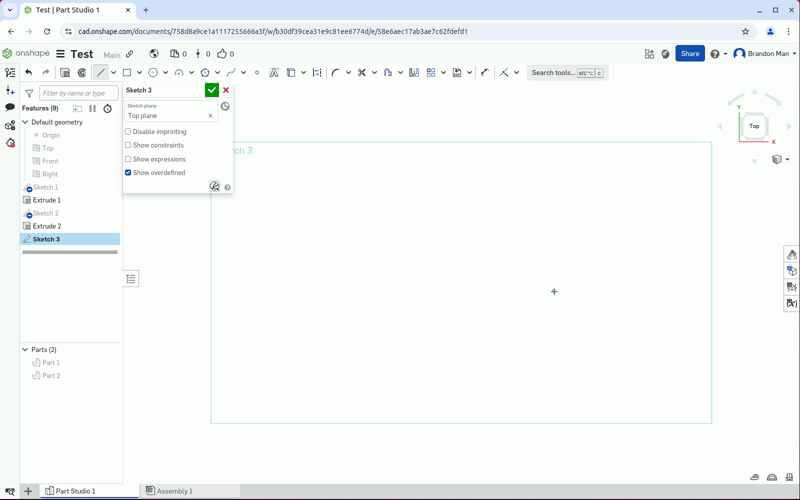
mouse_move(584, 291)
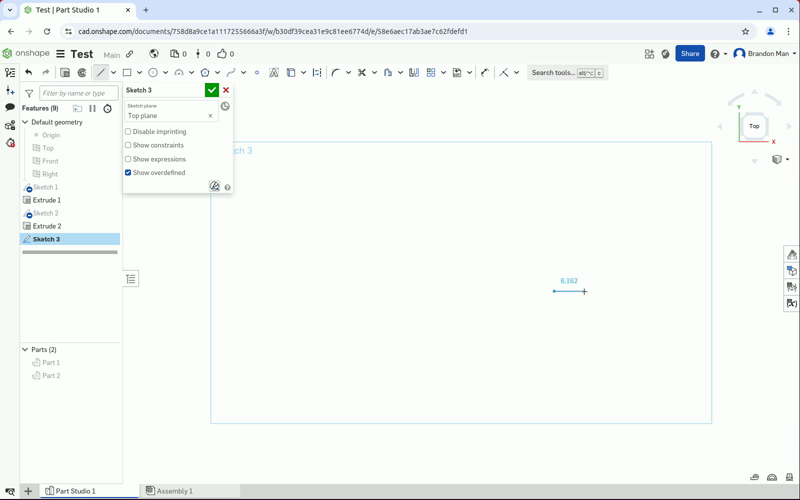
mouse_move(565, 291)
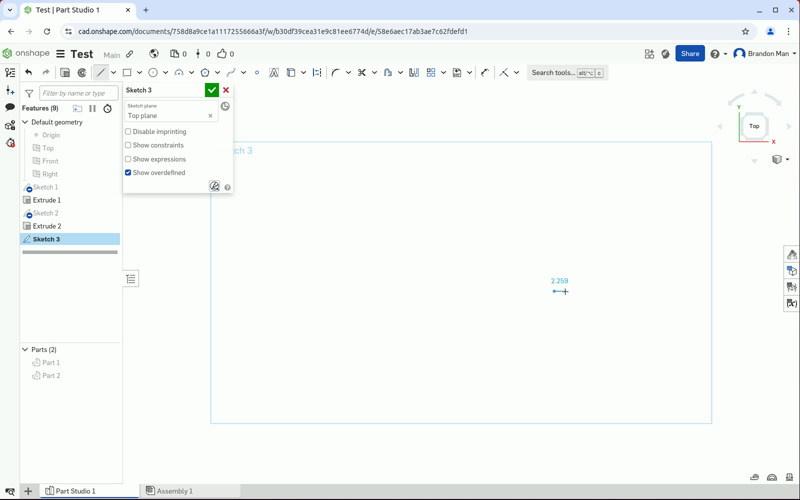
click(565, 291)
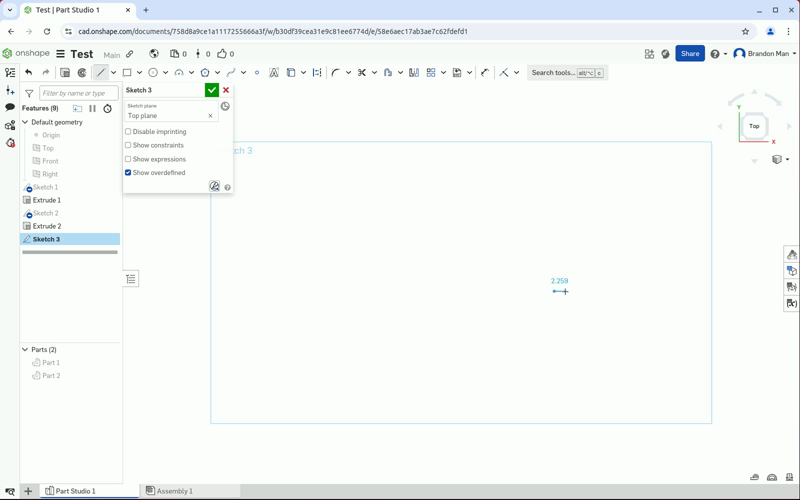
key_up(shift)
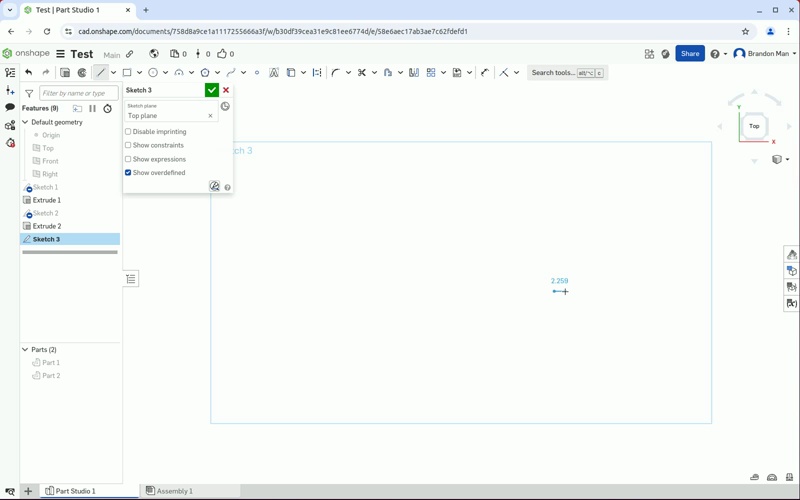
key(esc)
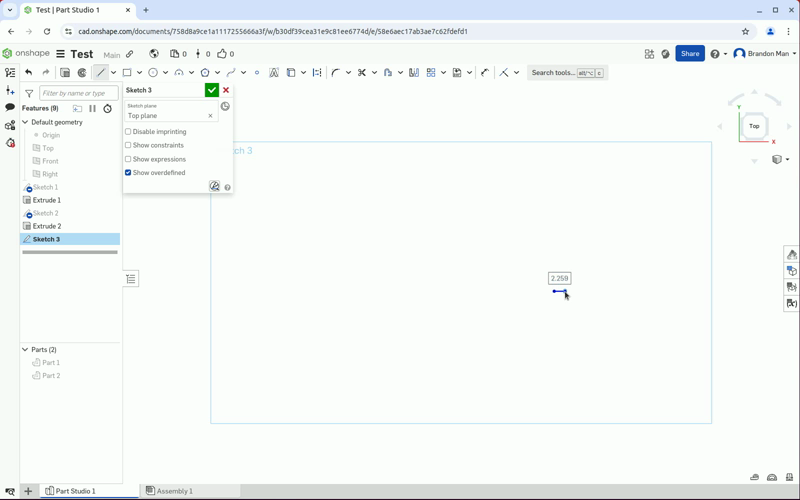
key(a)
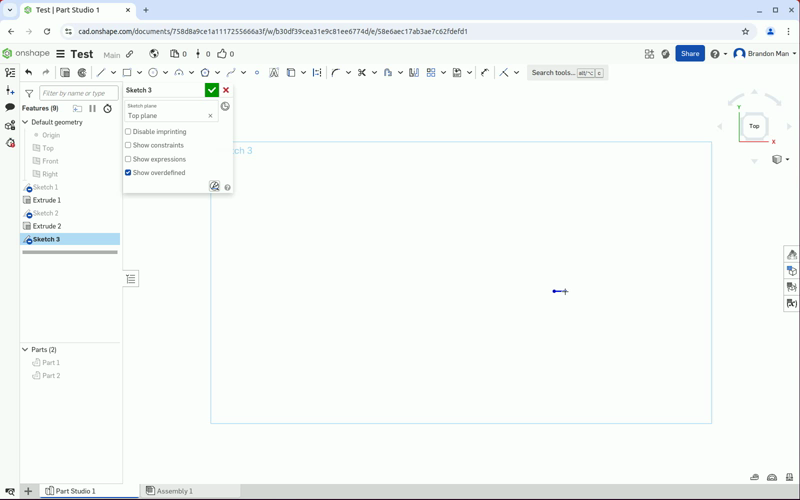
mouse_move(565, 291)
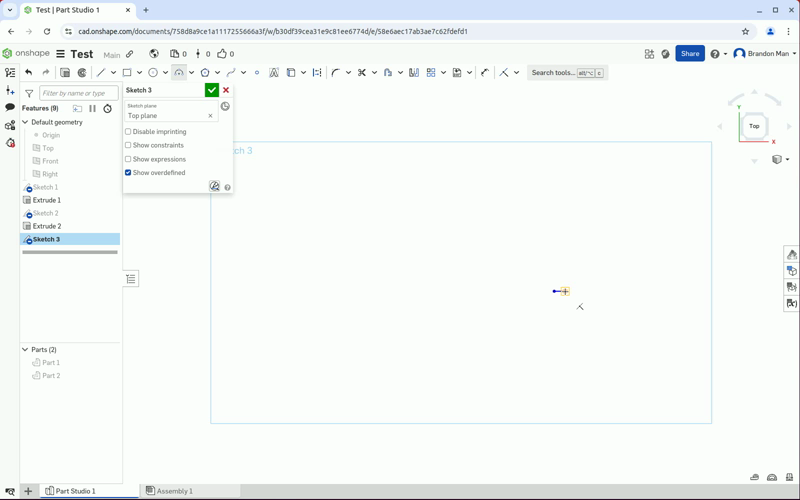
click(565, 291)
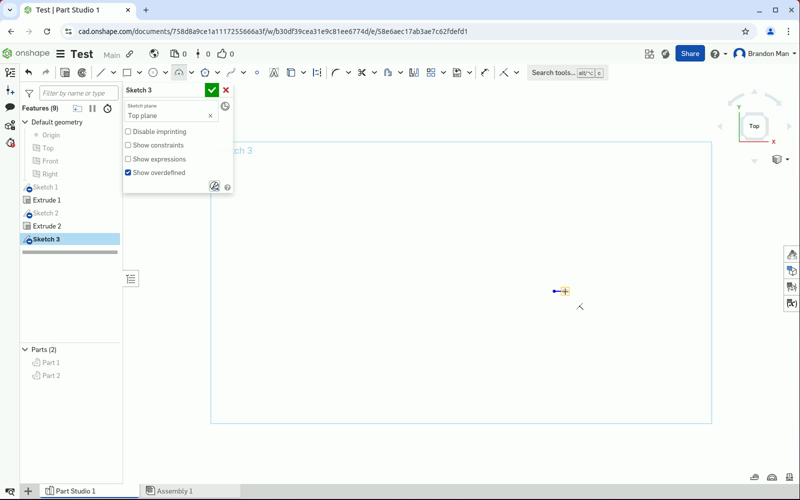
key_down(shift)
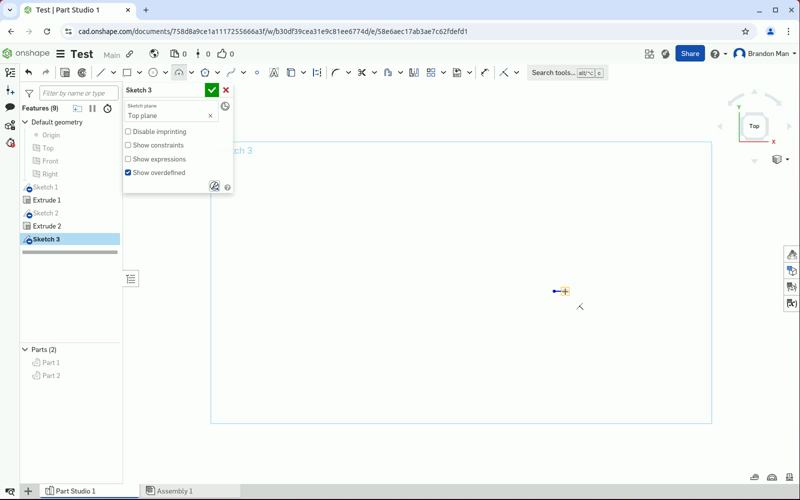
mouse_move(565, 273)
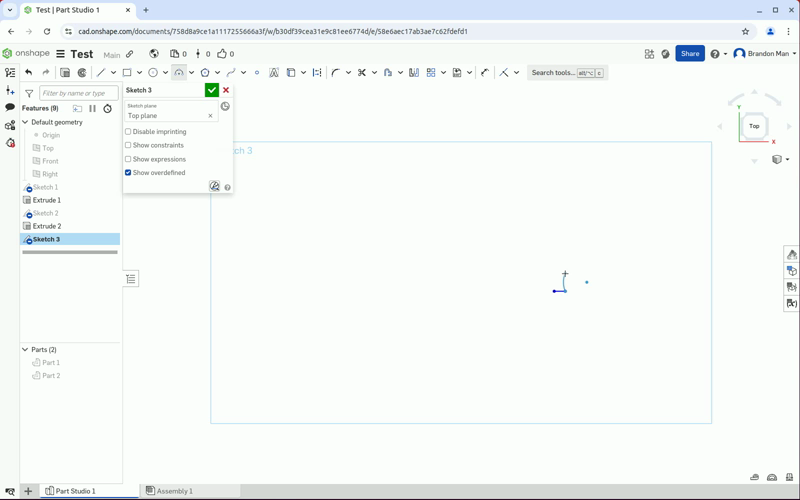
click(565, 273)
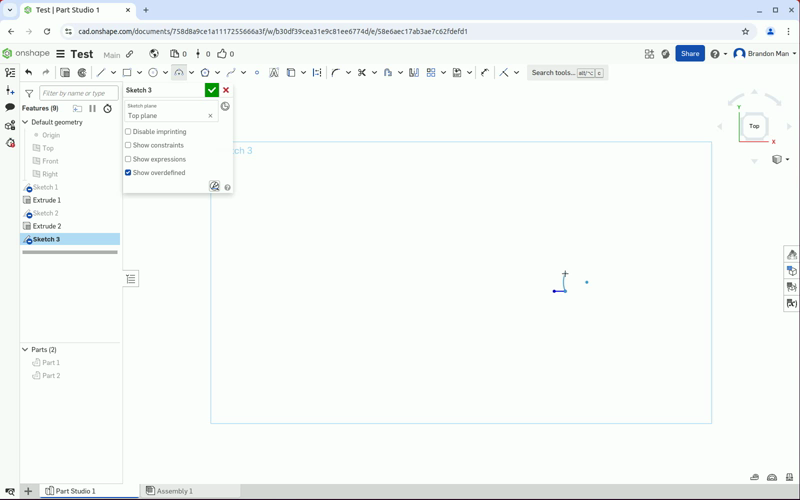
mouse_move(574, 282)
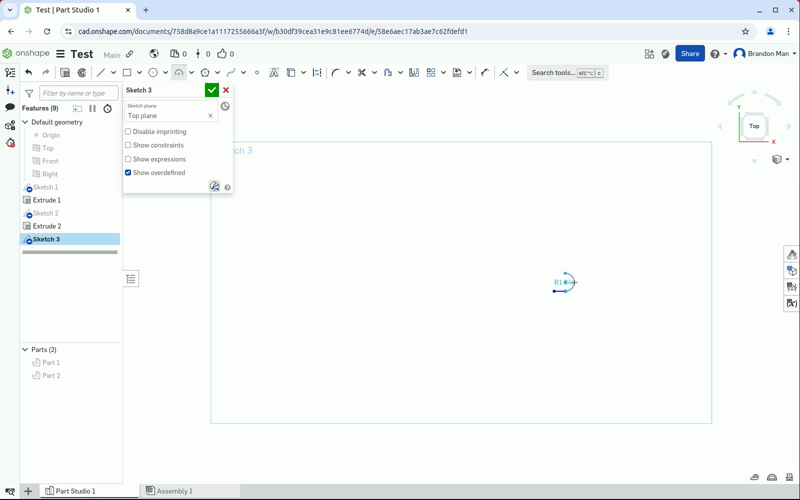
click(574, 282)
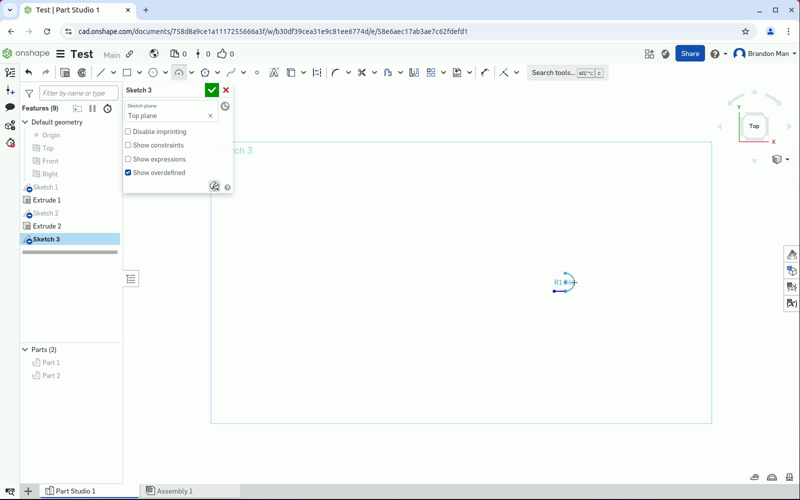
key_up(shift)
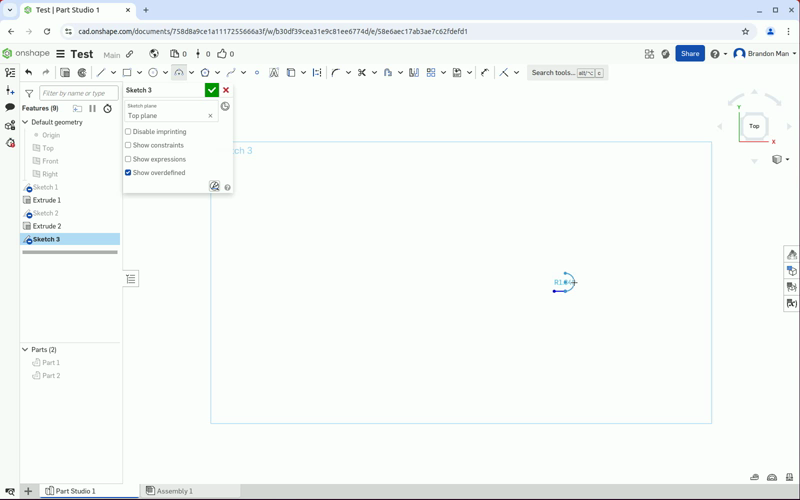
key(esc)
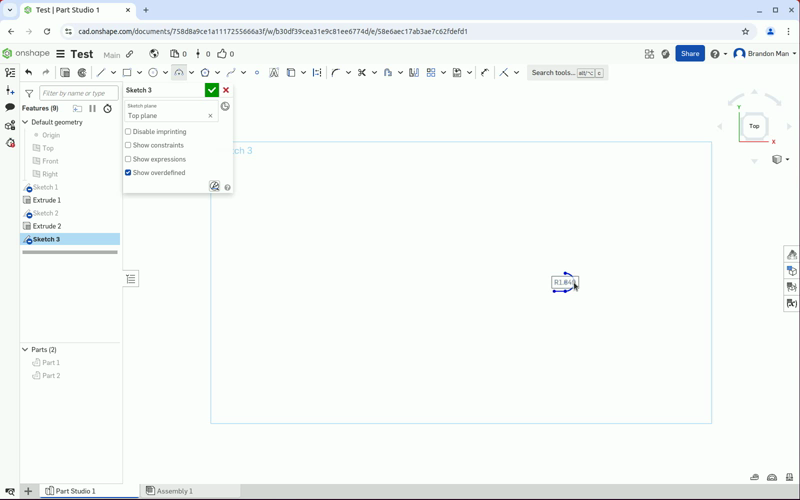
key(l)
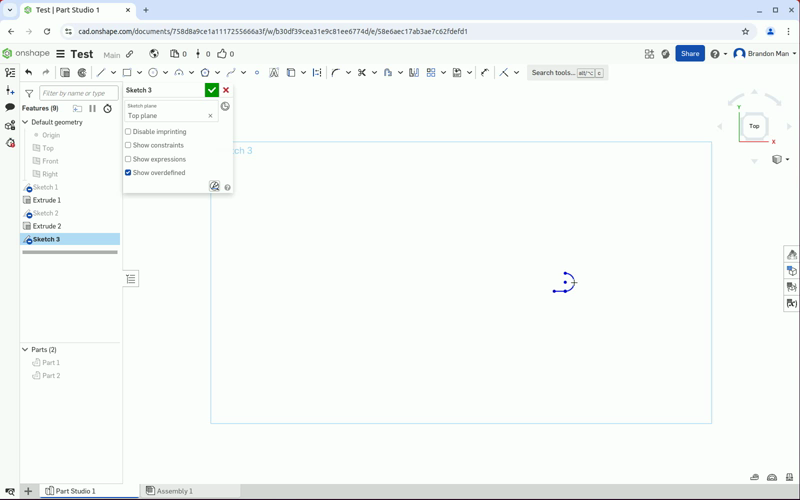
mouse_move(565, 273)
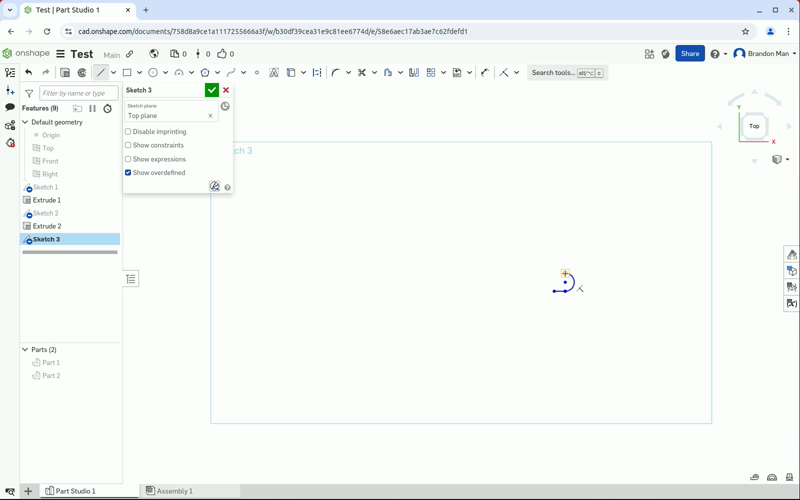
click(565, 273)
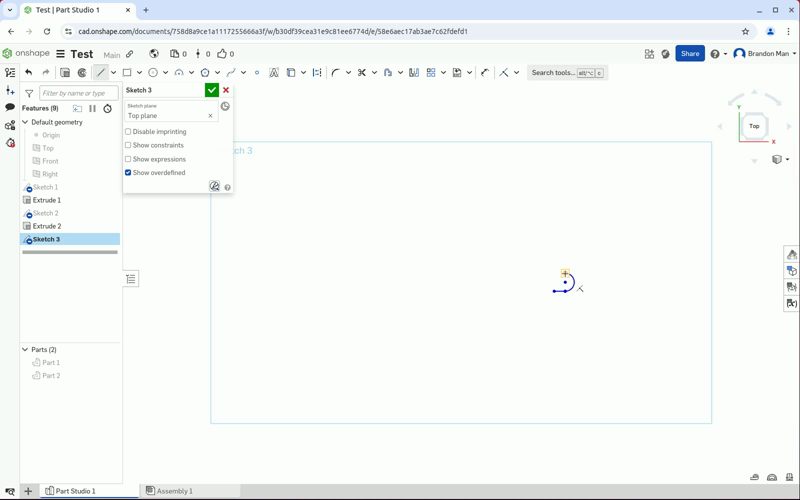
key_down(shift)
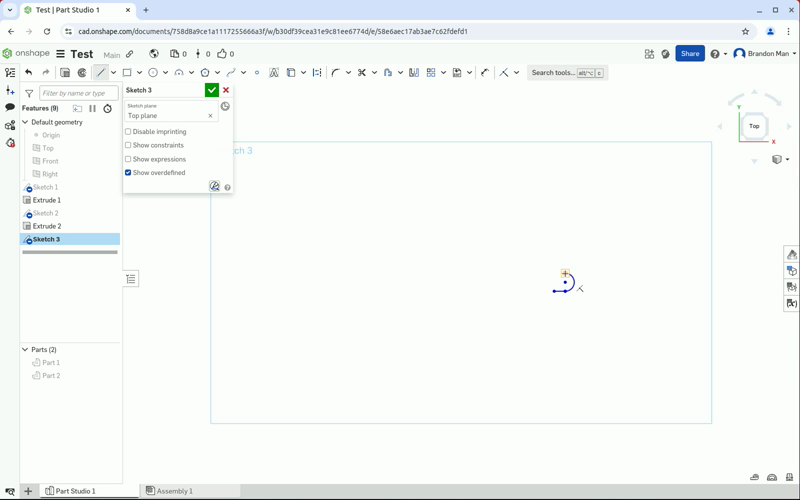
mouse_move(589, 273)
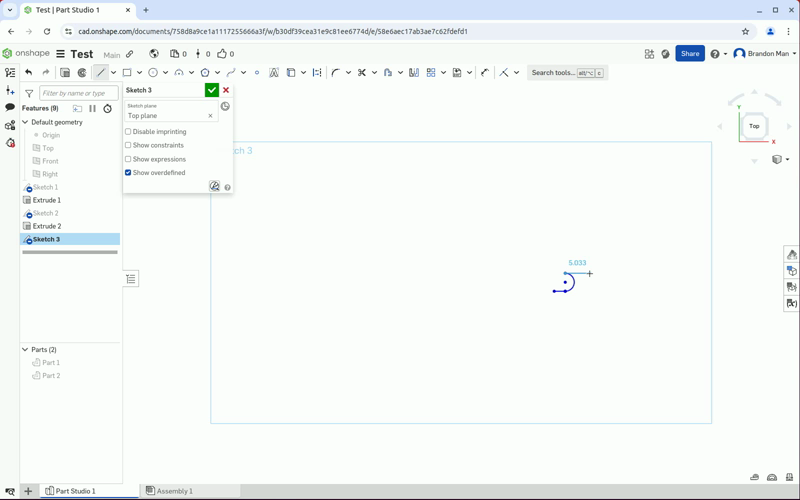
mouse_move(554, 273)
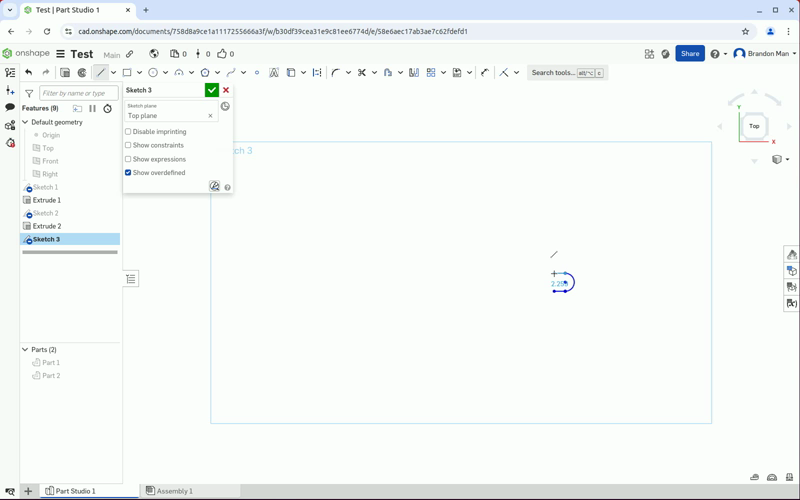
click(554, 273)
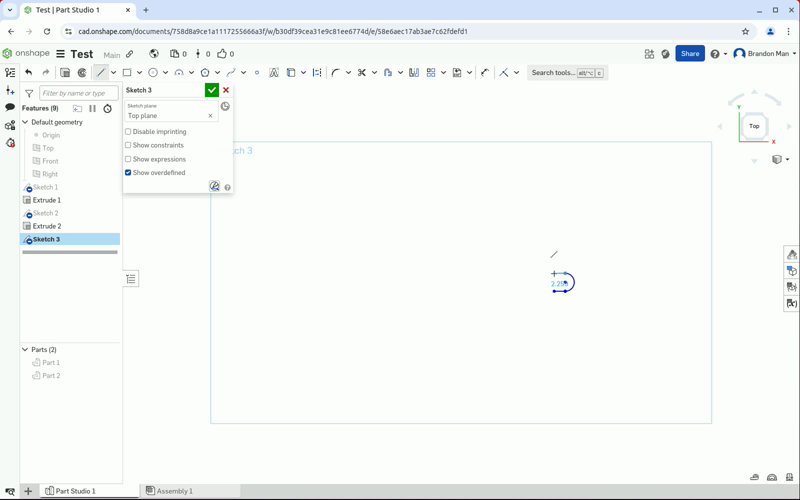
key_up(shift)
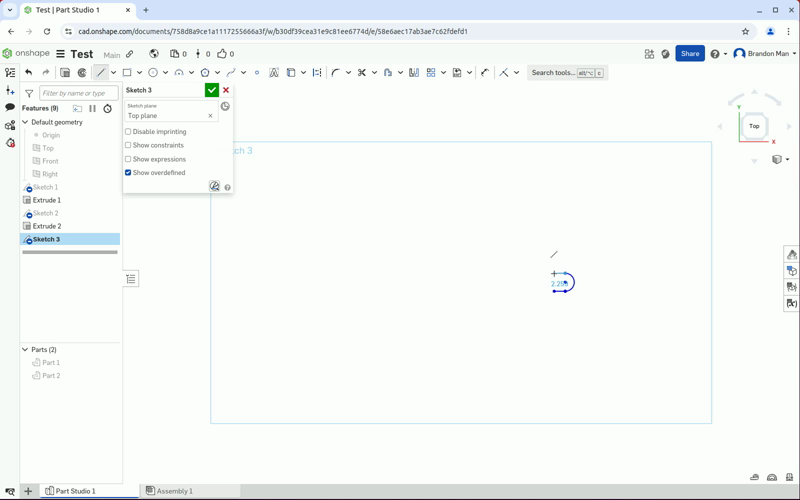
key_down(shift)
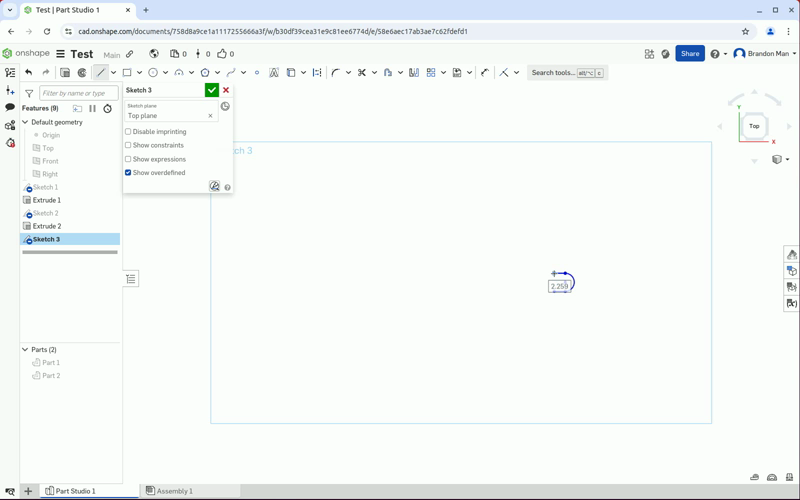
mouse_move(584, 273)
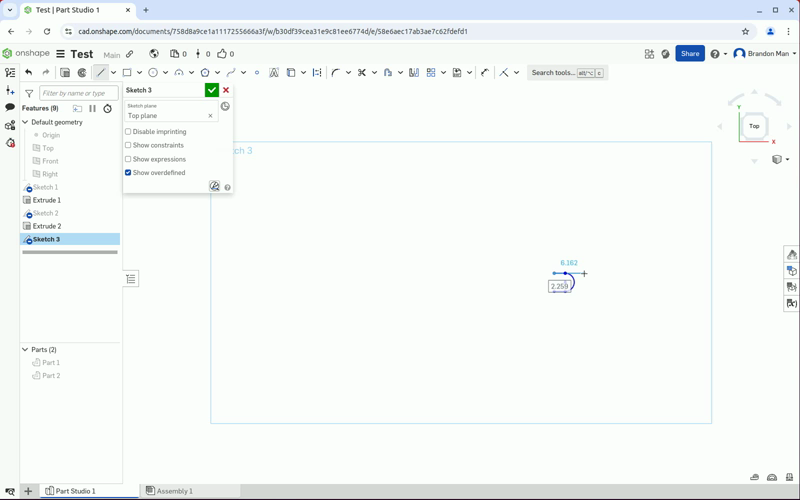
mouse_move(554, 282)
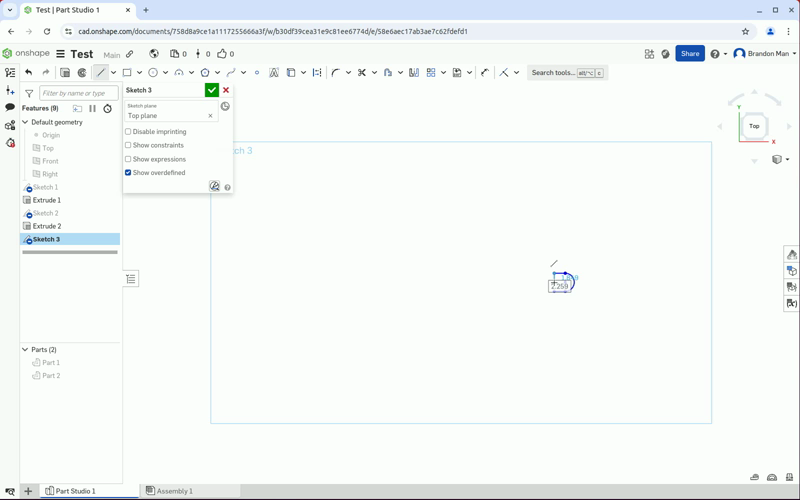
click(554, 282)
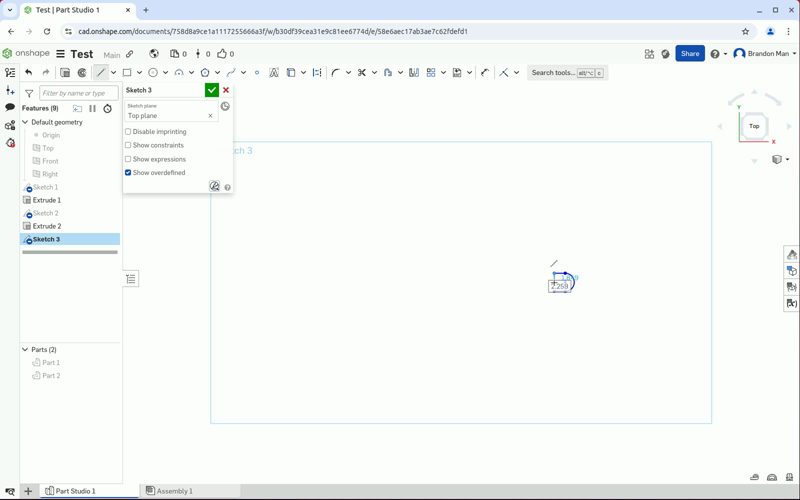
key_up(shift)
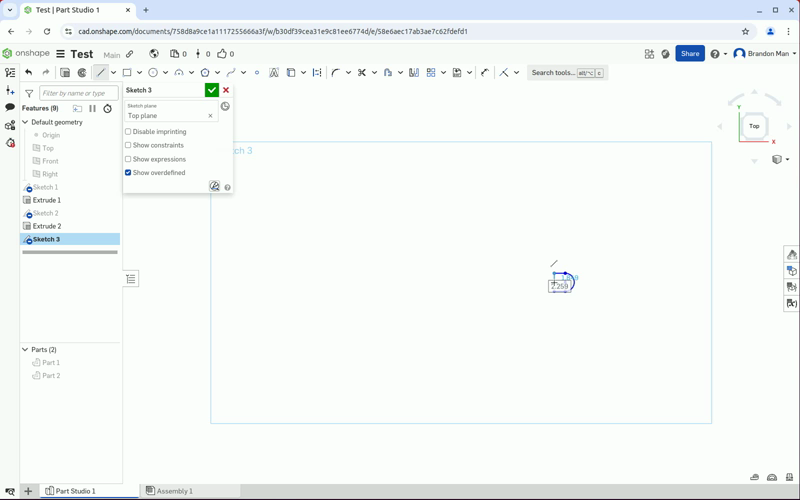
mouse_move(584, 282)
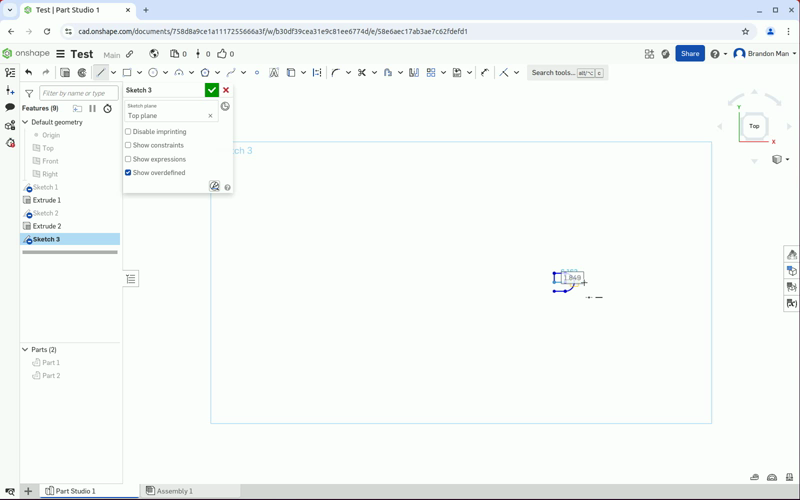
key_down(shift)
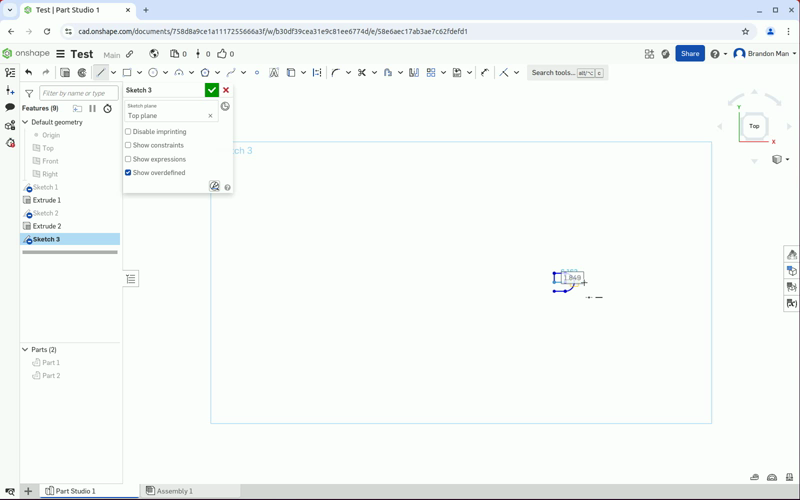
mouse_move(554, 291)
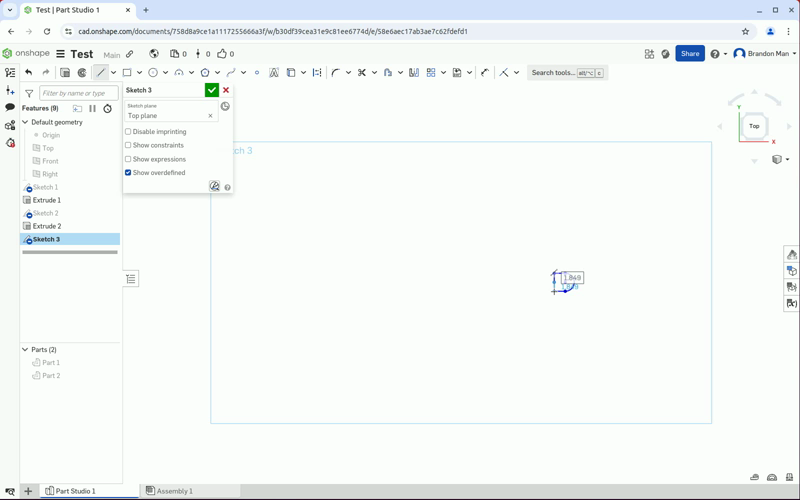
key_up(shift)
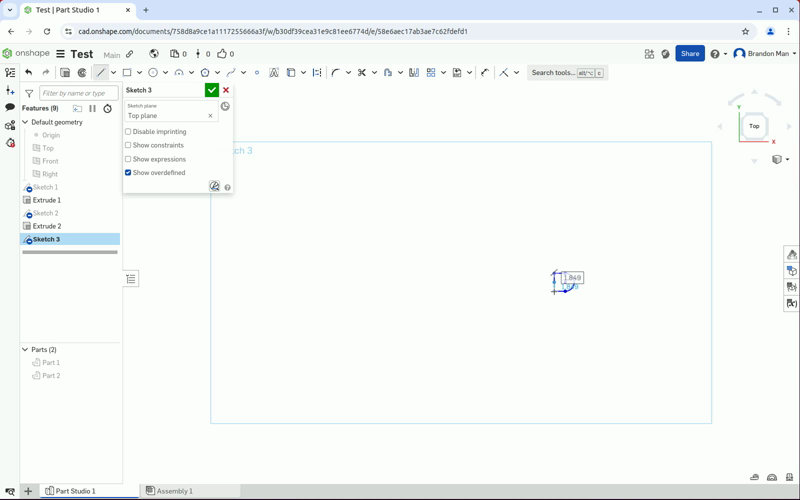
click(554, 291)
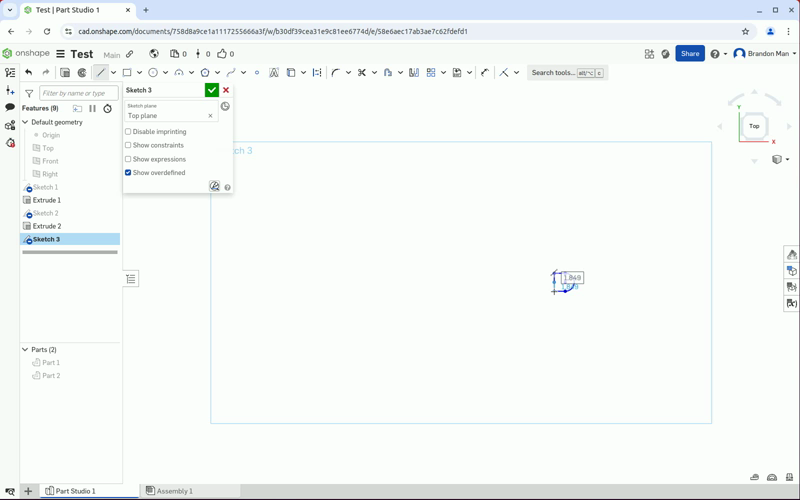
key(esc)
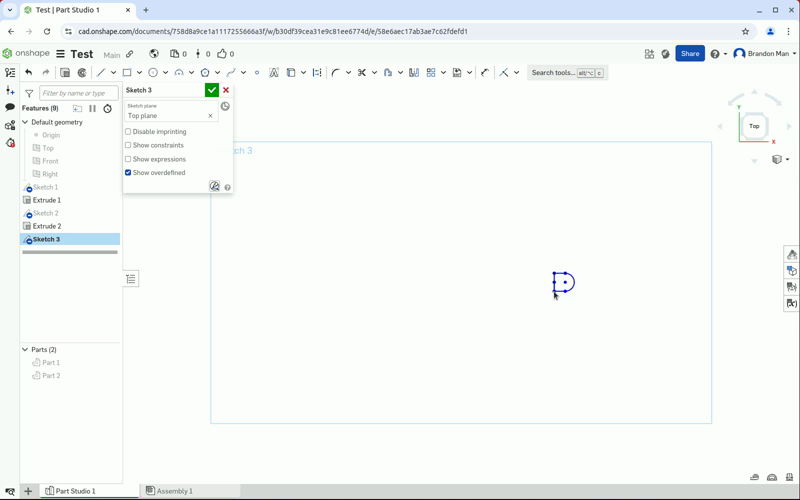
key(c)
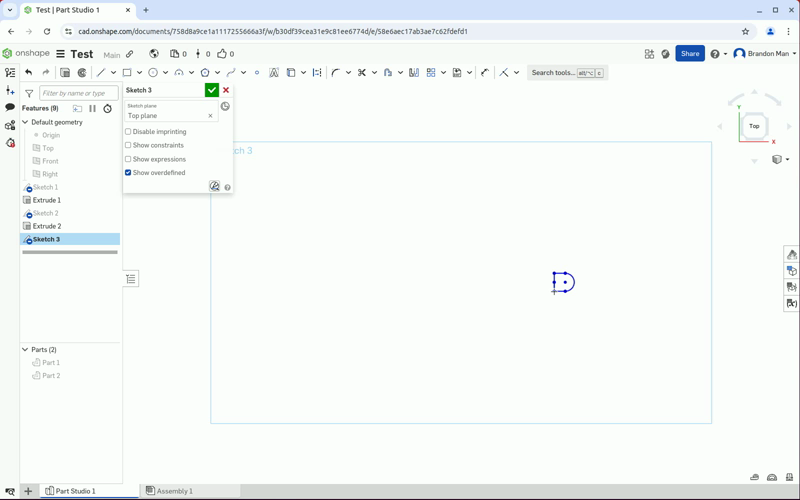
key_down(shift)
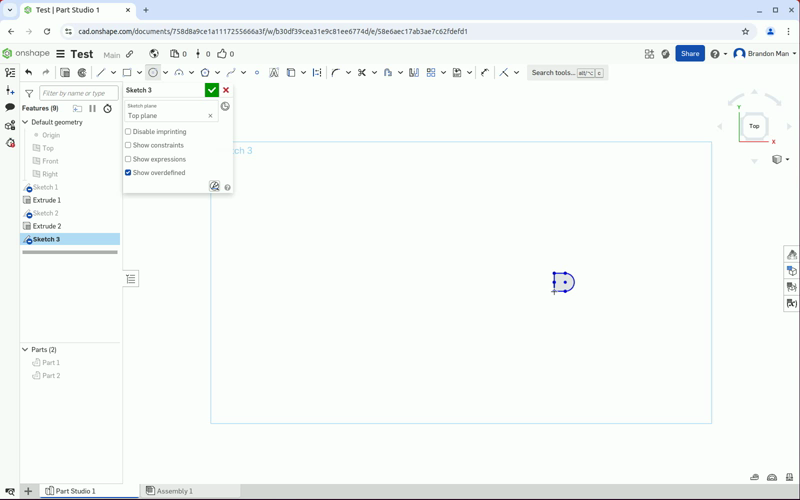
mouse_move(565, 282)
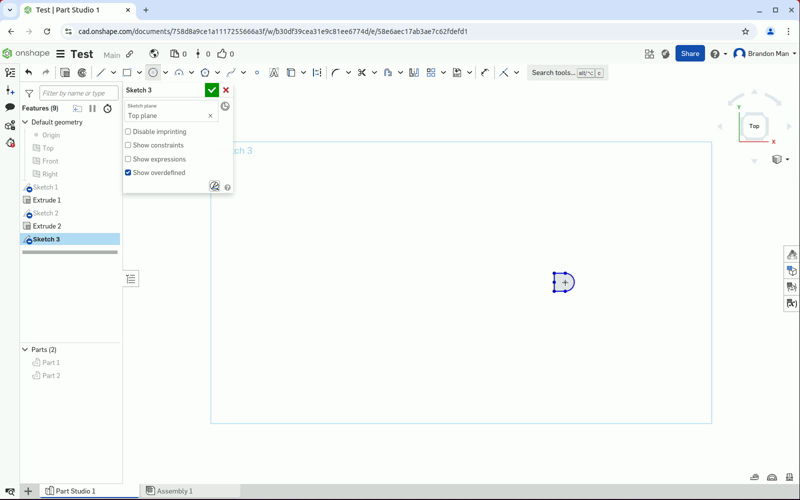
click(565, 282)
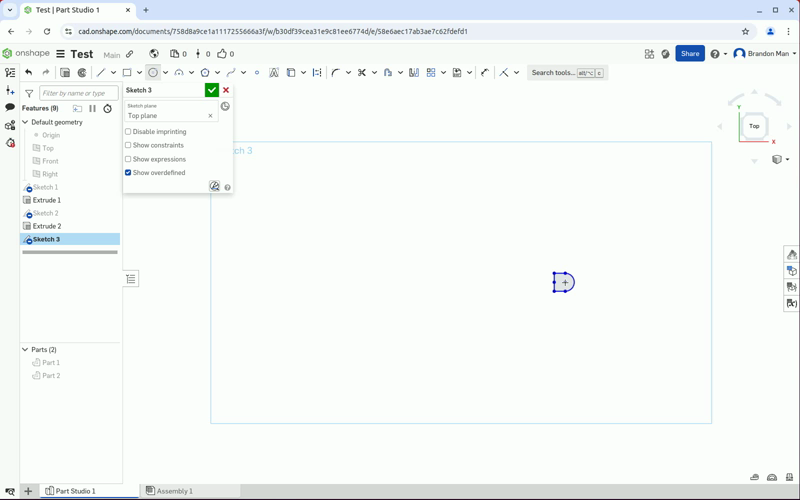
key_up(shift)
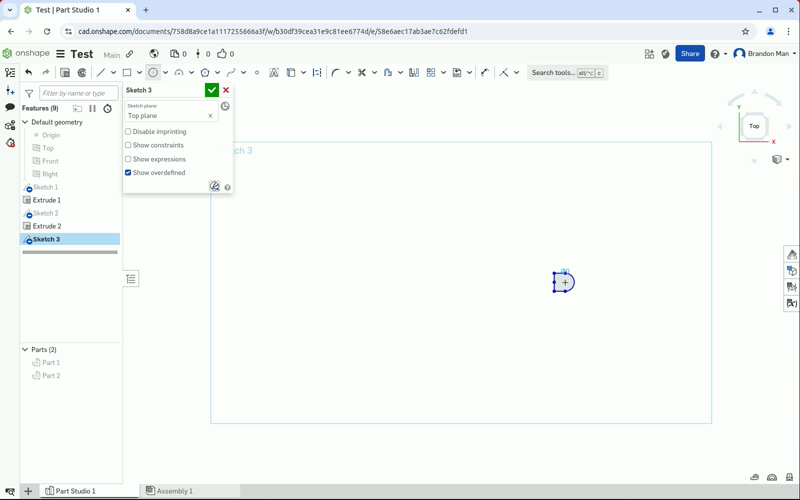
mouse_move(569, 282)
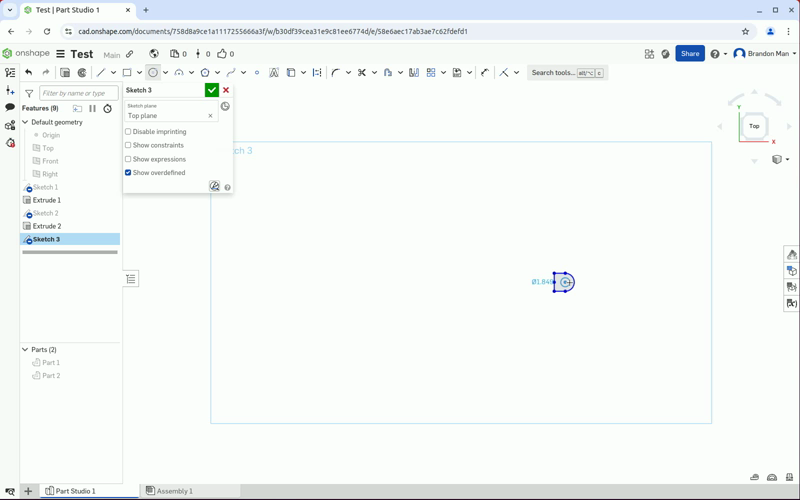
scroll(6)
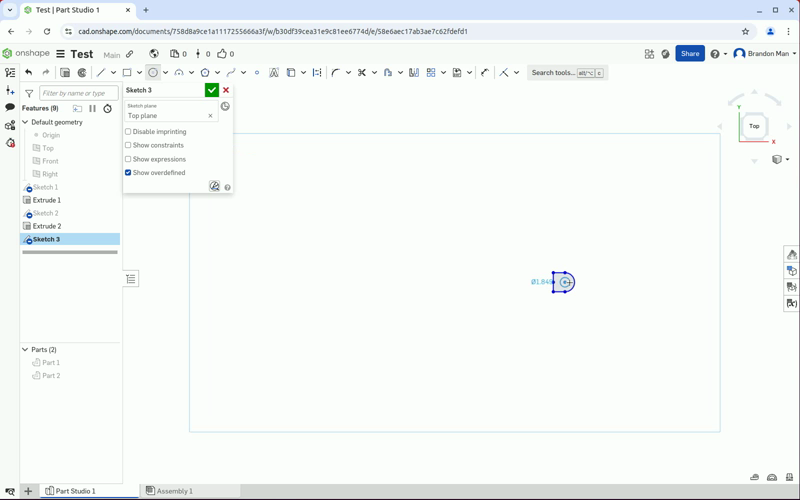
scroll(6)
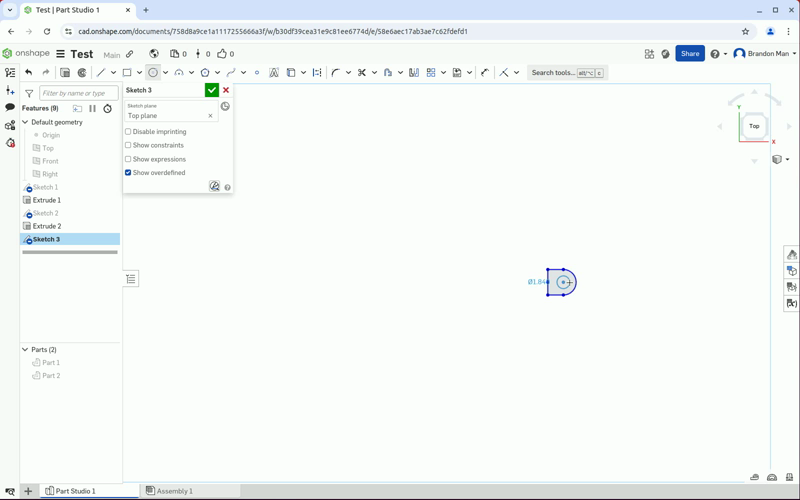
scroll(6)
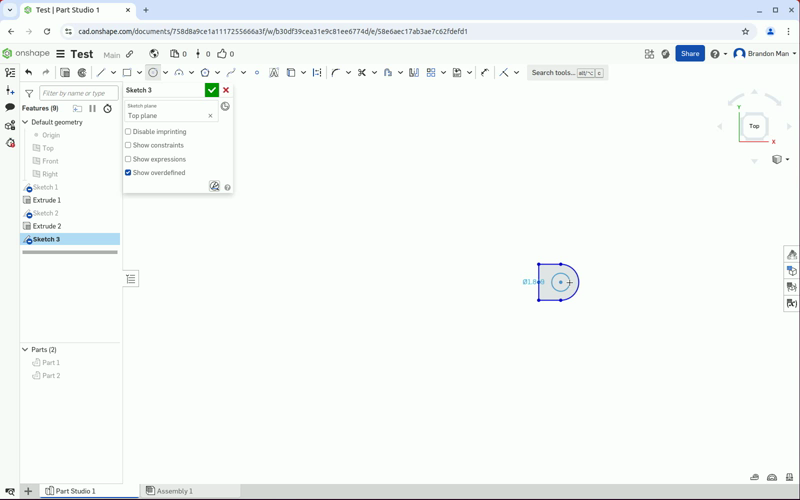
scroll(6)
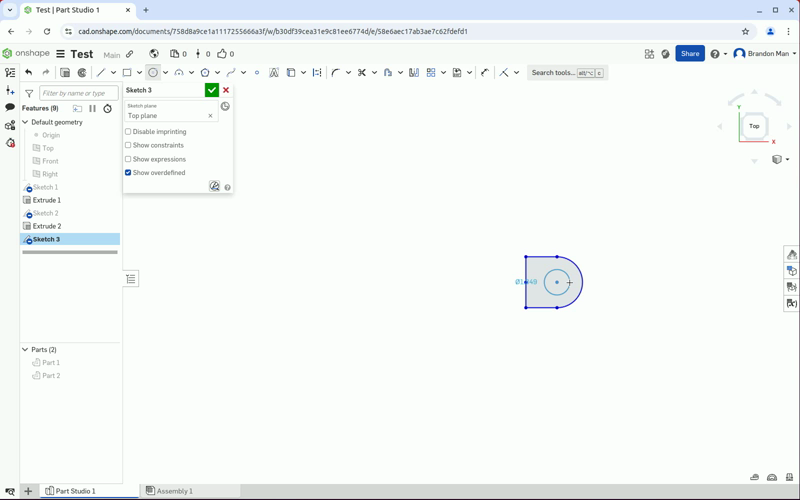
scroll(6)
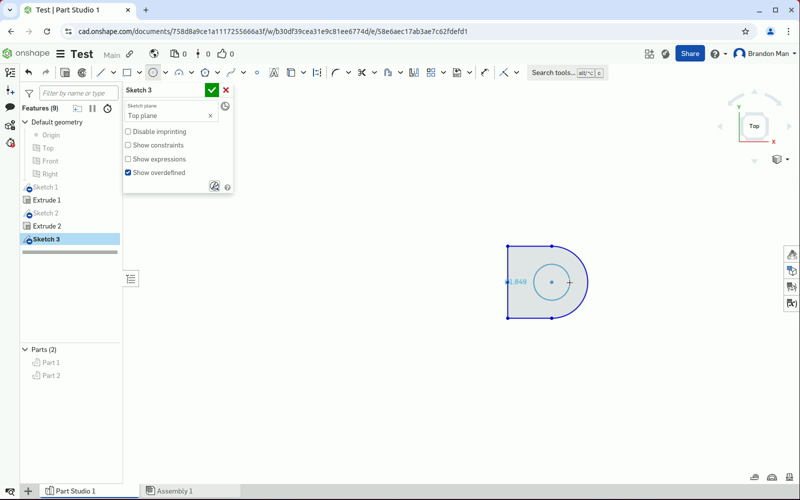
scroll(6)
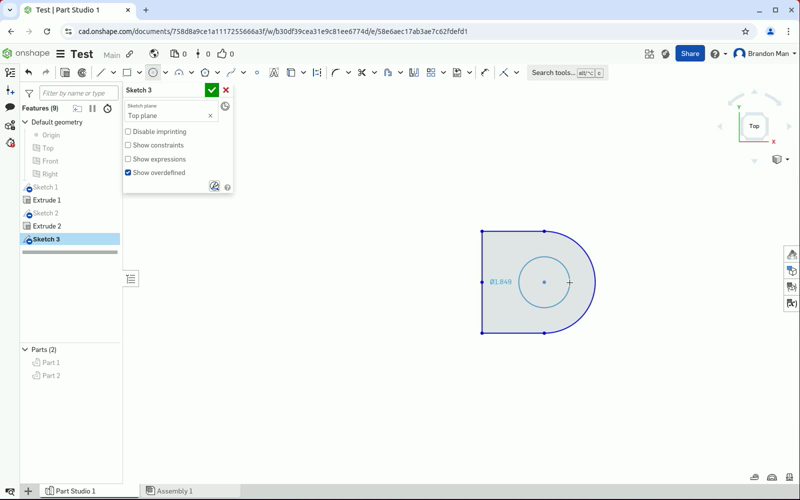
scroll(6)
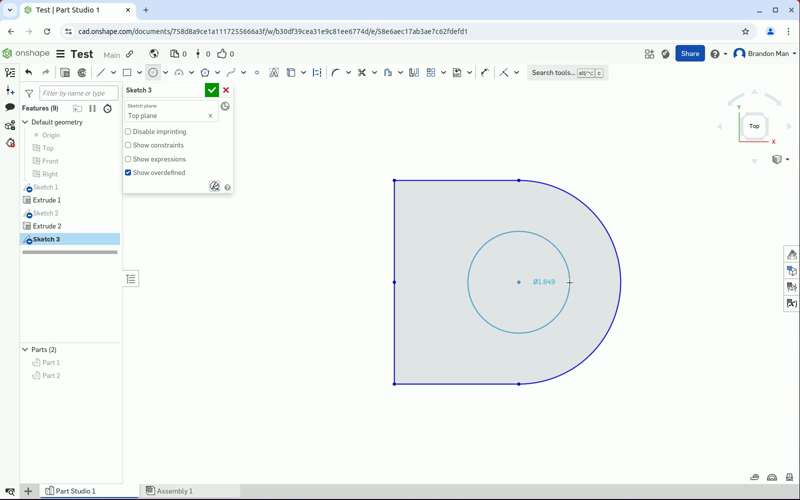
click(569, 282)
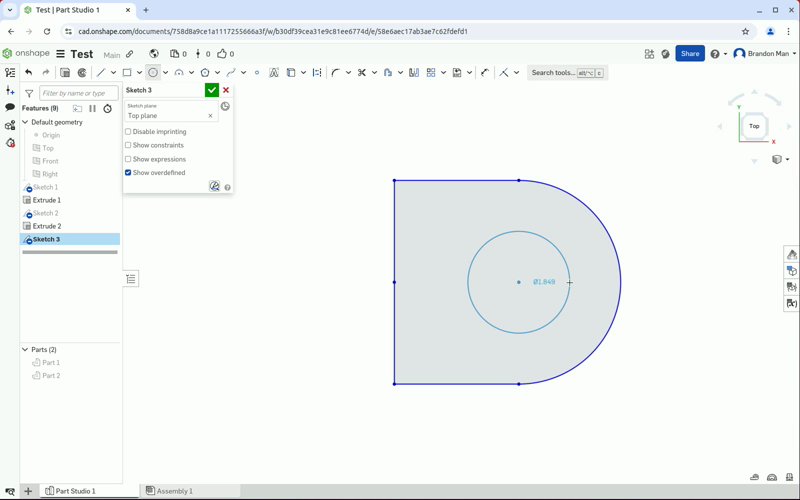
scroll(-6)
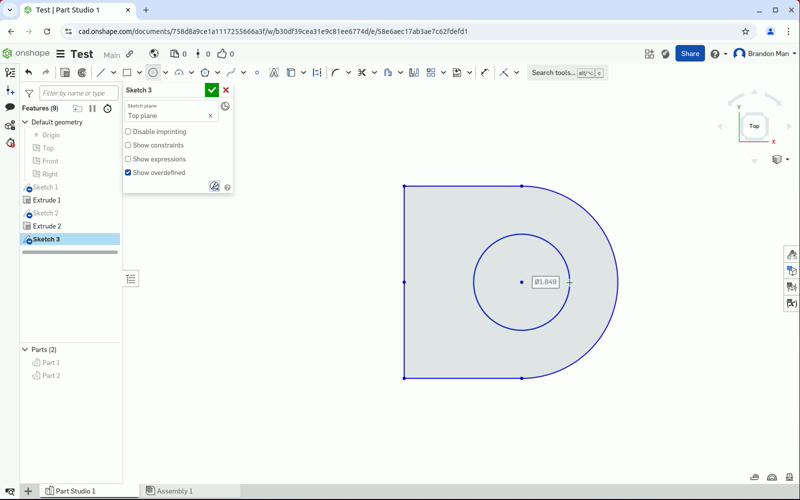
scroll(-6)
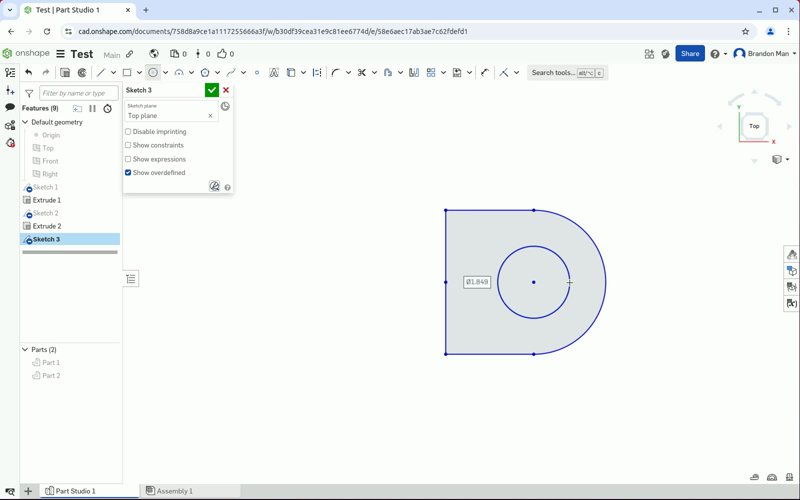
scroll(-6)
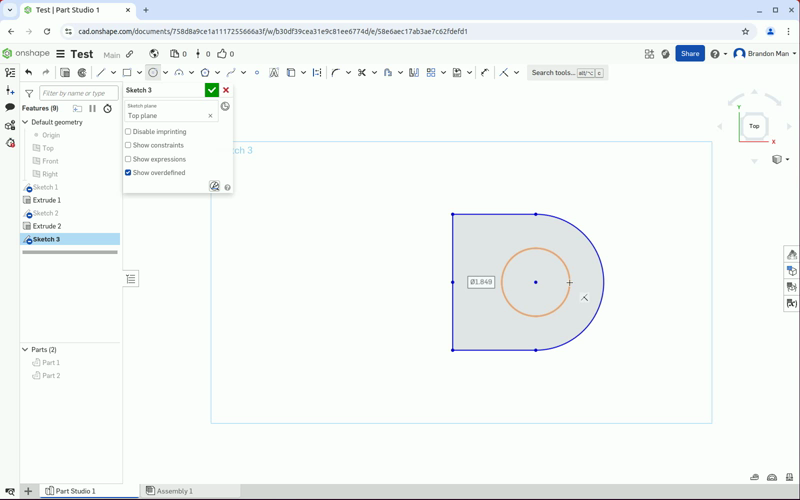
scroll(-6)
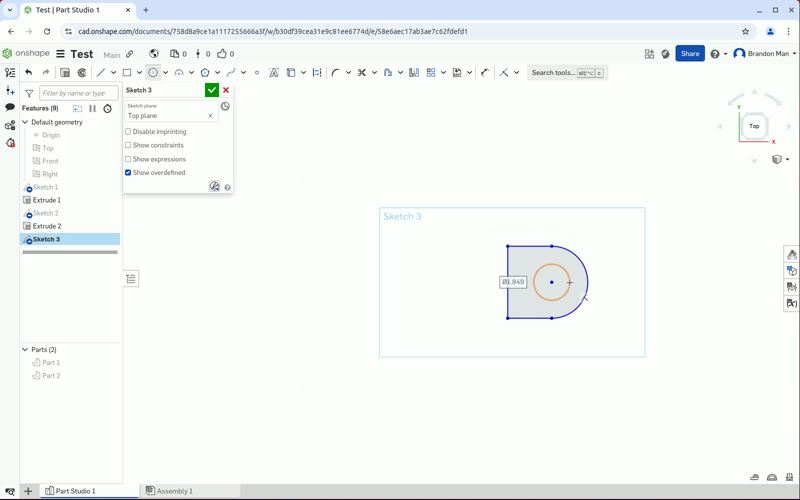
scroll(-6)
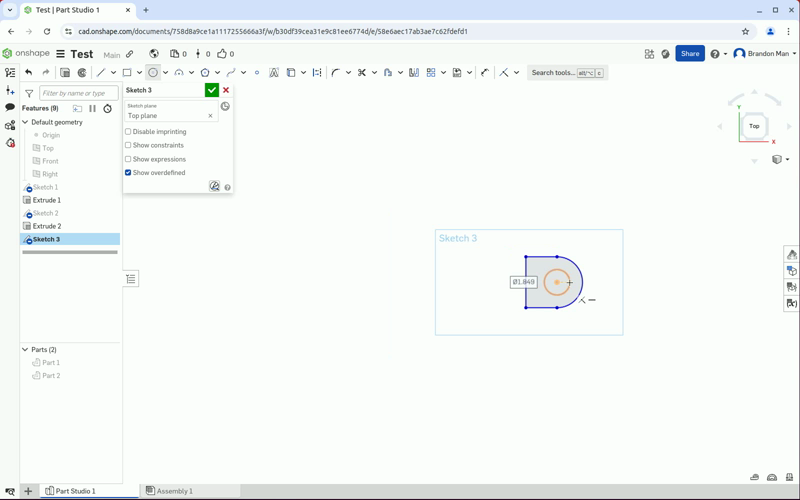
scroll(-6)
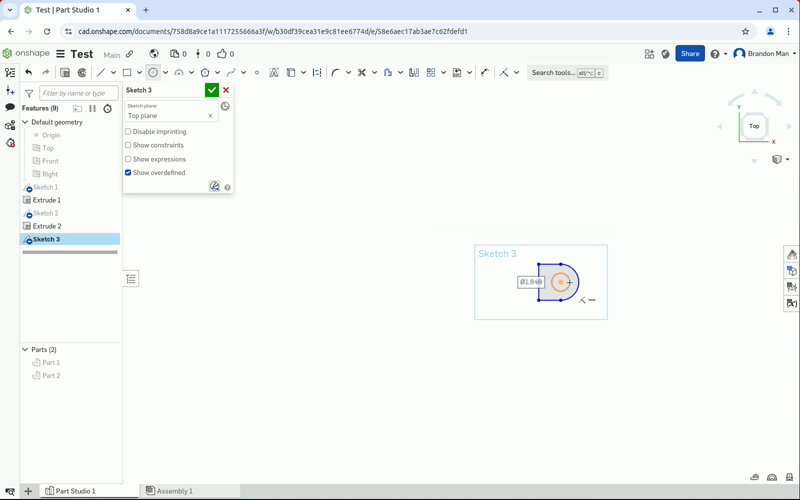
scroll(-6)
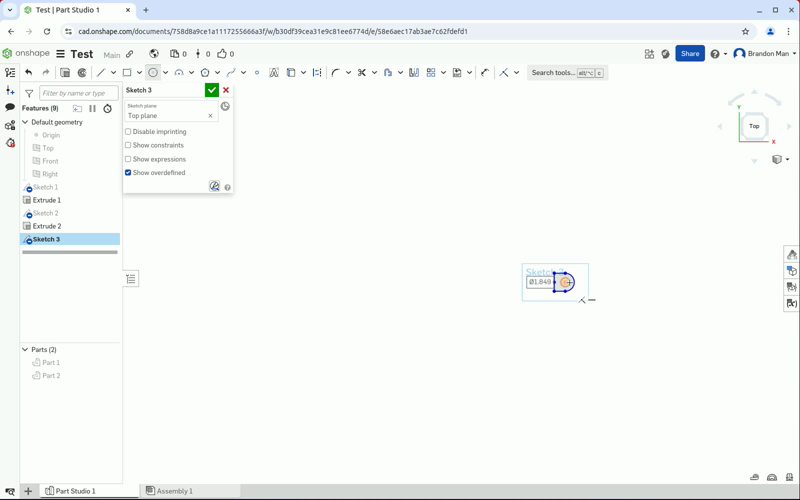
key(esc)
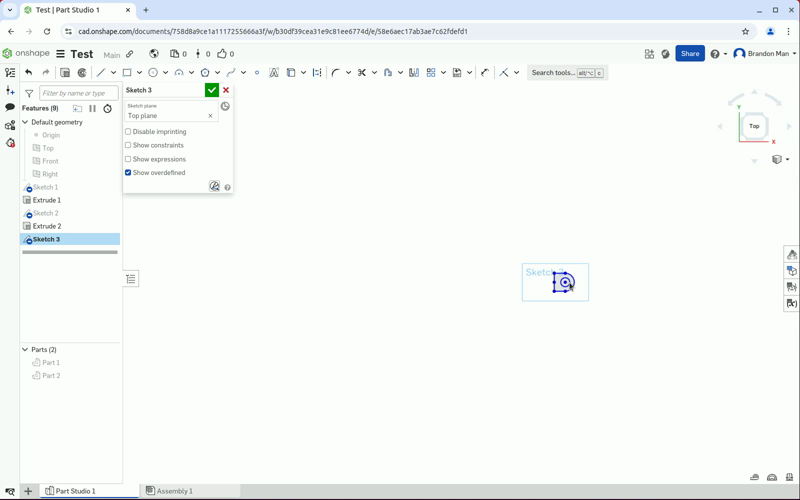
mouse_move(572, 278)
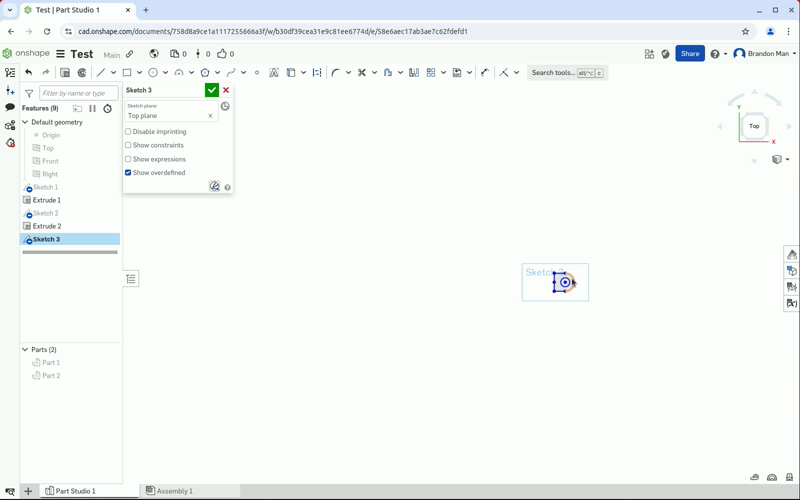
scroll(6)
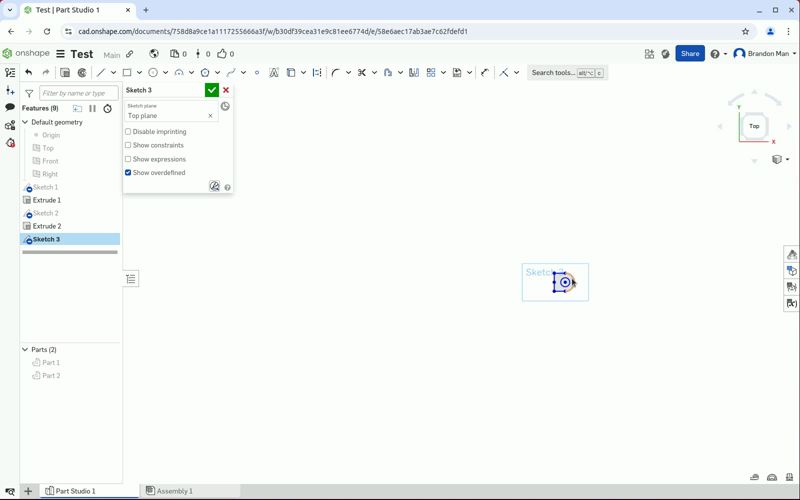
scroll(6)
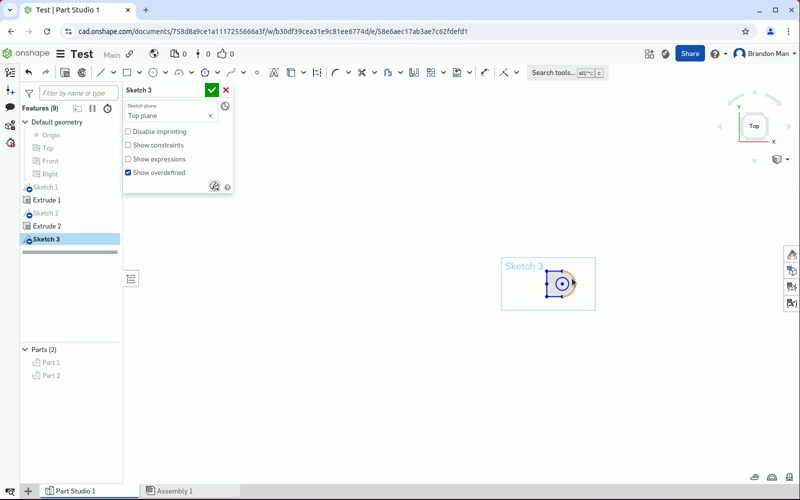
scroll(6)
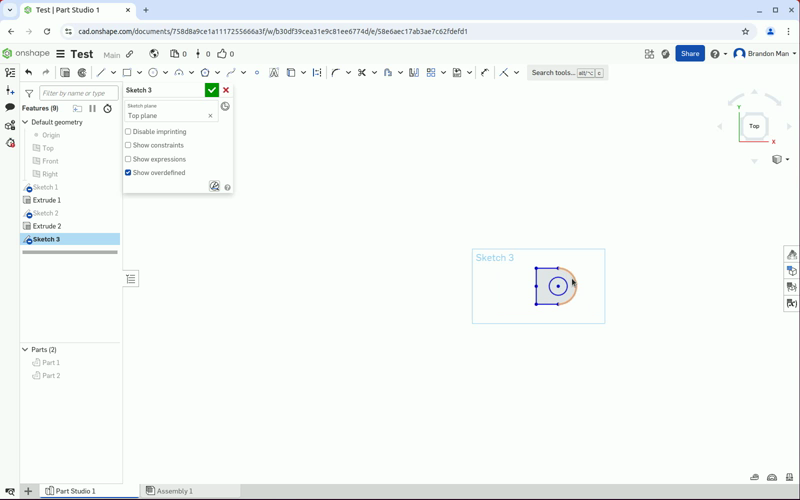
scroll(6)
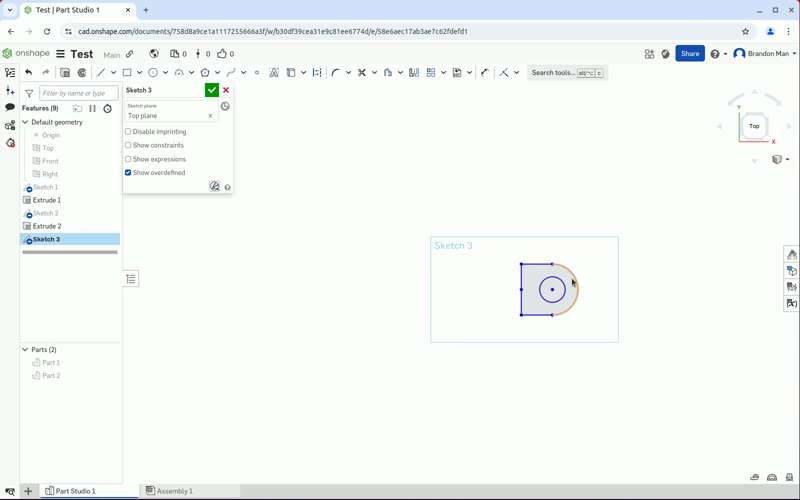
scroll(6)
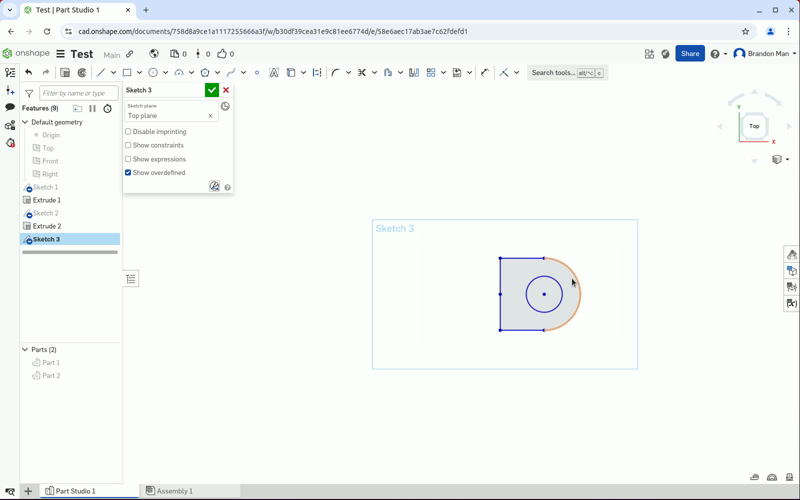
scroll(6)
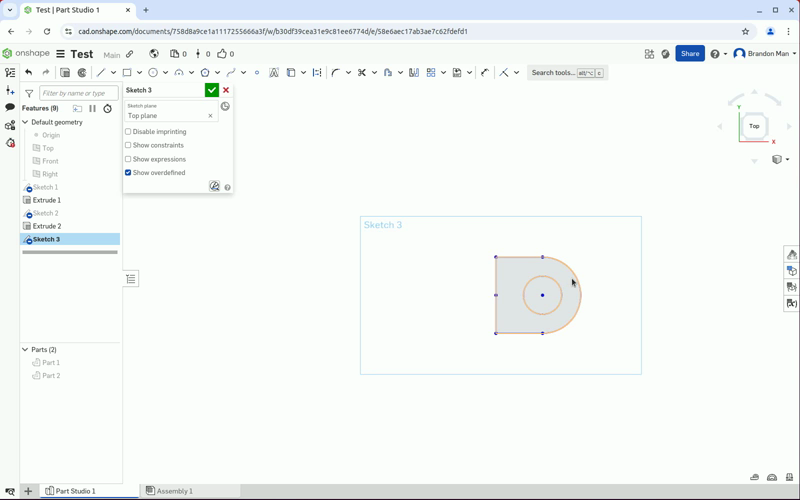
scroll(6)
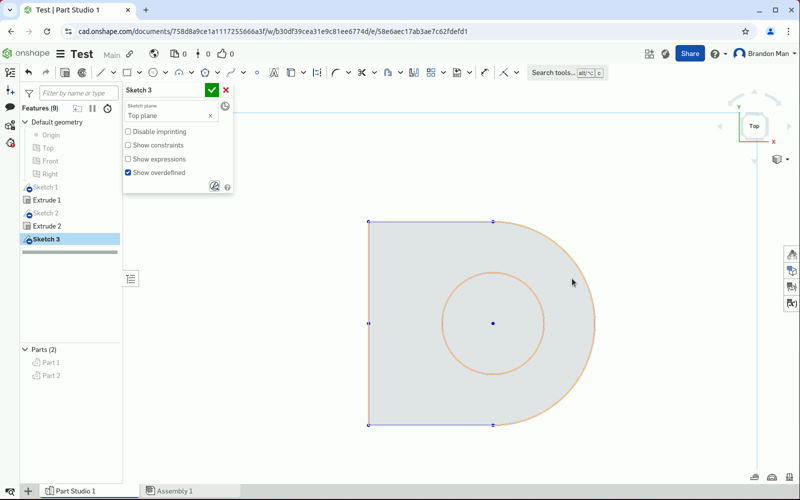
click(572, 278)
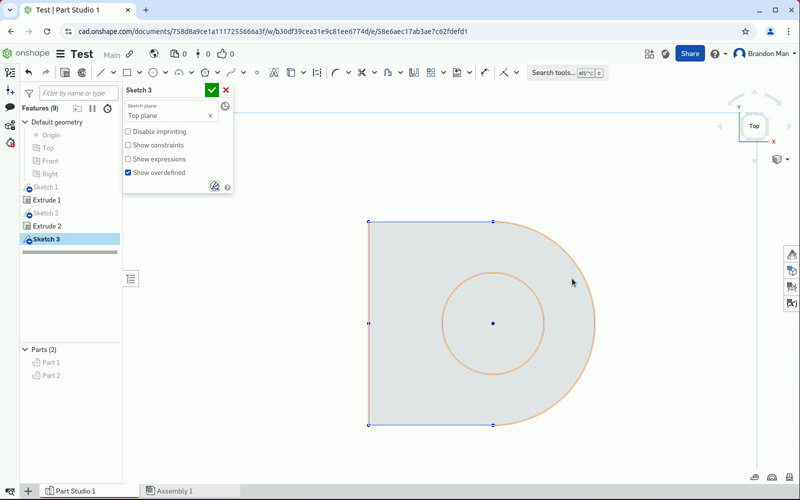
scroll(-6)
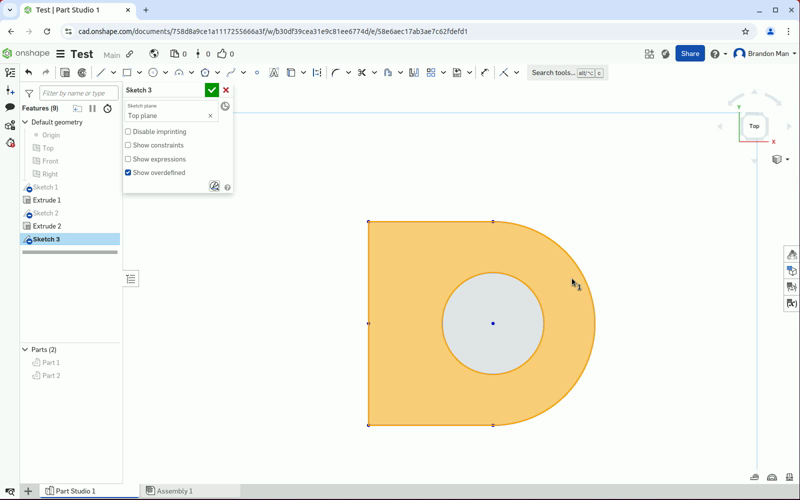
scroll(-6)
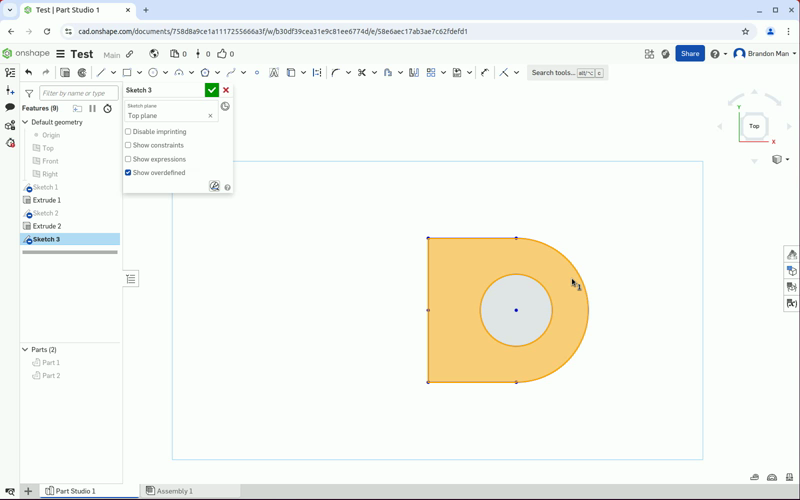
scroll(-6)
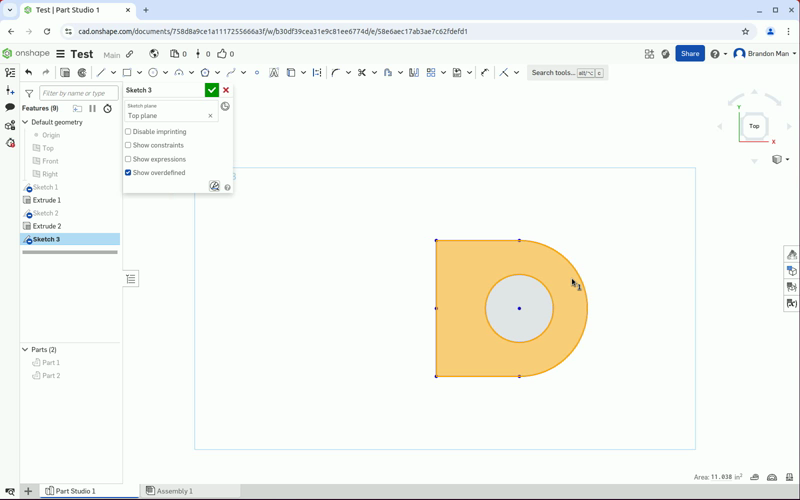
scroll(-6)
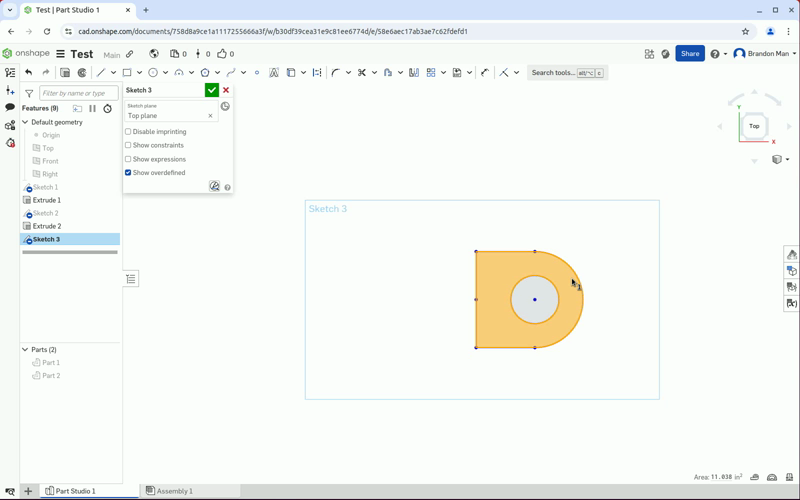
scroll(-6)
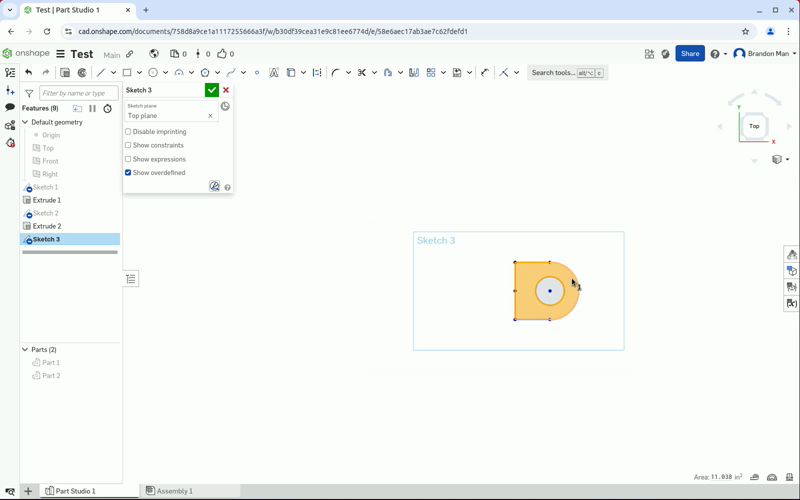
scroll(-6)
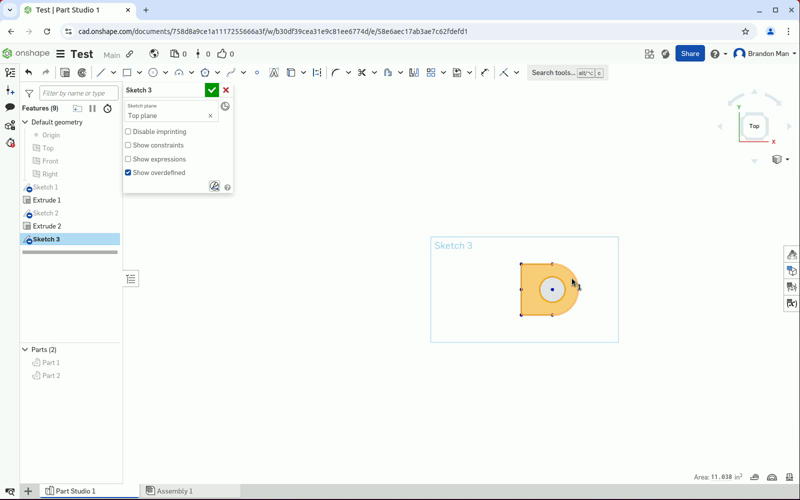
scroll(-6)
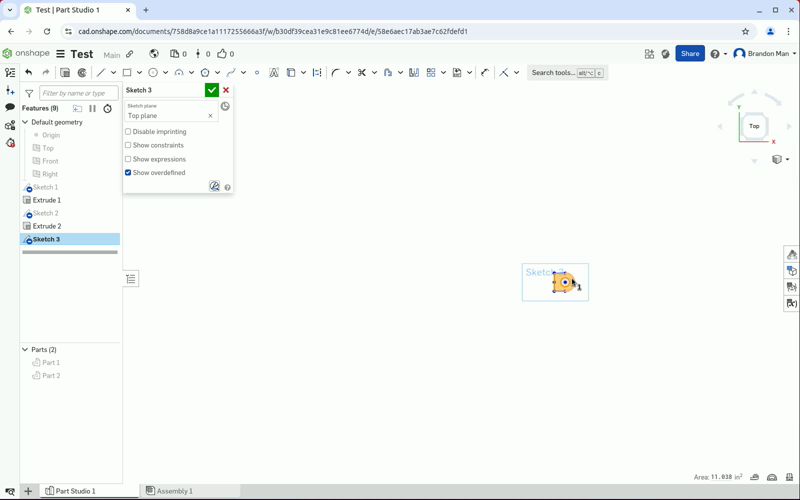
mouse_move(73, 352)
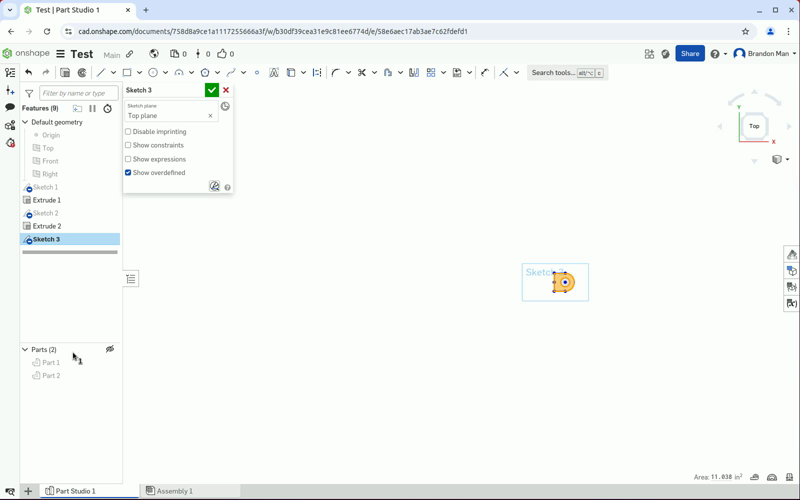
key(shift+y)
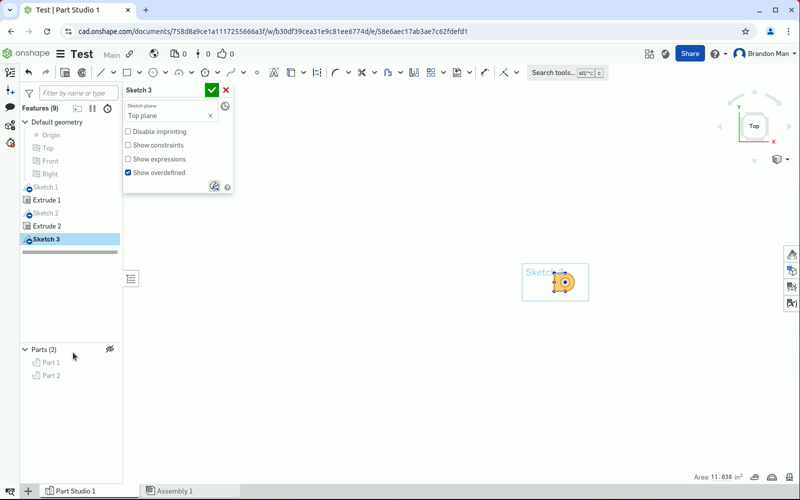
key(shift+e)
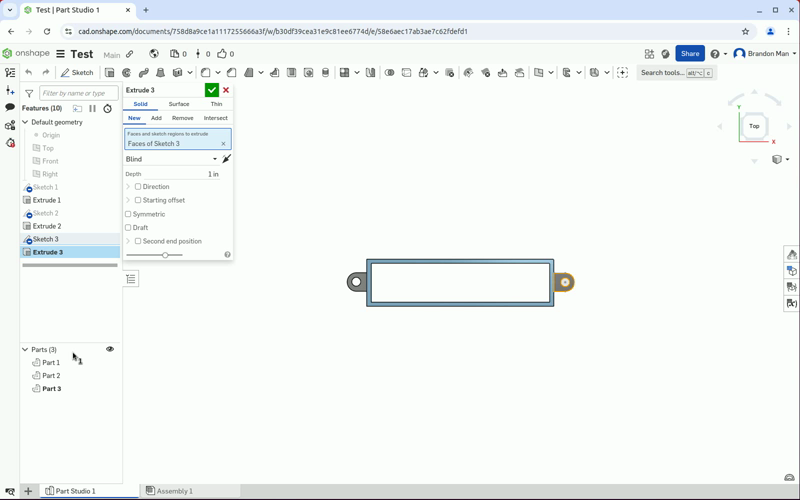
mouse_move(143, 106)
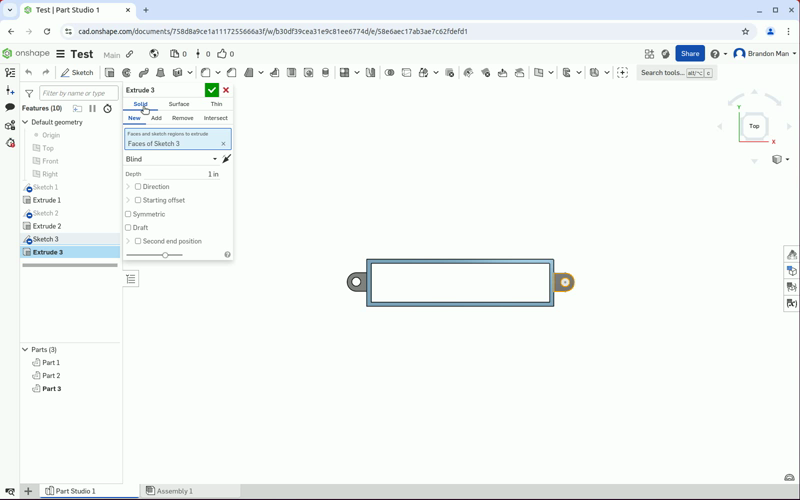
click(143, 106)
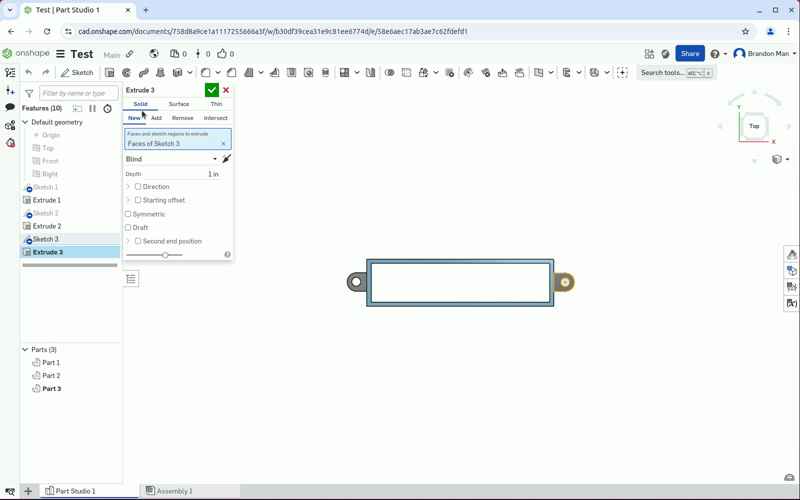
mouse_move(137, 120)
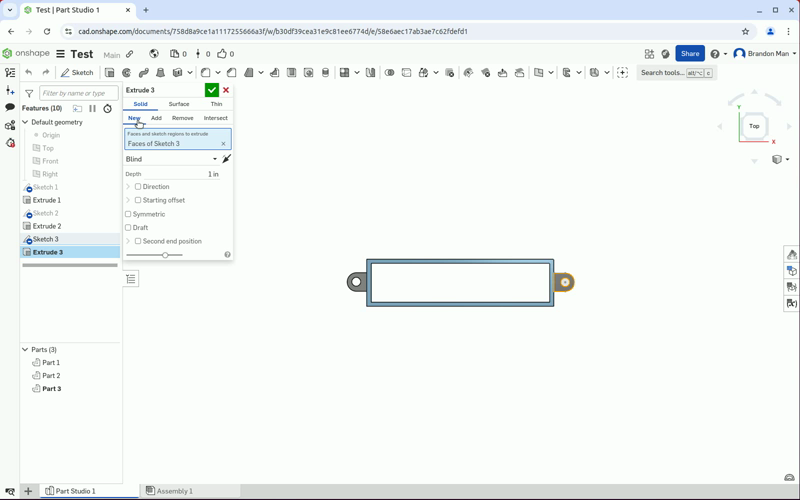
click(137, 120)
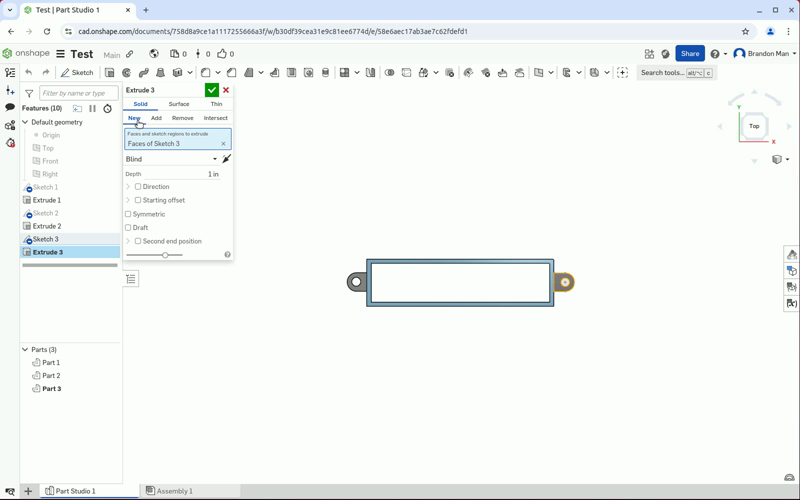
key(tab, 4)
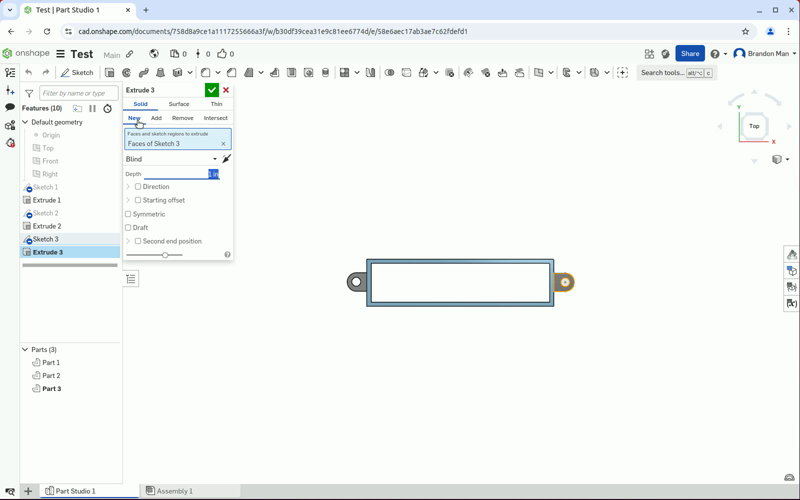
text(1.685)
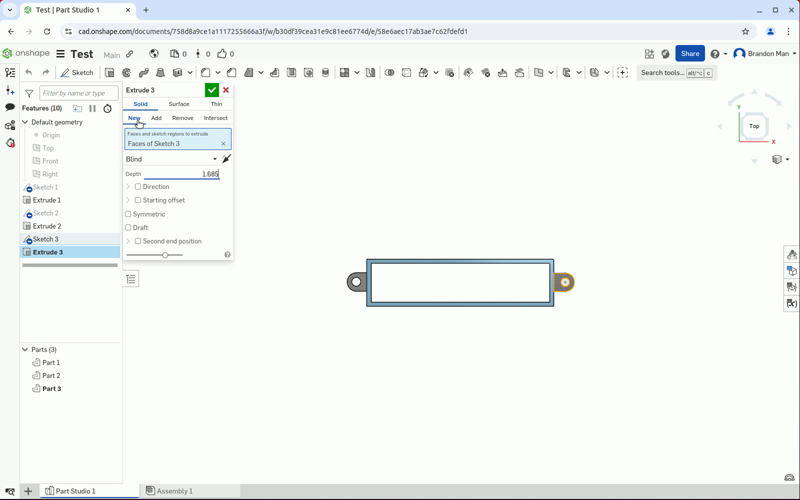
key(enter)
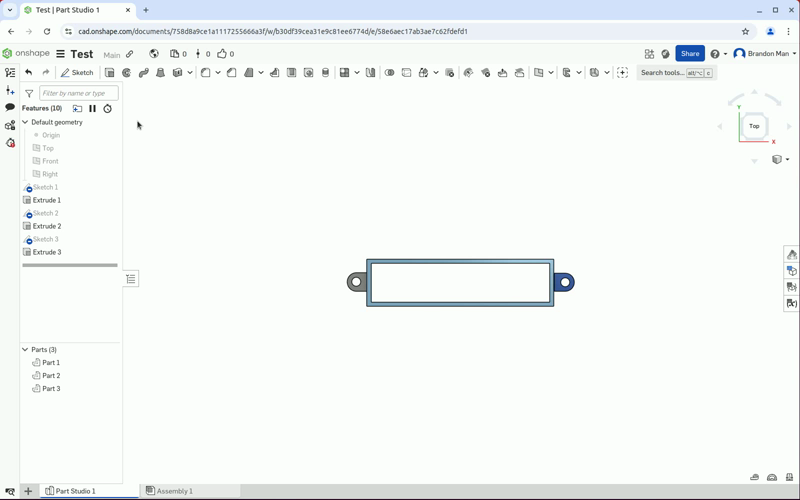
key(shift+h)
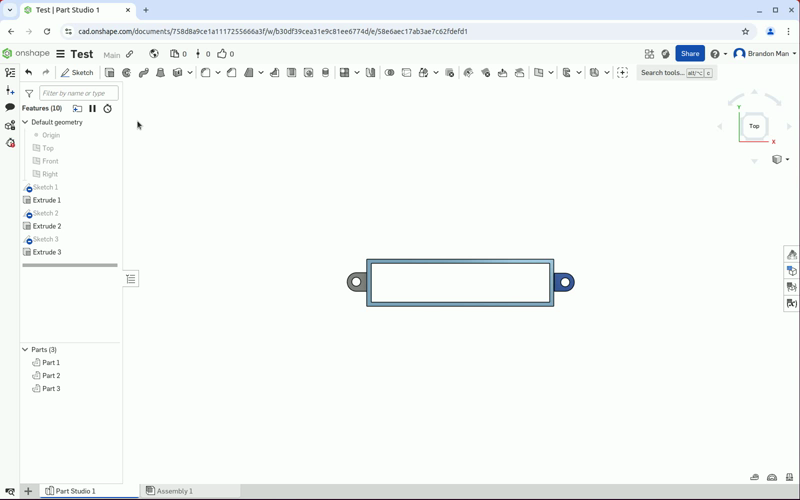
key(shift+h)
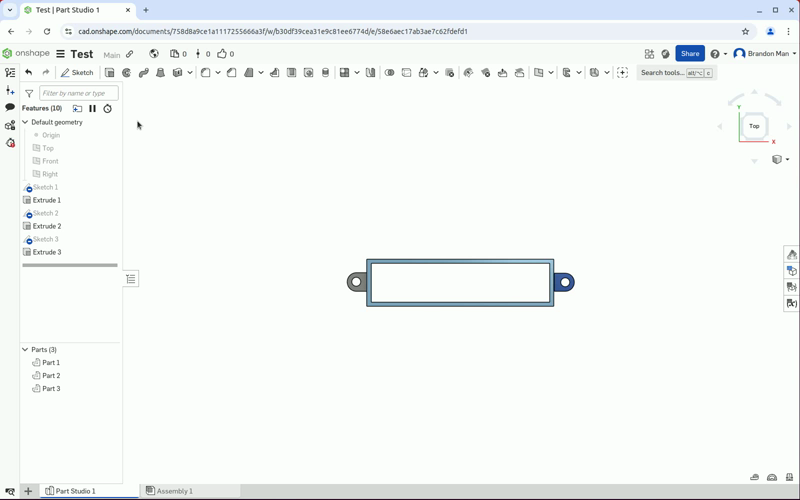
mouse_move(73, 189)
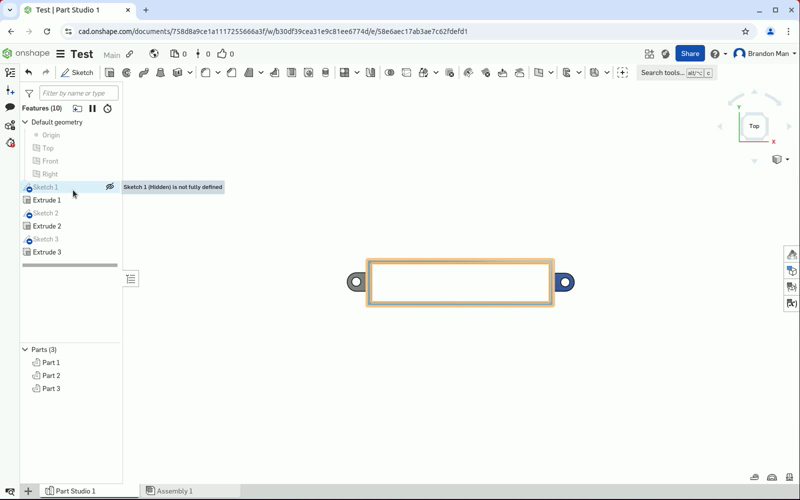
click(73, 189)
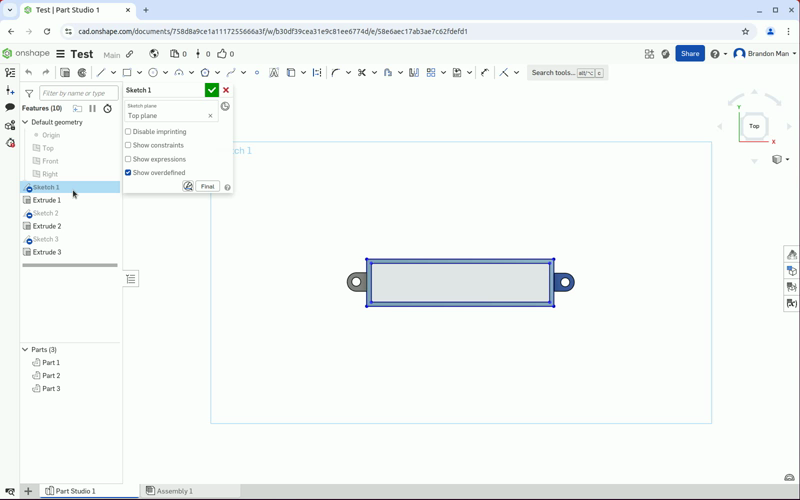
mouse_move(229, 92)
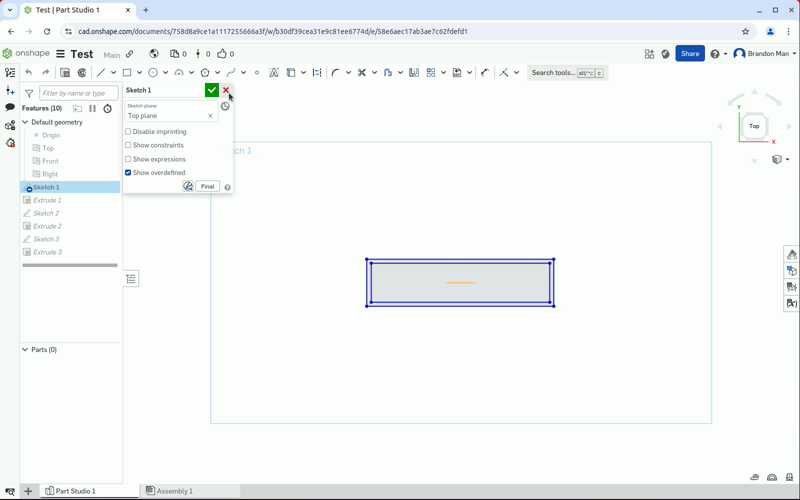
click(229, 92)
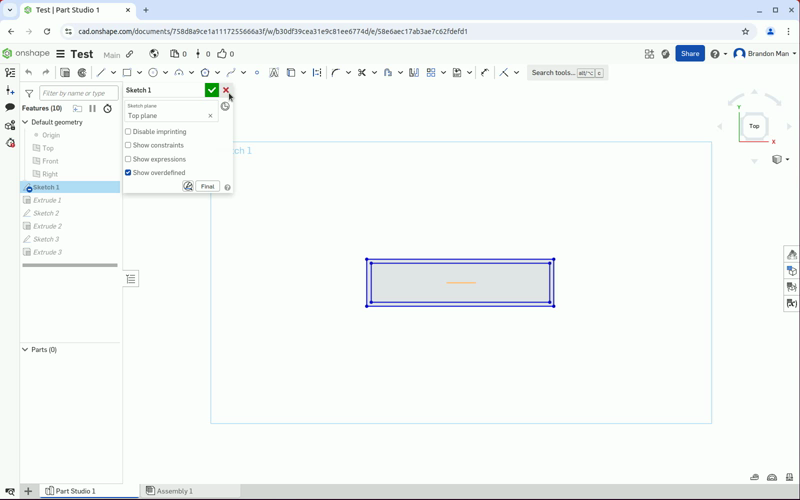
key(shift+s)
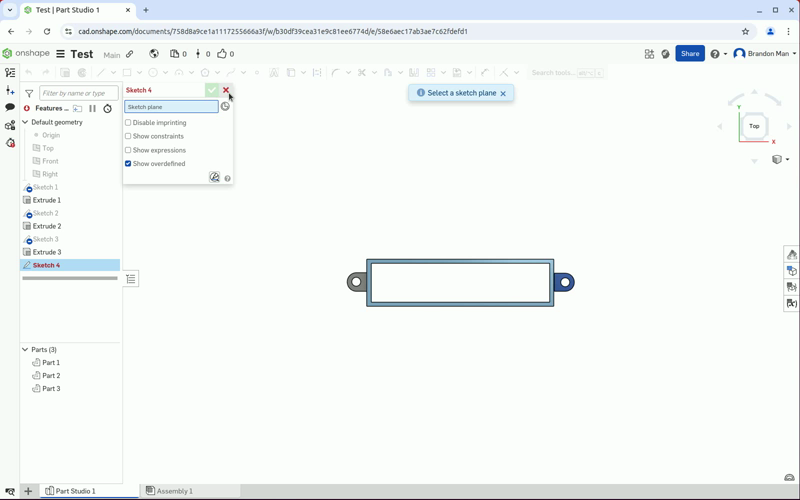
mouse_move(73, 150)
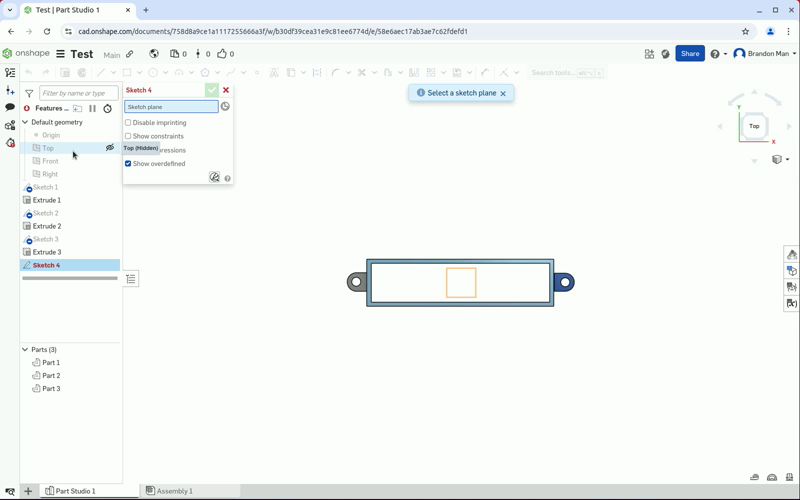
click(73, 150)
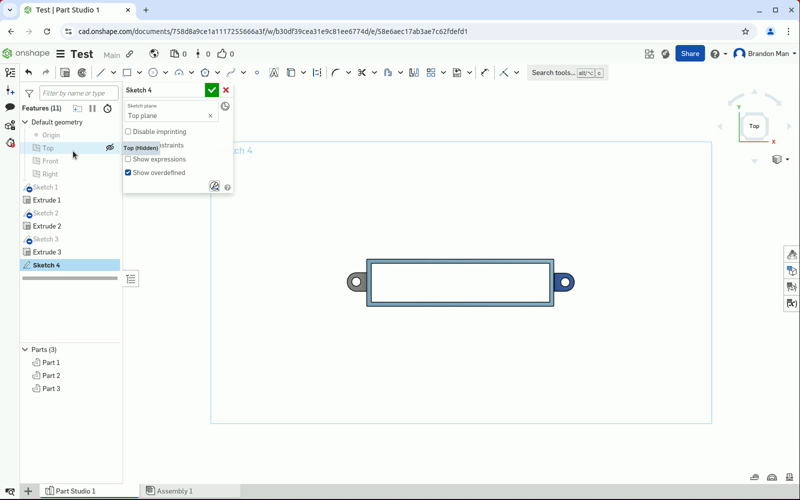
mouse_move(73, 352)
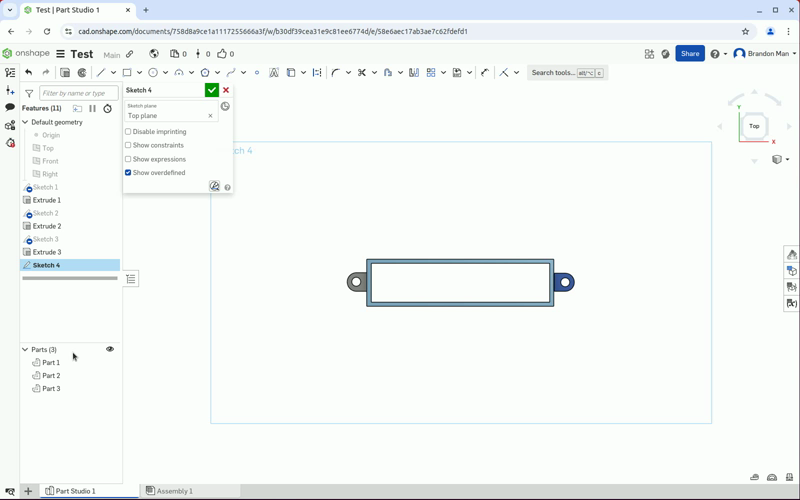
key(y)
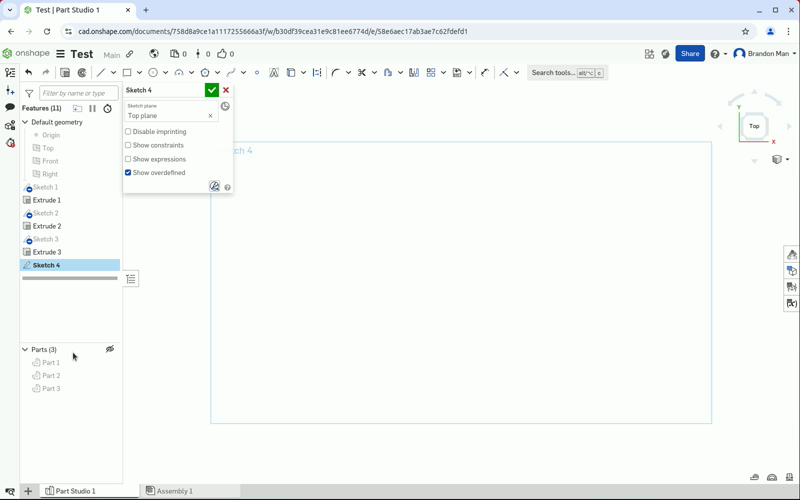
key(c)
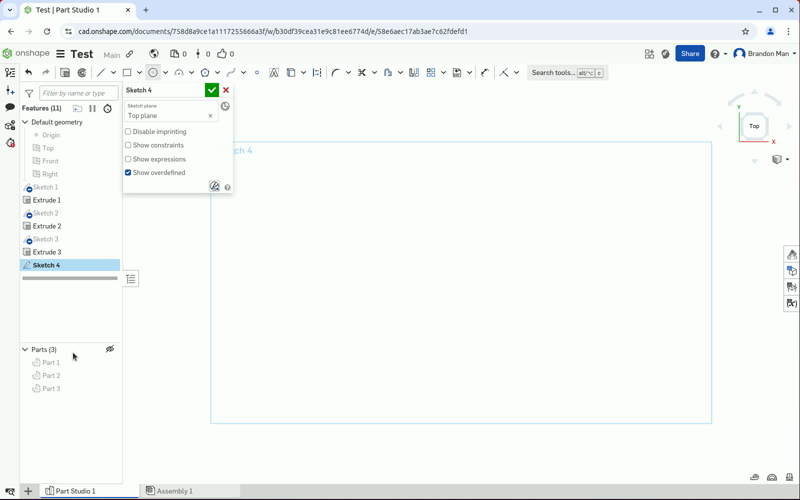
key_down(shift)
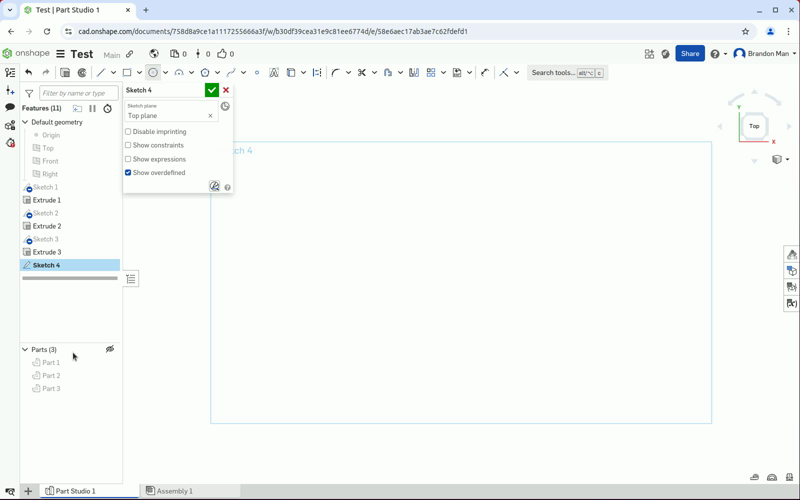
mouse_move(357, 282)
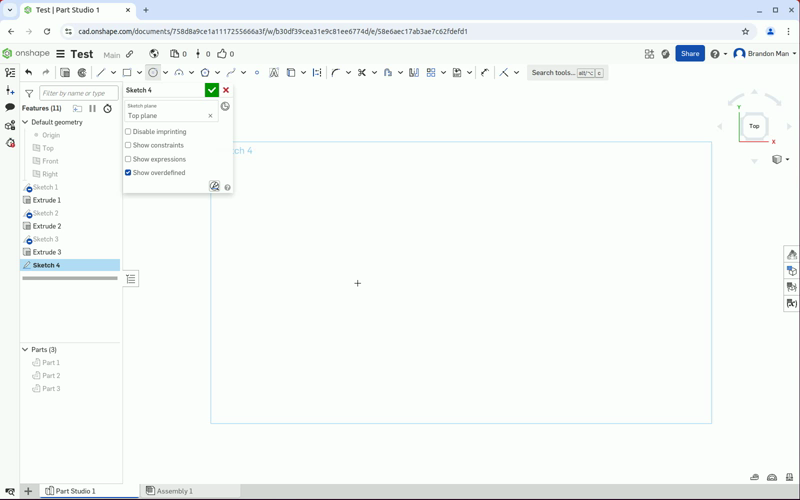
click(357, 282)
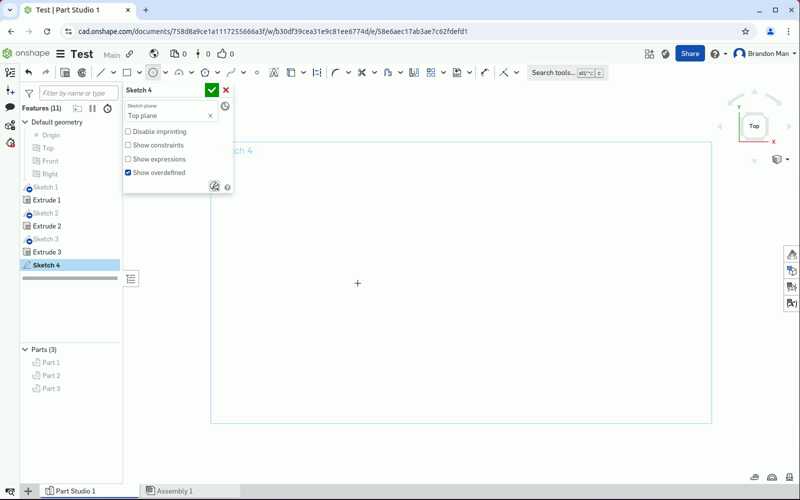
key_up(shift)
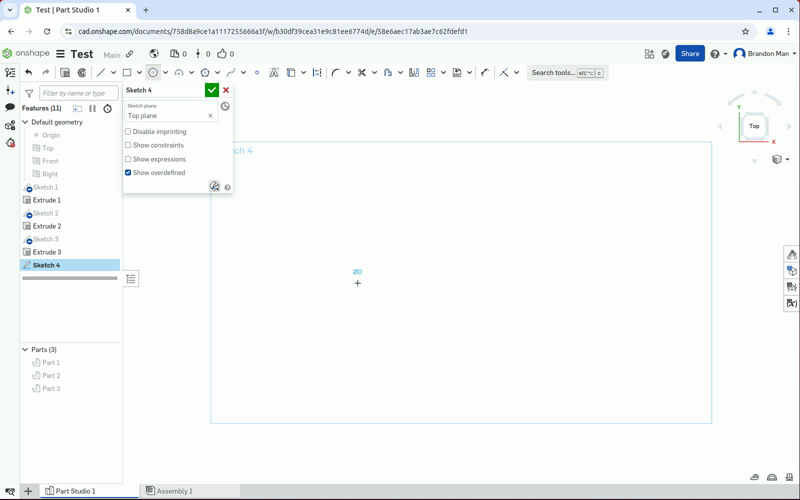
mouse_move(364, 282)
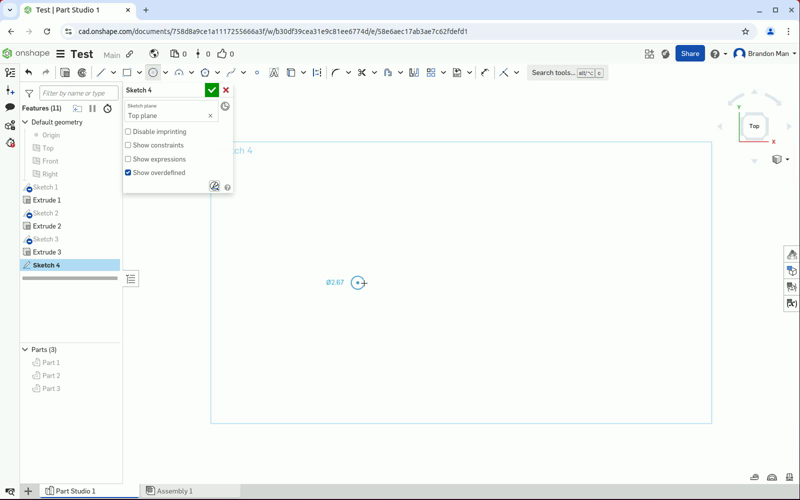
click(364, 282)
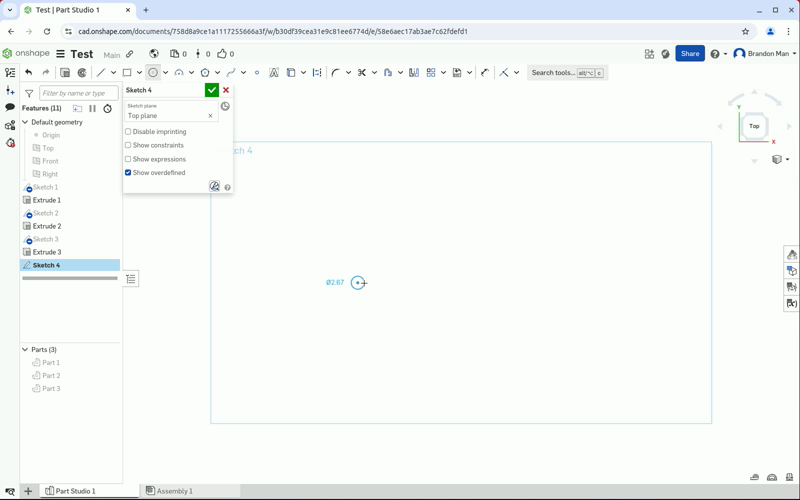
key(esc)
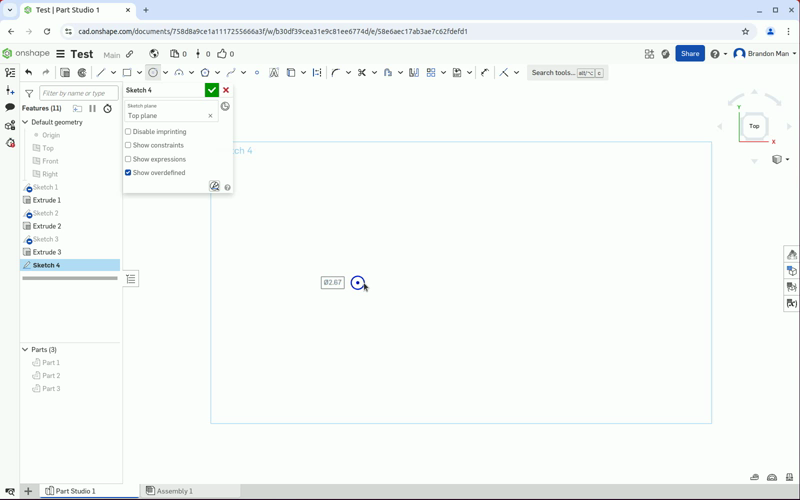
mouse_move(358, 281)
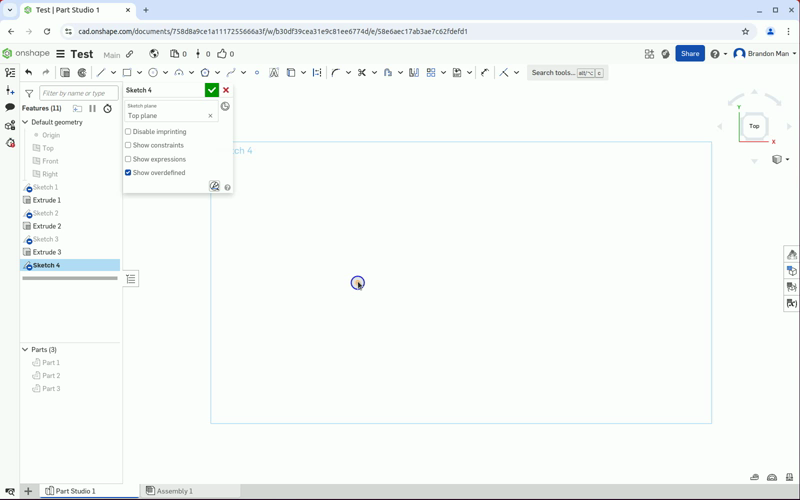
scroll(6)
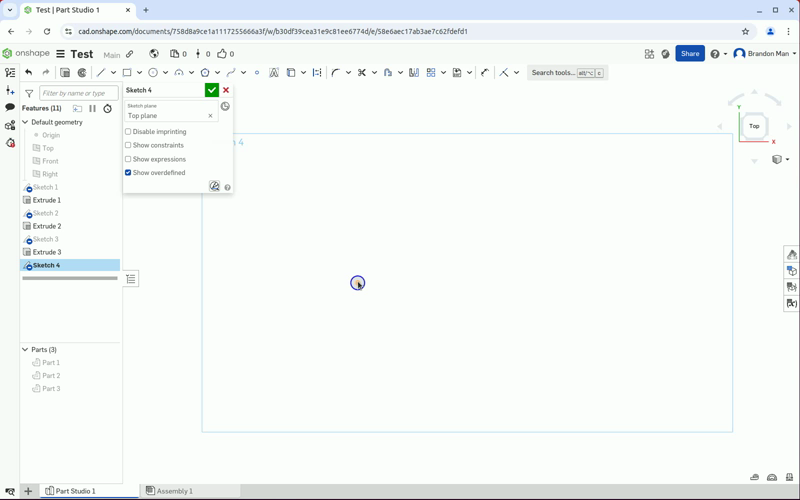
scroll(6)
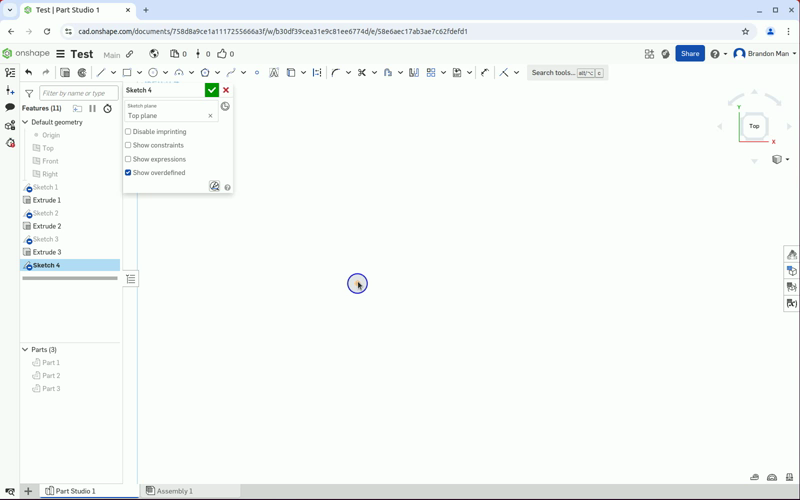
scroll(6)
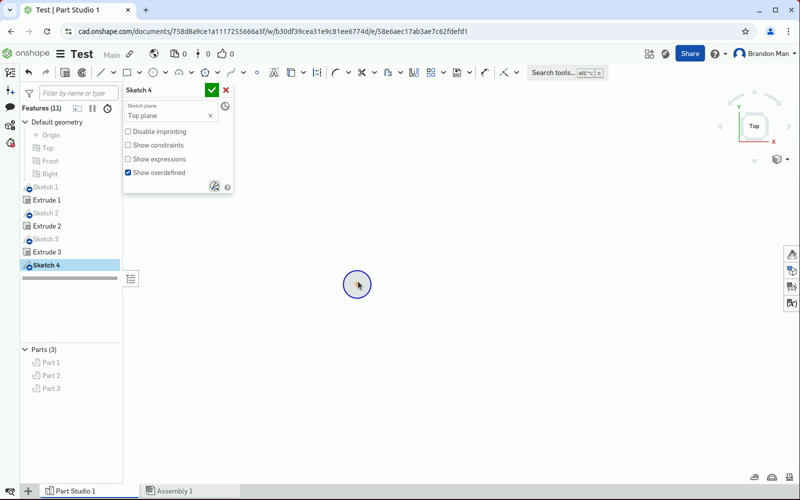
scroll(6)
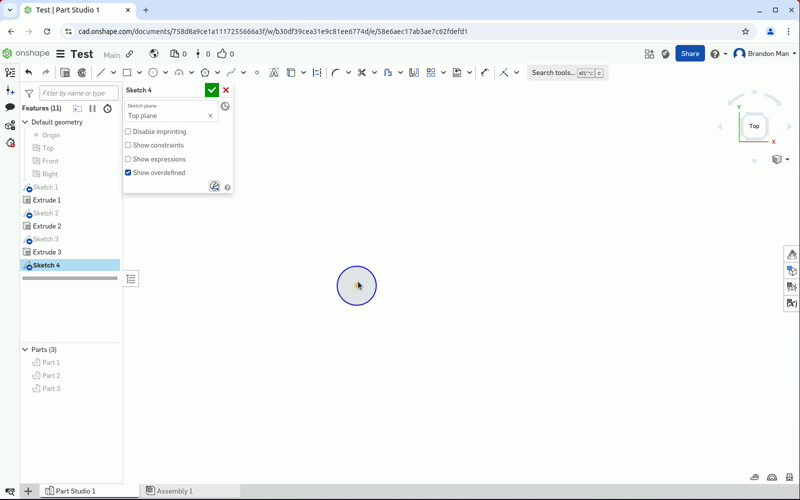
scroll(6)
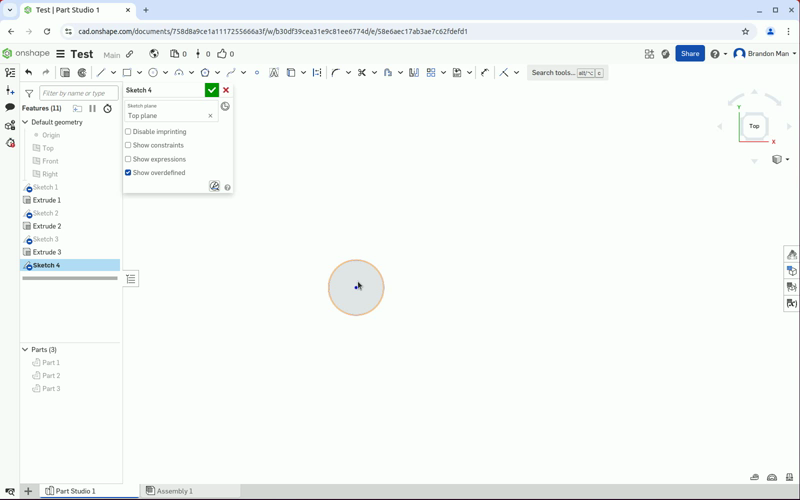
scroll(6)
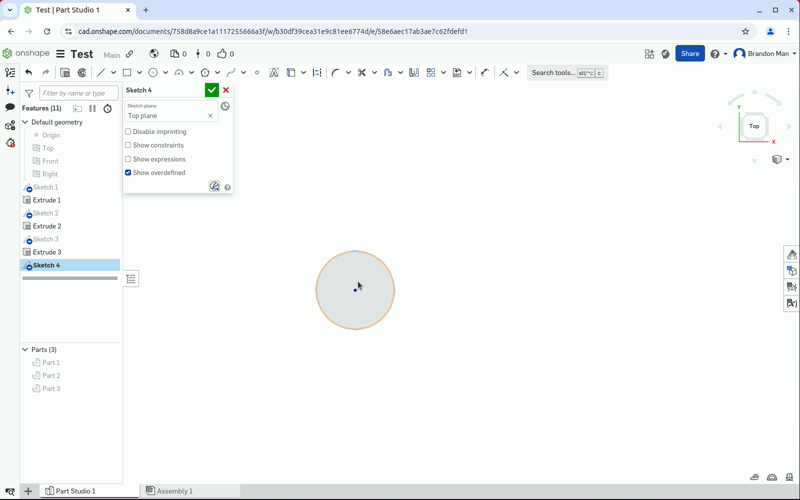
scroll(6)
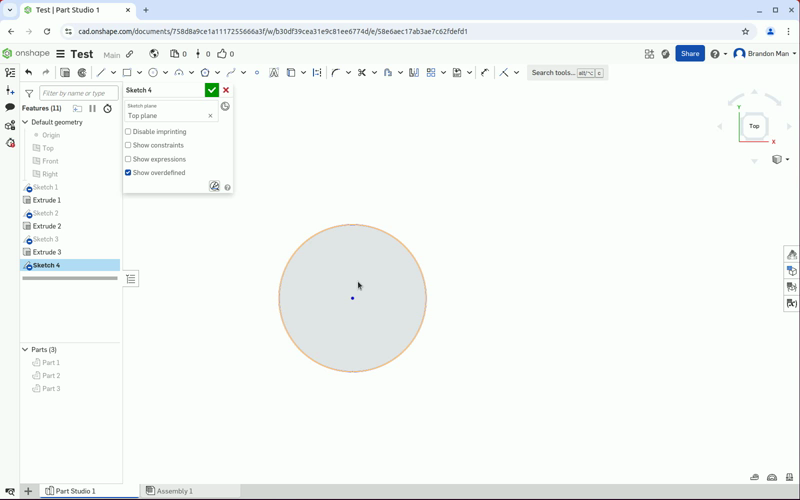
click(358, 281)
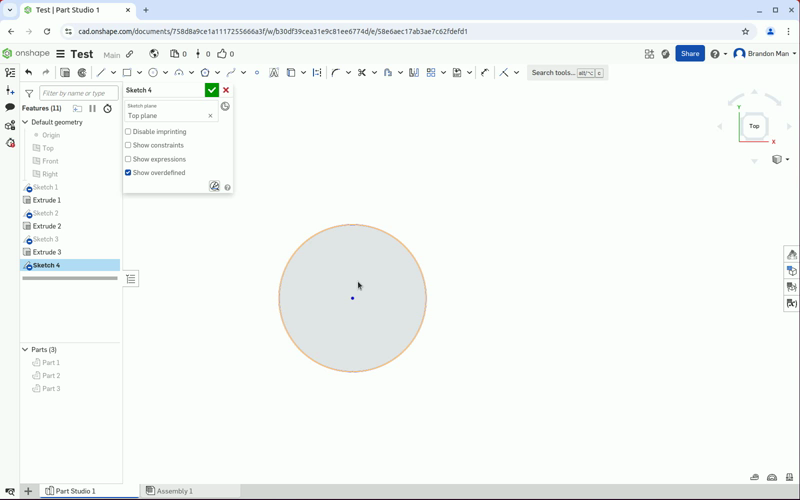
scroll(-6)
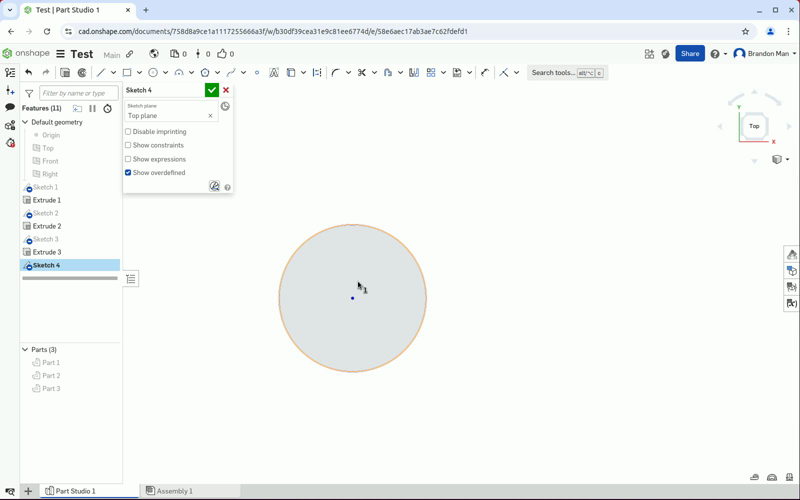
scroll(-6)
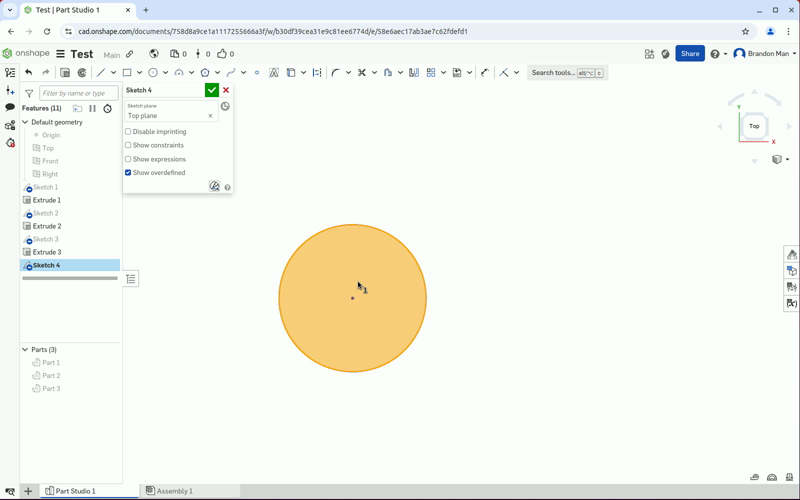
scroll(-6)
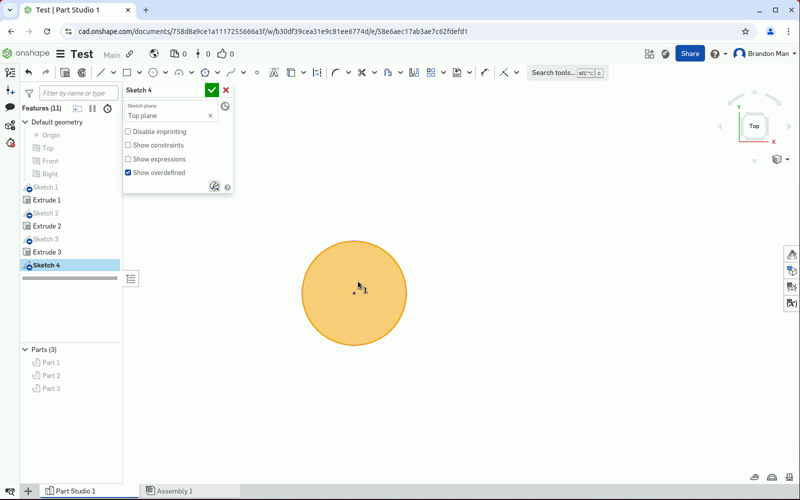
scroll(-6)
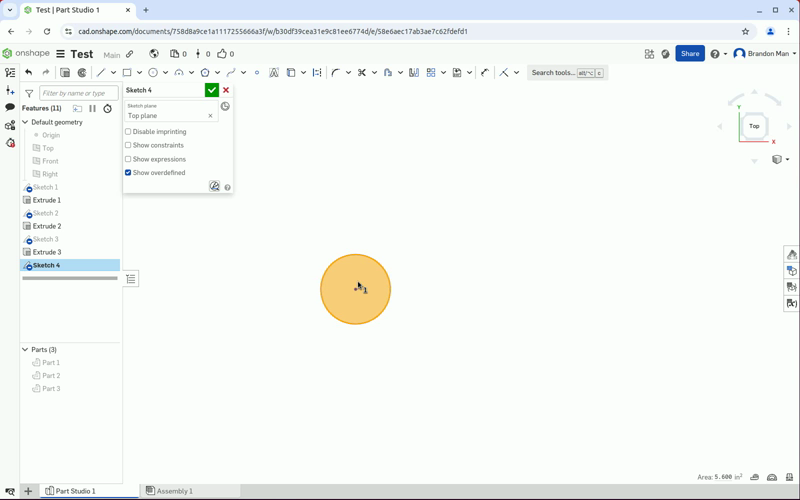
scroll(-6)
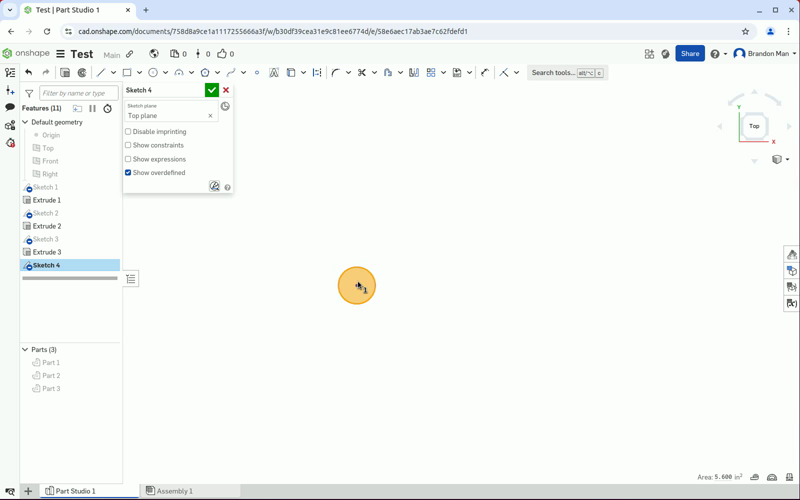
scroll(-6)
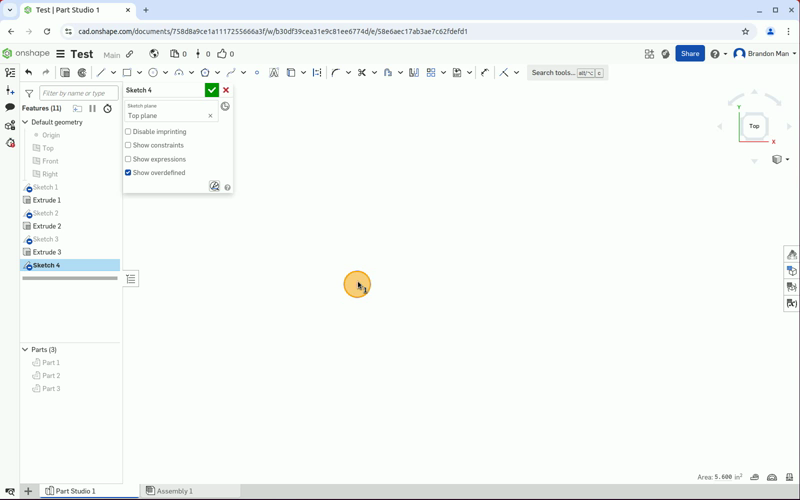
scroll(-6)
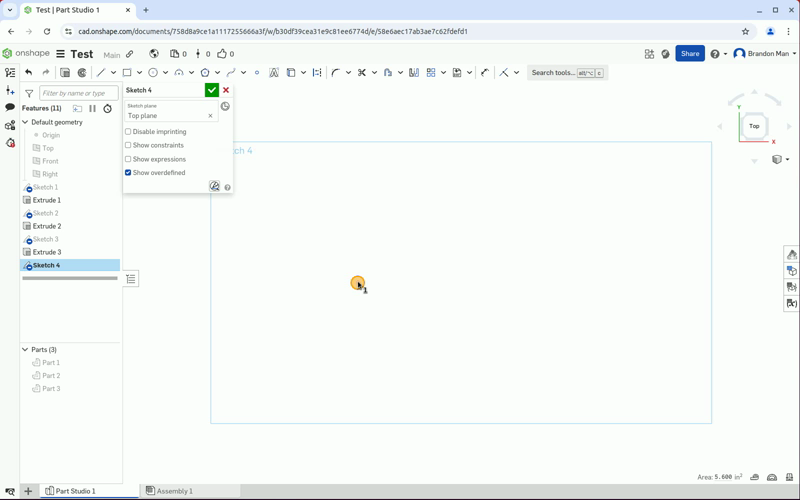
mouse_move(73, 352)
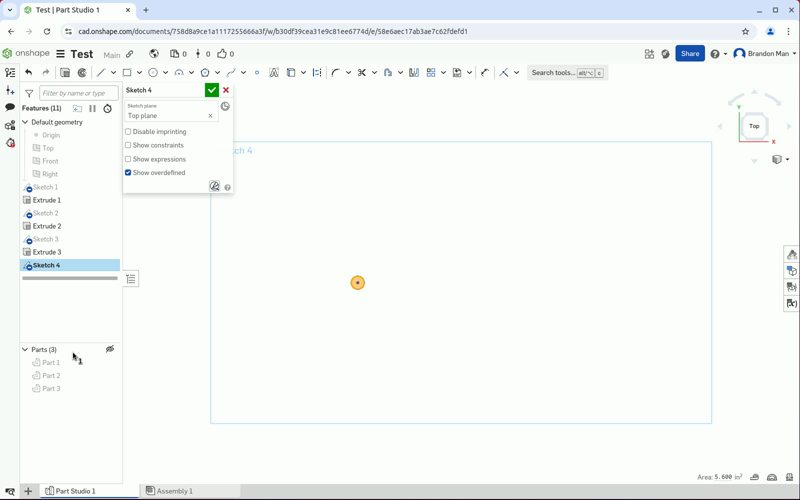
key(shift+y)
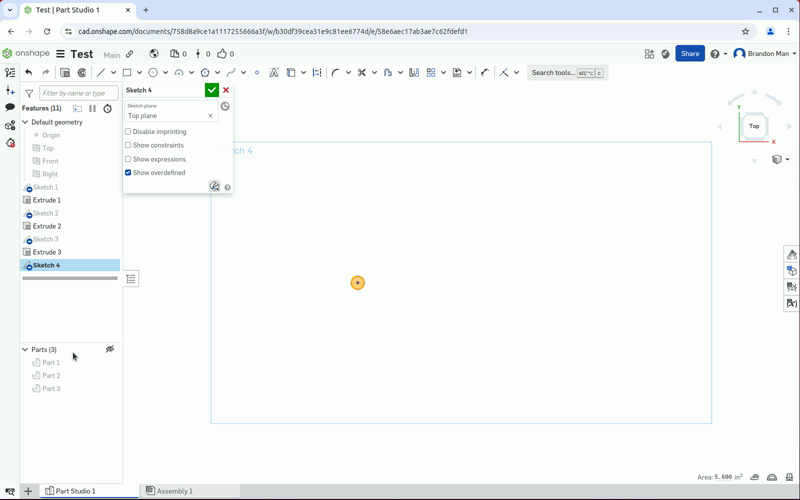
key(shift+e)
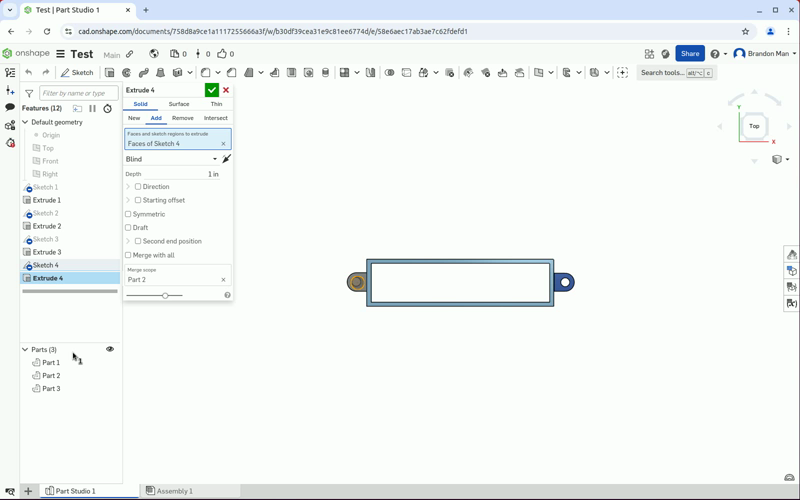
mouse_move(143, 106)
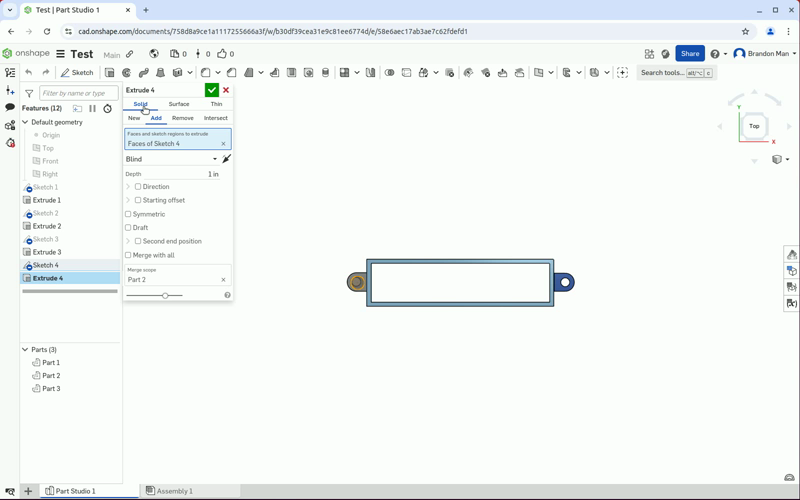
click(143, 106)
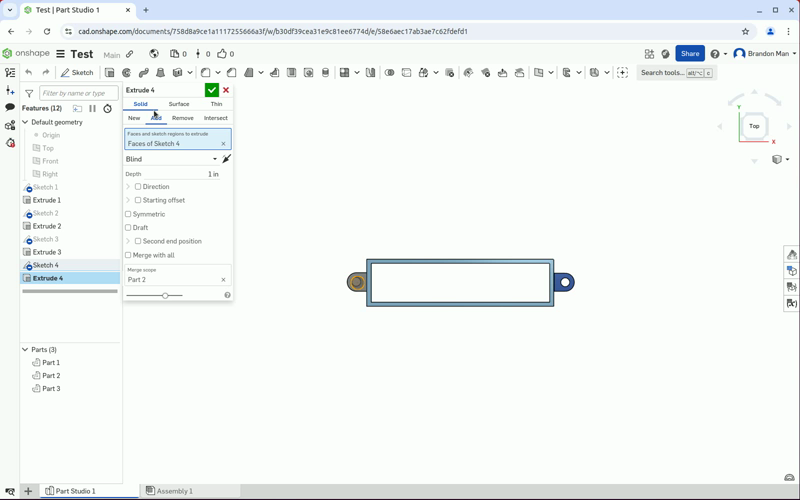
mouse_move(186, 120)
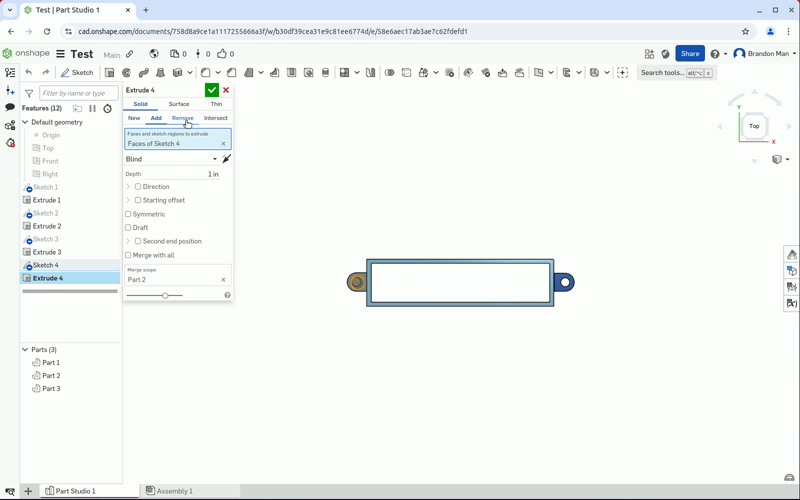
click(186, 120)
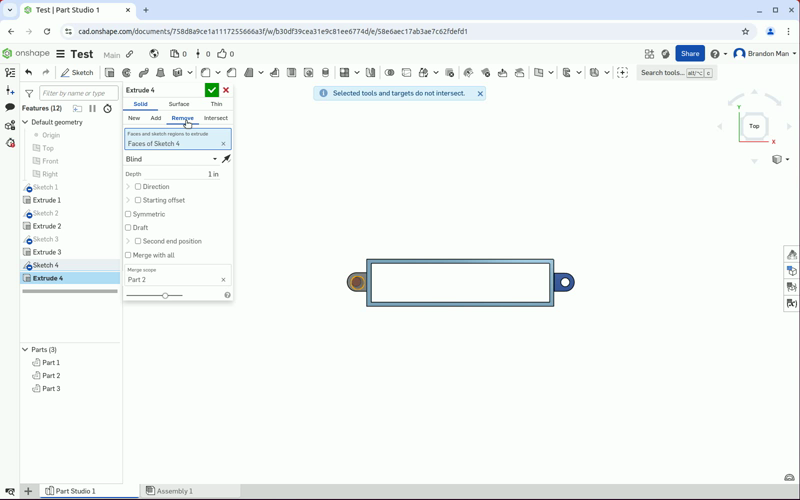
key(tab, 4)
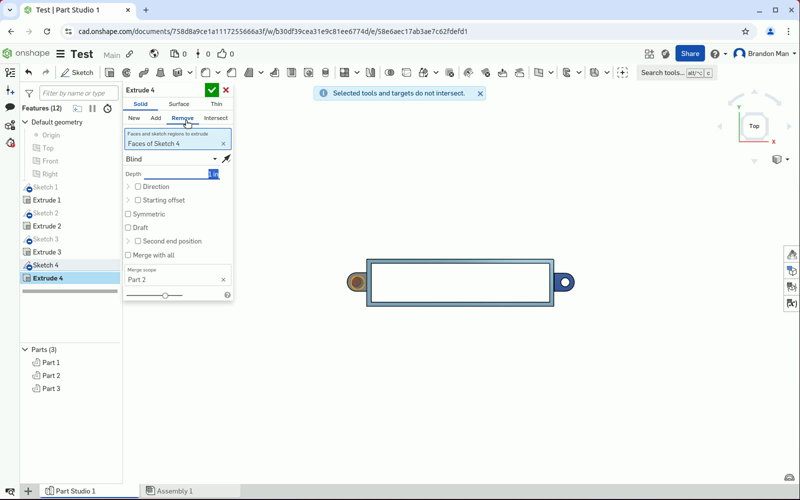
text(-0.963)
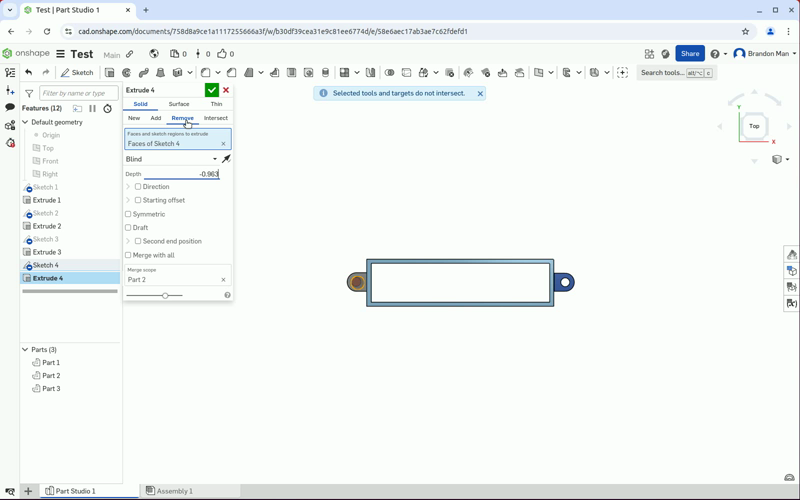
key(tab, 6)
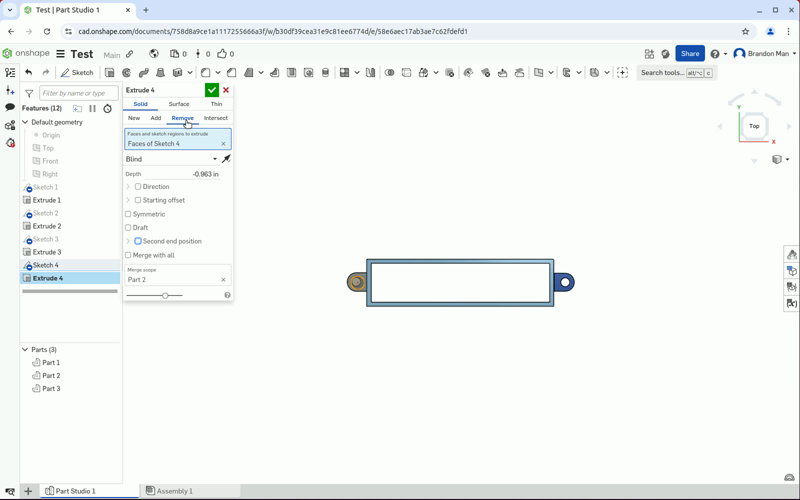
key(space)
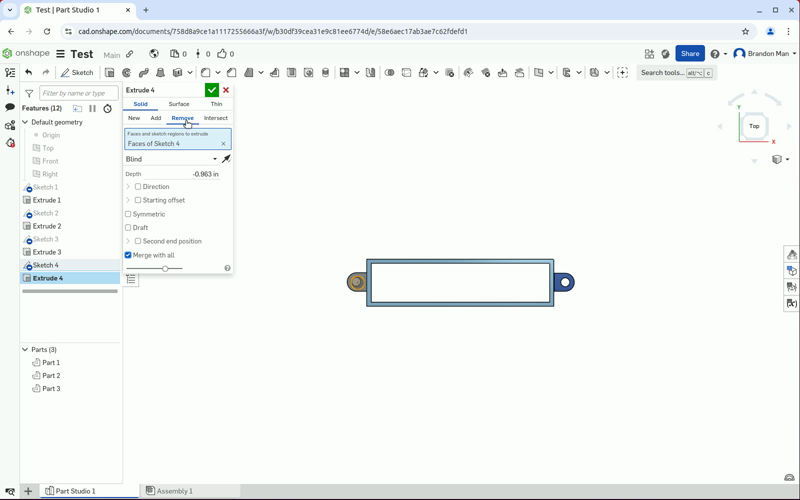
key(enter)
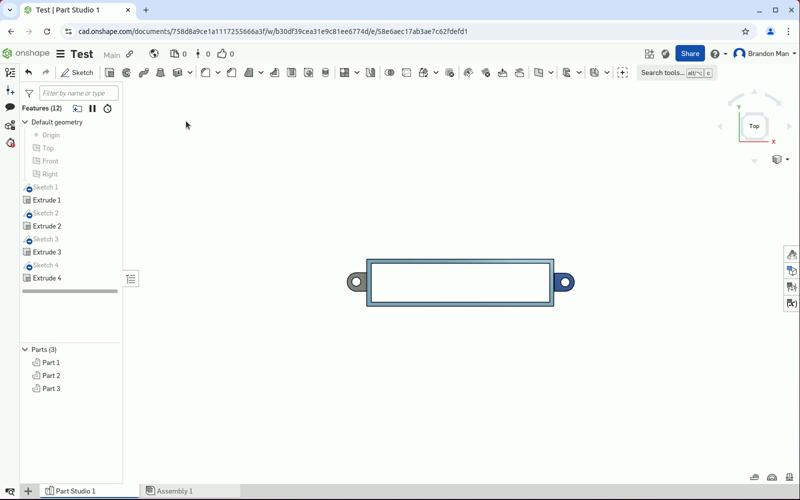
key(shift+h)
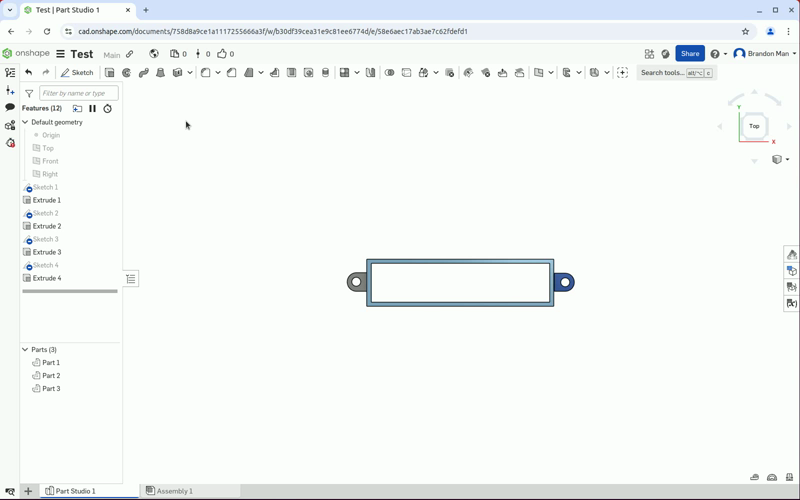
key(shift+h)
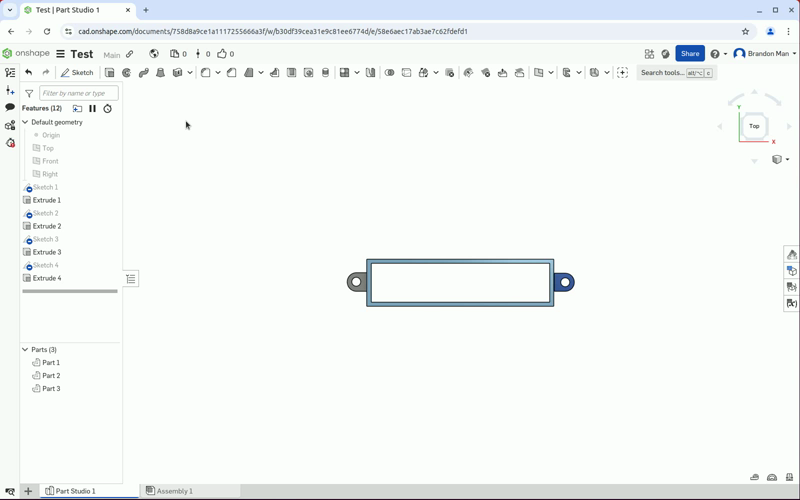
mouse_move(73, 189)
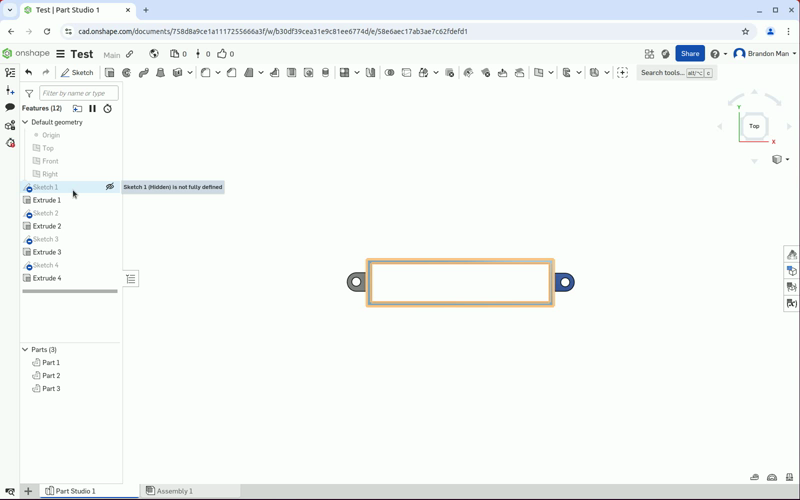
click(73, 189)
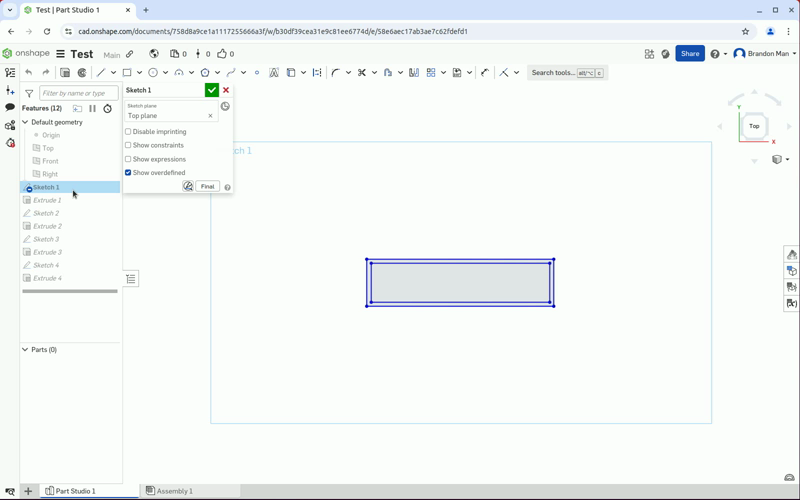
mouse_move(229, 92)
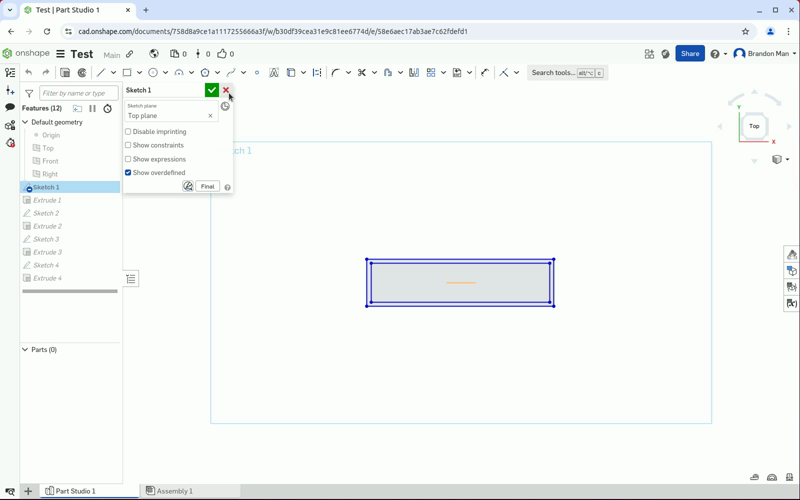
click(229, 92)
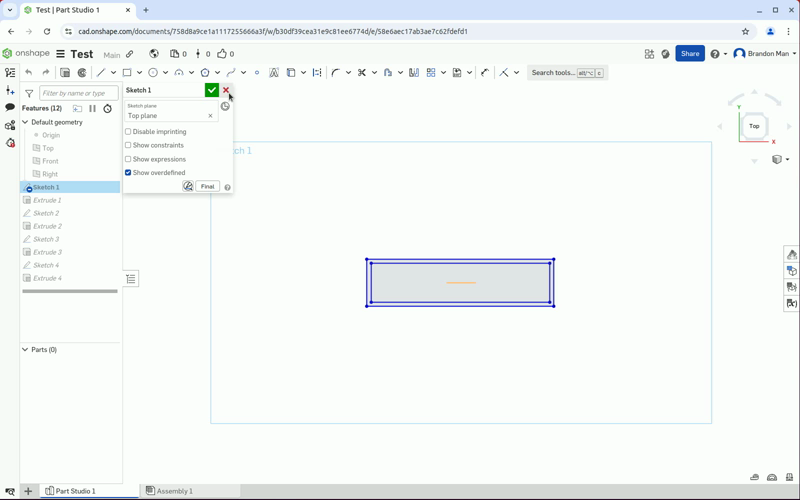
key(shift+s)
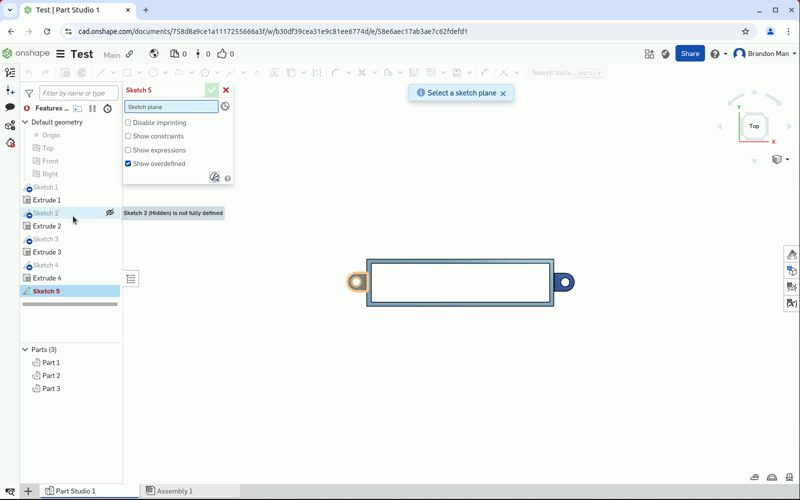
scroll(3)
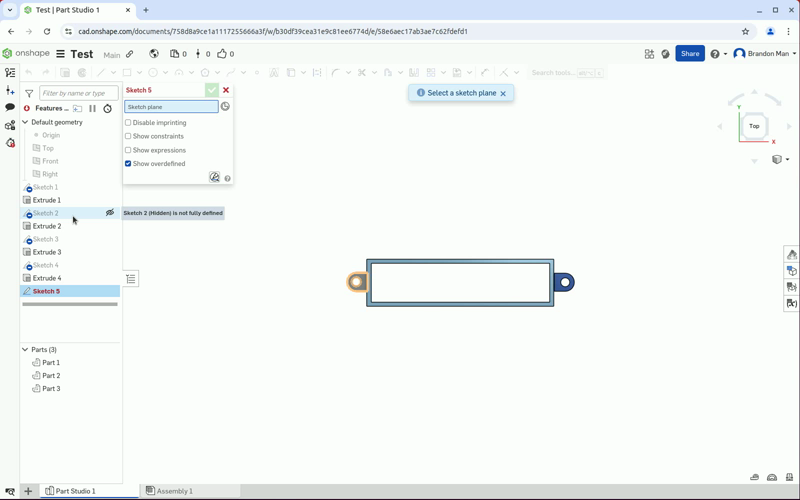
mouse_move(73, 150)
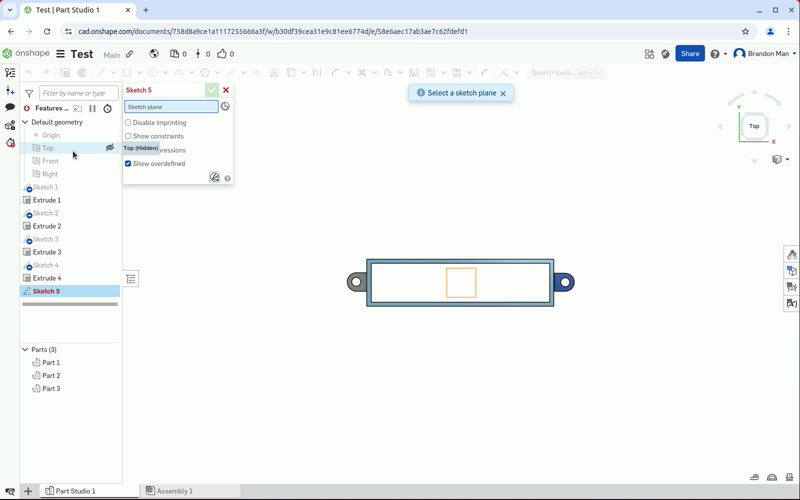
click(73, 150)
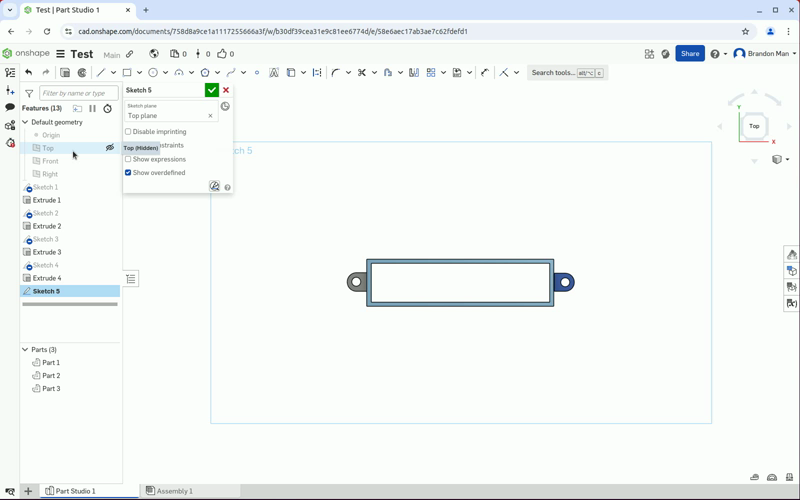
mouse_move(73, 352)
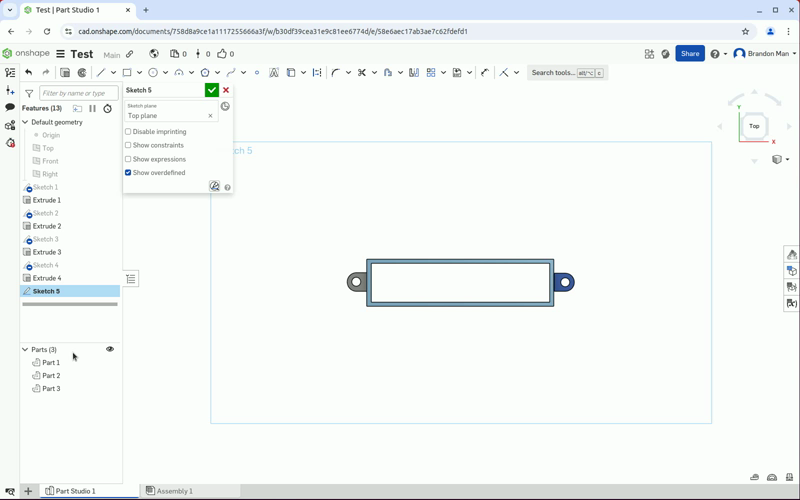
key(y)
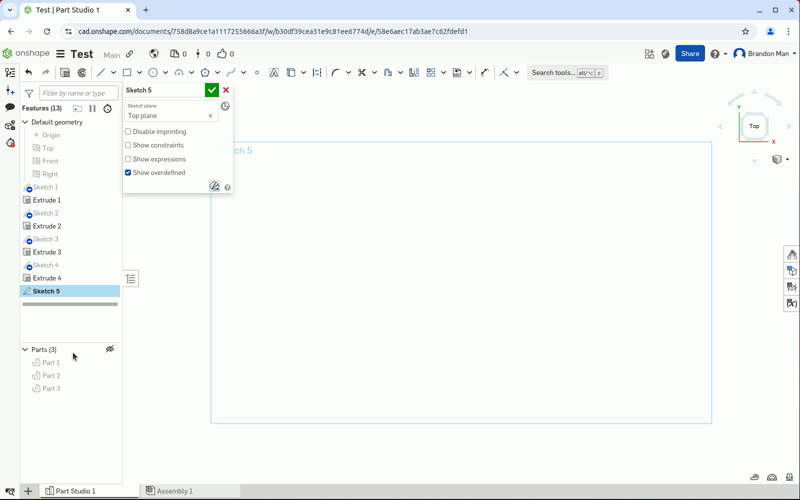
key(c)
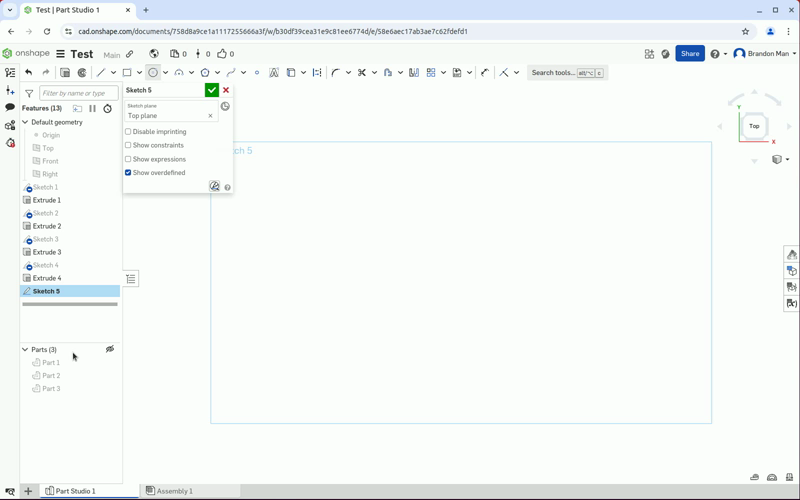
key_down(shift)
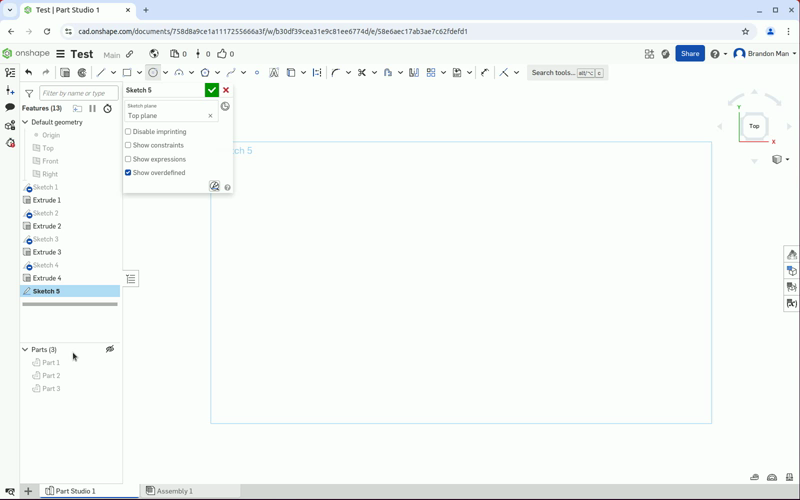
mouse_move(564, 282)
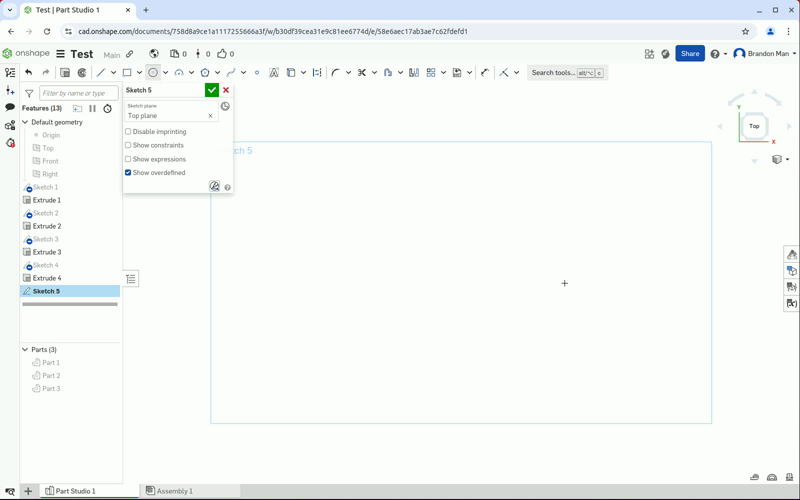
click(564, 282)
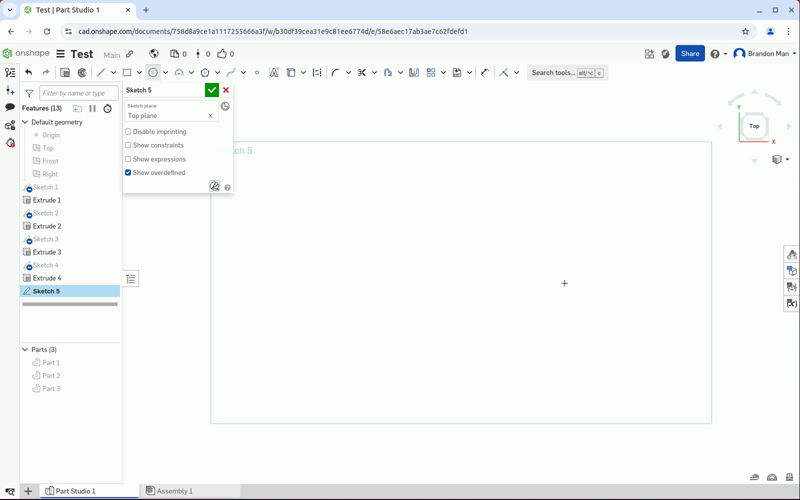
key_up(shift)
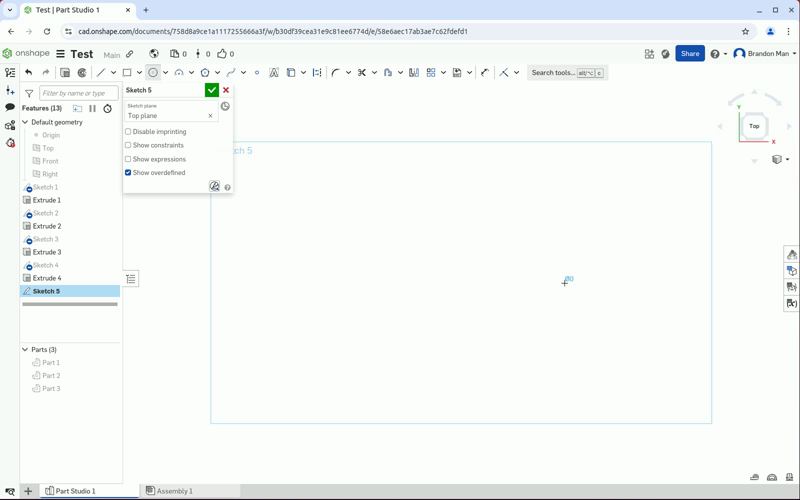
mouse_move(571, 282)
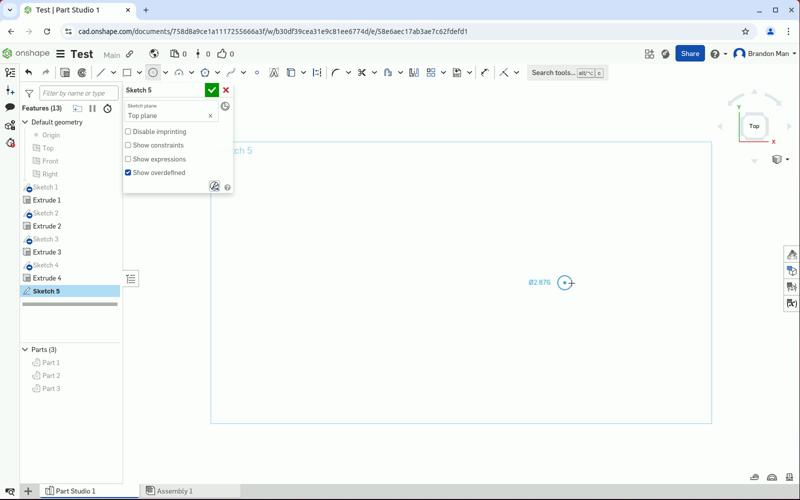
click(571, 282)
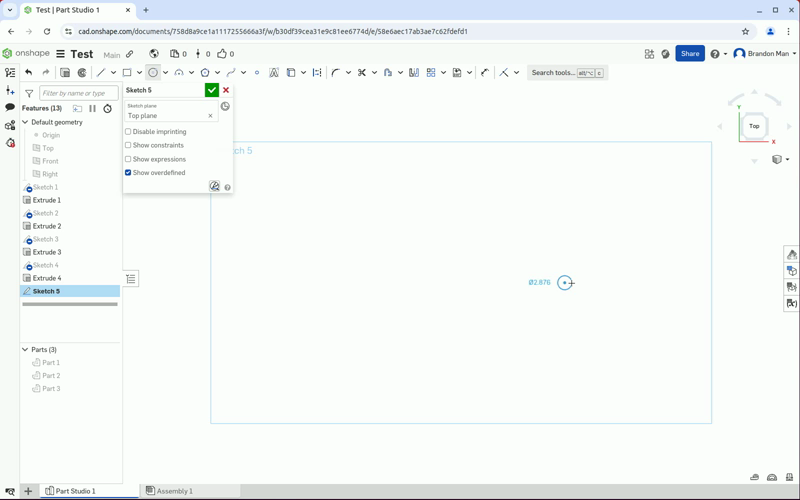
key(esc)
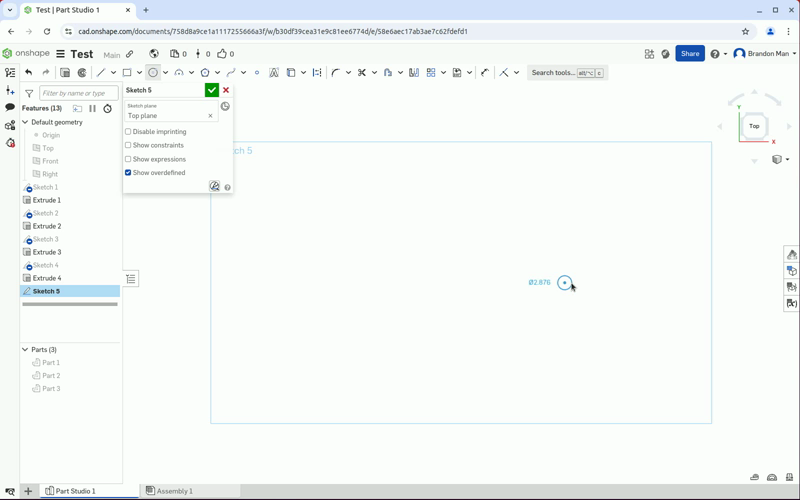
mouse_move(565, 282)
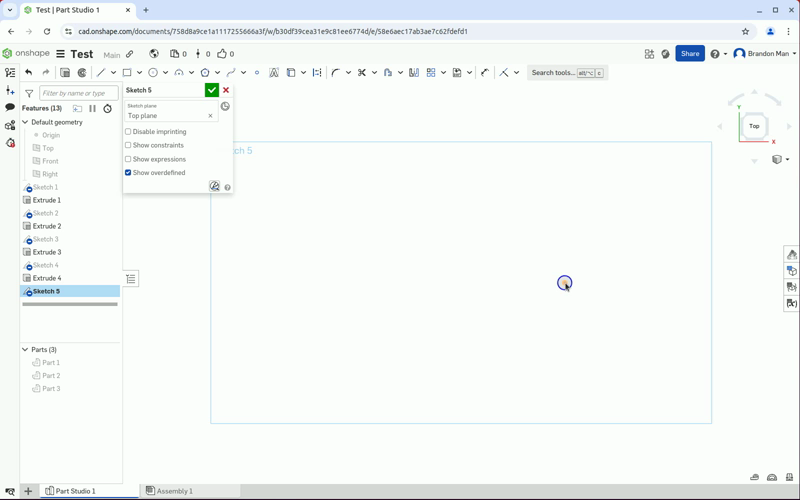
scroll(6)
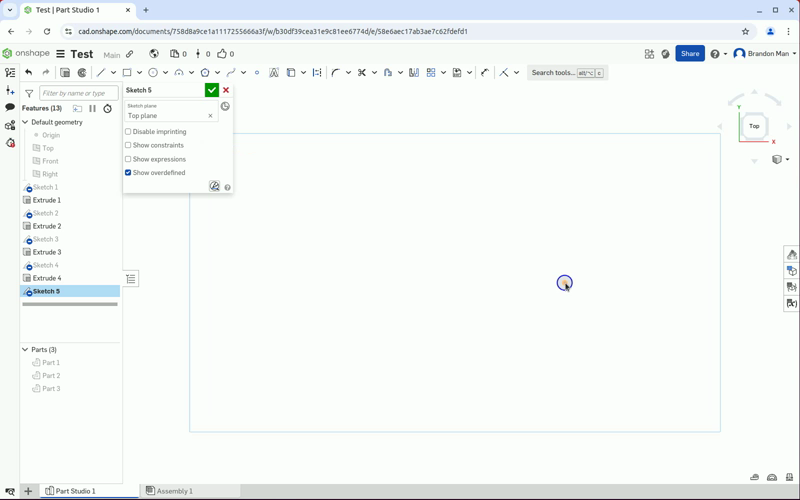
scroll(6)
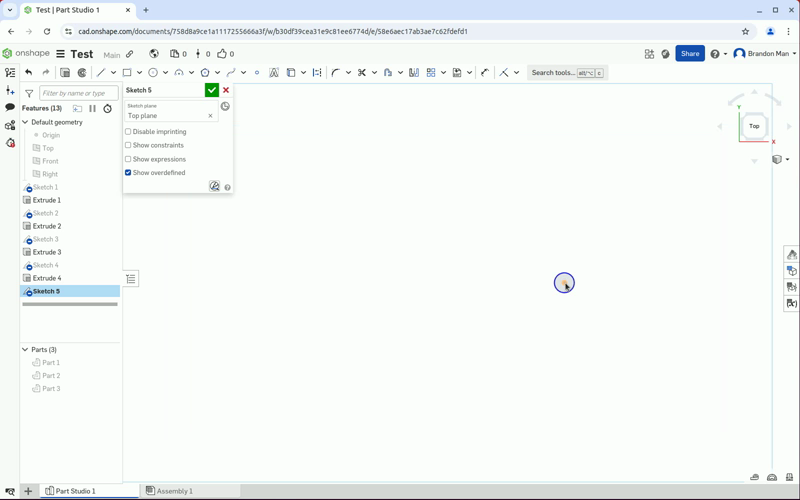
scroll(6)
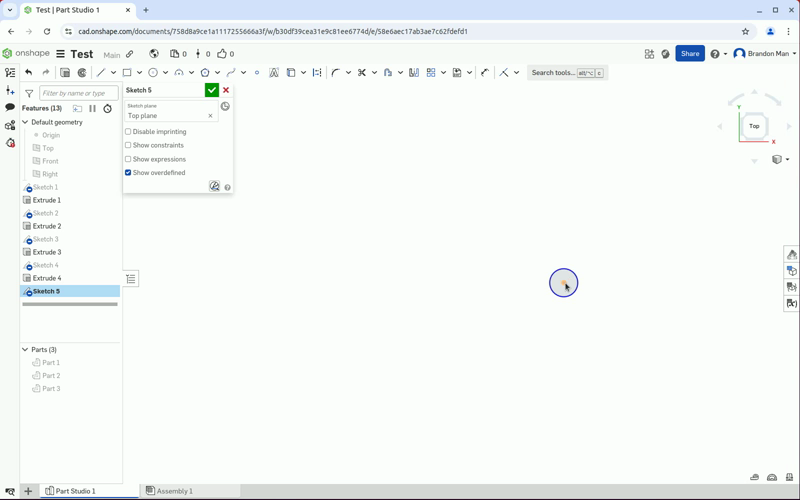
scroll(6)
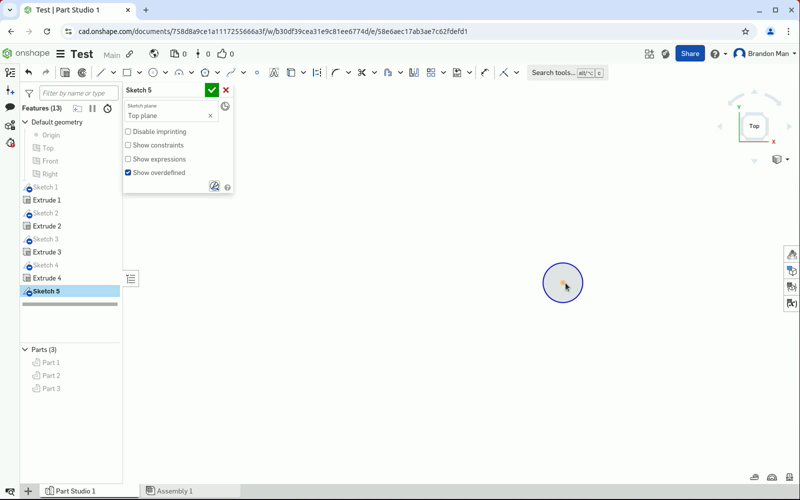
scroll(6)
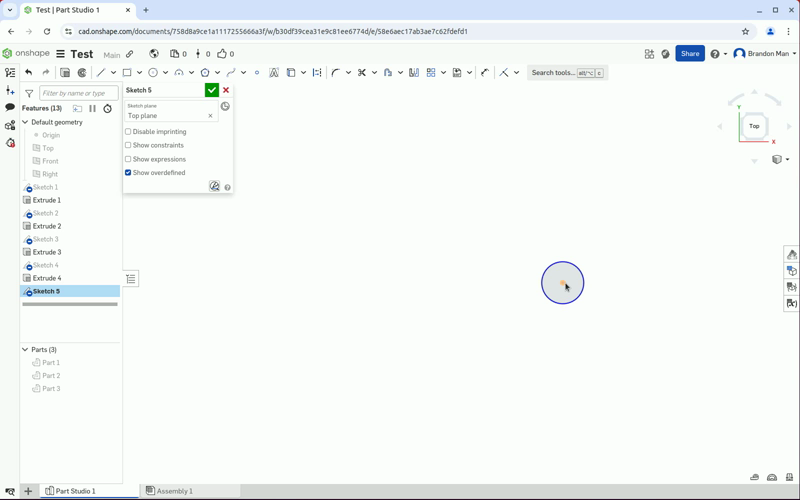
scroll(6)
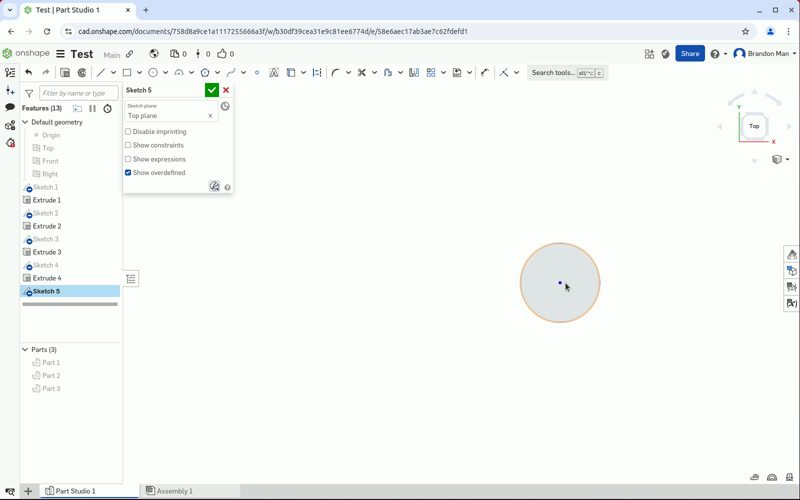
scroll(6)
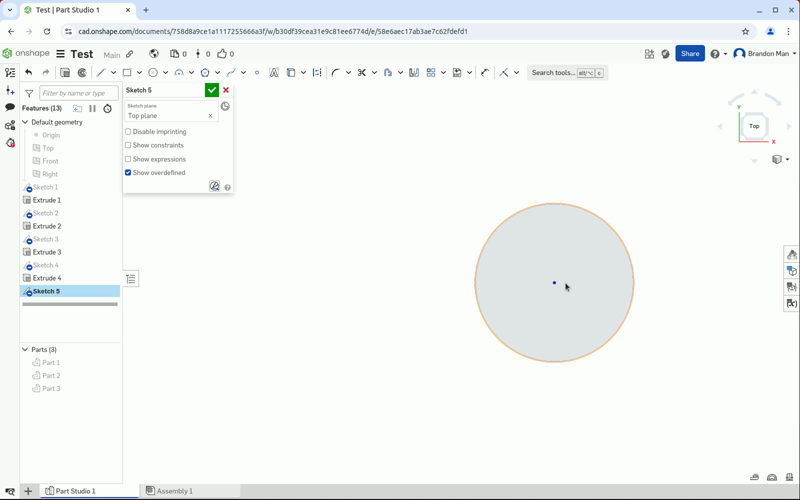
click(565, 282)
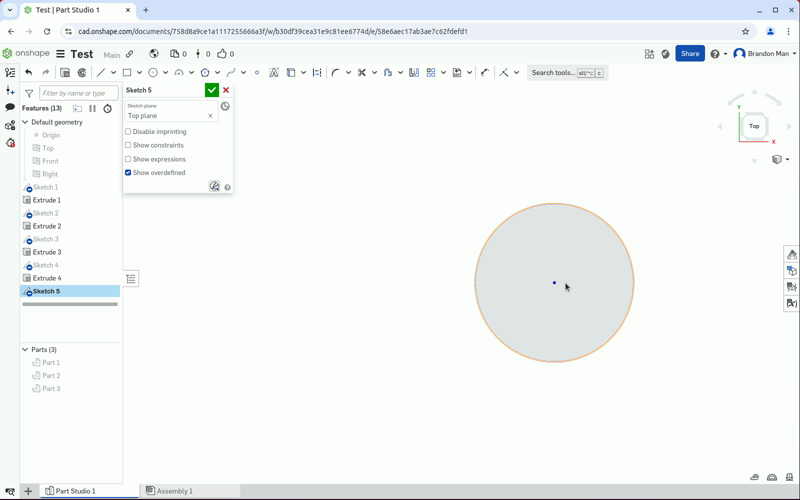
scroll(-6)
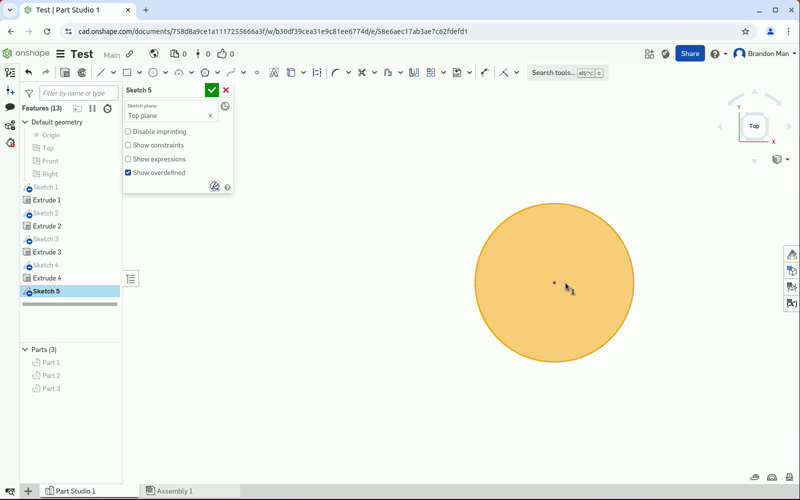
scroll(-6)
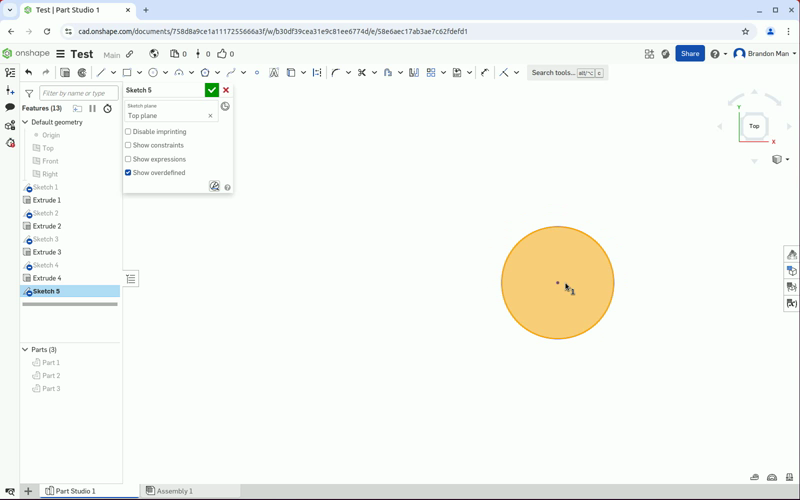
scroll(-6)
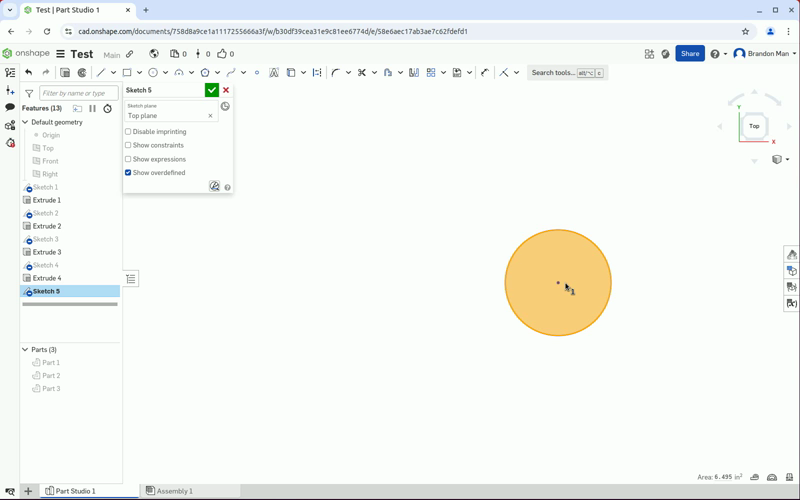
scroll(-6)
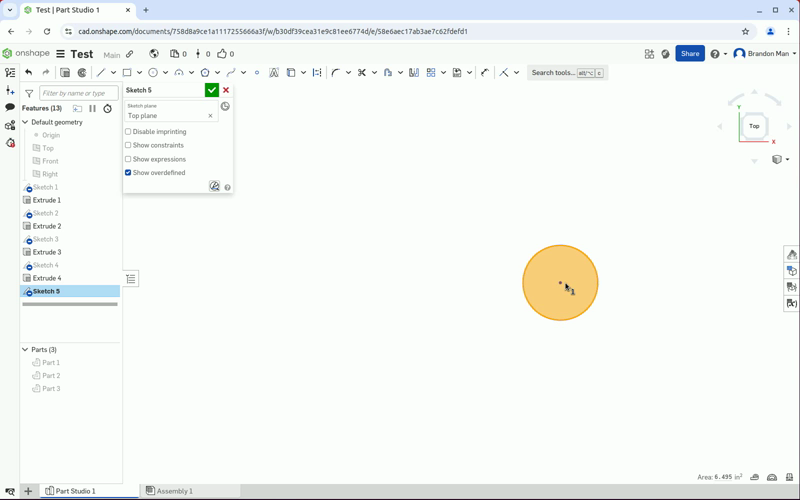
scroll(-6)
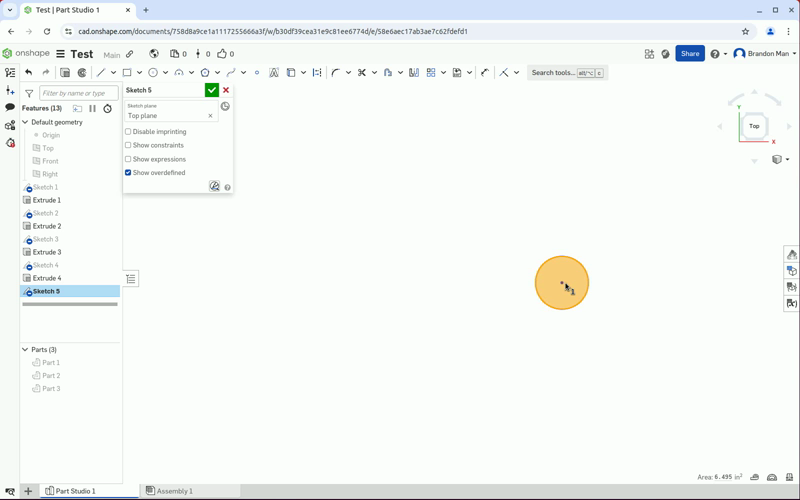
scroll(-6)
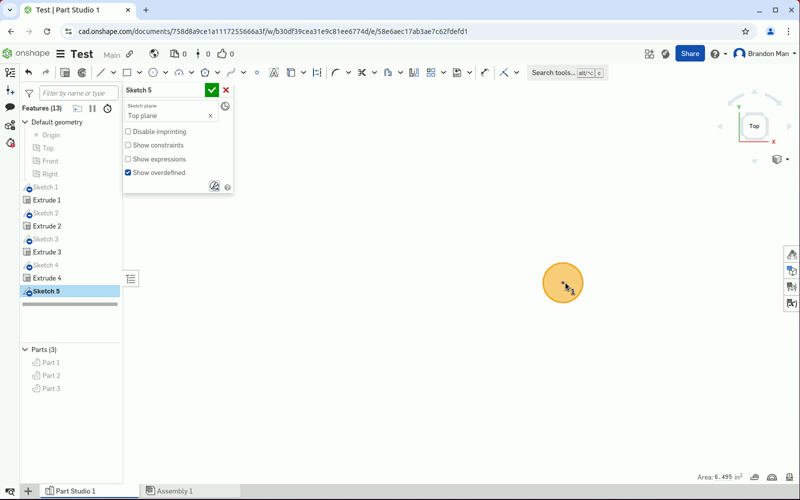
scroll(-6)
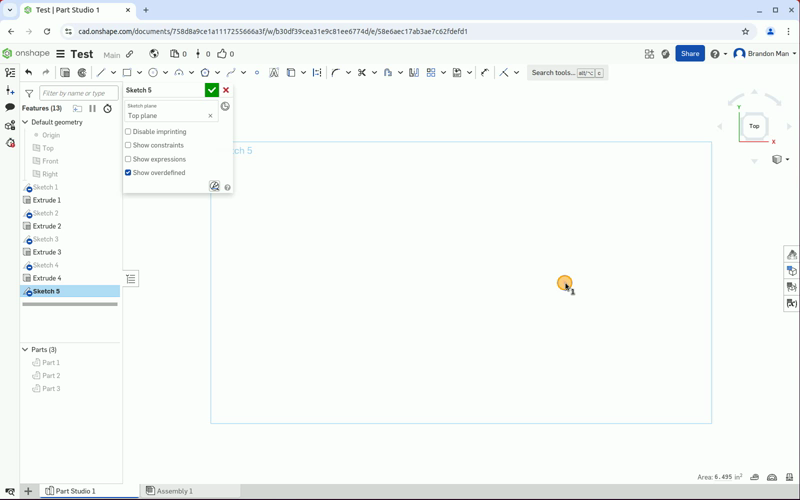
mouse_move(73, 352)
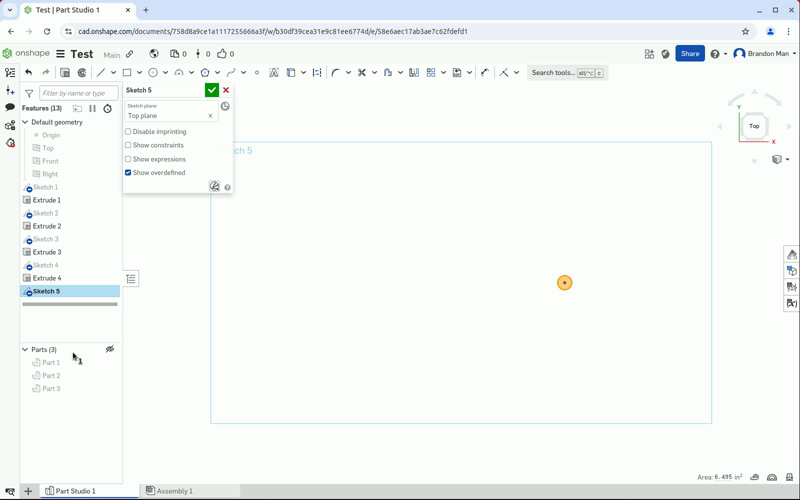
key(shift+y)
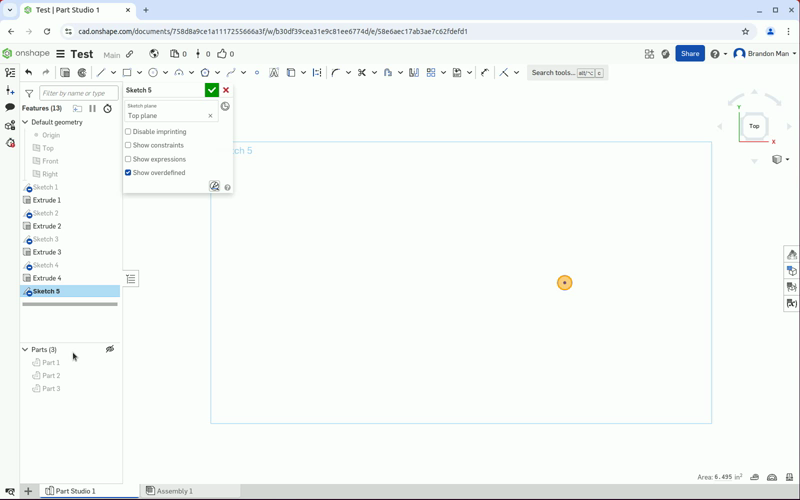
key(shift+e)
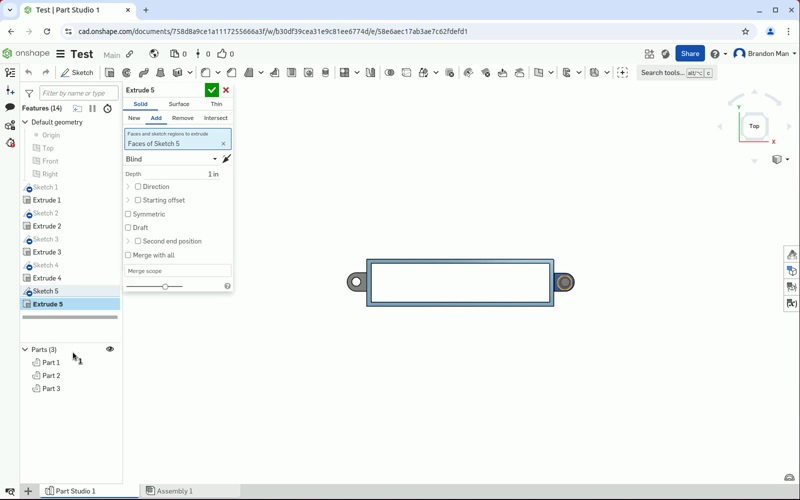
mouse_move(143, 106)
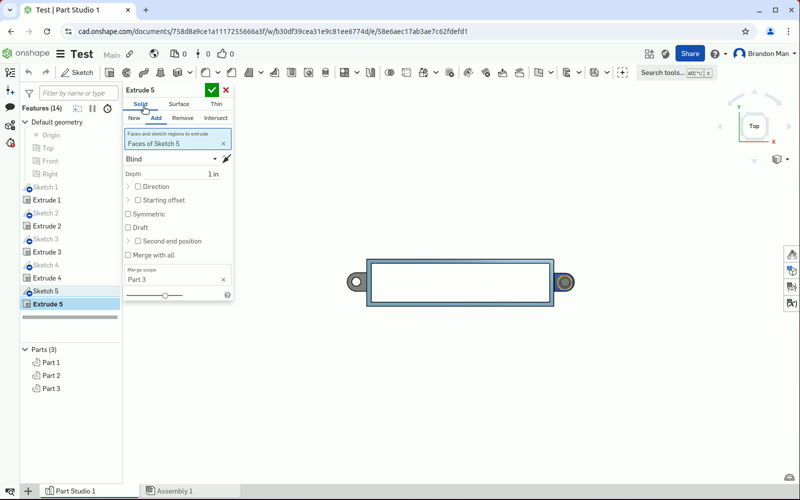
click(143, 106)
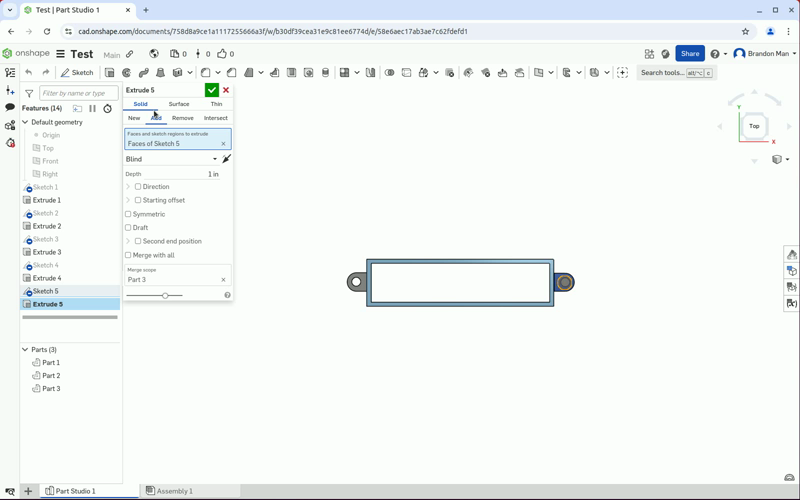
mouse_move(186, 120)
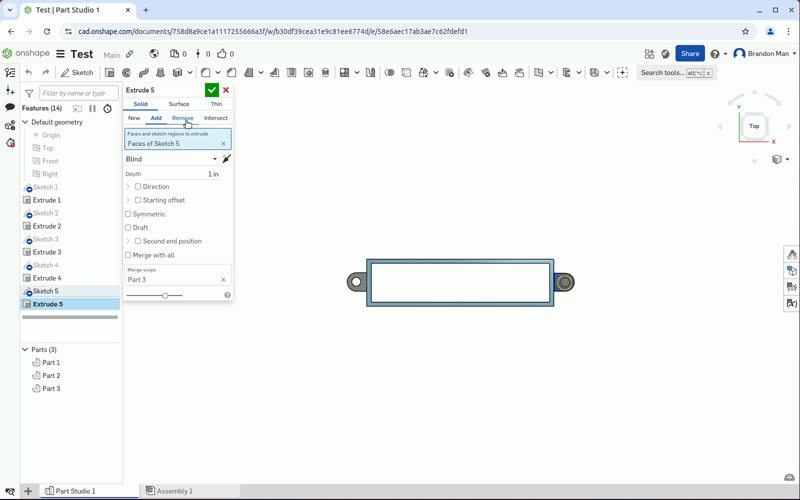
click(186, 120)
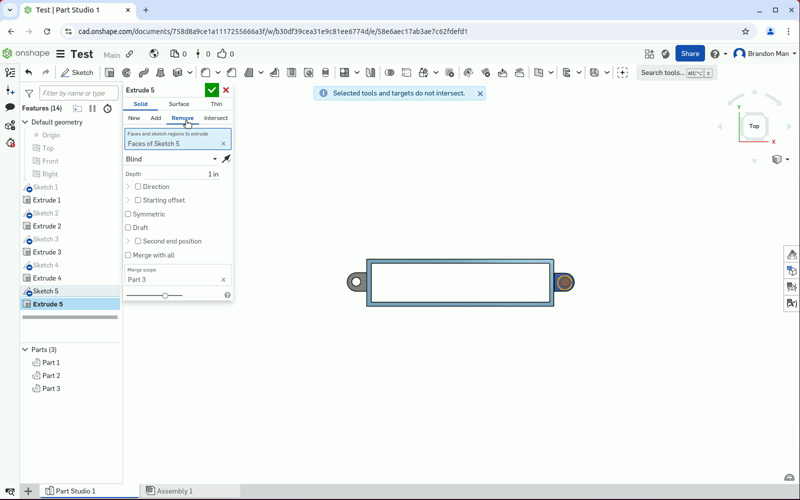
key(tab, 4)
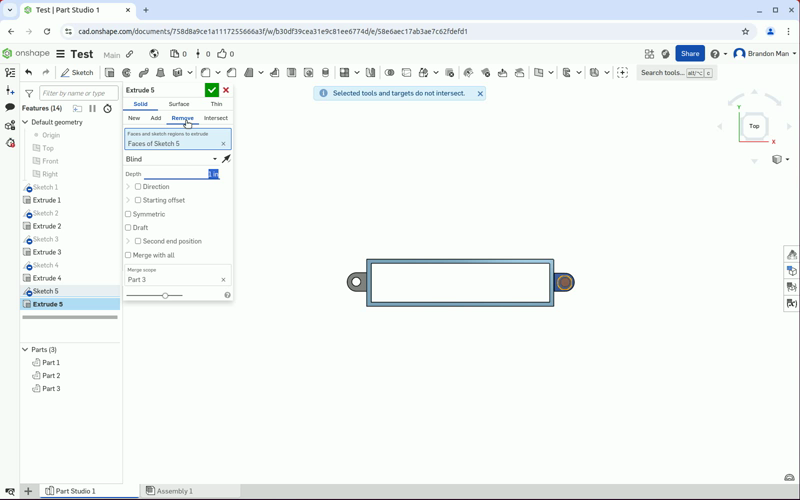
text(-0.963)
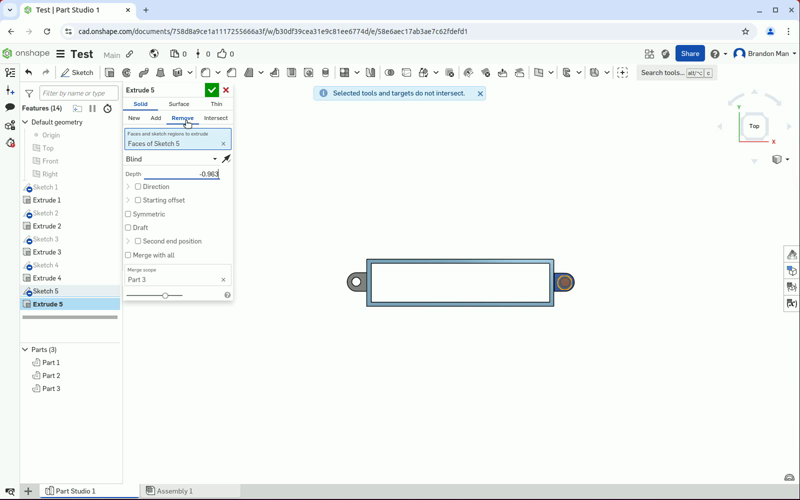
key(tab, 6)
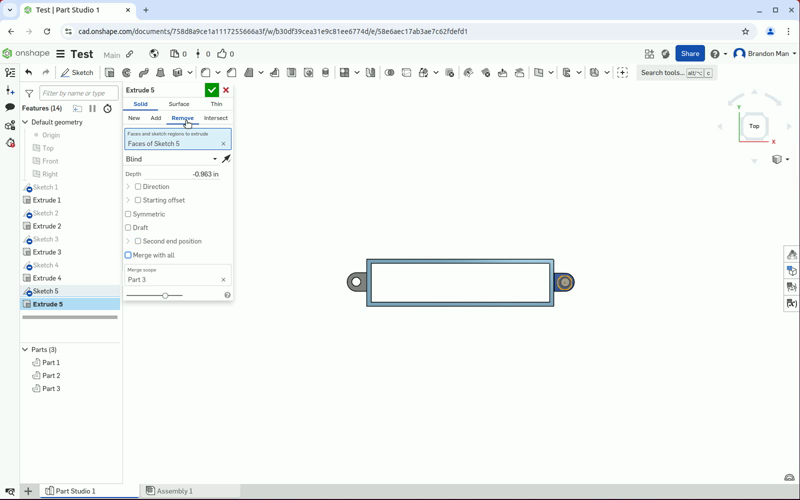
key(space)
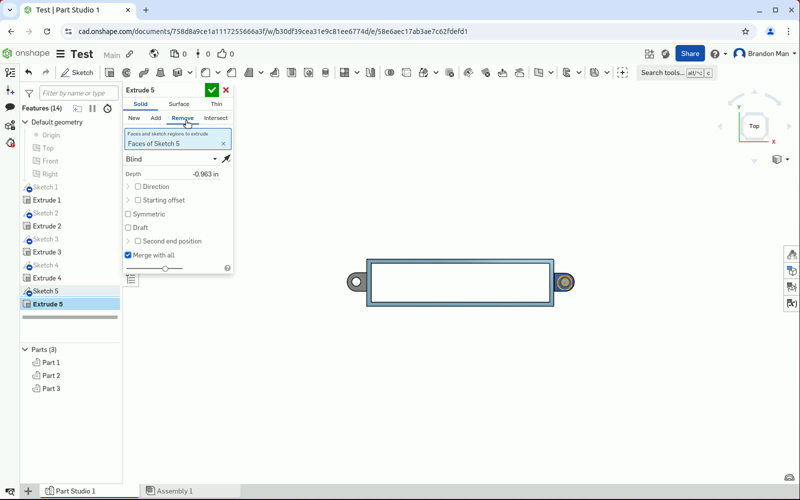
key(enter)
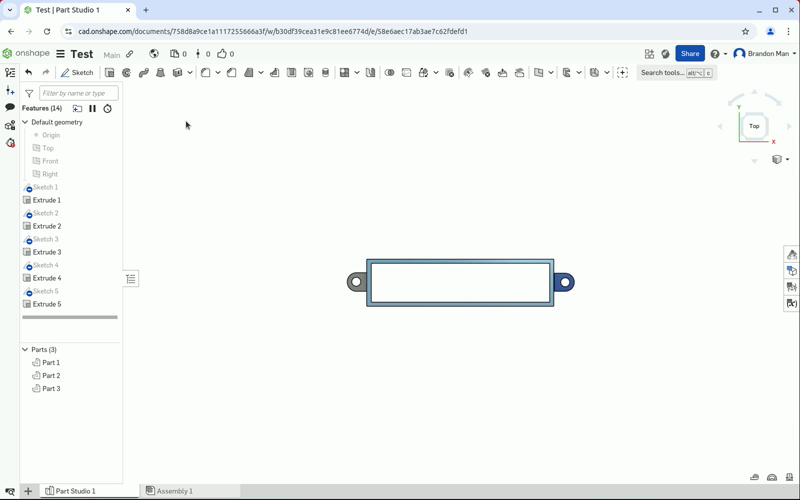
key(shift+h)
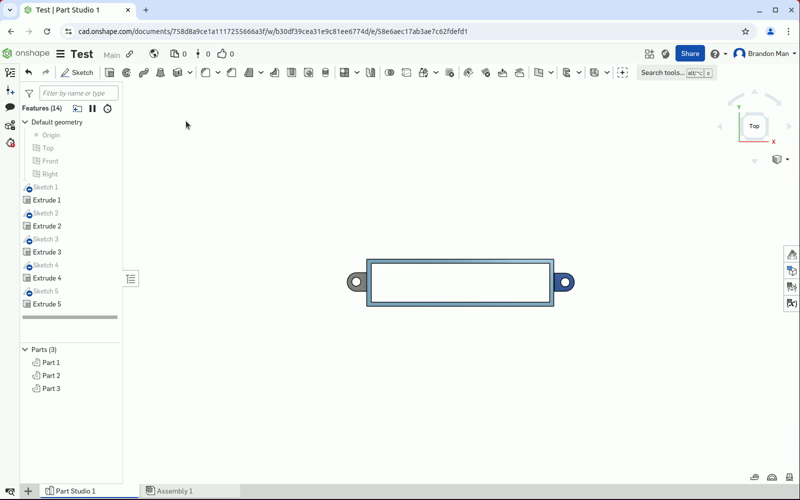
key(shift+h)
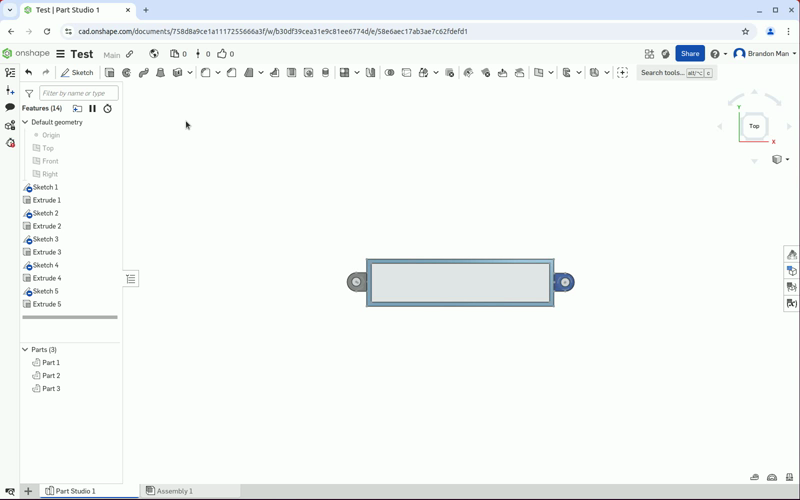
key(shift+7)
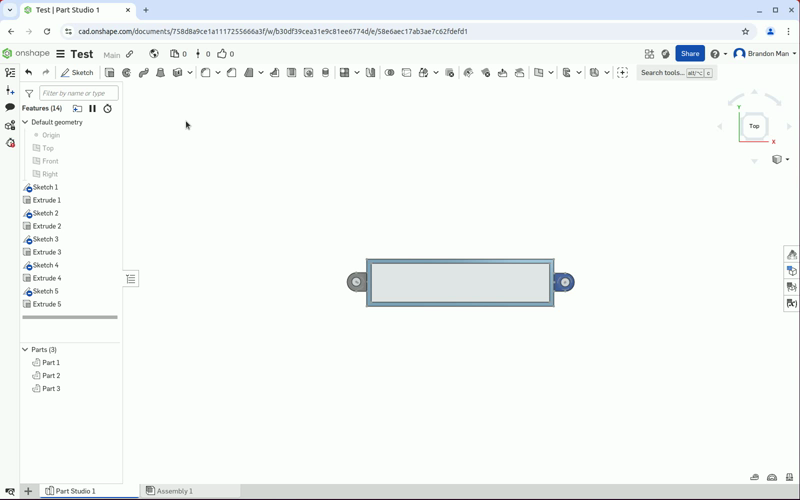
key(up, 3)
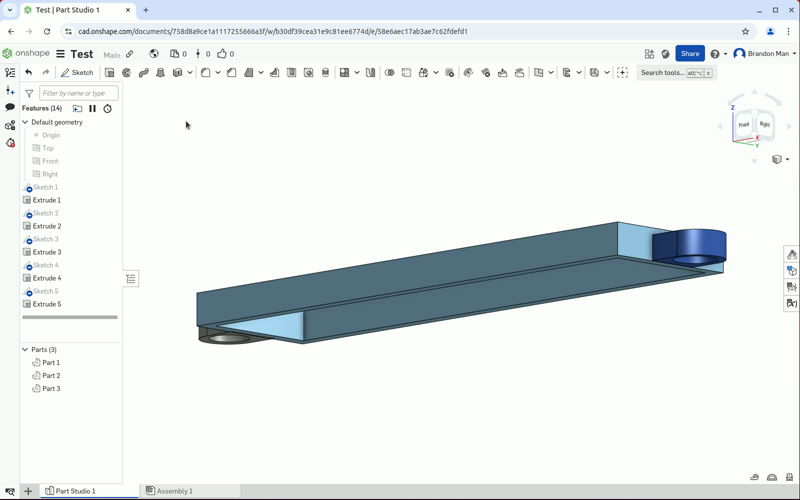
key(left, 3)
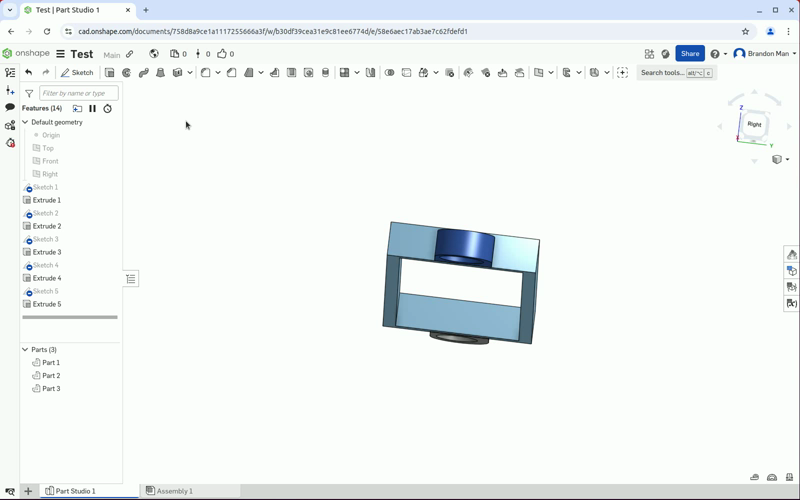
key(right, 3)
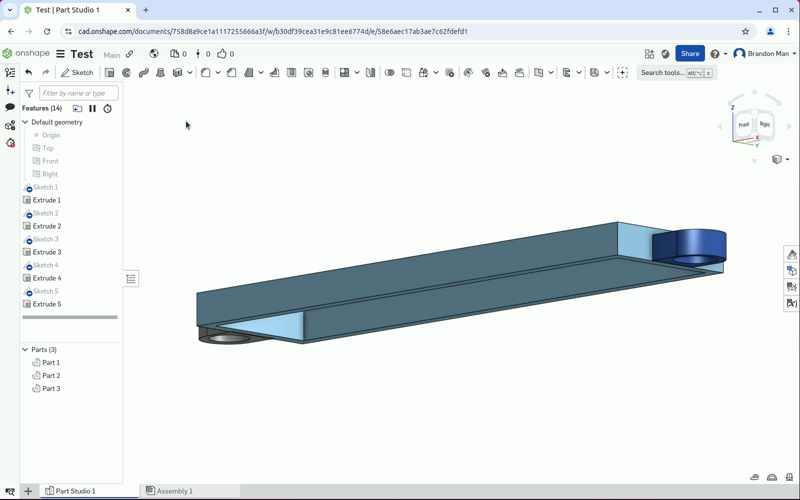
key(down, 3)
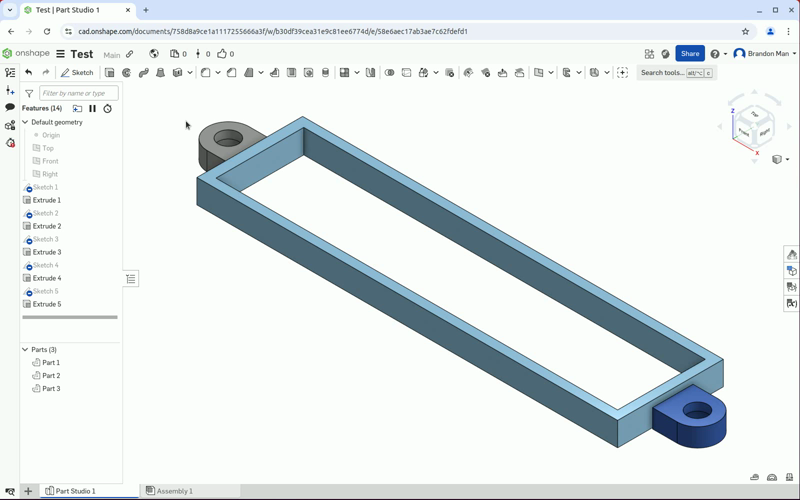
mouse_move(73, 189)
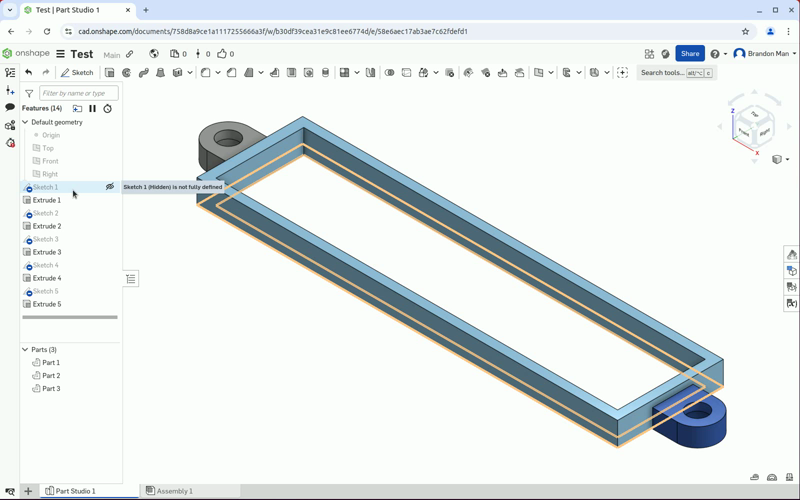
click(73, 189)